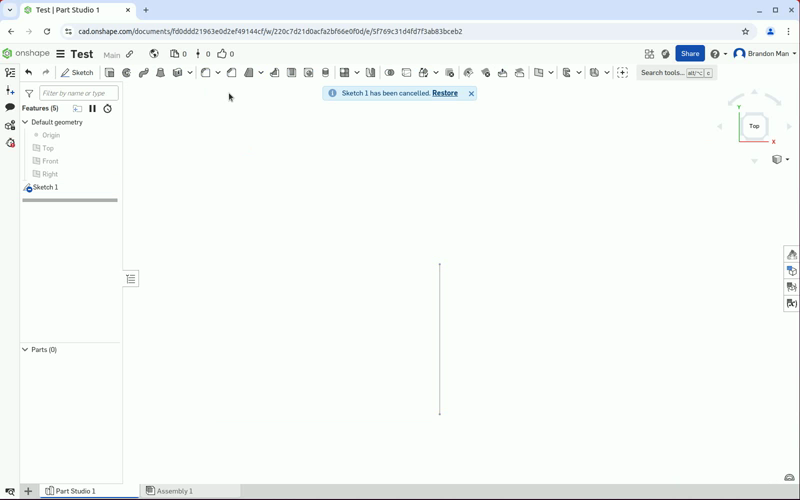
key(shift+h)
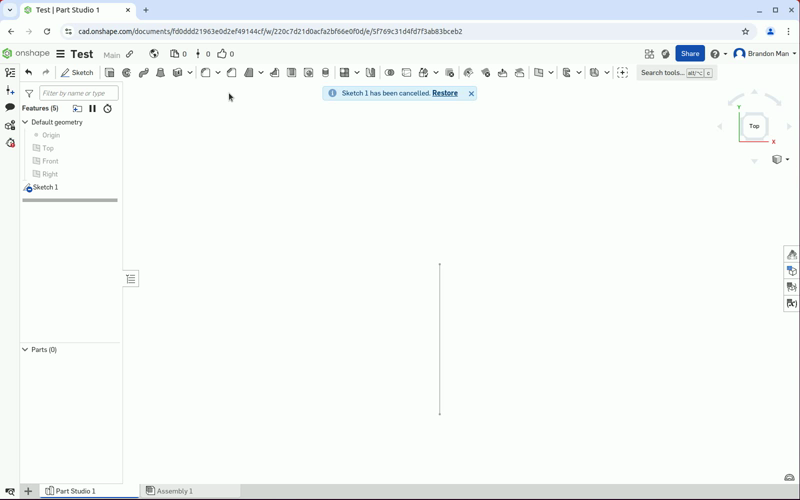
key(shift+s)
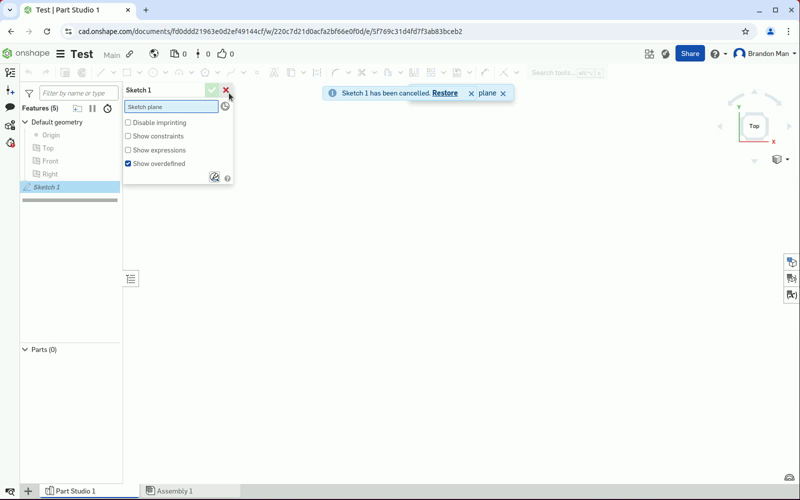
mouse_move(73, 150)
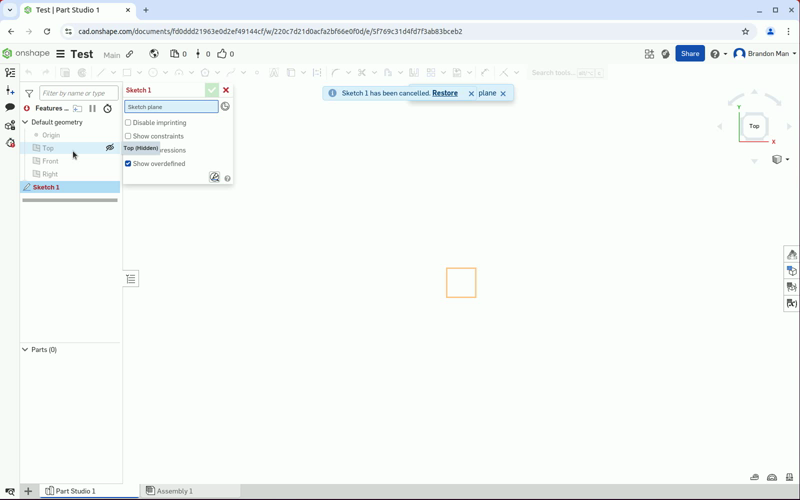
click(73, 150)
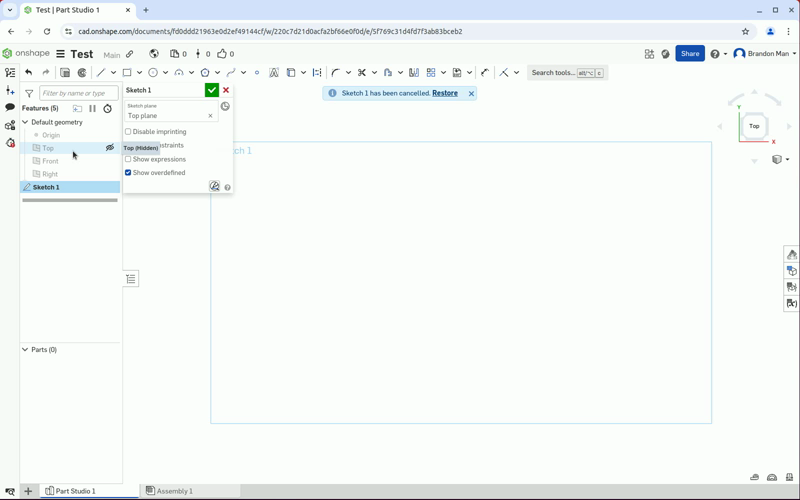
mouse_move(73, 352)
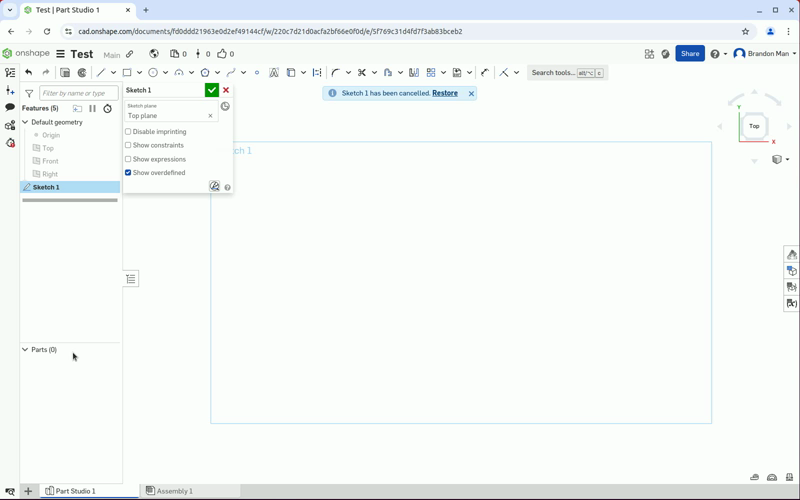
key(y)
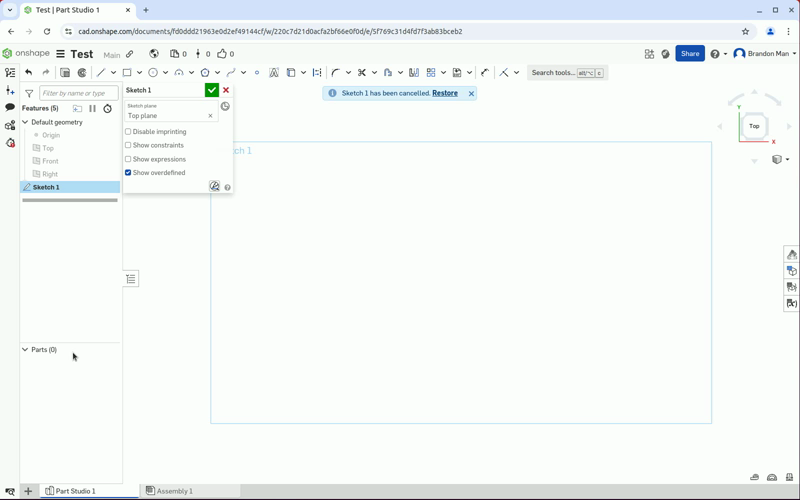
key(a)
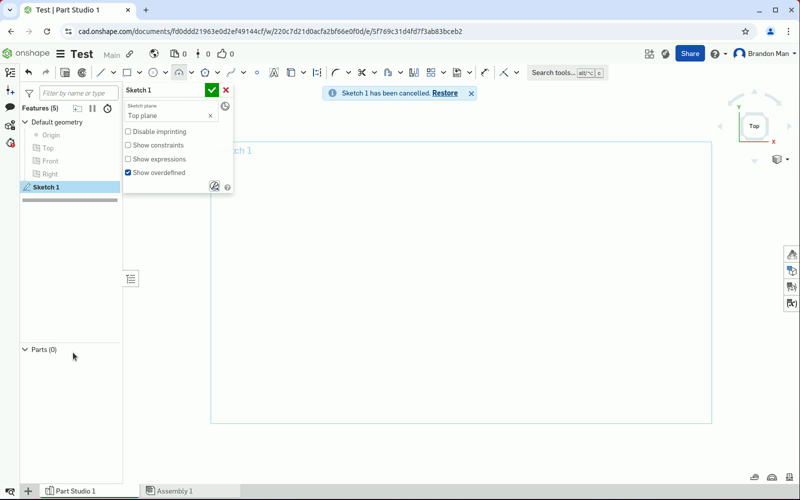
key_down(shift)
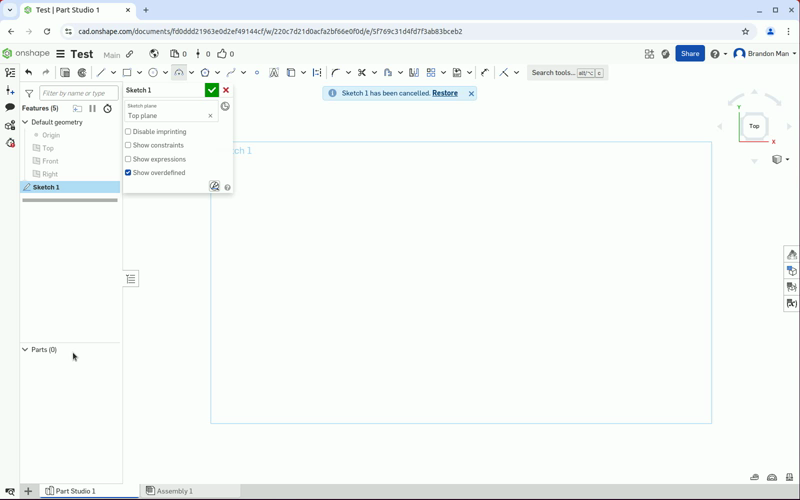
mouse_move(378, 293)
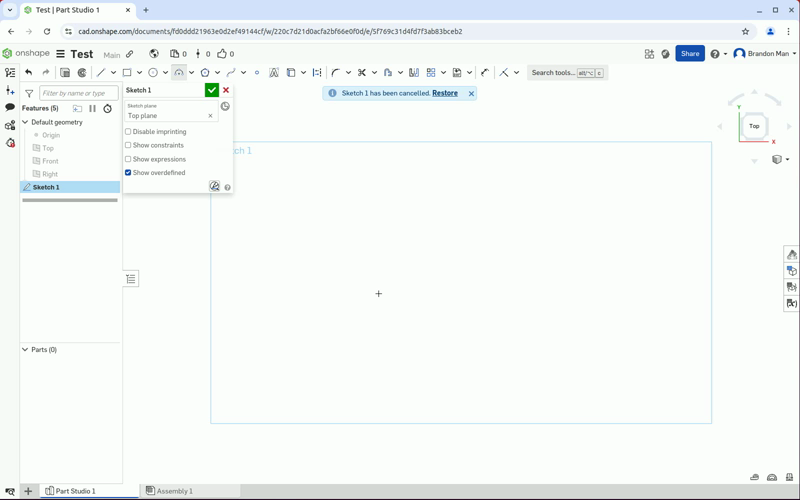
click(378, 293)
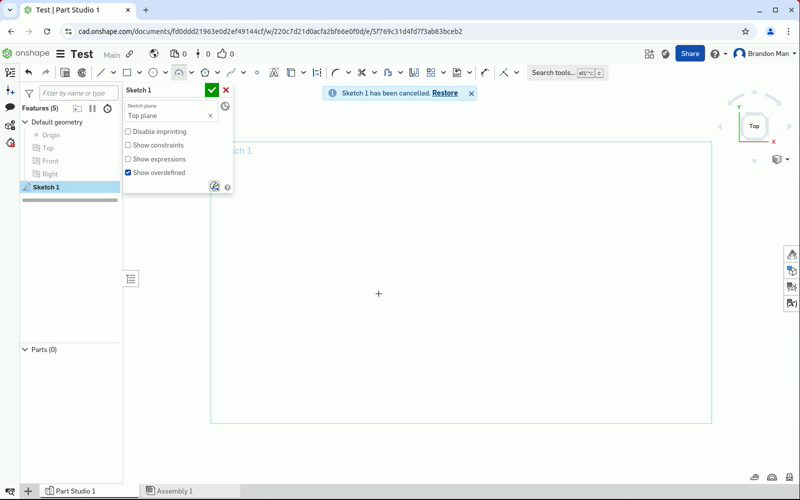
key_up(shift)
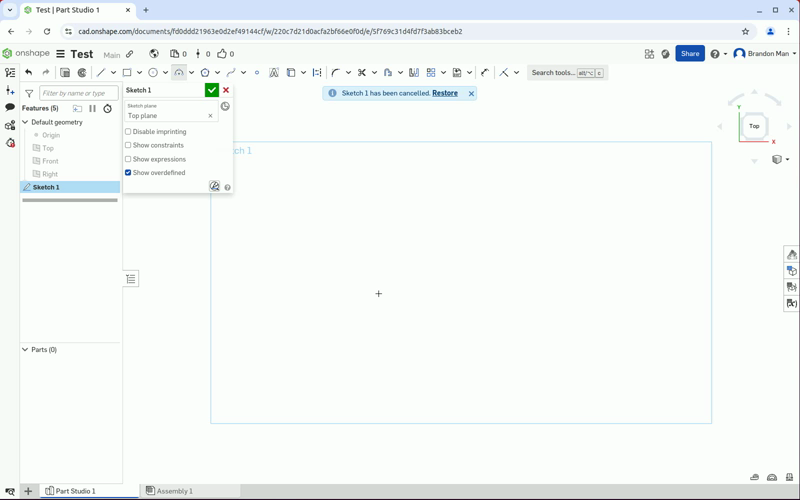
key_down(shift)
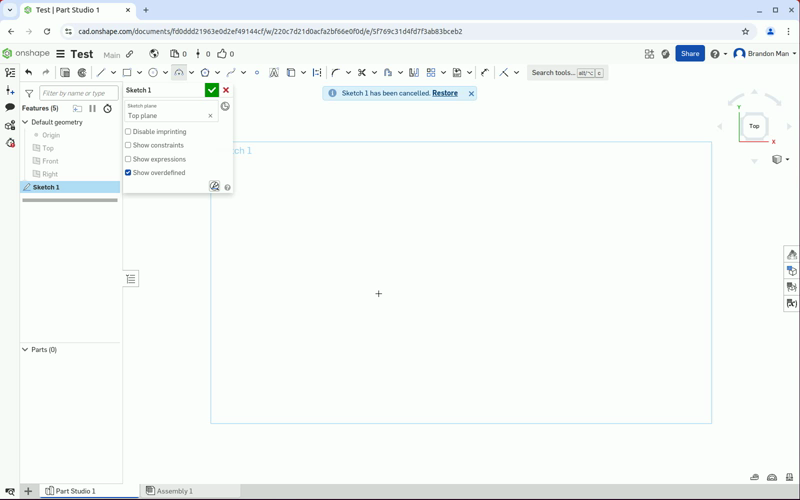
mouse_move(419, 342)
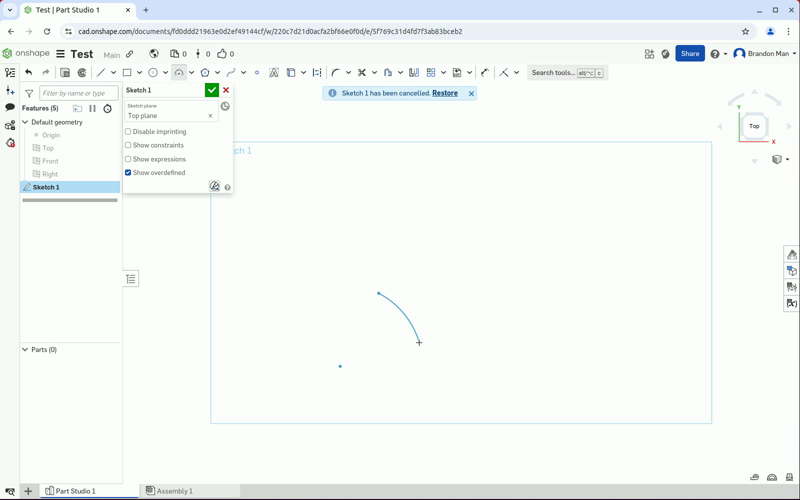
click(419, 342)
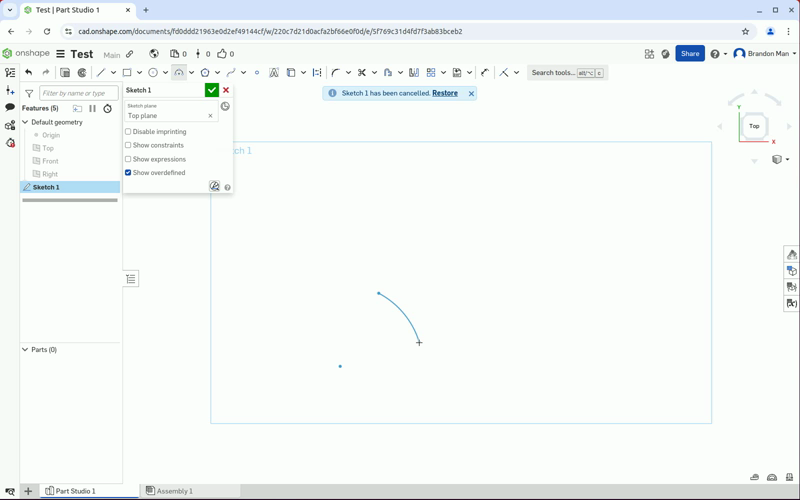
mouse_move(417, 302)
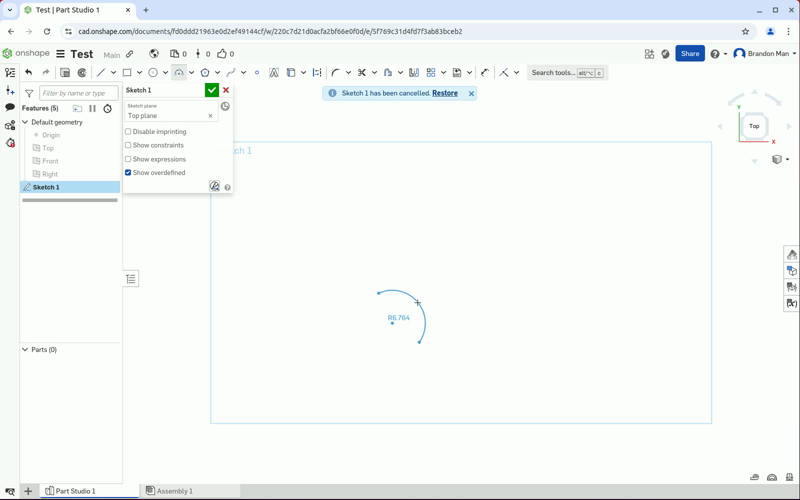
click(417, 302)
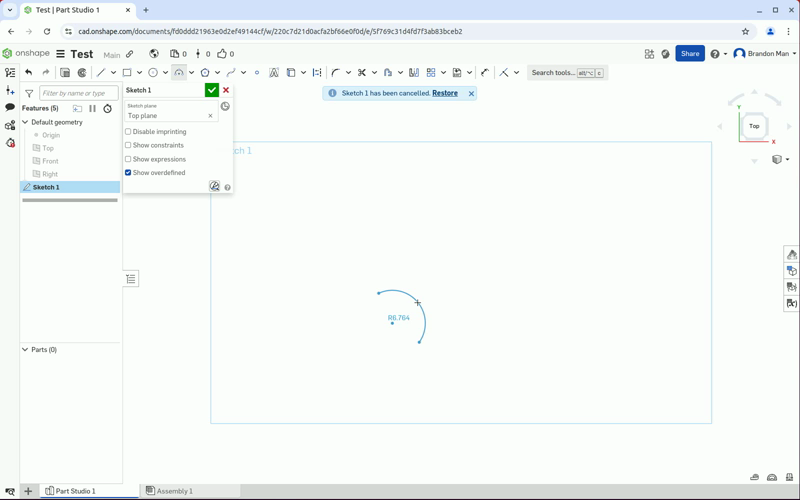
key_up(shift)
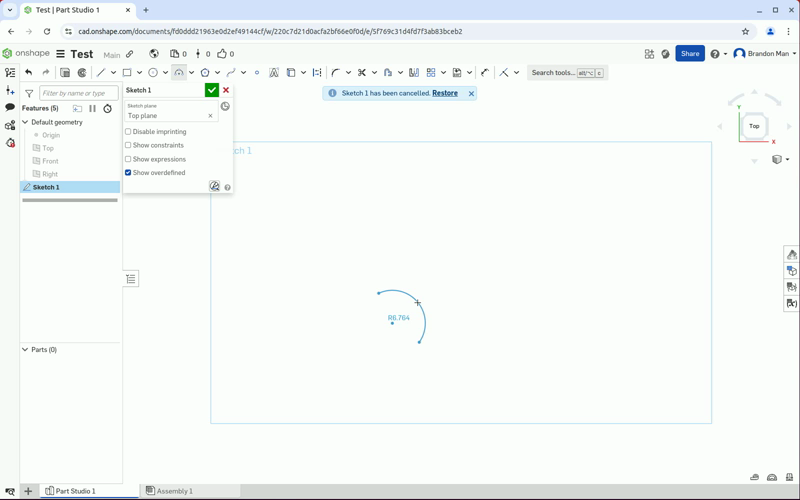
mouse_move(419, 342)
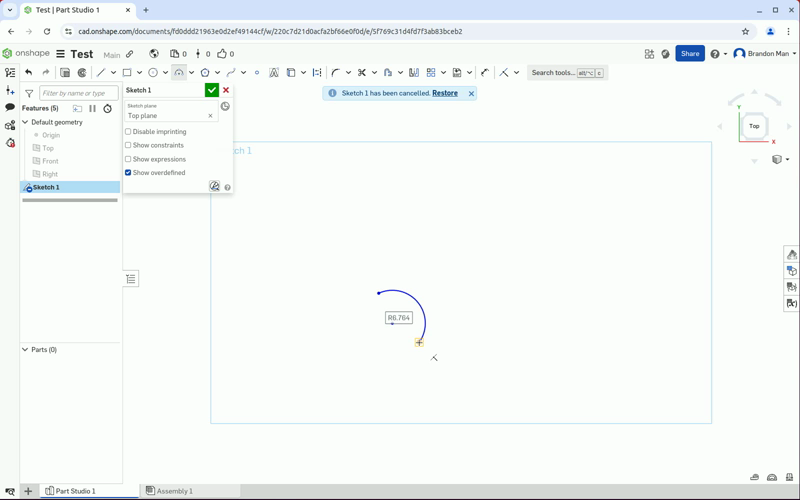
click(419, 342)
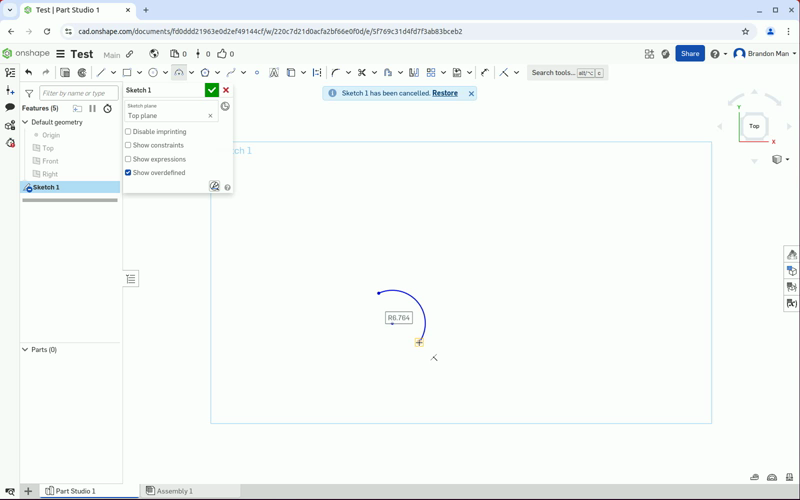
key_down(shift)
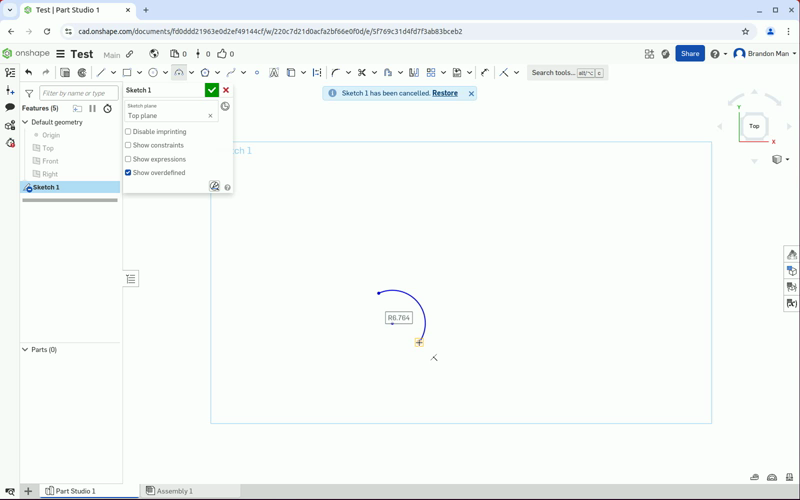
mouse_move(510, 350)
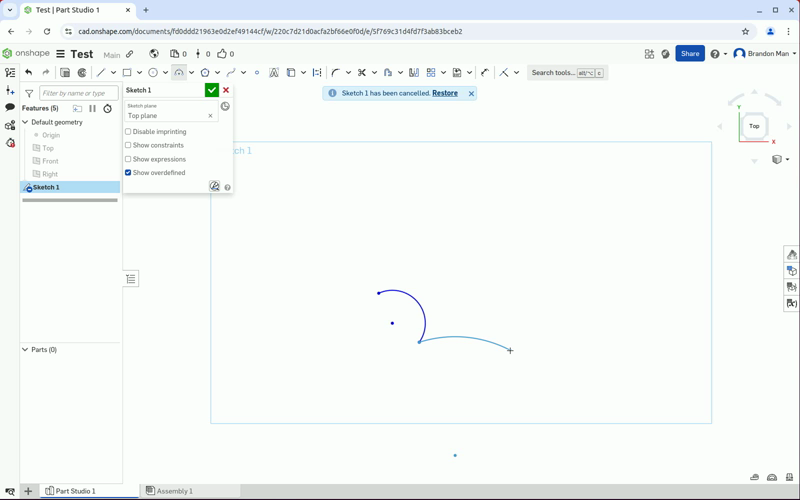
click(510, 350)
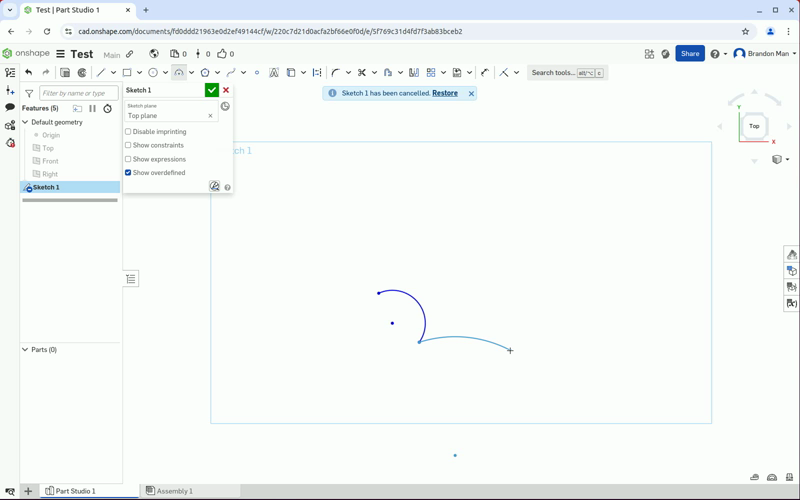
mouse_move(465, 335)
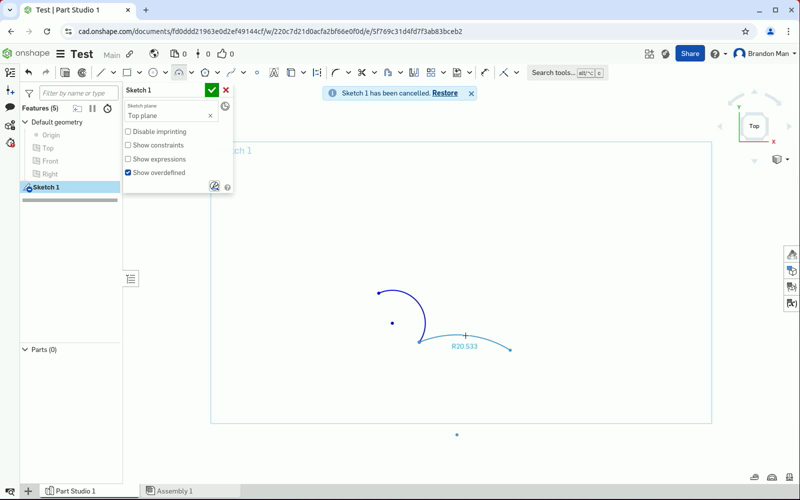
click(465, 335)
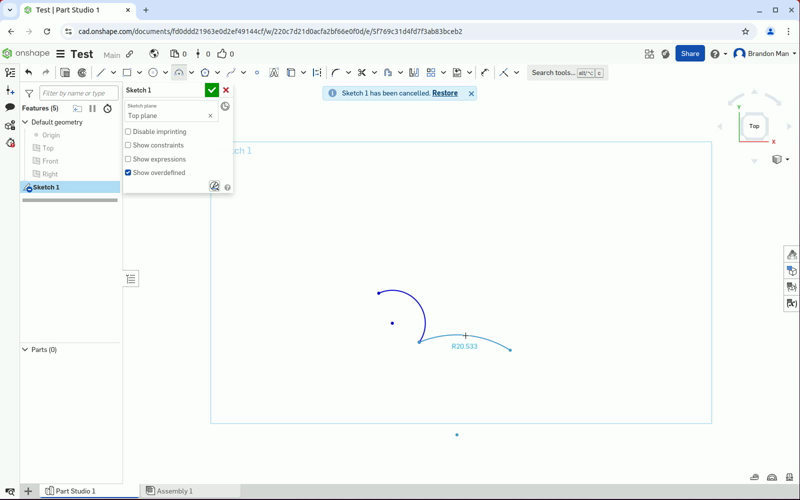
key_up(shift)
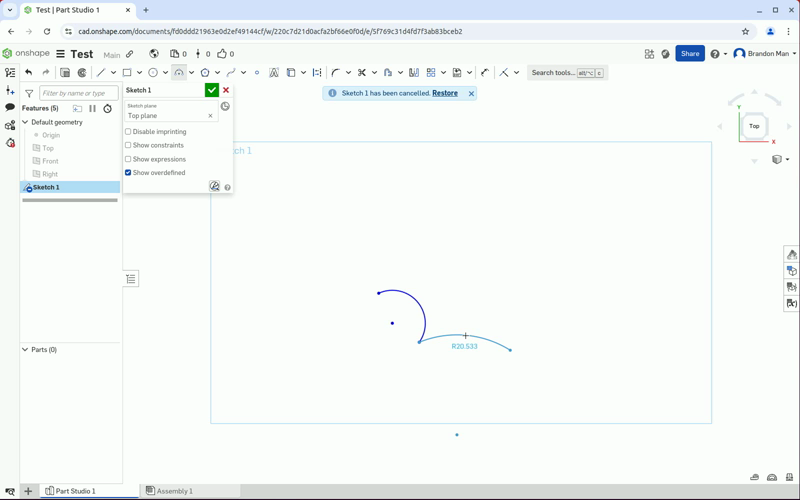
mouse_move(510, 350)
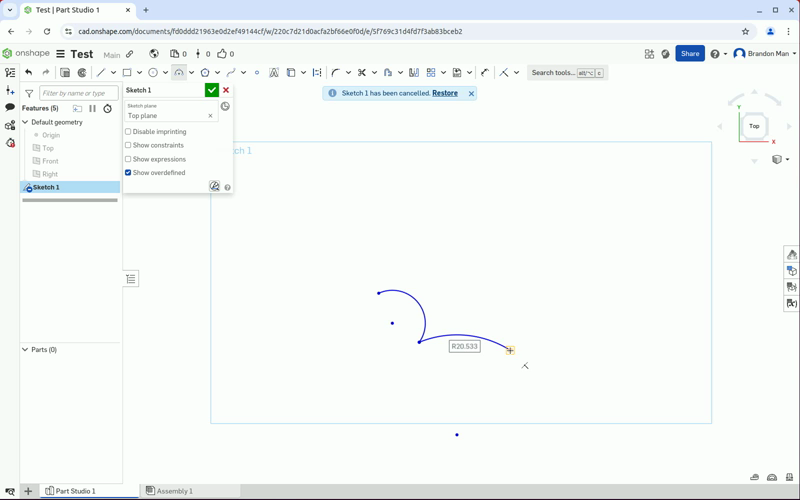
click(510, 350)
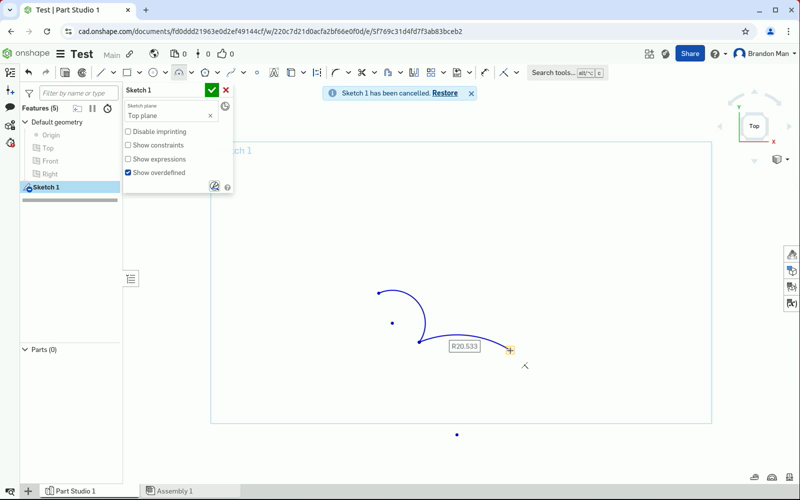
key_down(shift)
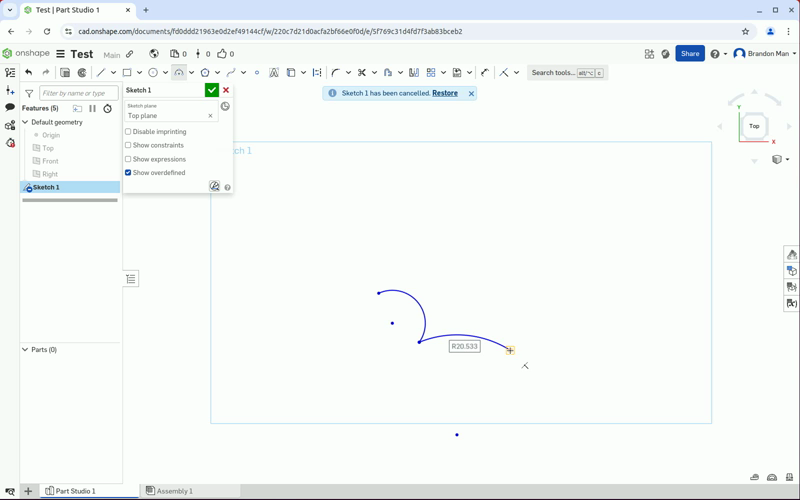
mouse_move(533, 290)
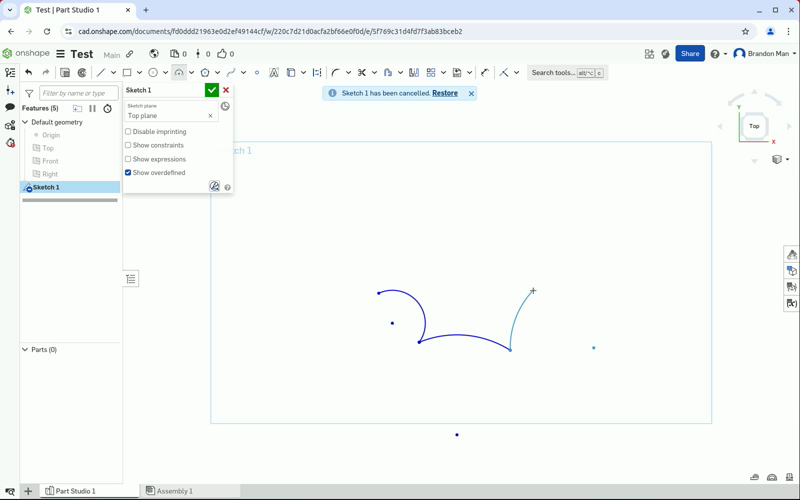
click(533, 290)
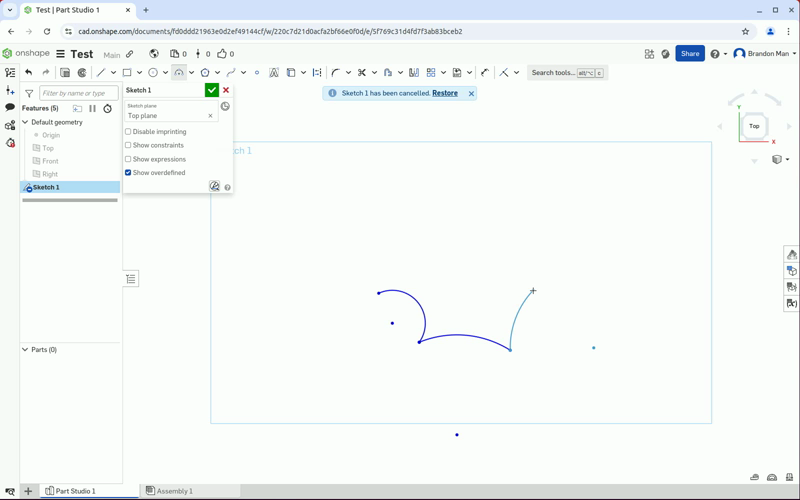
mouse_move(498, 311)
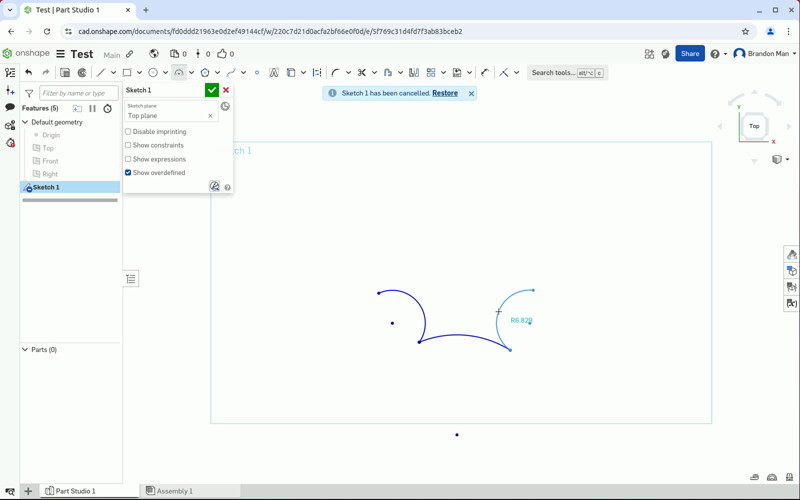
click(498, 311)
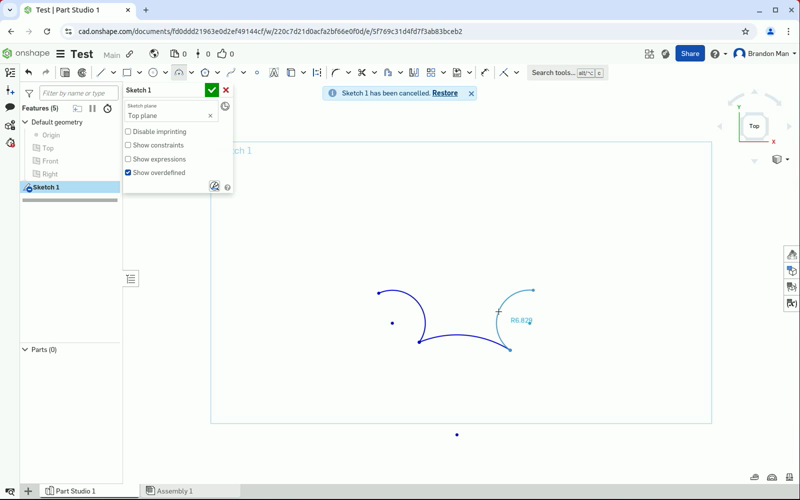
key_up(shift)
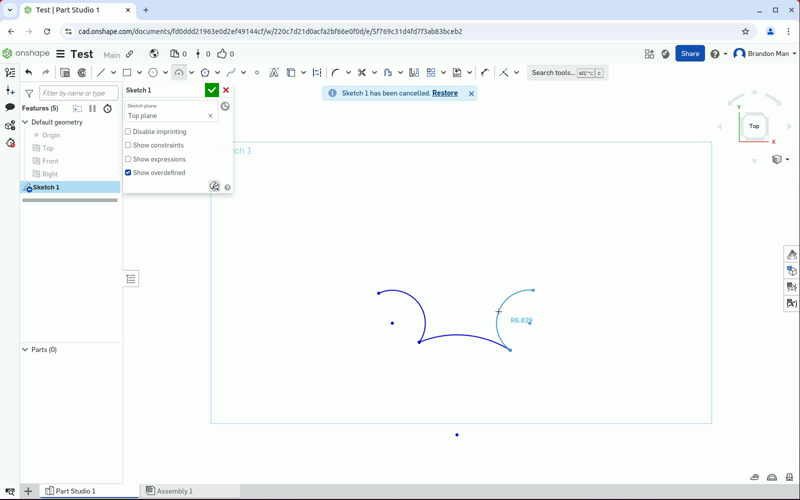
mouse_move(533, 290)
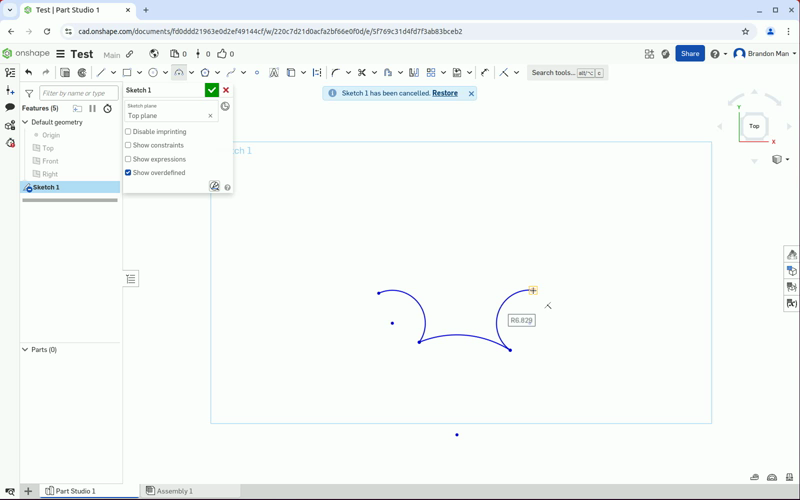
click(533, 290)
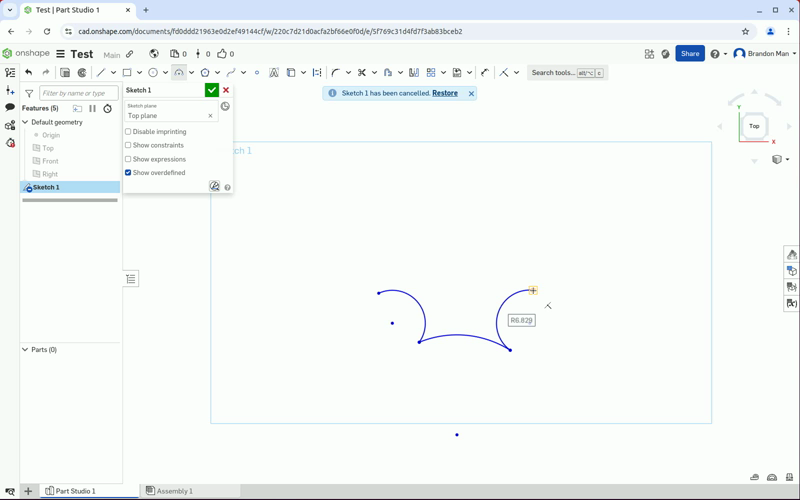
key_down(shift)
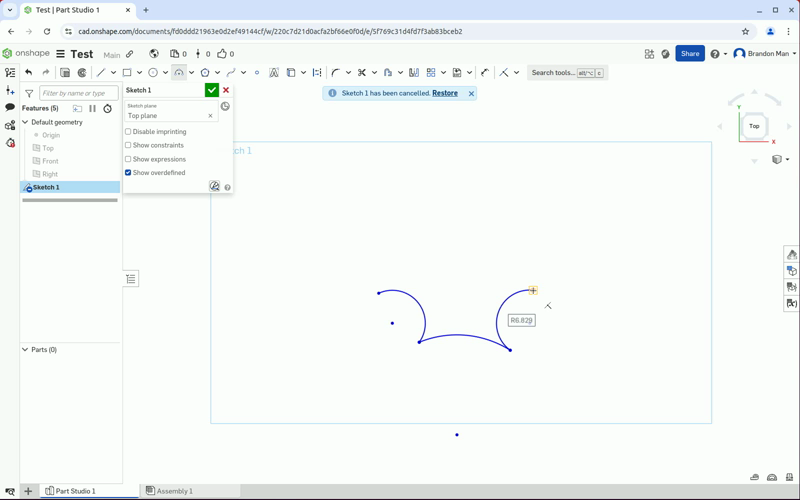
mouse_move(494, 207)
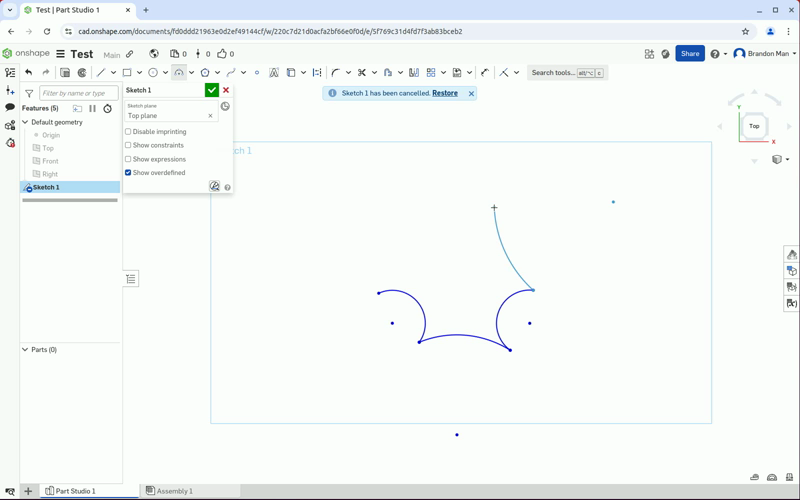
click(494, 207)
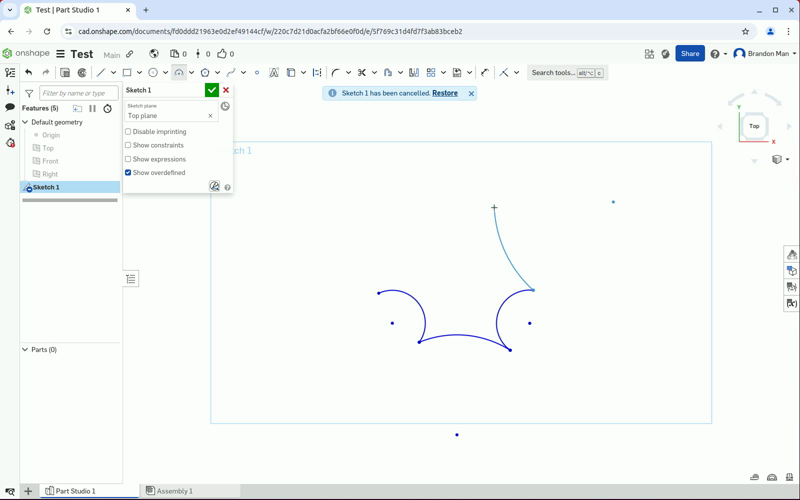
mouse_move(503, 253)
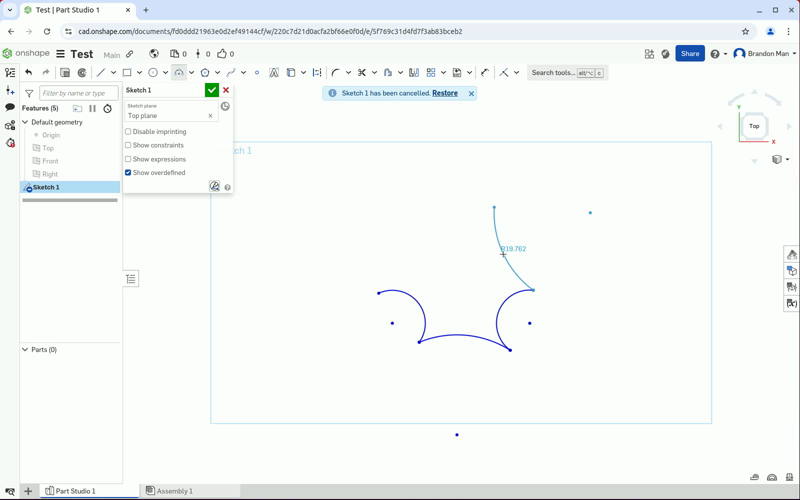
click(503, 253)
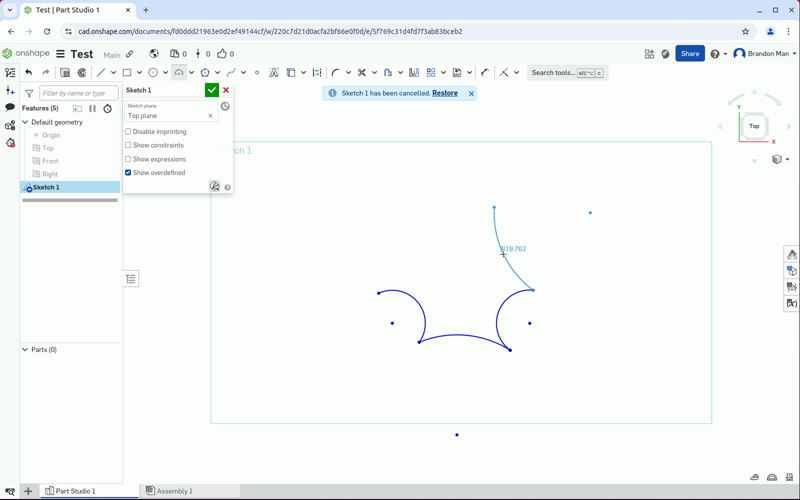
key_up(shift)
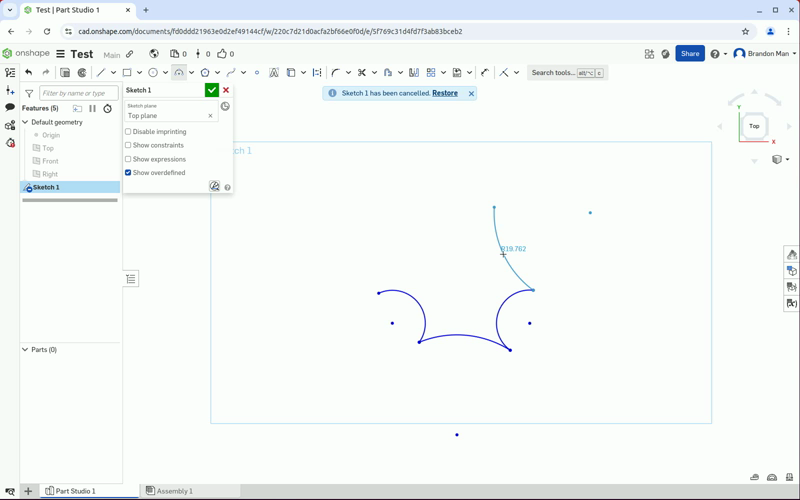
mouse_move(494, 207)
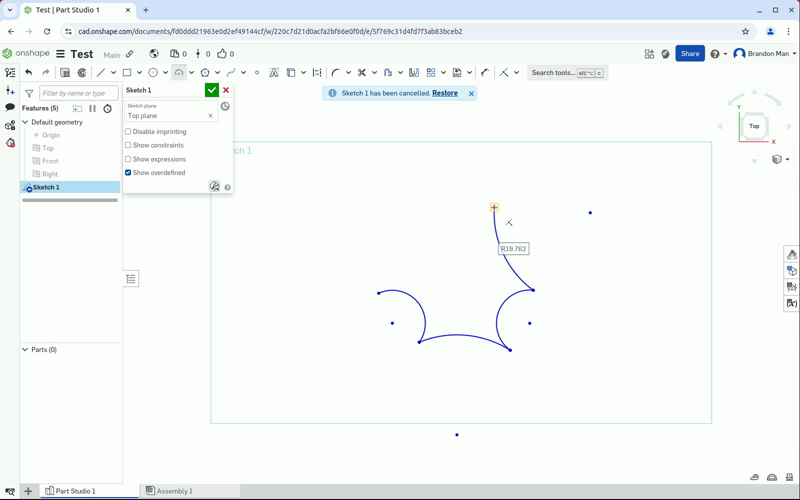
click(494, 207)
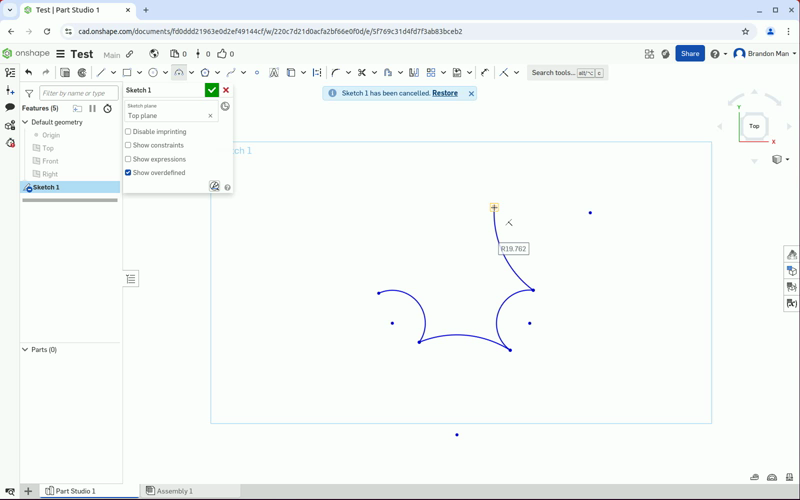
key_down(shift)
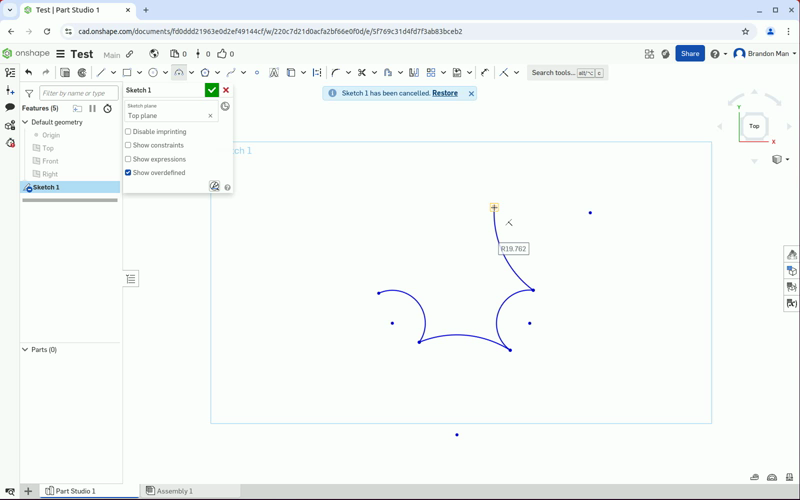
mouse_move(430, 217)
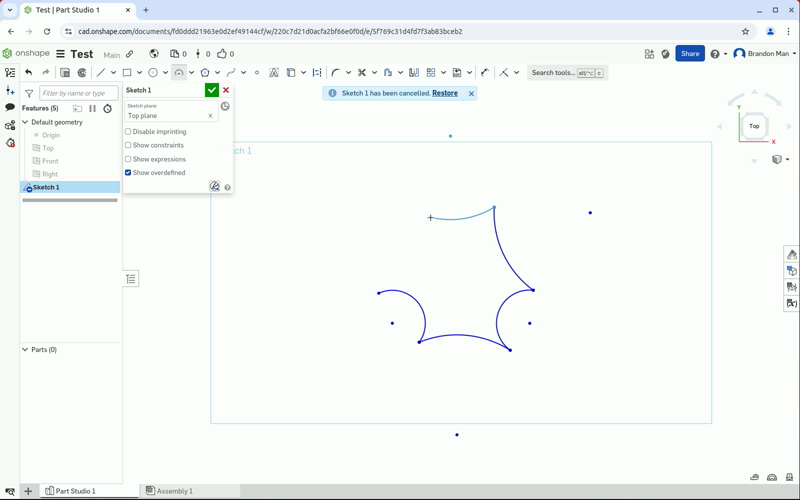
click(430, 217)
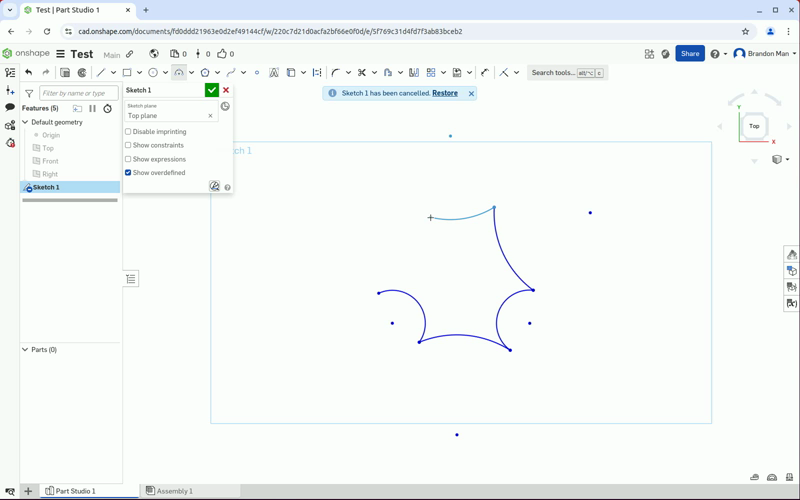
mouse_move(466, 236)
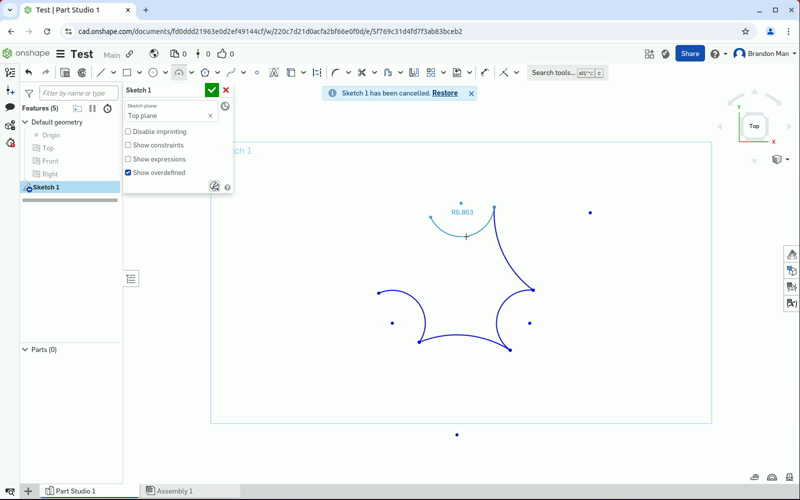
click(466, 236)
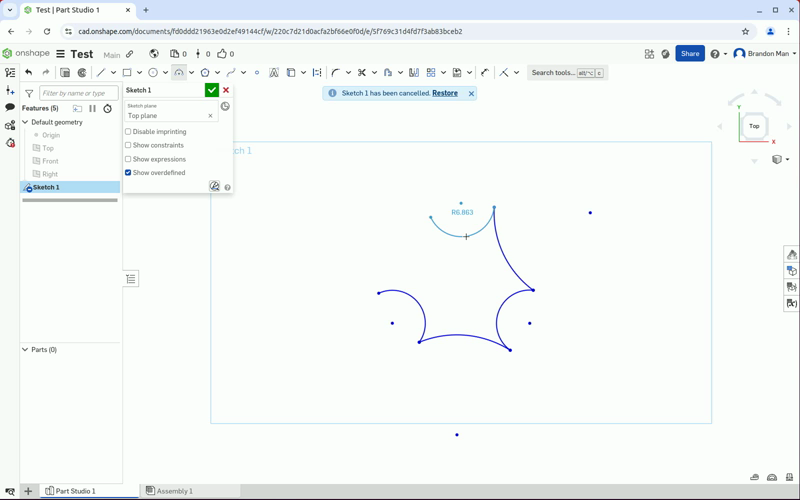
key_up(shift)
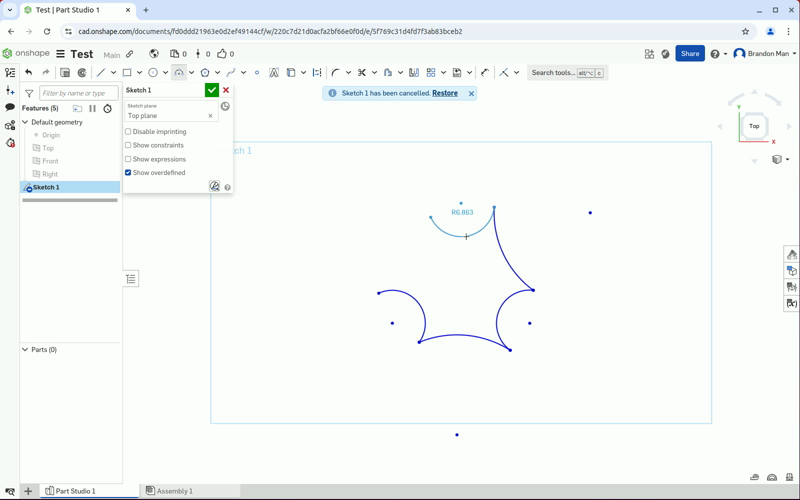
mouse_move(430, 217)
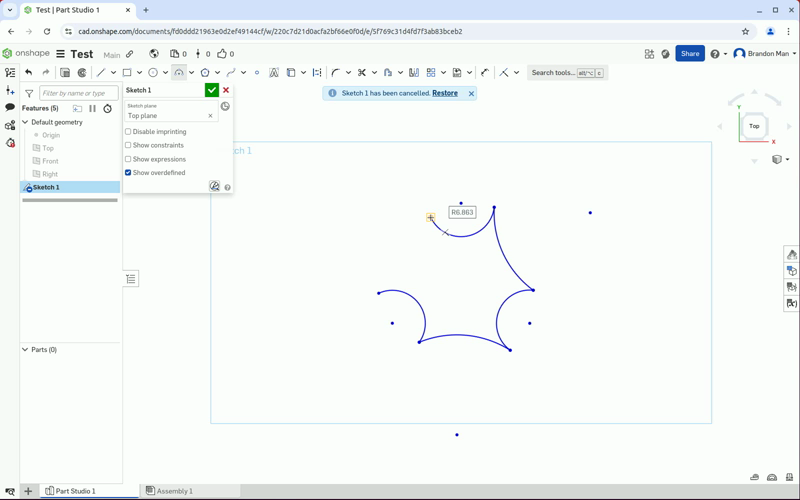
click(430, 217)
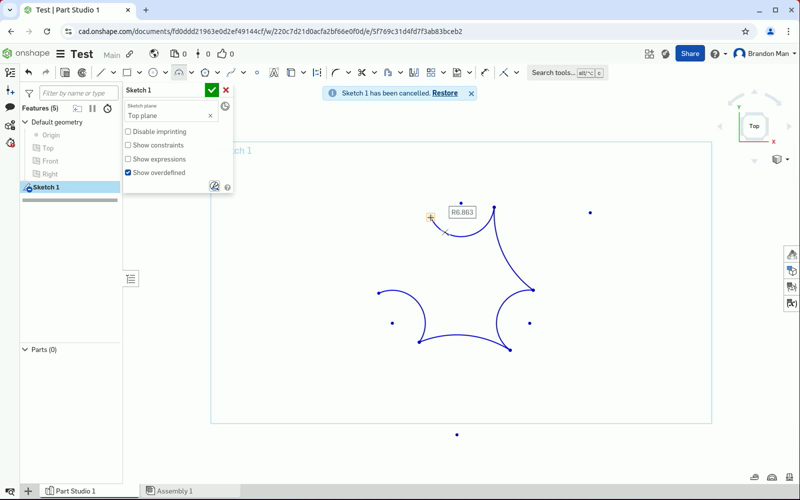
mouse_move(378, 293)
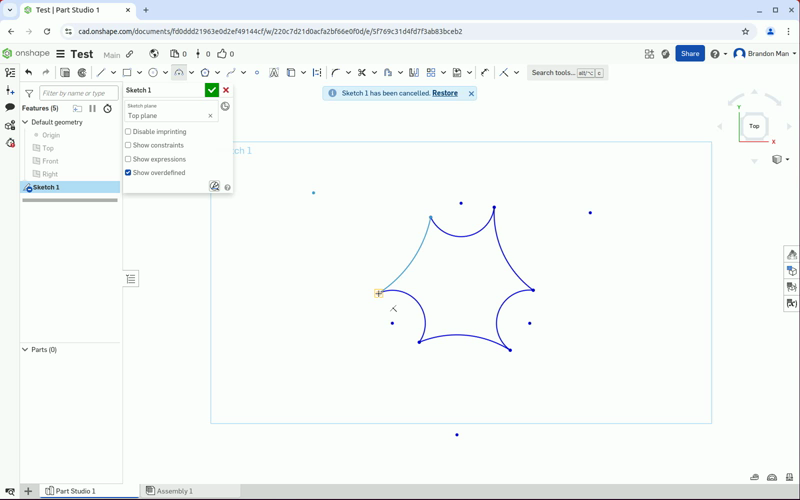
click(378, 293)
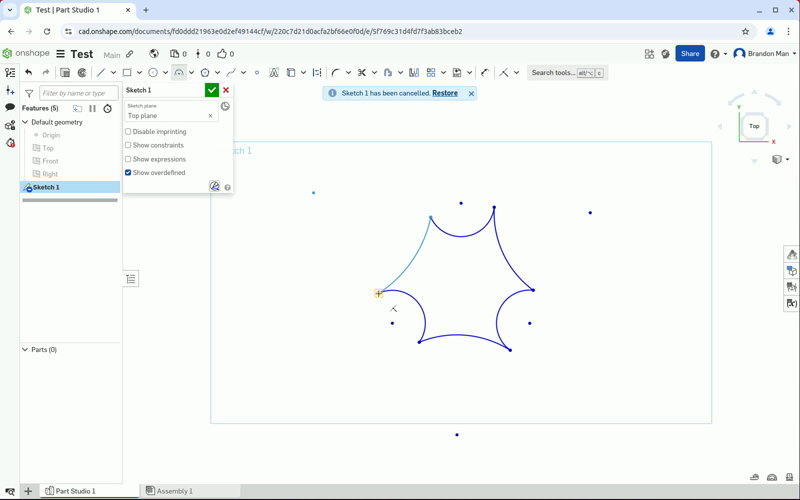
key_down(shift)
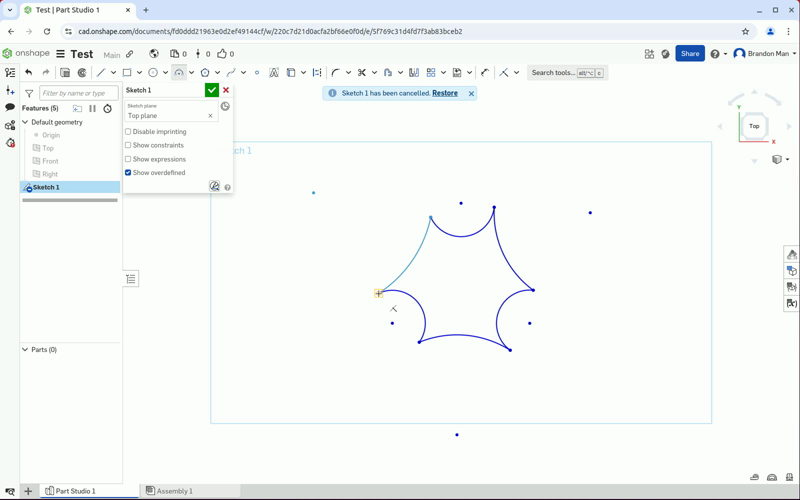
mouse_move(413, 261)
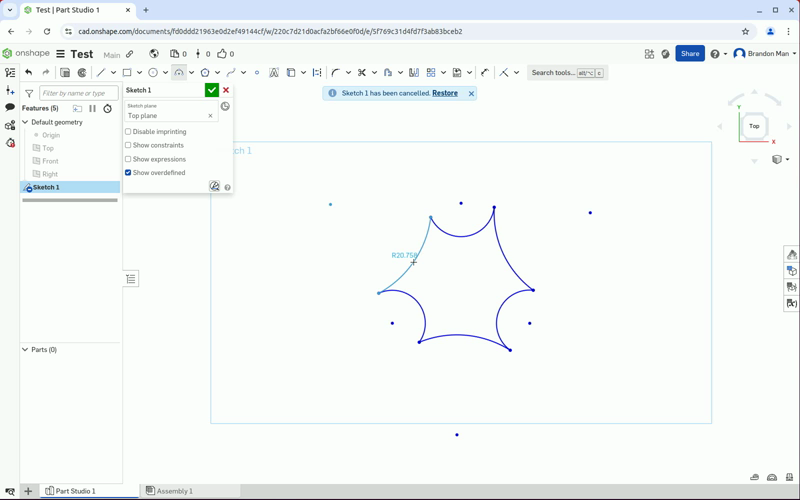
click(413, 261)
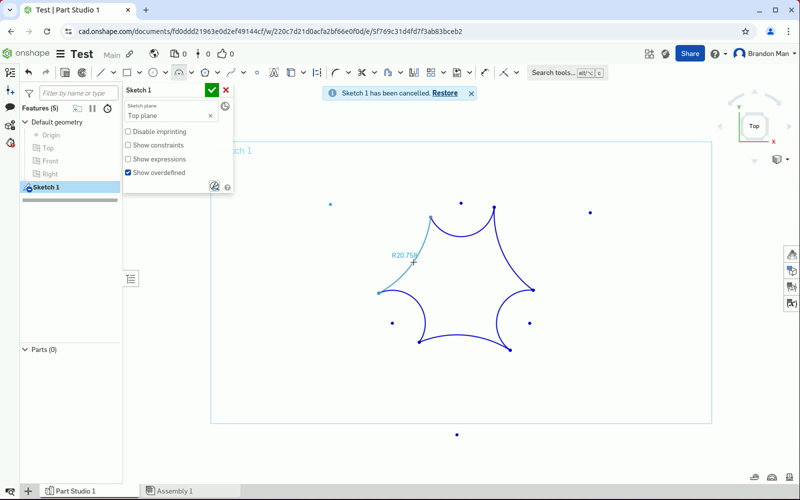
key_up(shift)
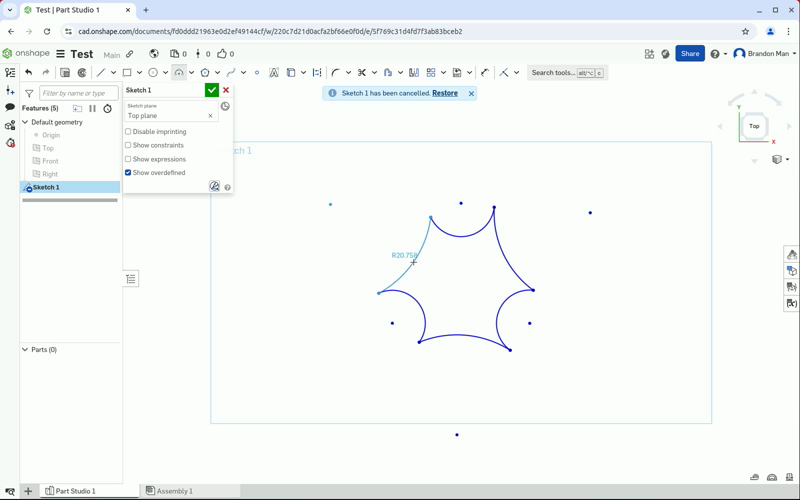
key(esc)
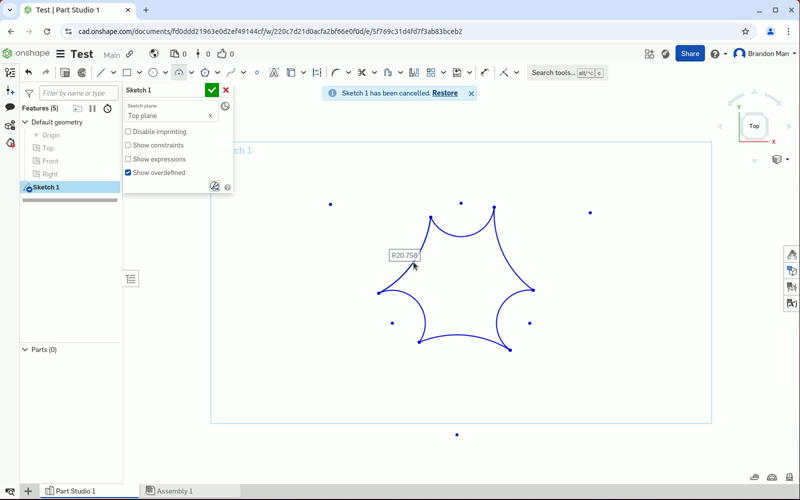
key(c)
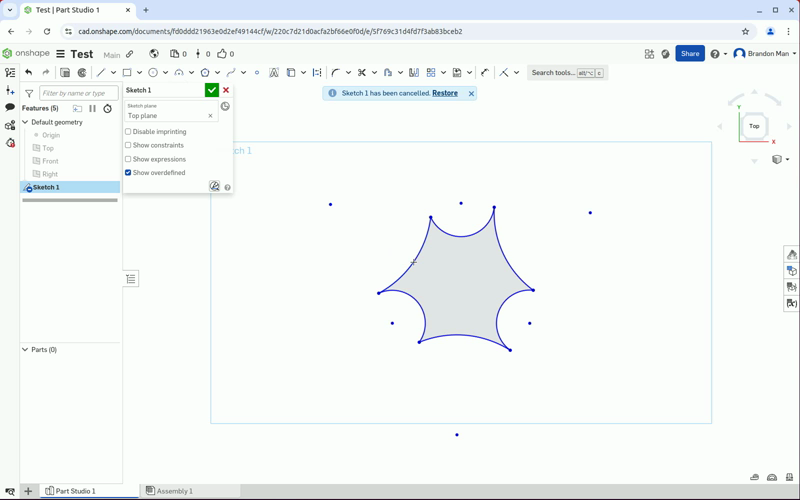
key_down(shift)
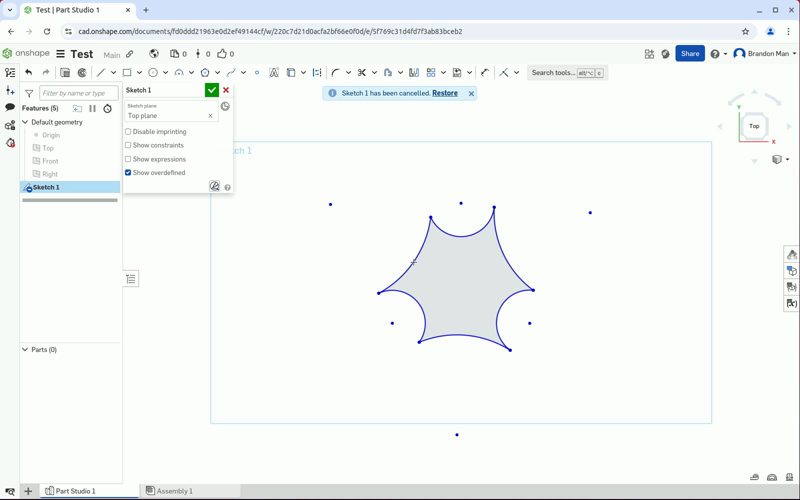
mouse_move(461, 283)
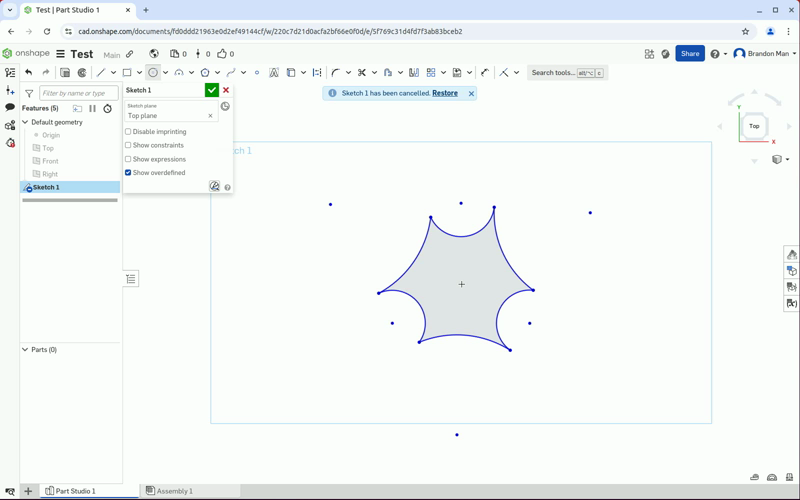
click(461, 283)
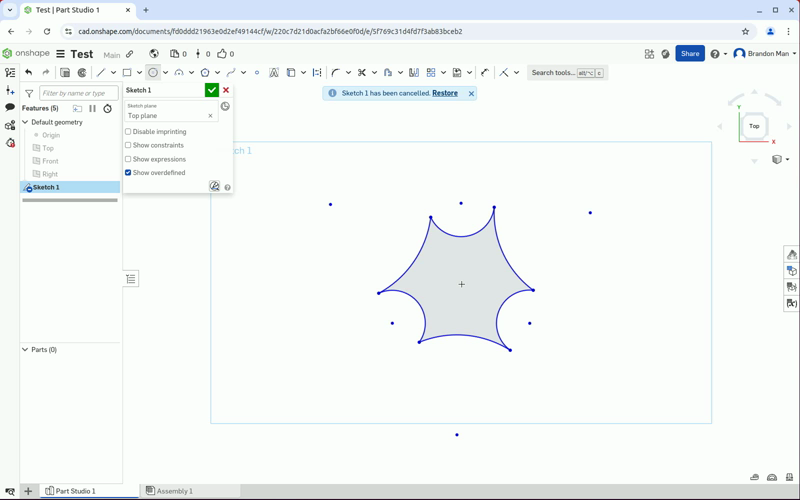
key_up(shift)
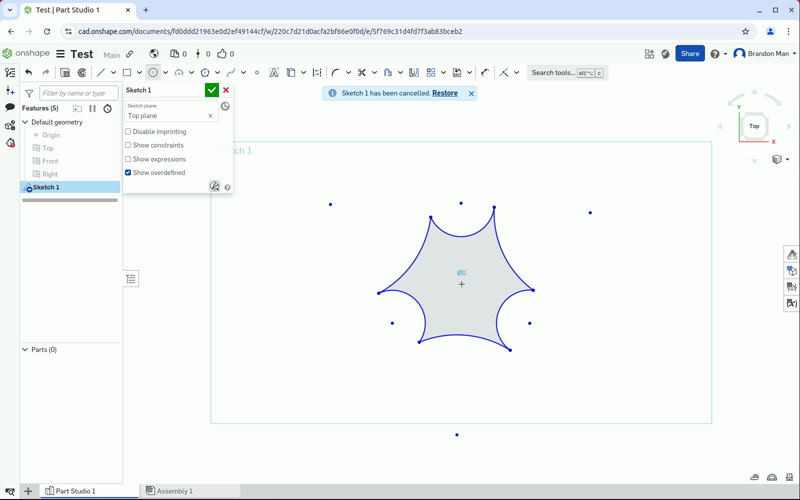
mouse_move(490, 283)
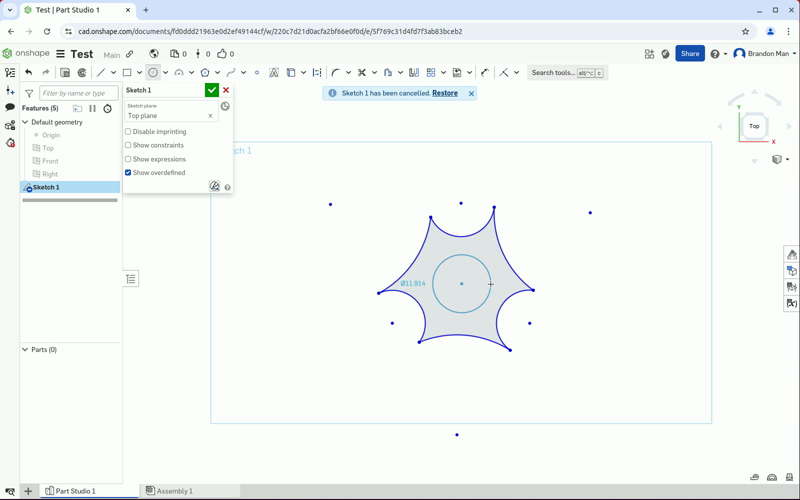
click(490, 283)
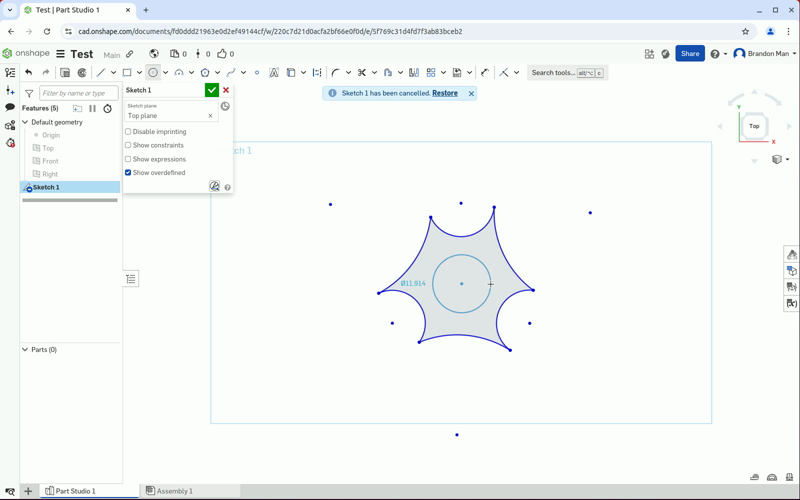
key(esc)
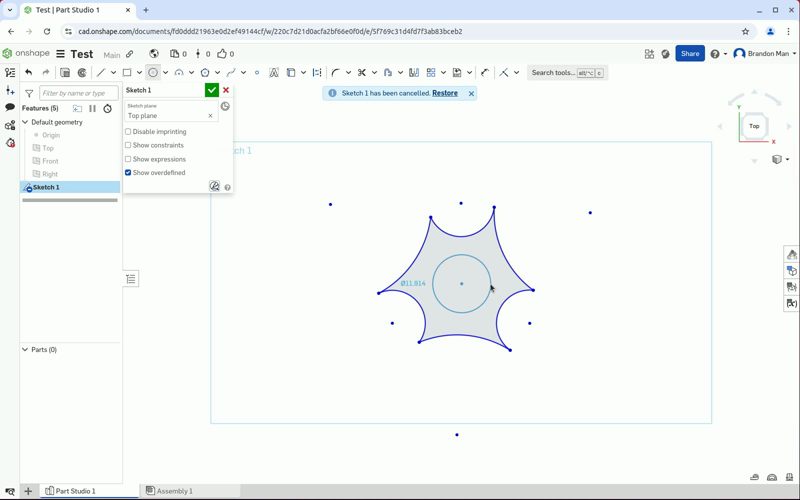
mouse_move(453, 243)
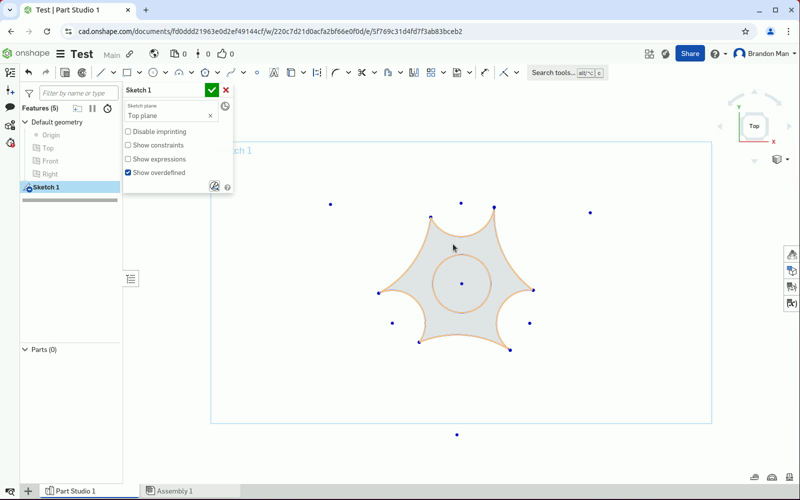
click(453, 243)
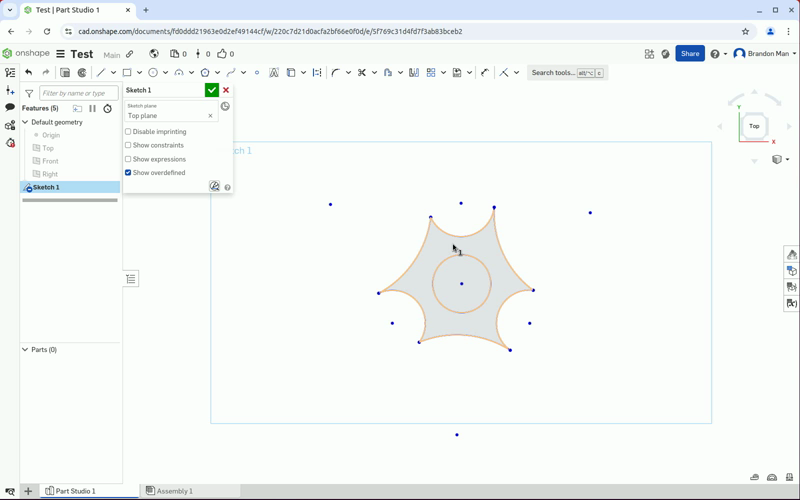
mouse_move(73, 352)
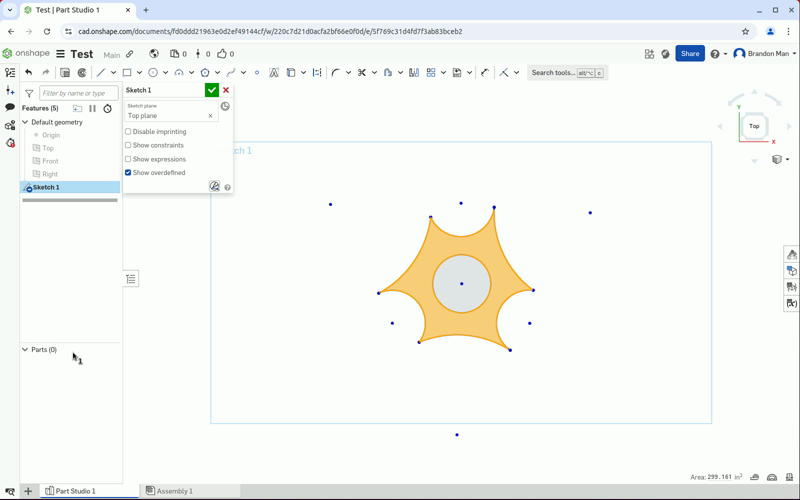
key(shift+y)
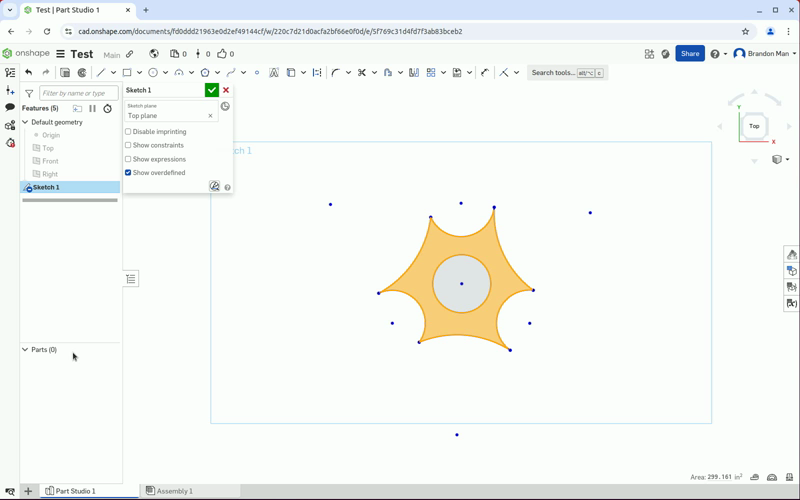
key(shift+e)
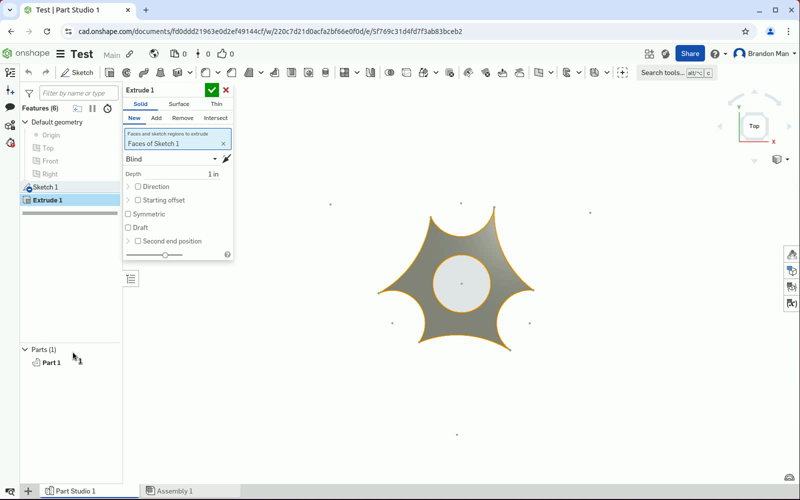
mouse_move(143, 106)
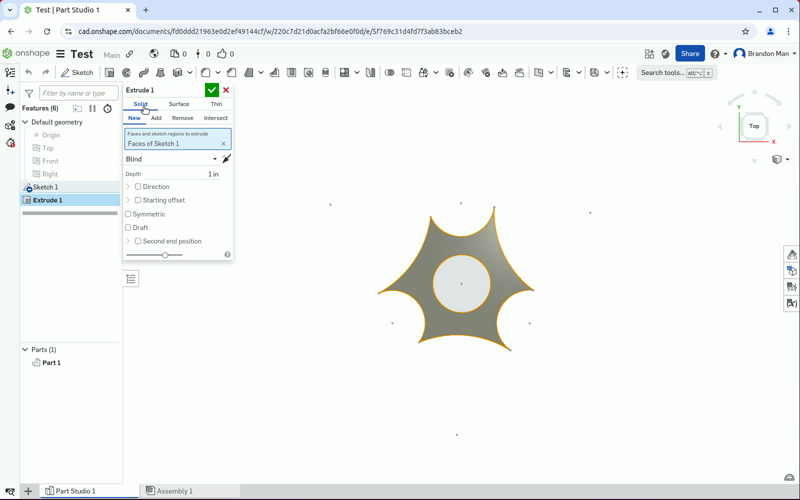
click(143, 106)
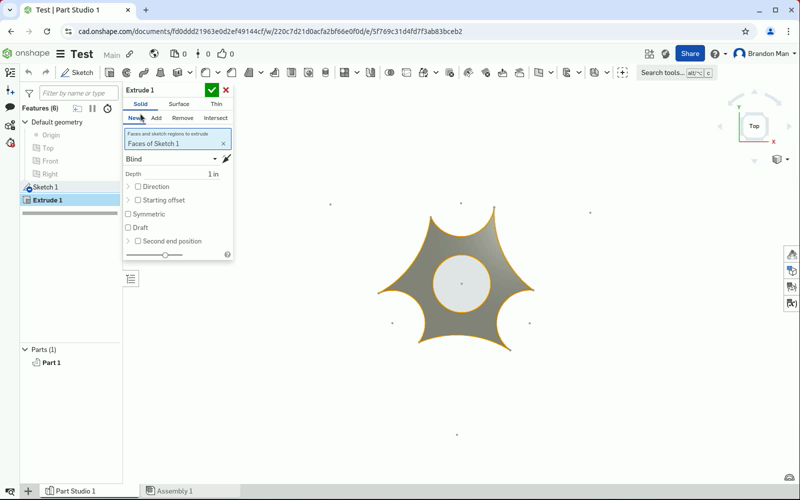
mouse_move(137, 120)
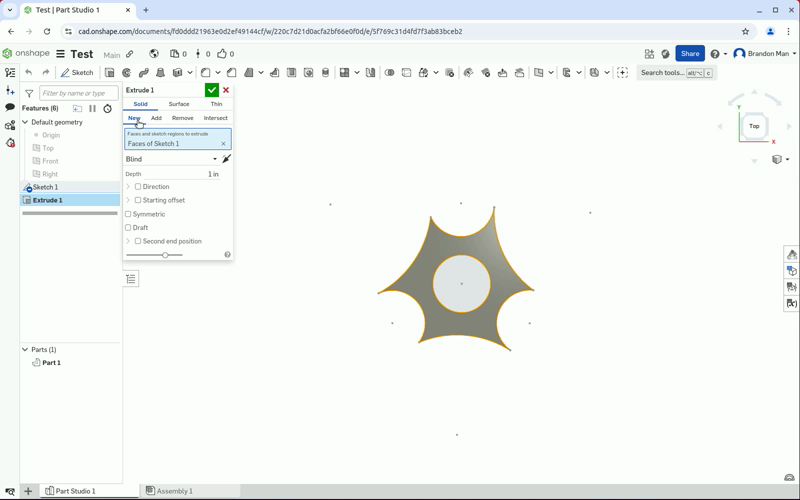
click(137, 120)
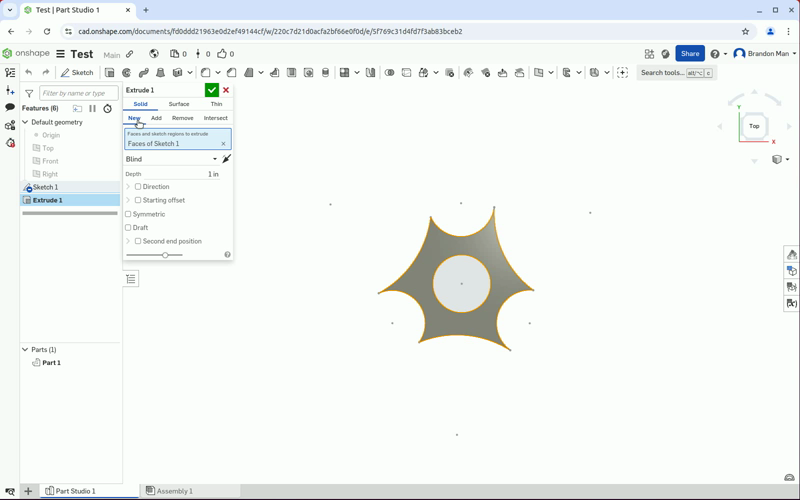
key(tab, 4)
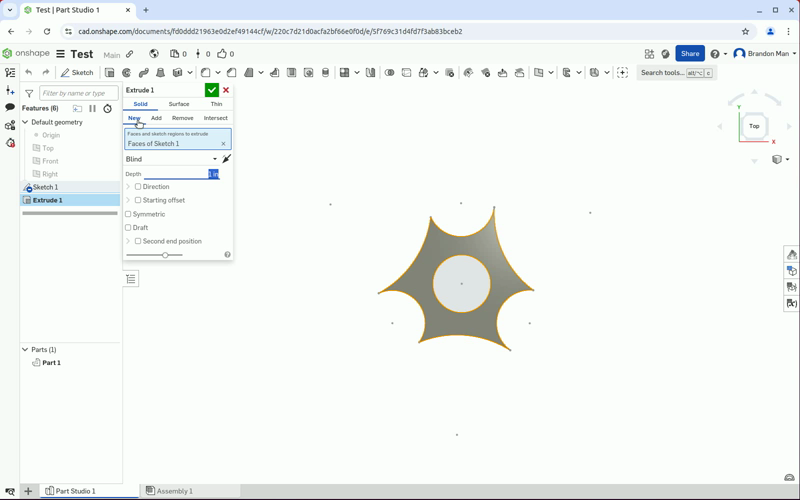
text(2.648)
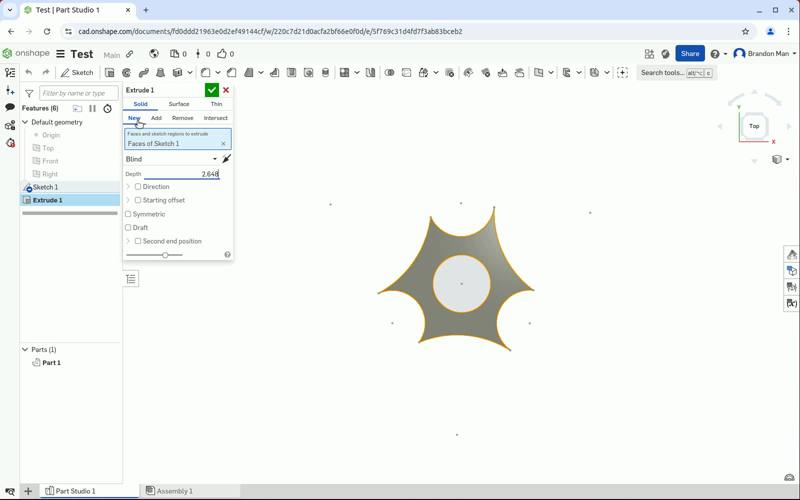
key(enter)
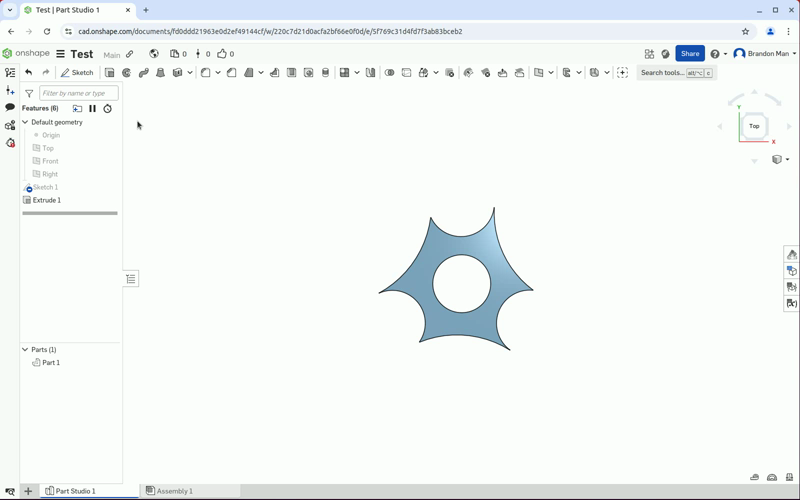
key(shift+h)
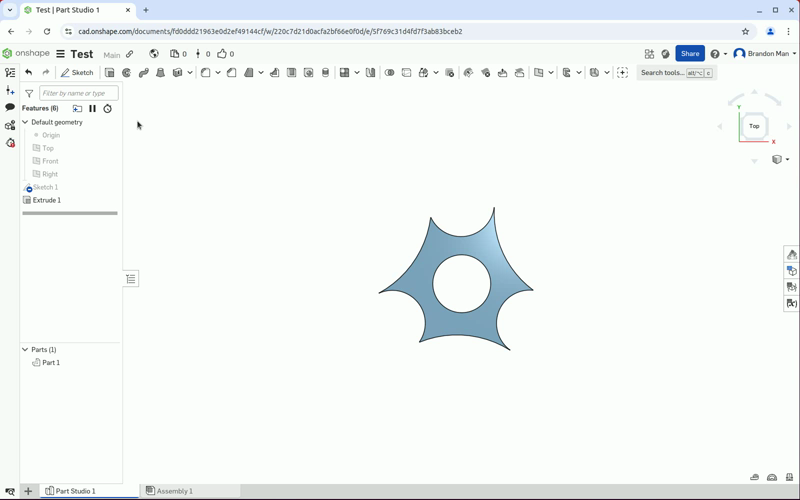
key(shift+h)
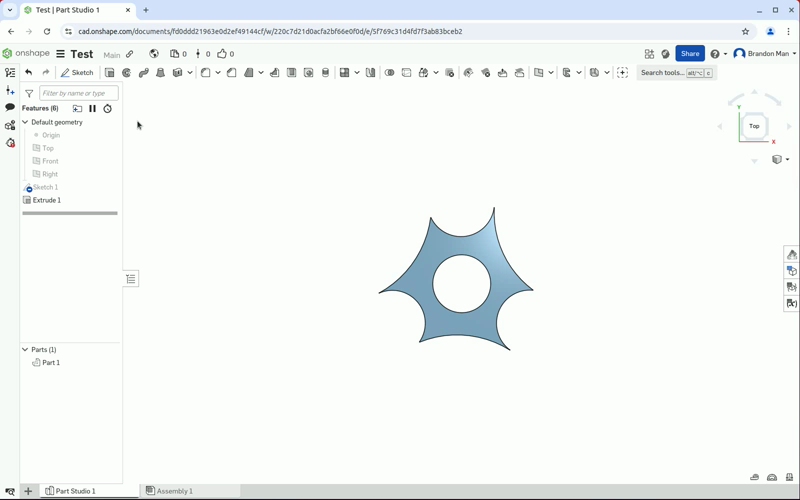
mouse_move(73, 189)
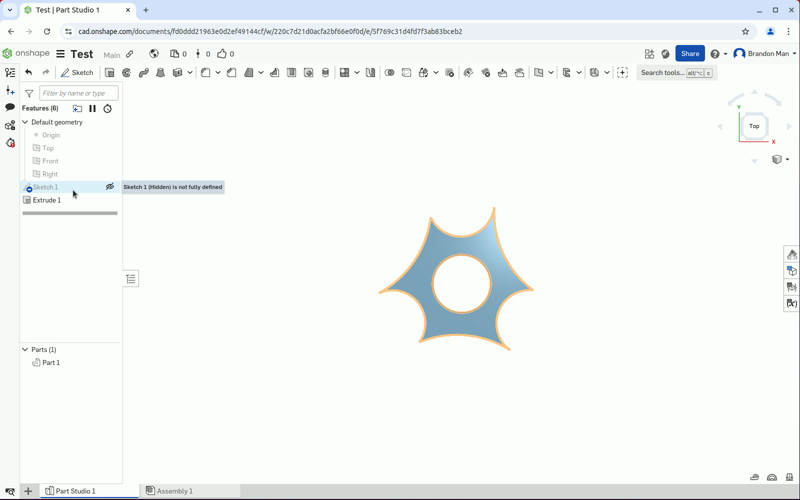
click(73, 189)
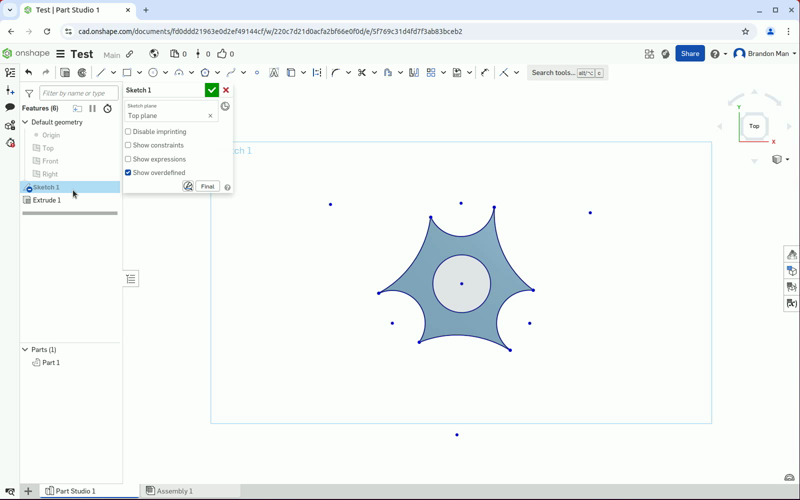
mouse_move(229, 92)
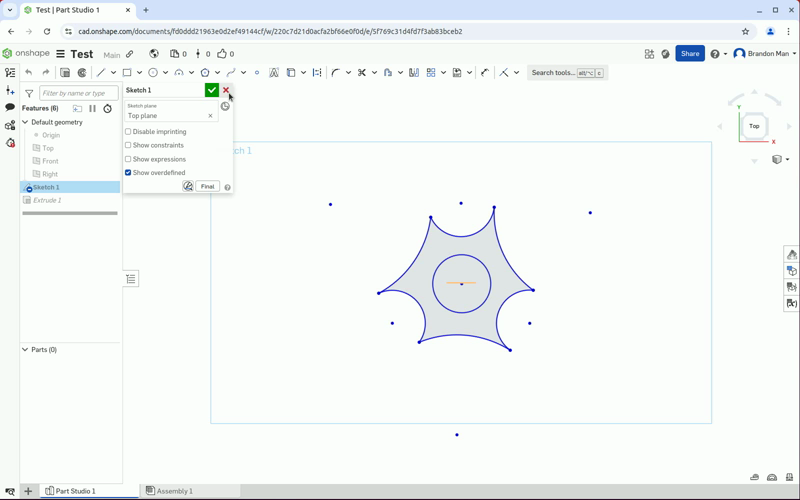
click(229, 92)
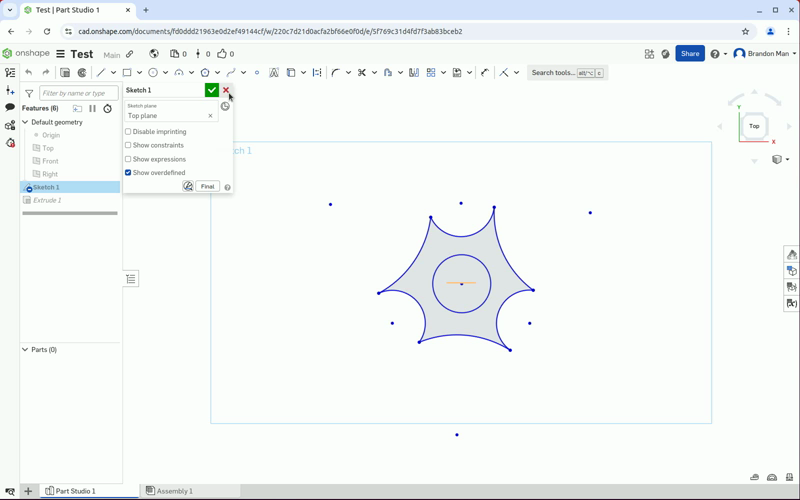
key(shift+s)
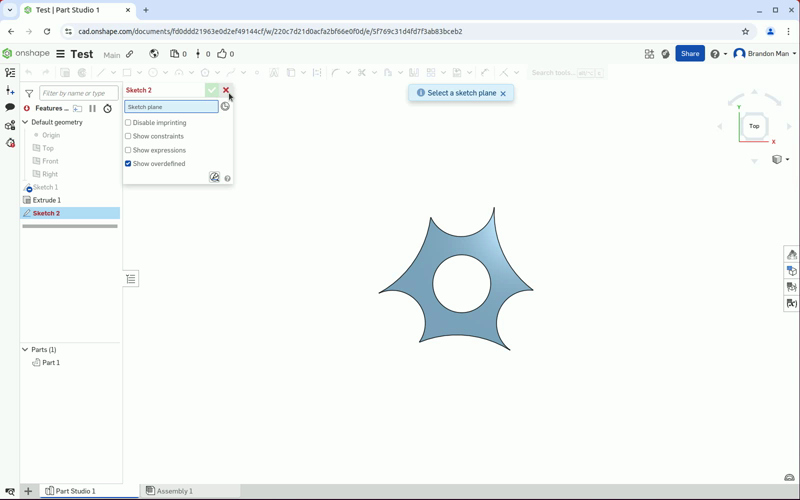
mouse_move(73, 150)
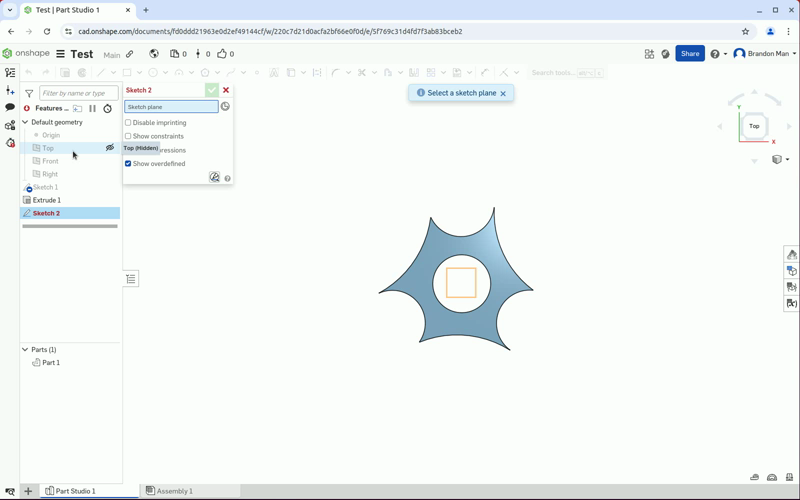
click(73, 150)
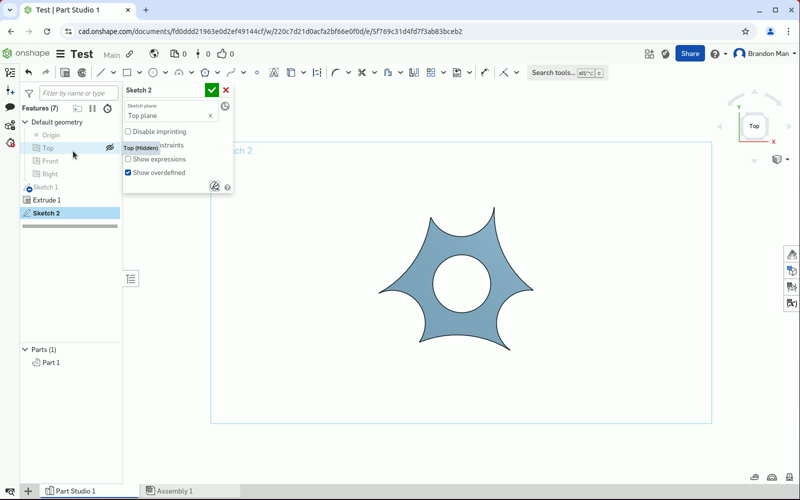
mouse_move(73, 352)
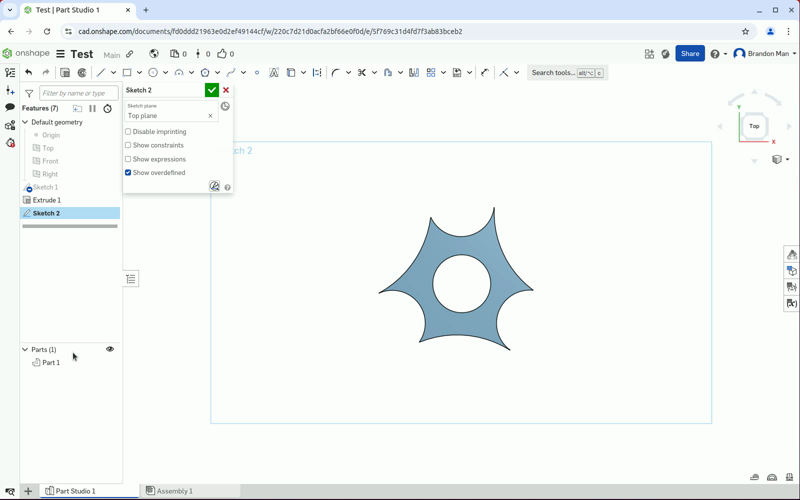
key(y)
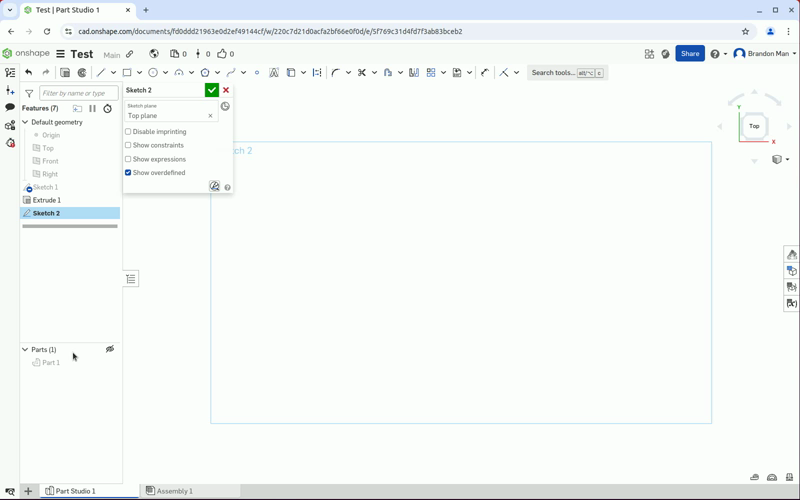
key(c)
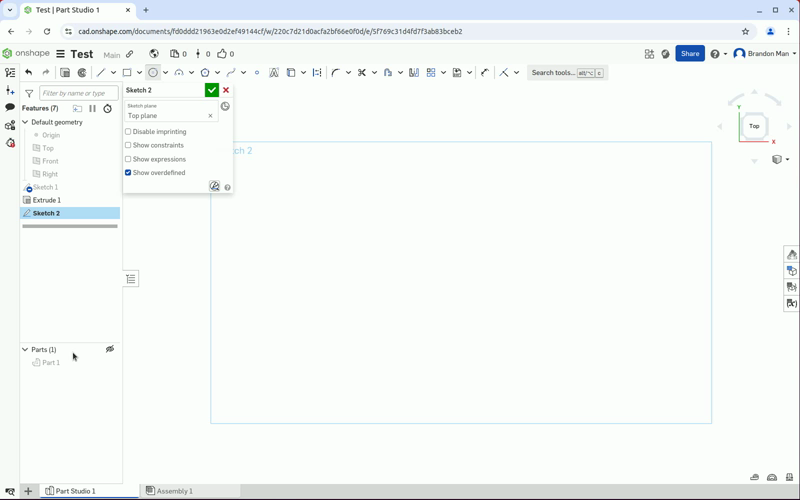
key_down(shift)
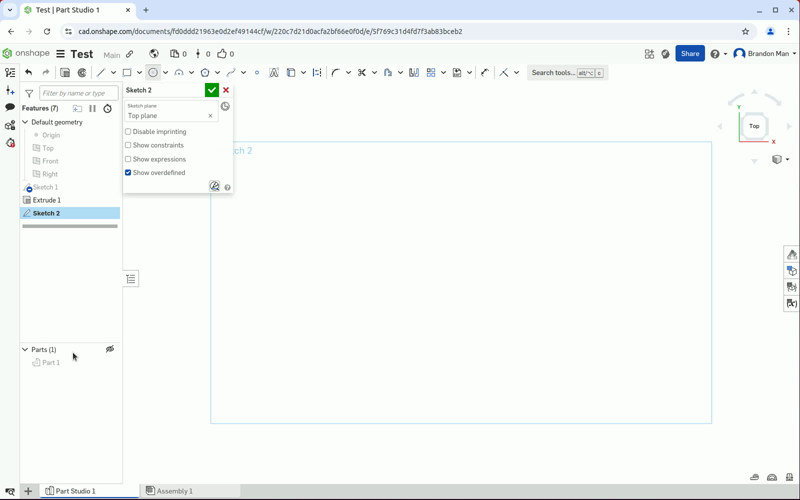
mouse_move(460, 203)
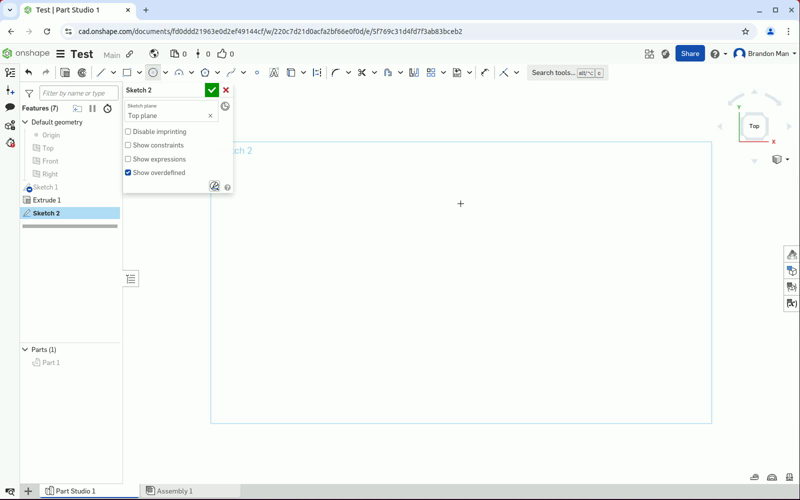
click(460, 203)
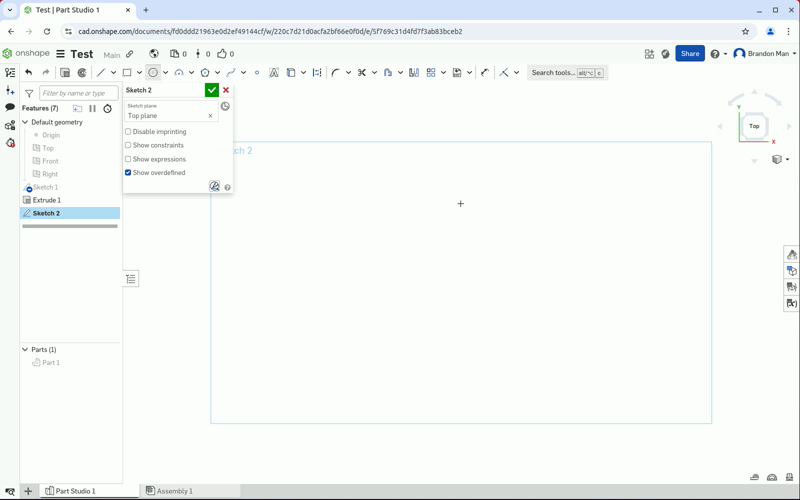
key_up(shift)
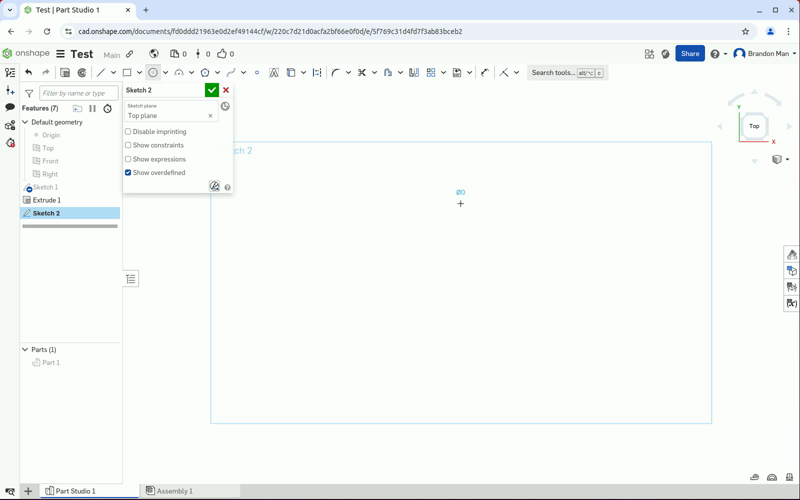
mouse_move(489, 203)
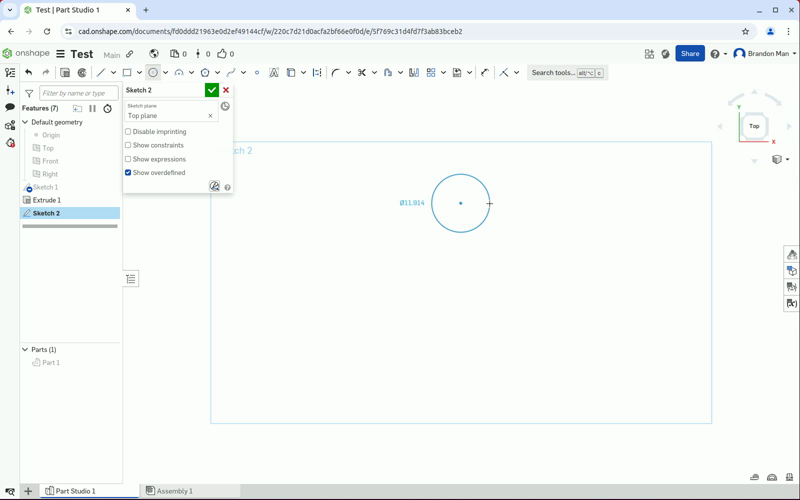
click(489, 203)
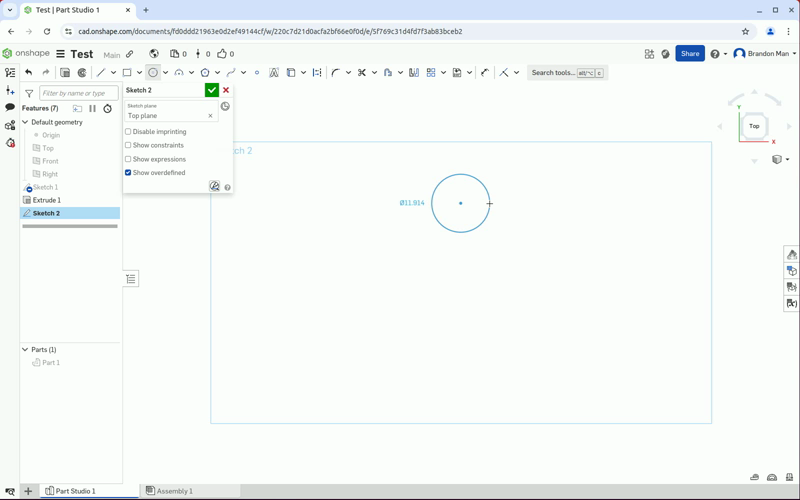
key(esc)
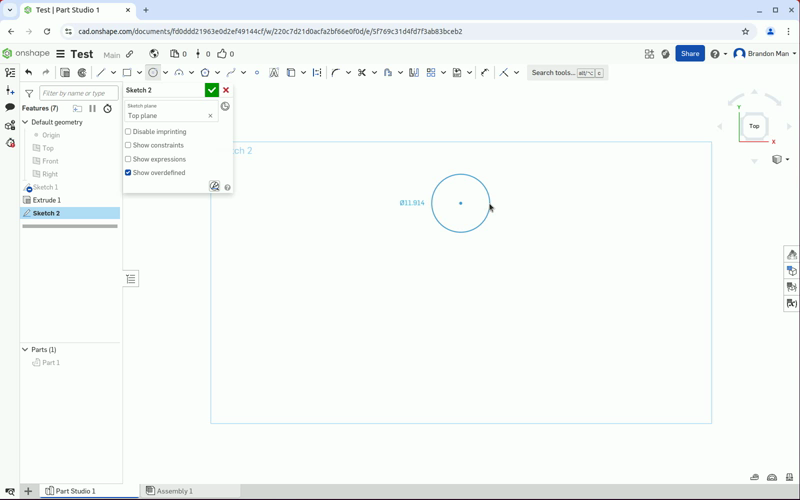
key(a)
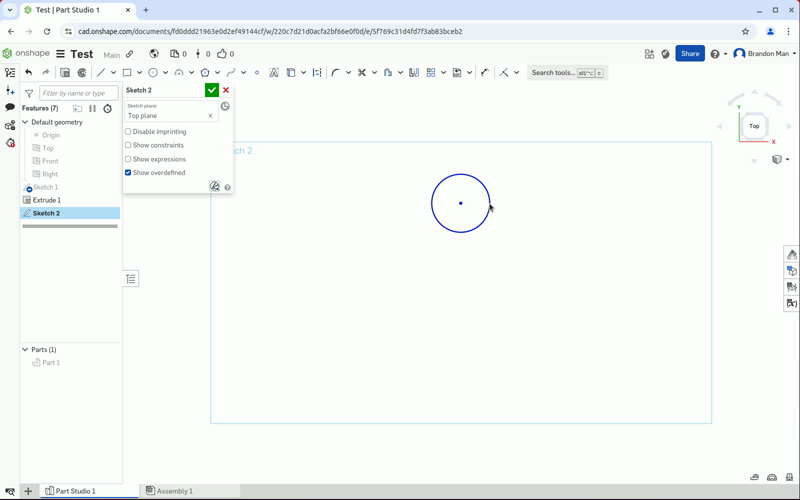
key_down(shift)
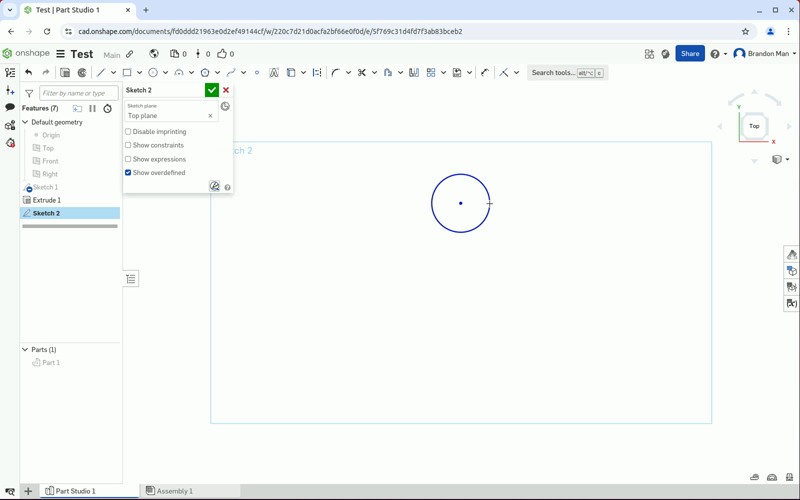
mouse_move(493, 206)
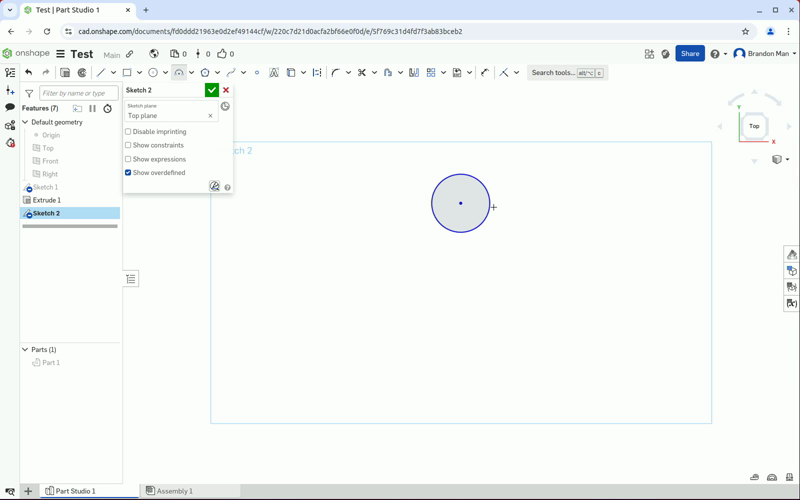
click(493, 206)
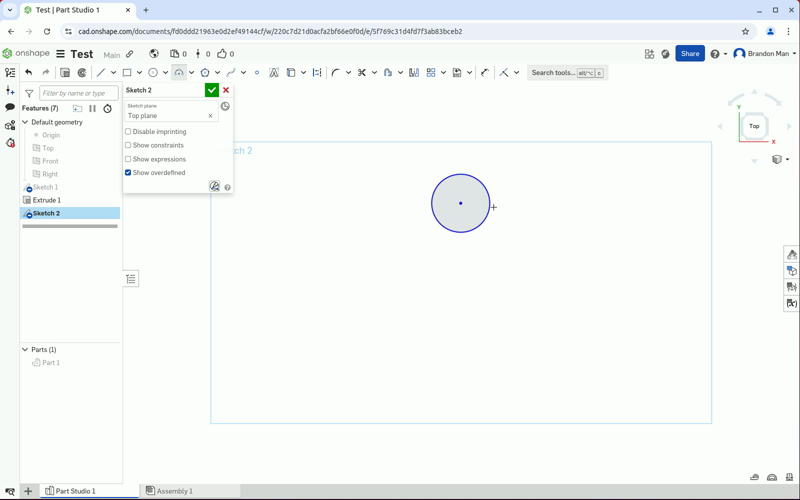
key_up(shift)
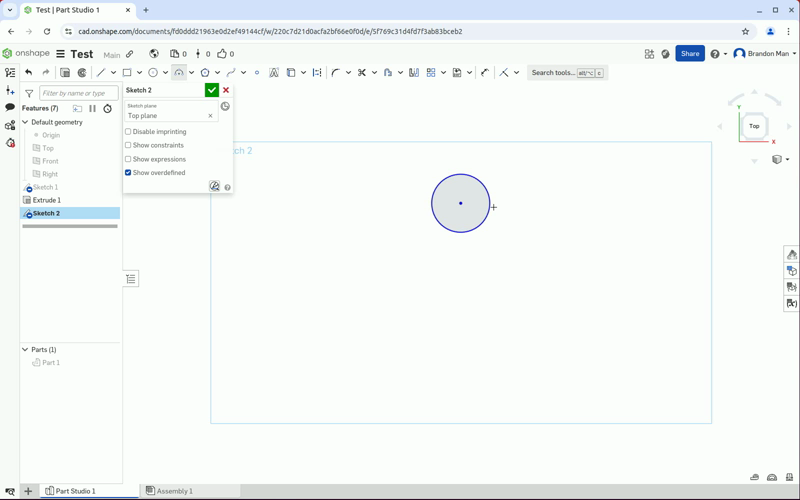
key_down(shift)
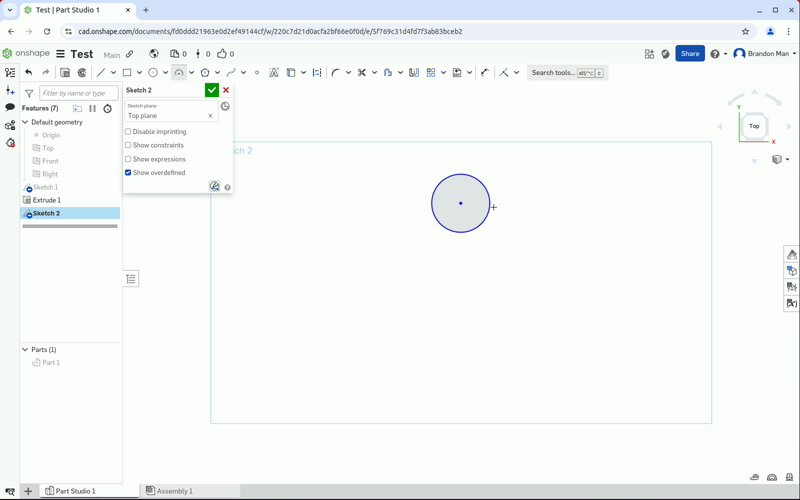
mouse_move(493, 204)
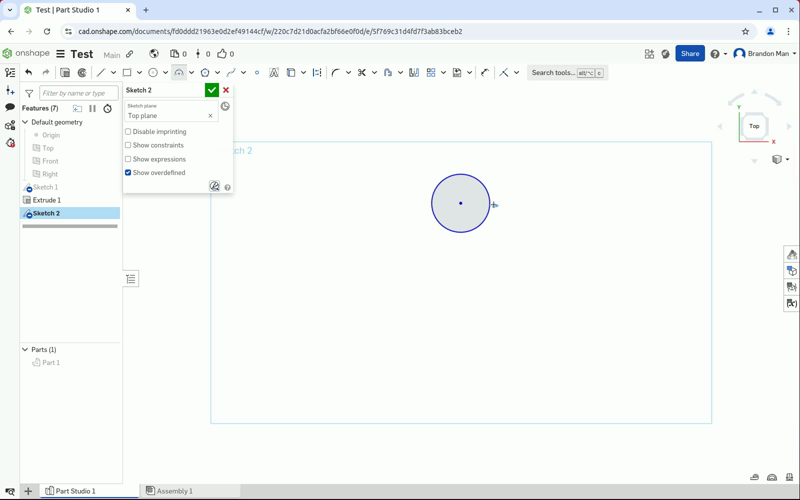
scroll(6)
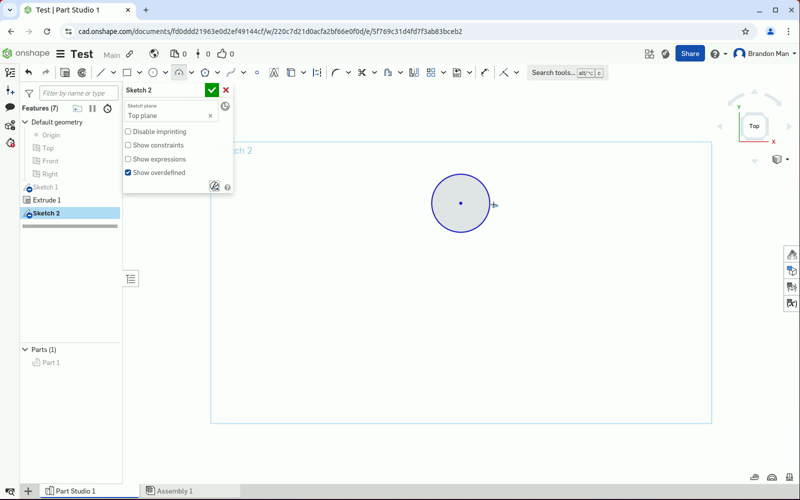
scroll(6)
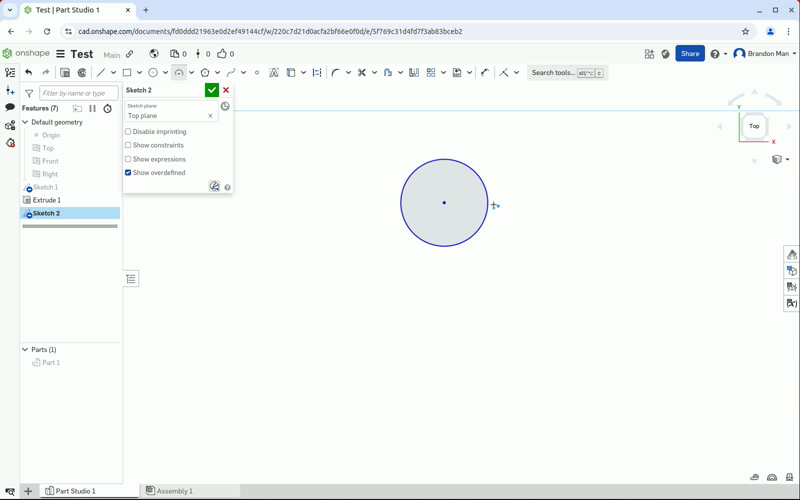
scroll(6)
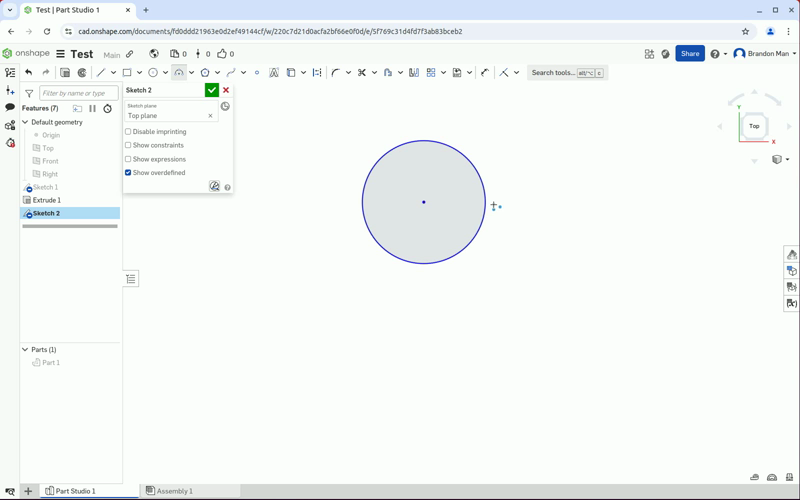
scroll(6)
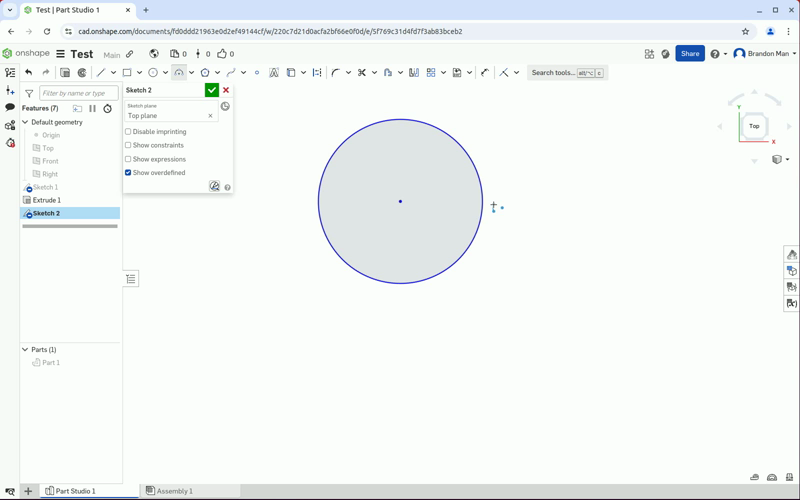
scroll(6)
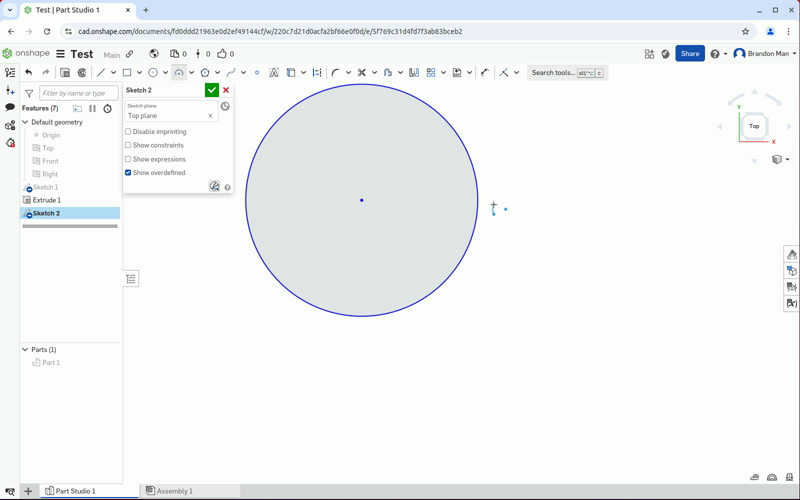
scroll(6)
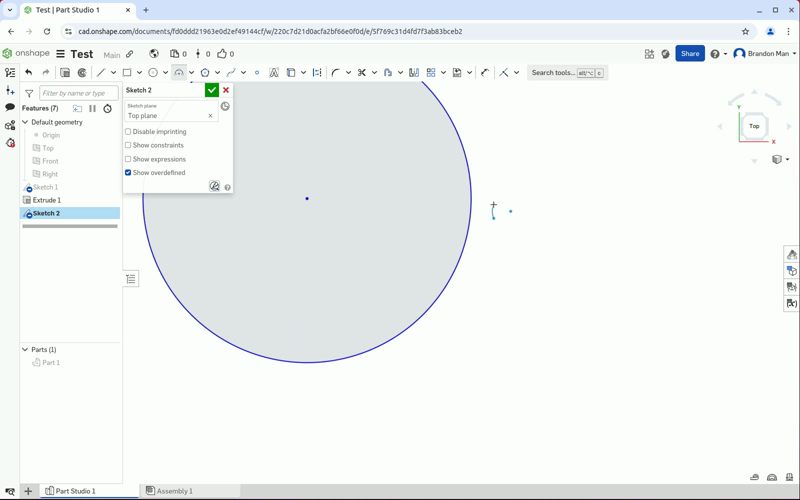
scroll(6)
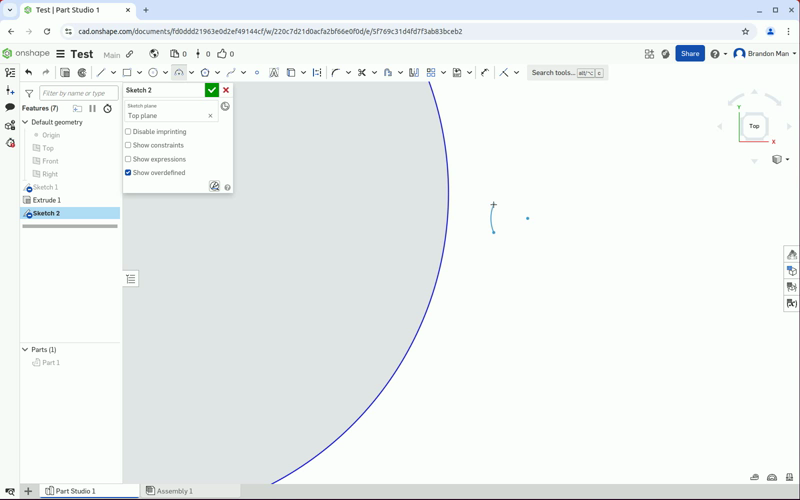
click(493, 204)
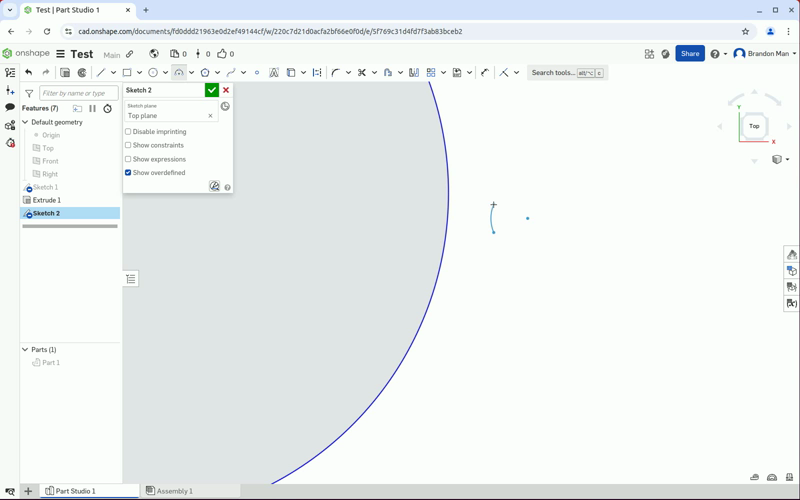
scroll(-6)
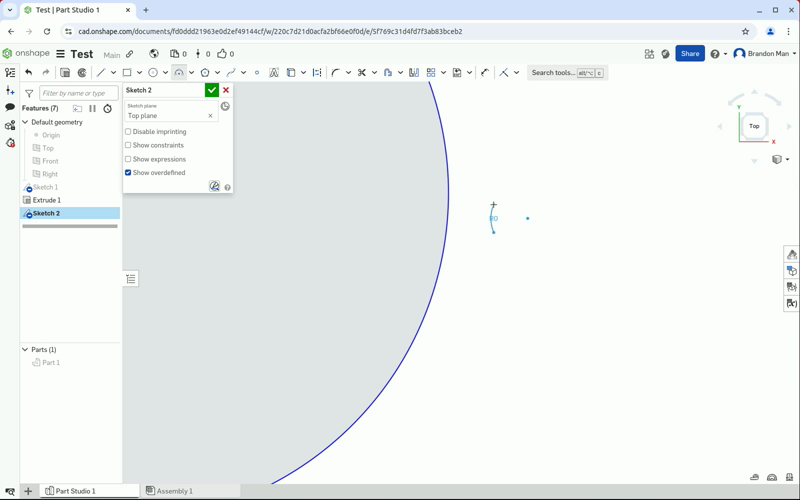
scroll(-6)
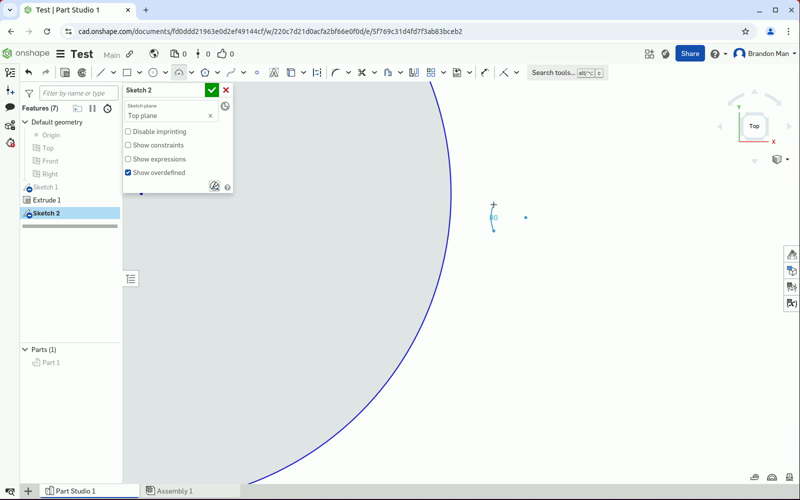
scroll(-6)
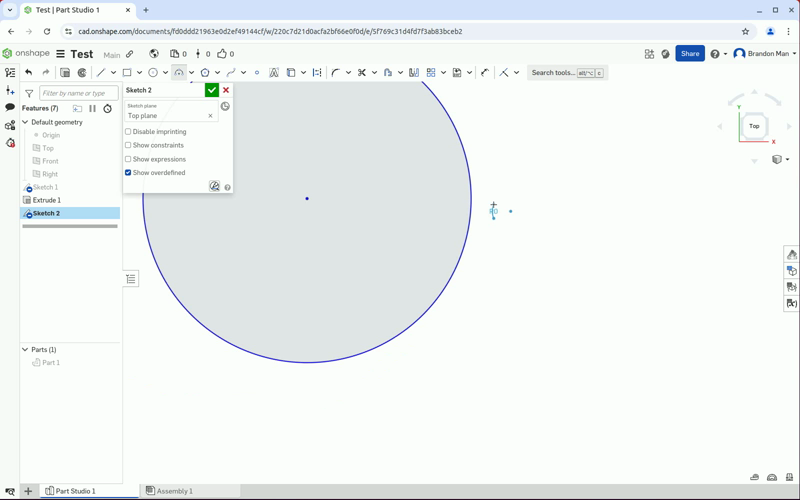
scroll(-6)
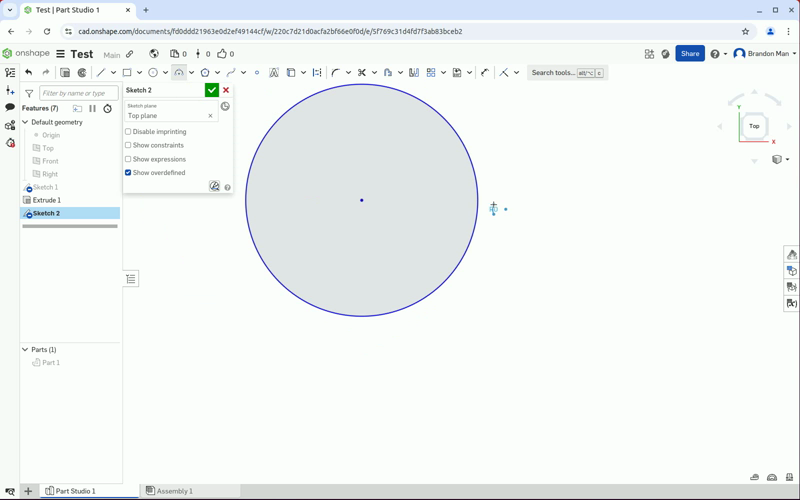
scroll(-6)
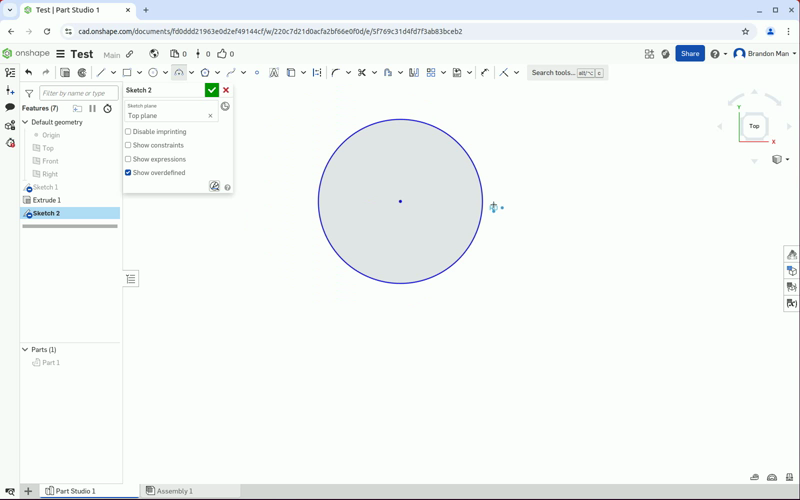
scroll(-6)
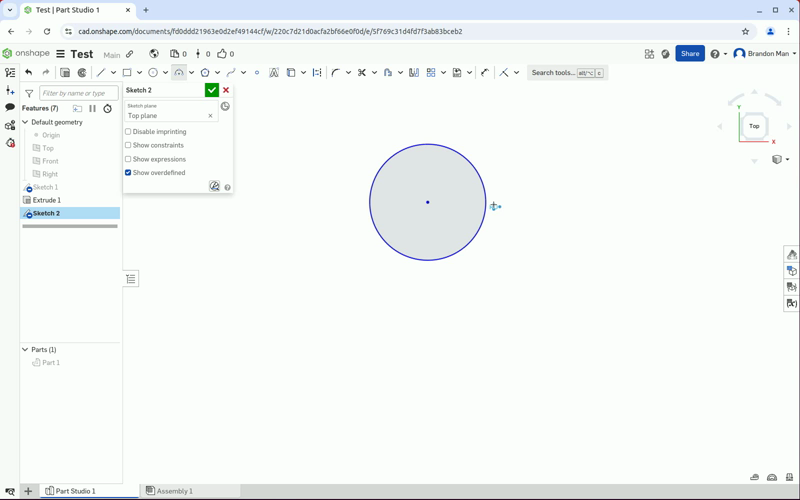
scroll(-6)
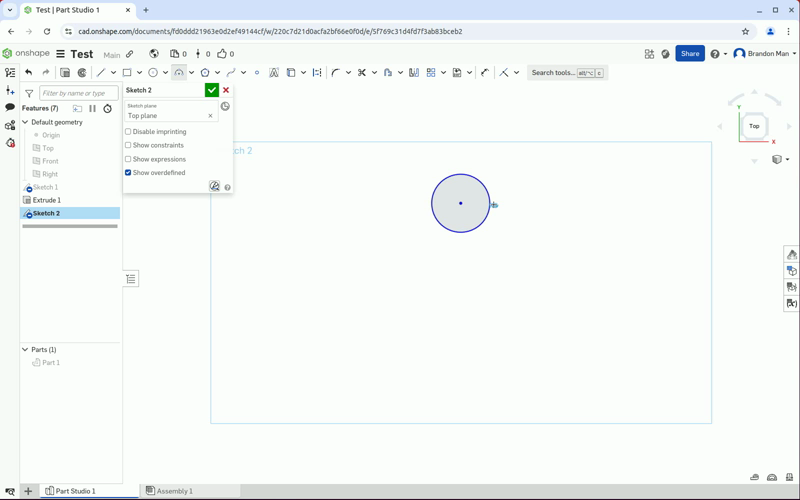
mouse_move(493, 205)
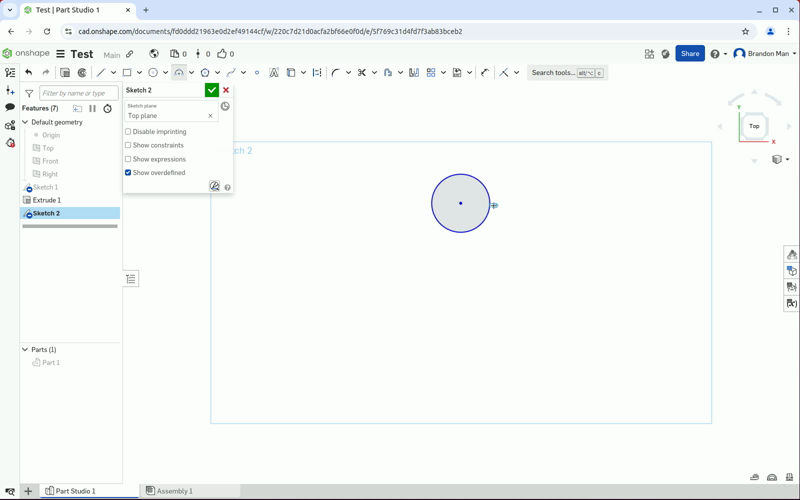
scroll(6)
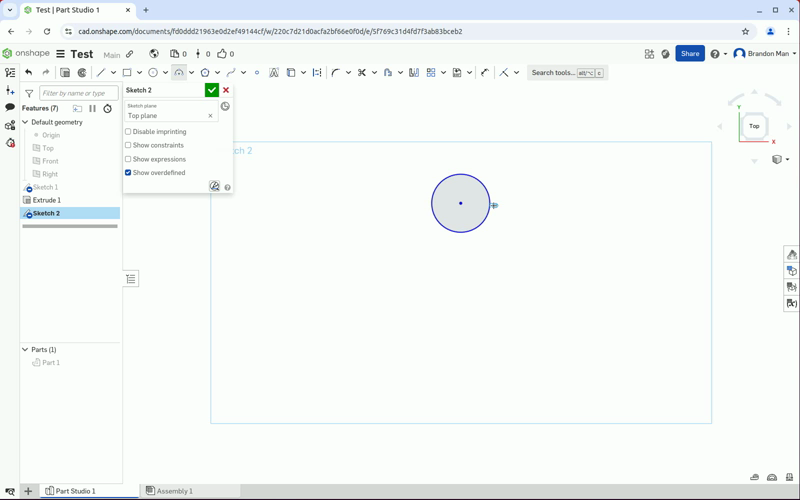
scroll(6)
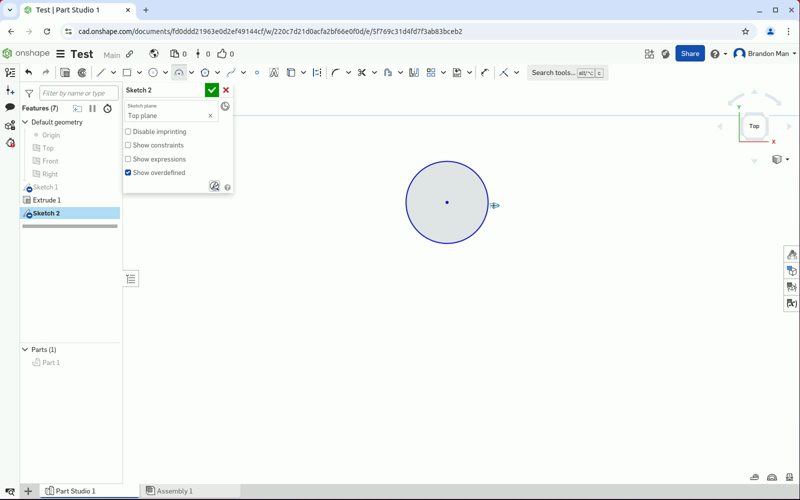
scroll(6)
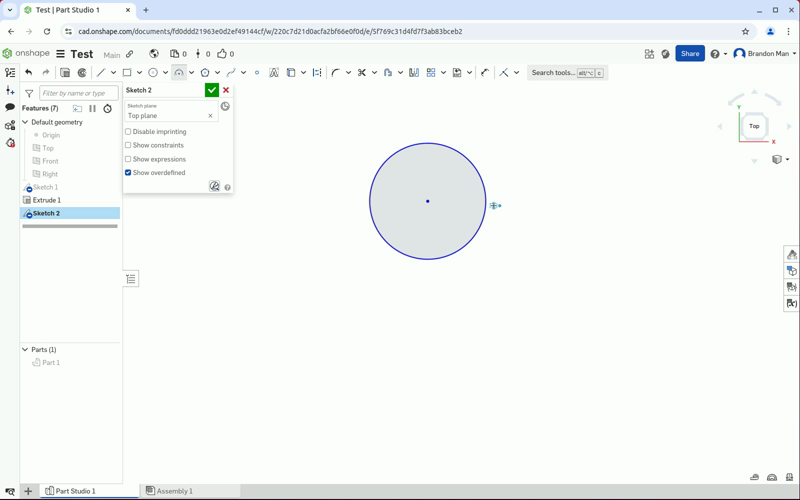
scroll(6)
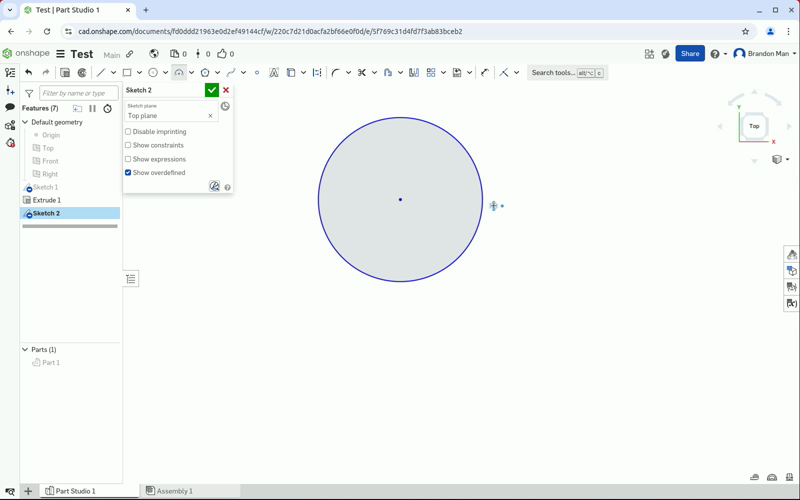
scroll(6)
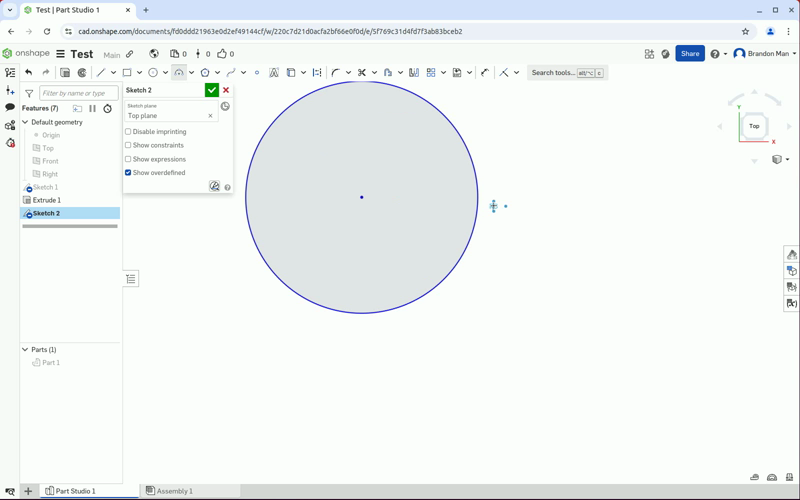
scroll(6)
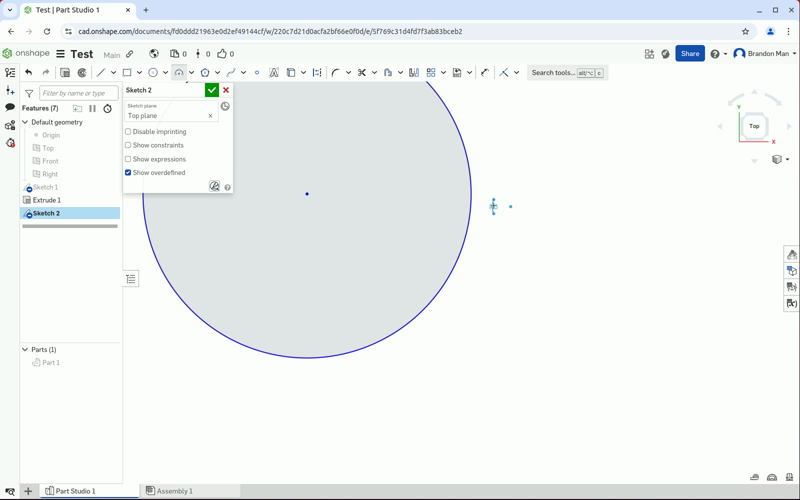
scroll(6)
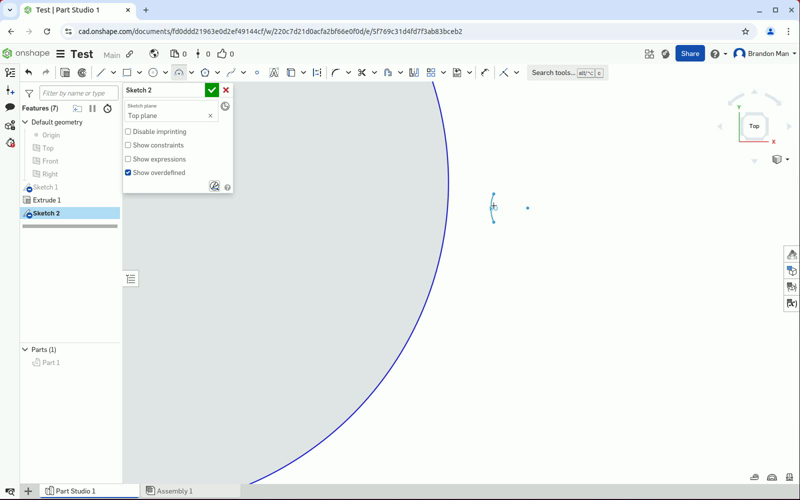
click(493, 205)
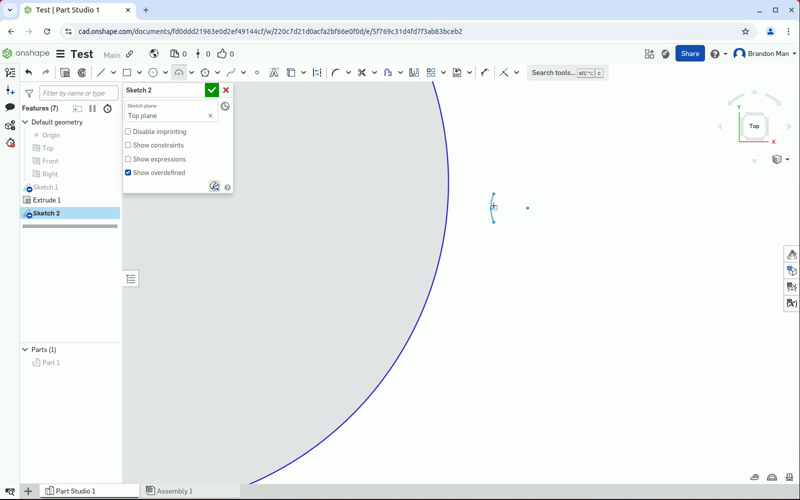
scroll(-6)
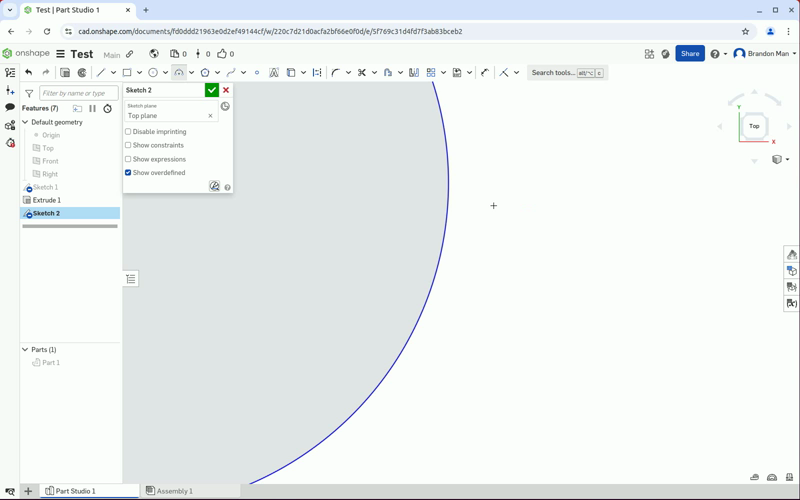
scroll(-6)
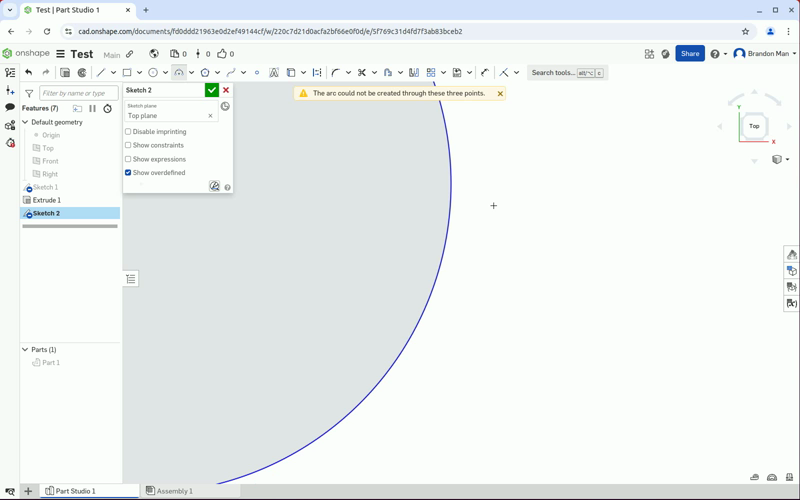
scroll(-6)
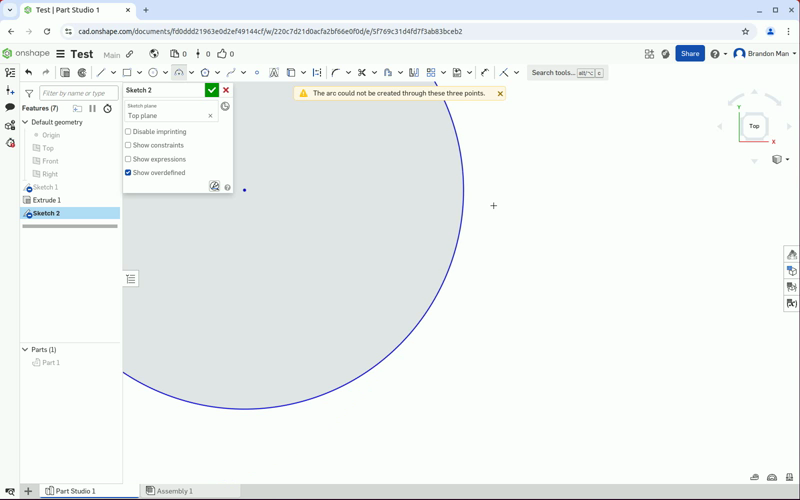
scroll(-6)
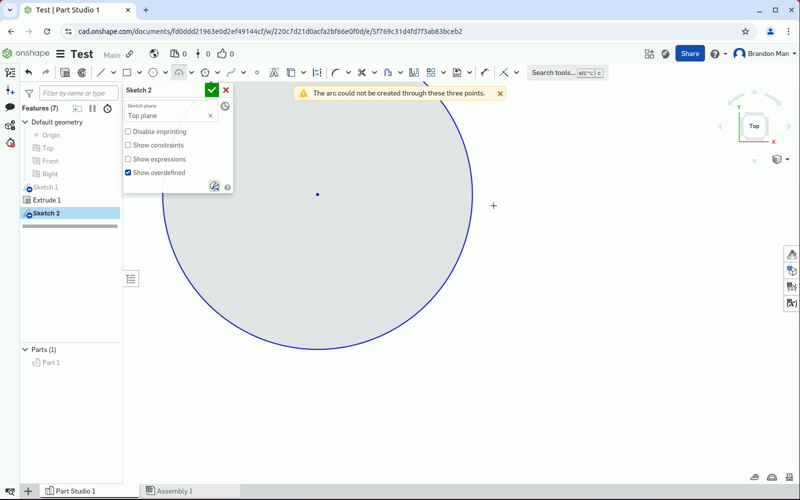
scroll(-6)
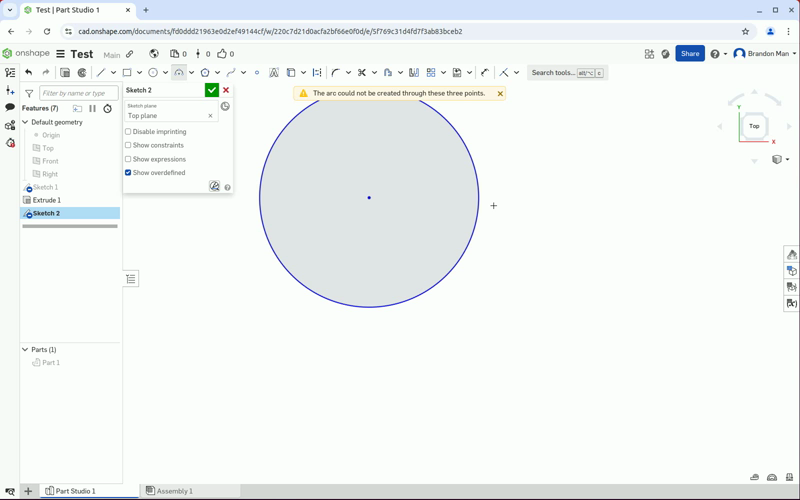
scroll(-6)
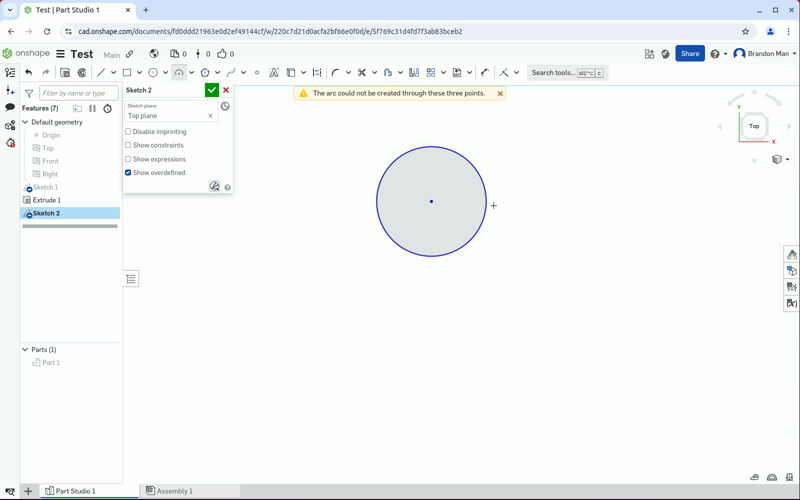
scroll(-6)
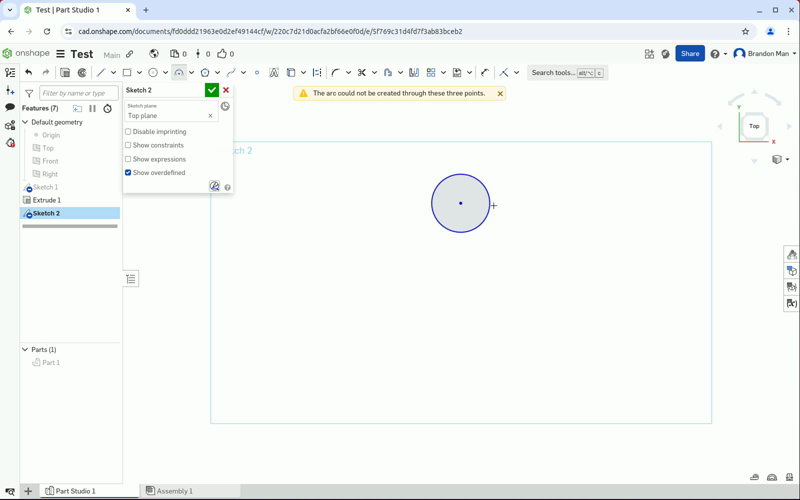
key_up(shift)
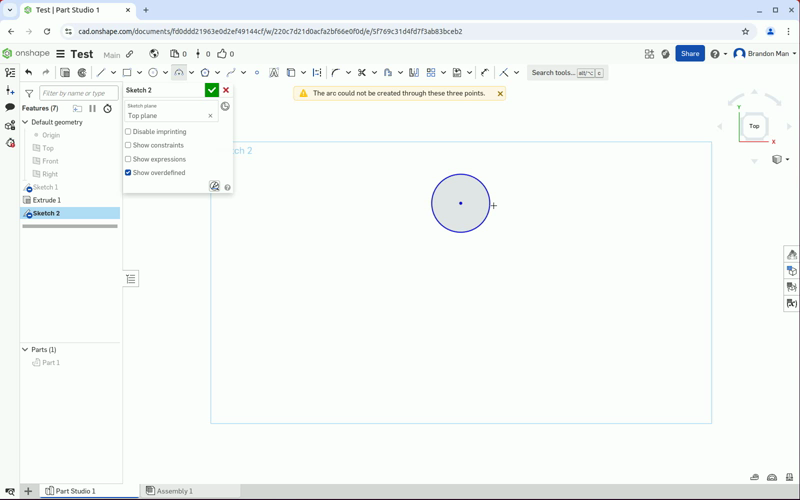
mouse_move(493, 204)
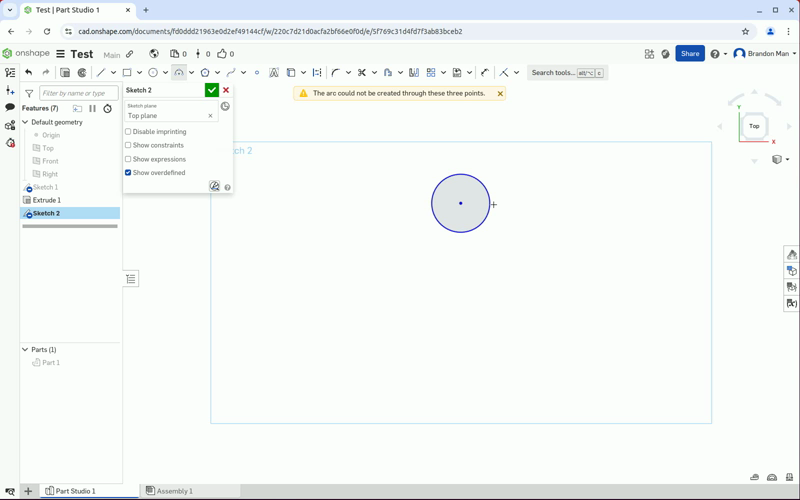
scroll(6)
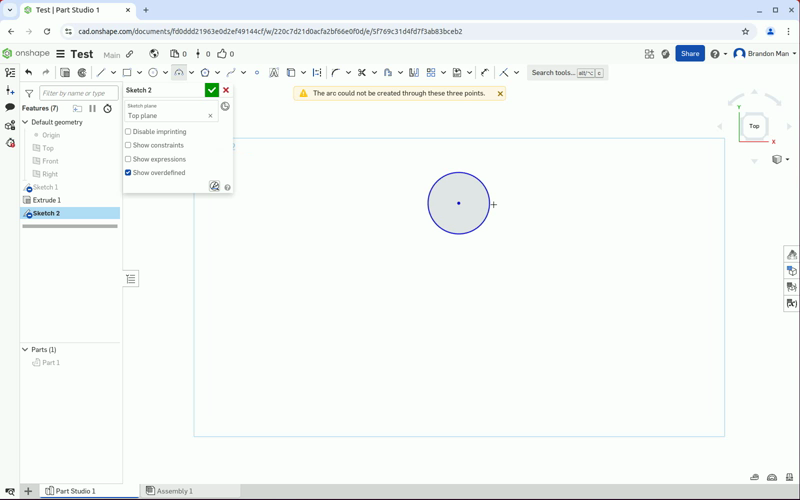
scroll(6)
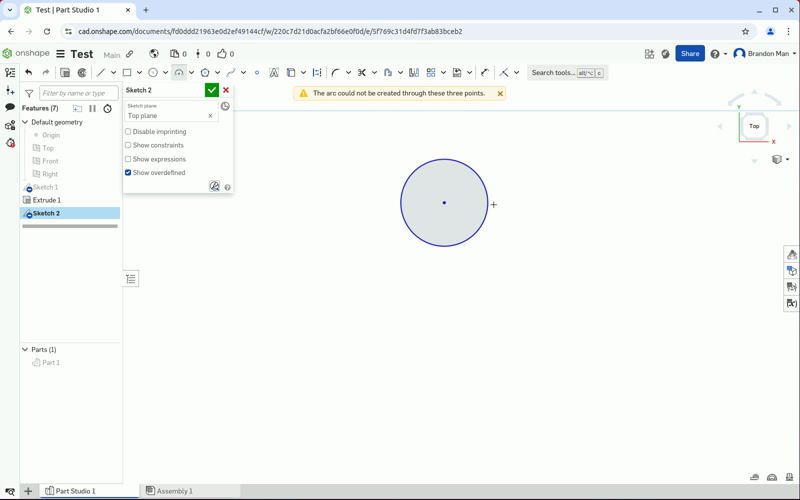
scroll(6)
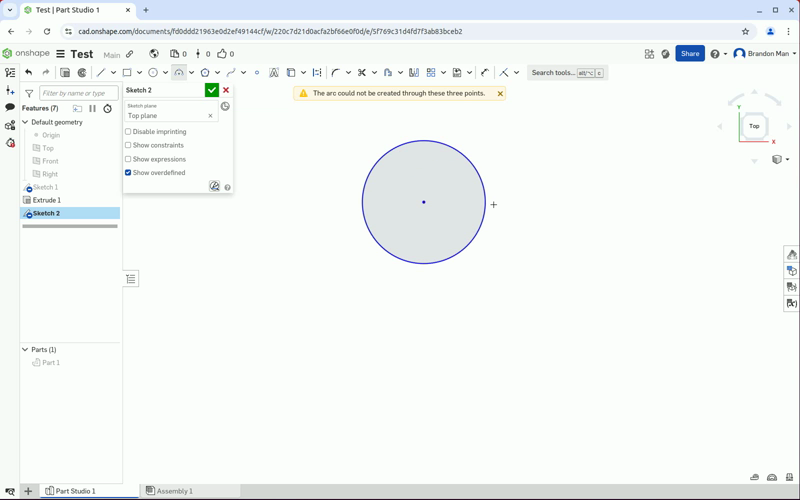
scroll(6)
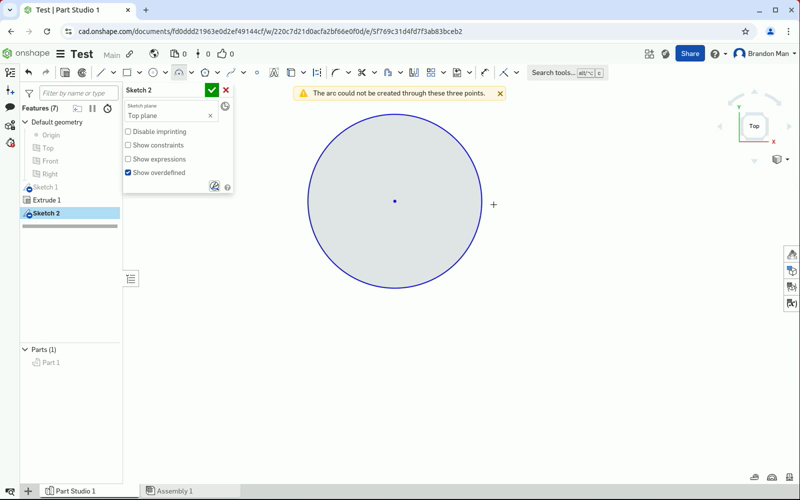
scroll(6)
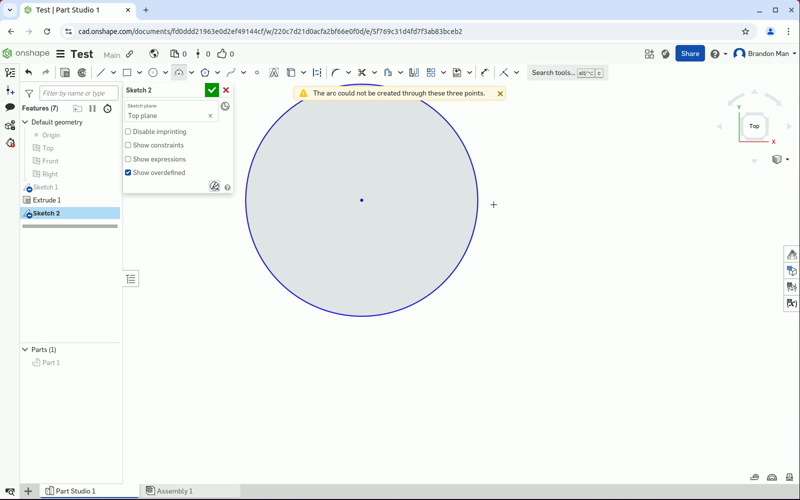
scroll(6)
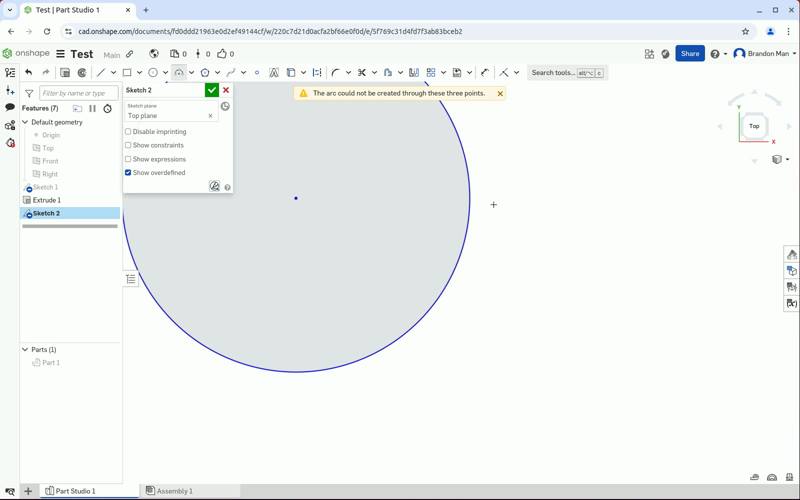
scroll(6)
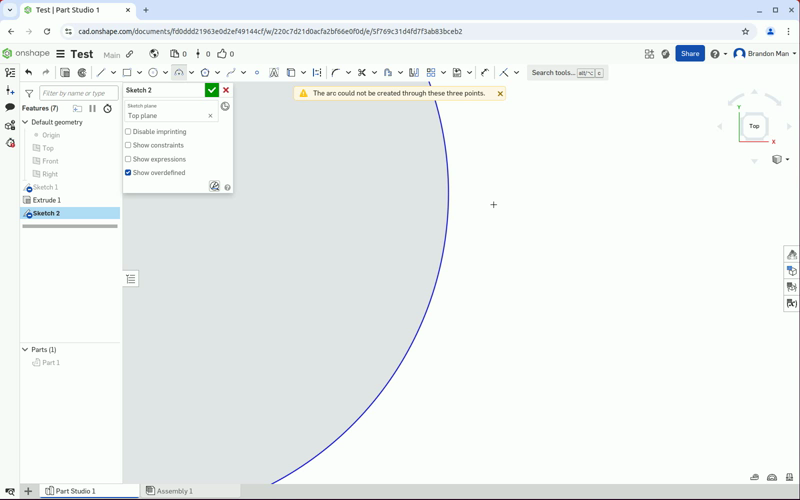
click(493, 204)
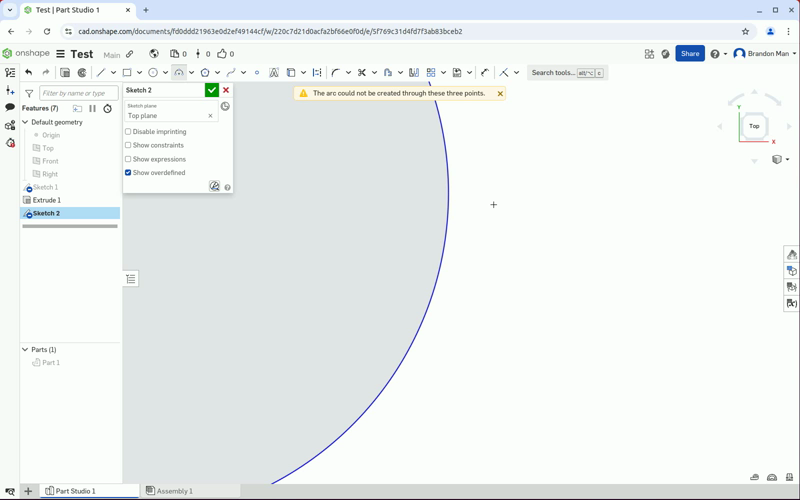
scroll(-6)
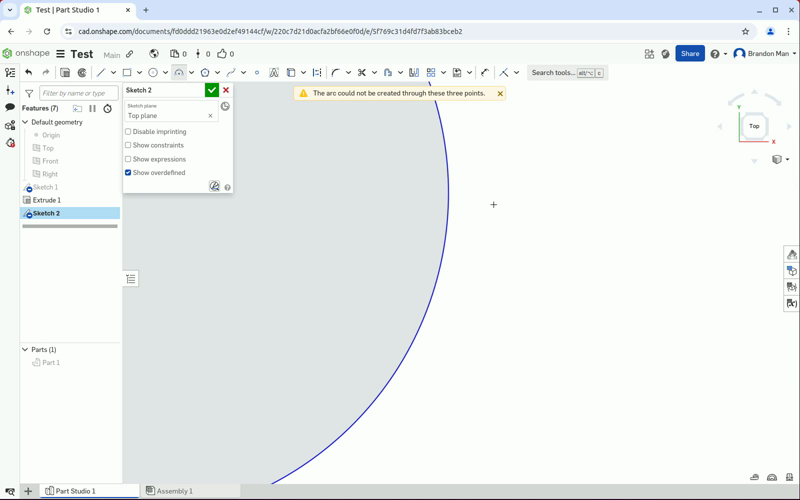
scroll(-6)
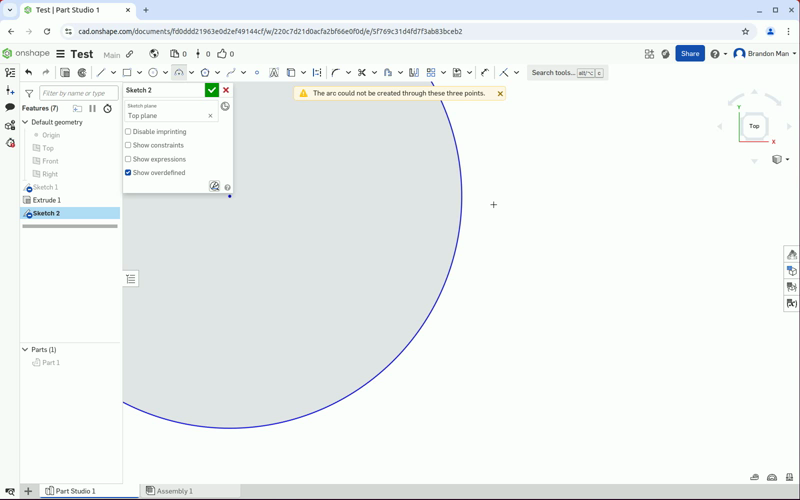
scroll(-6)
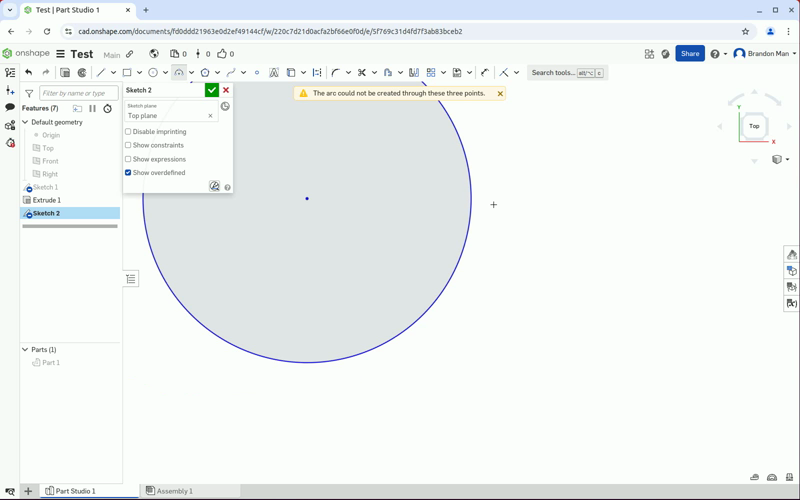
scroll(-6)
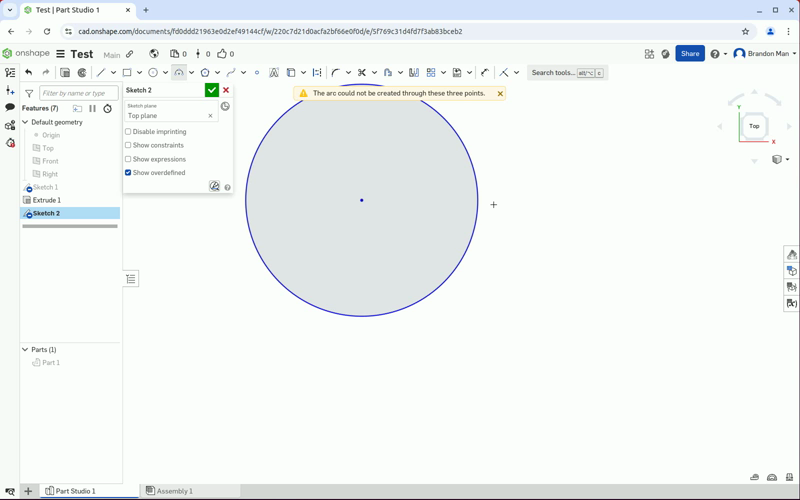
scroll(-6)
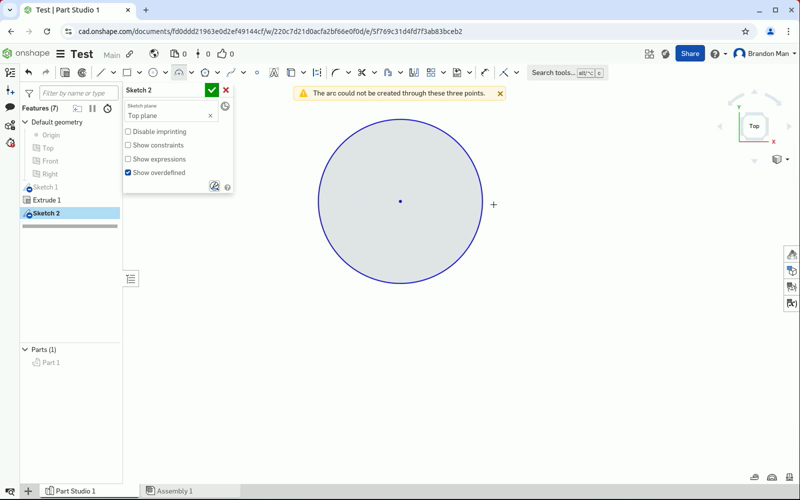
scroll(-6)
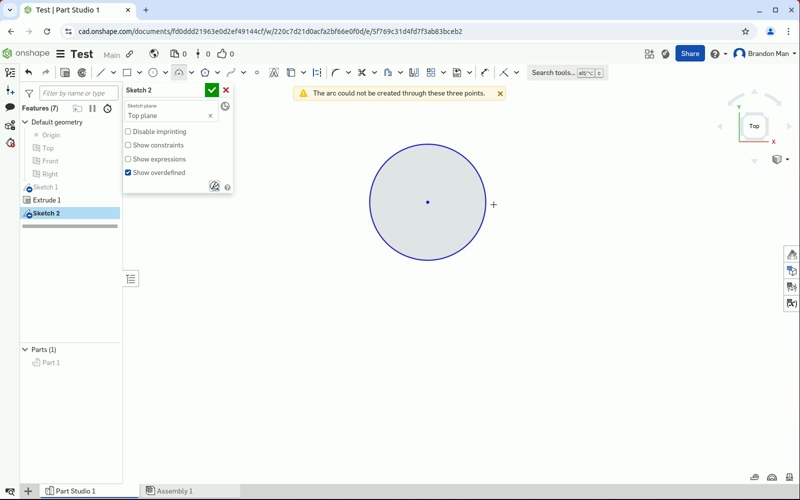
scroll(-6)
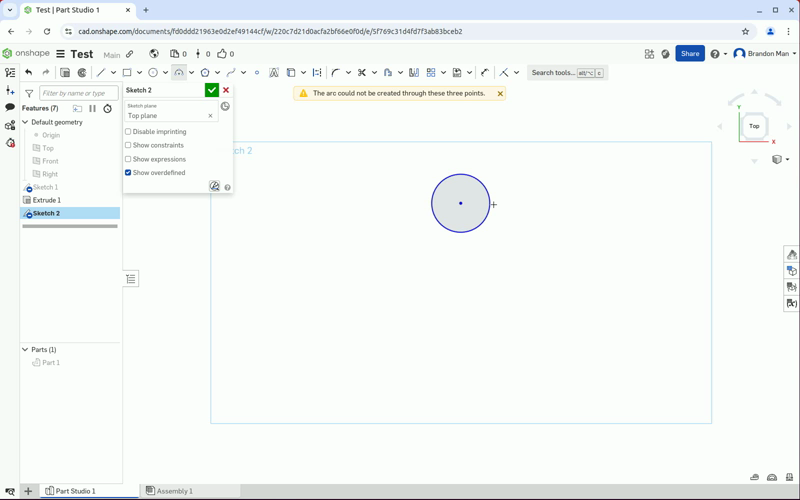
mouse_move(493, 206)
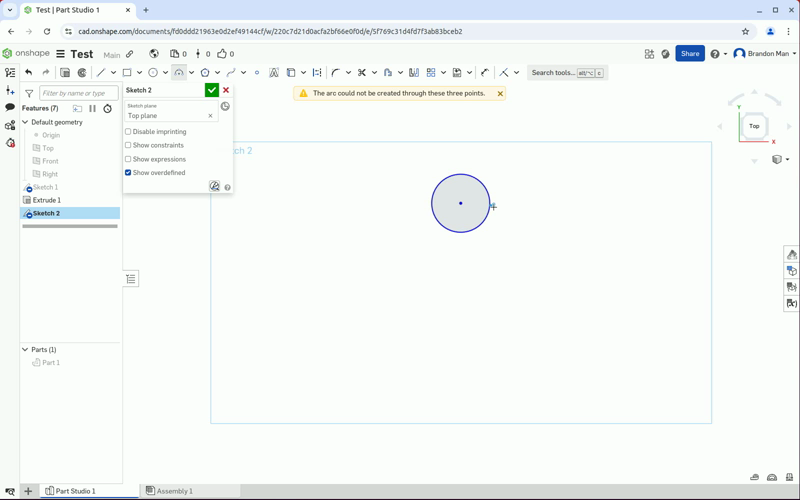
scroll(6)
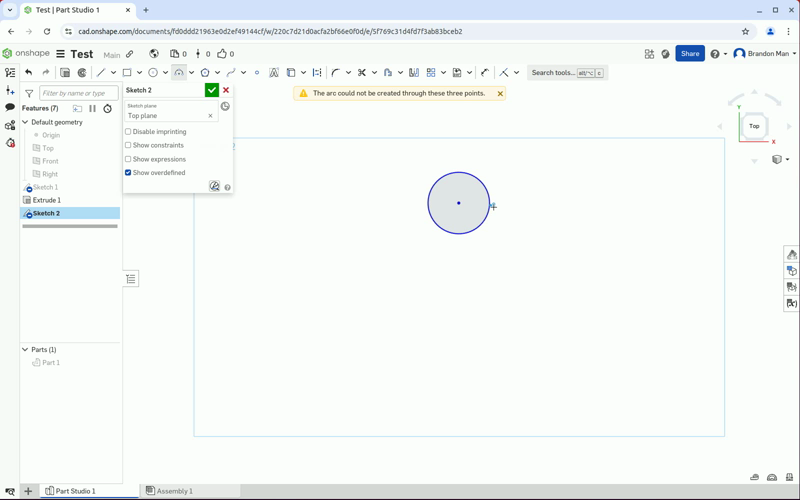
scroll(6)
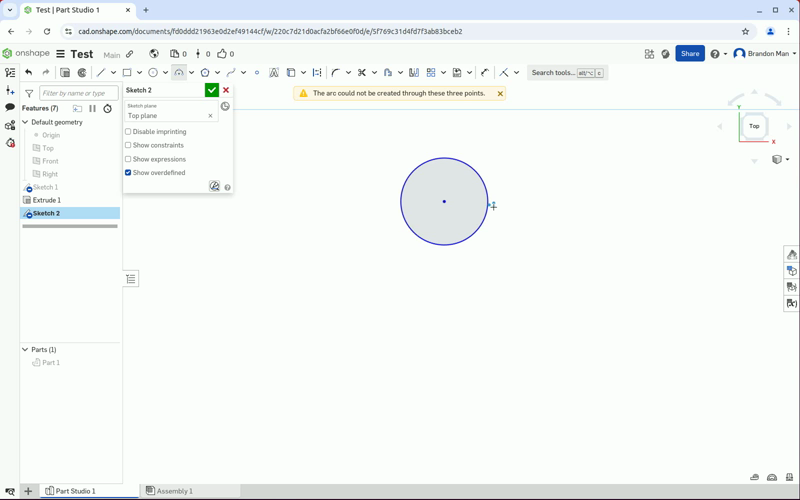
scroll(6)
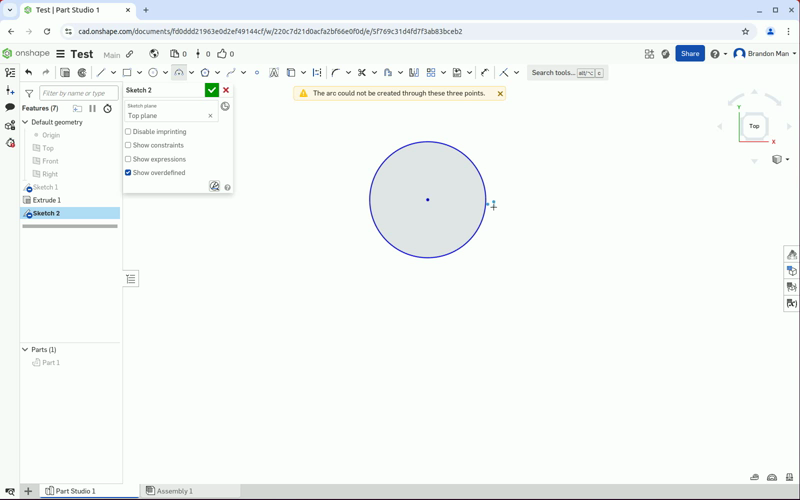
scroll(6)
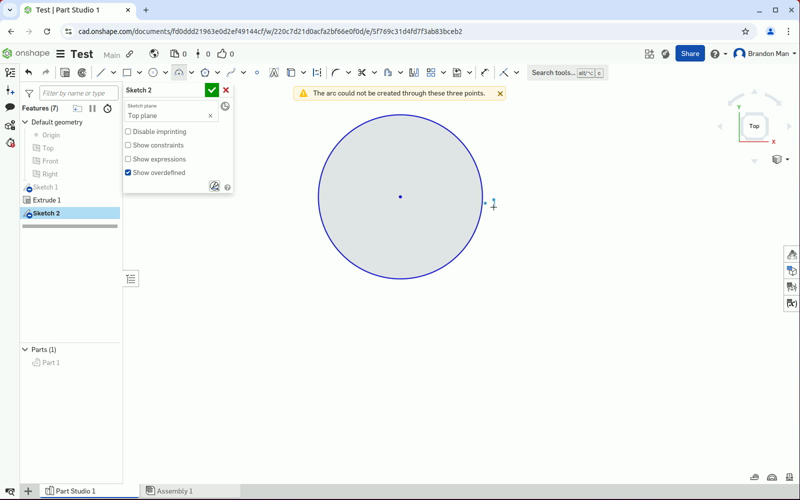
scroll(6)
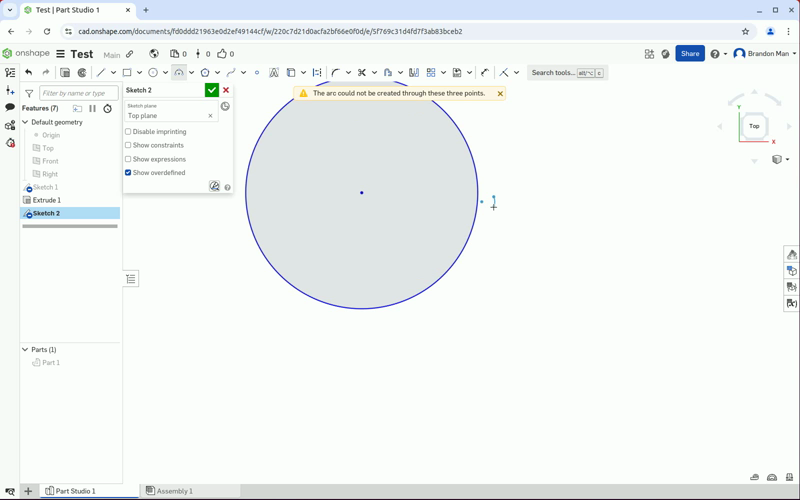
scroll(6)
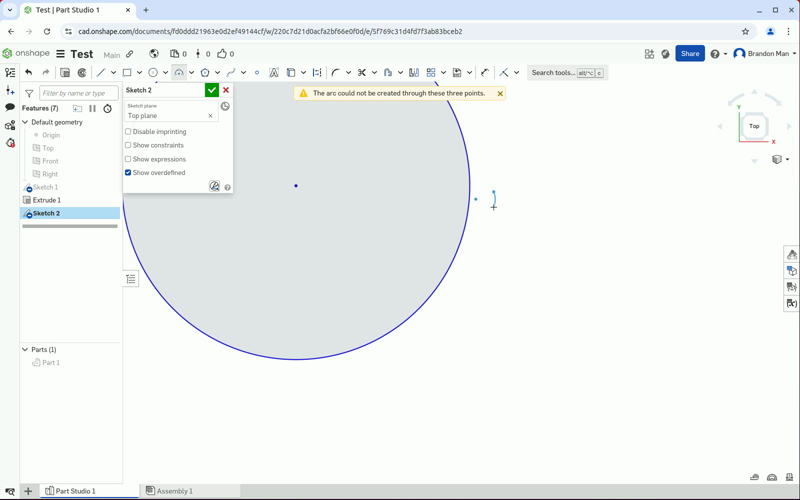
scroll(6)
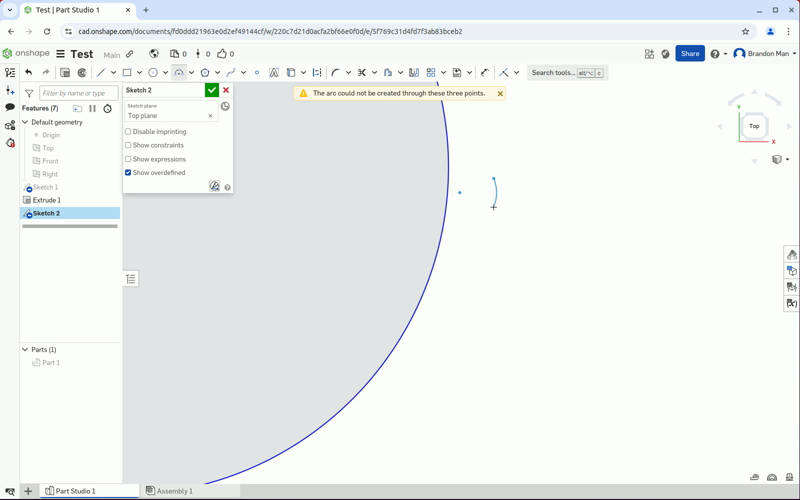
click(493, 206)
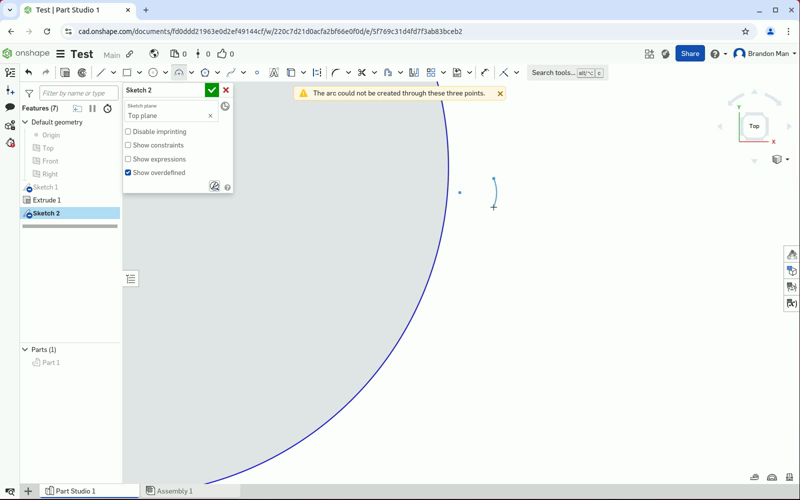
scroll(-6)
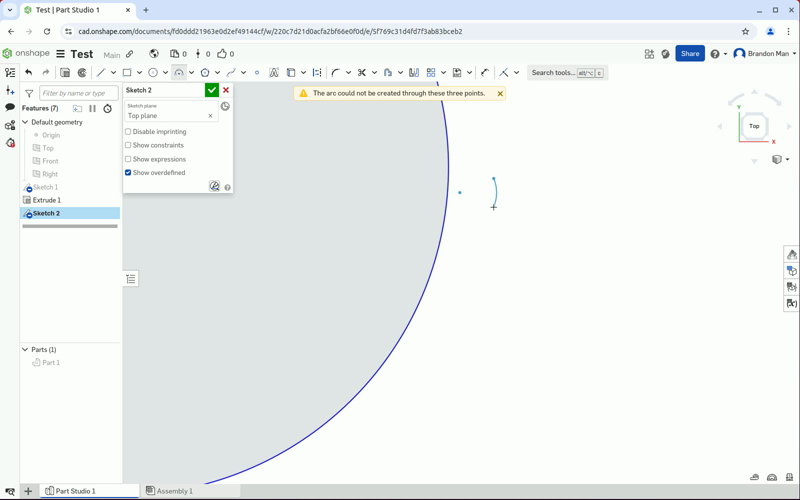
scroll(-6)
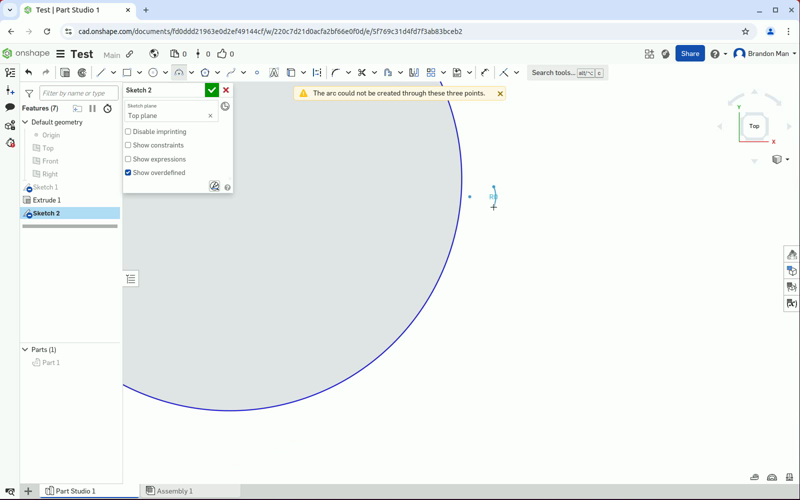
scroll(-6)
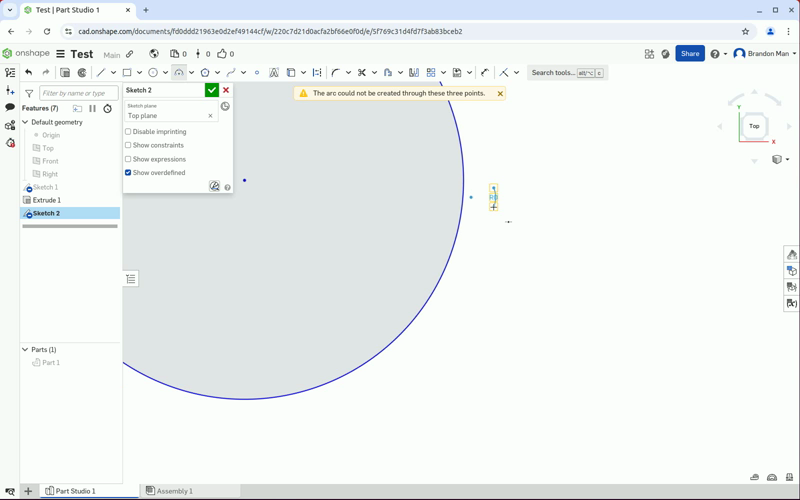
scroll(-6)
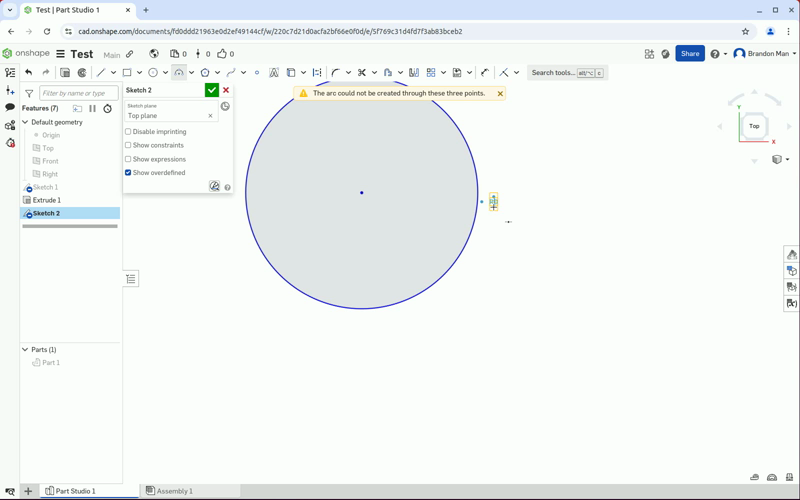
scroll(-6)
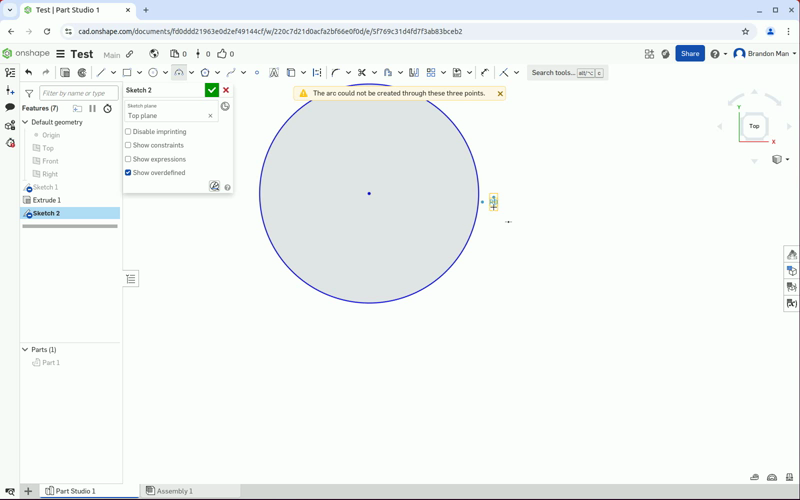
scroll(-6)
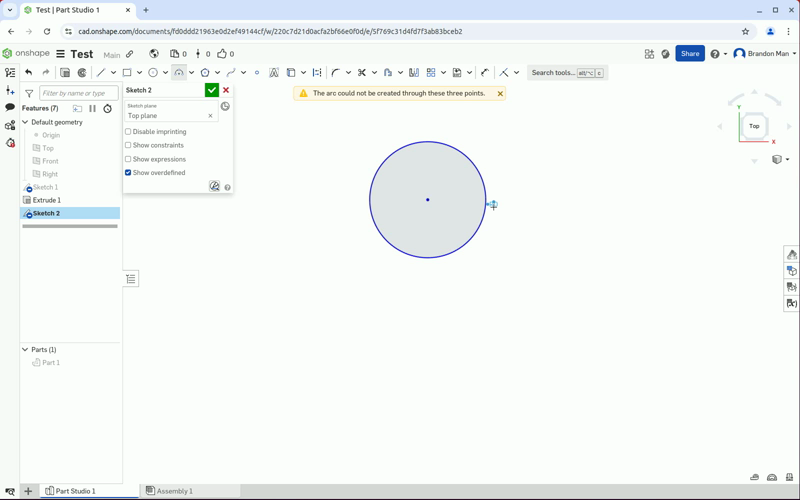
scroll(-6)
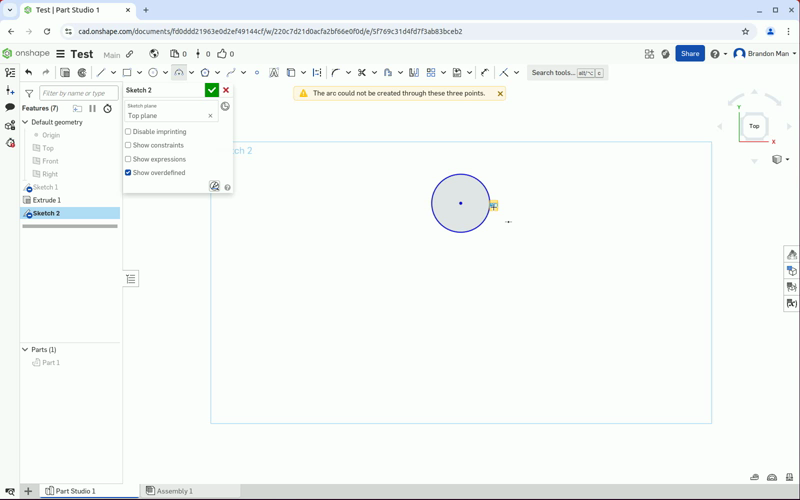
key_down(shift)
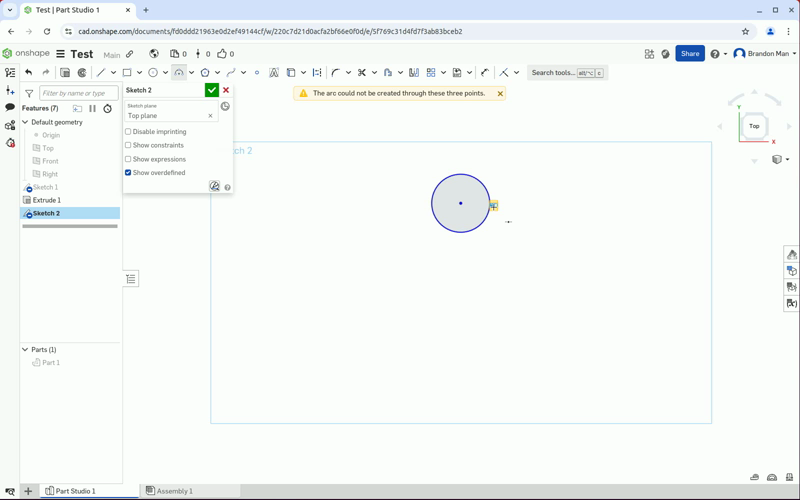
mouse_move(437, 205)
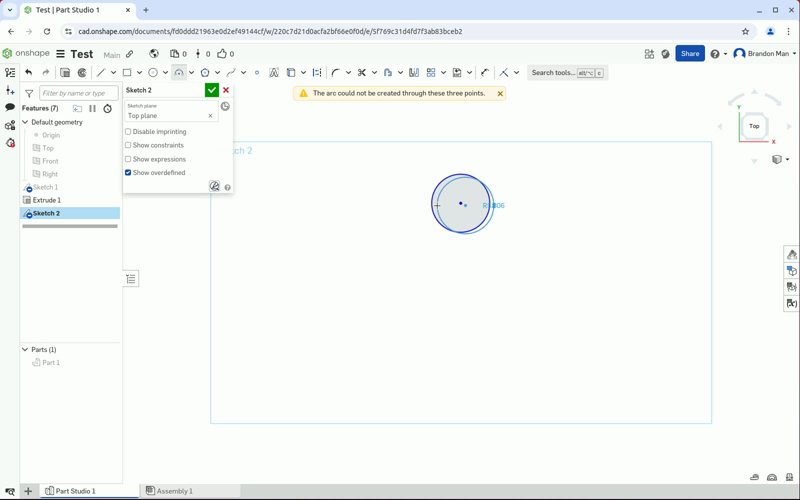
scroll(6)
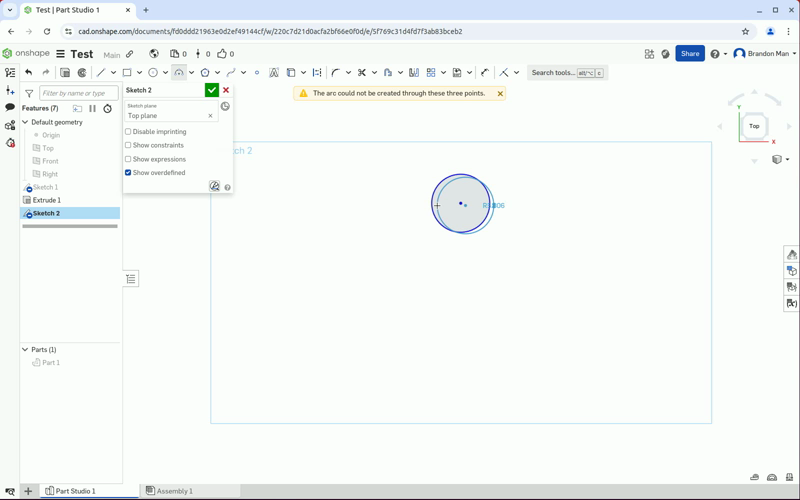
scroll(6)
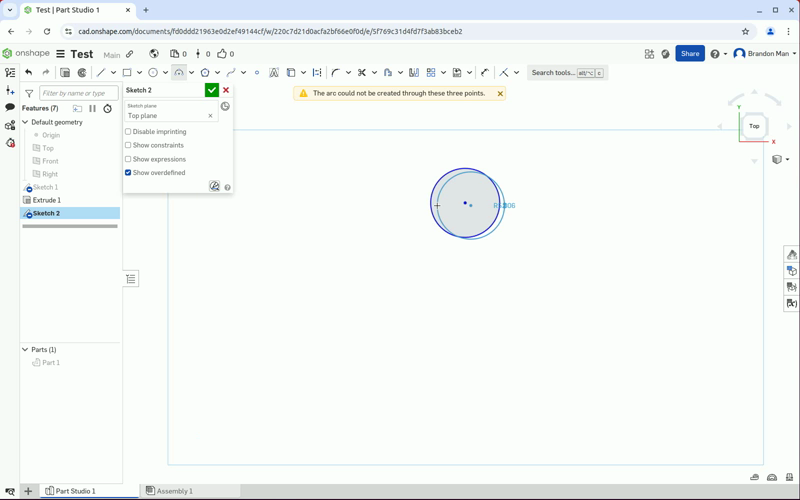
scroll(6)
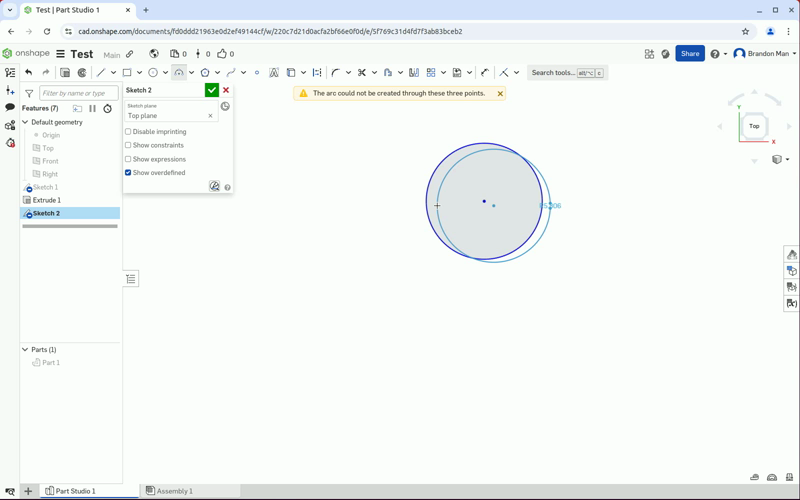
scroll(6)
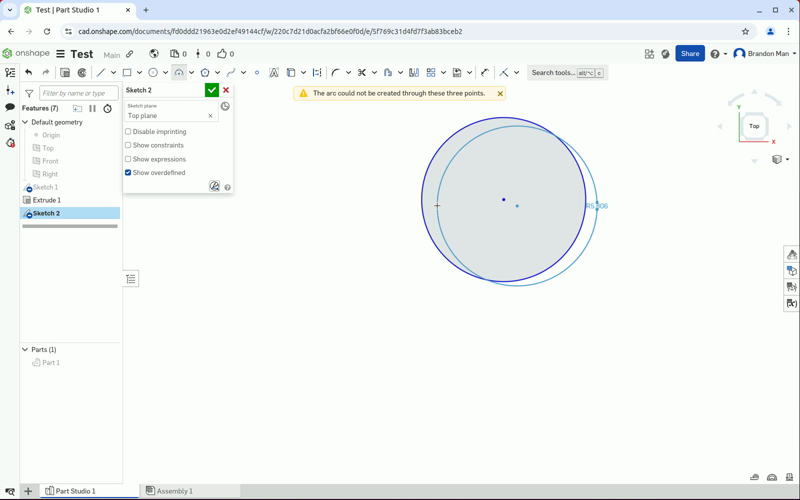
scroll(6)
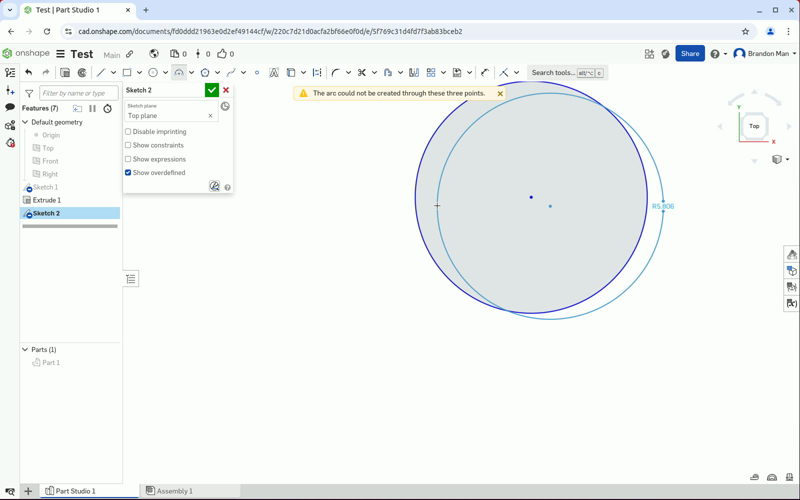
scroll(6)
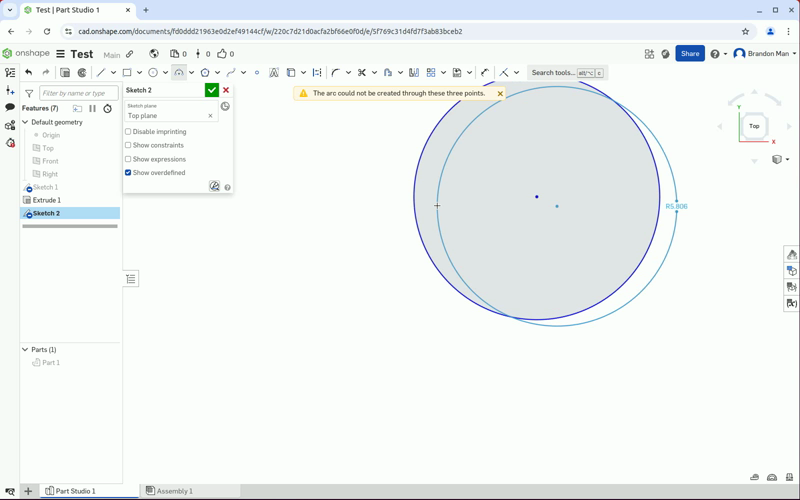
scroll(6)
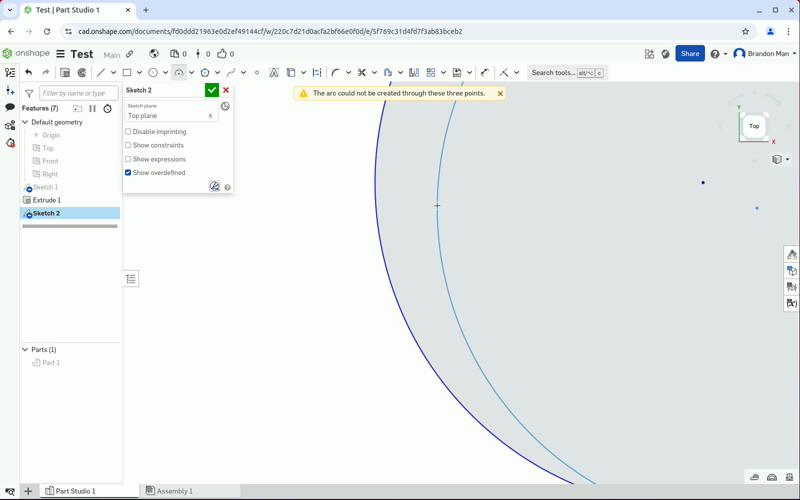
click(437, 205)
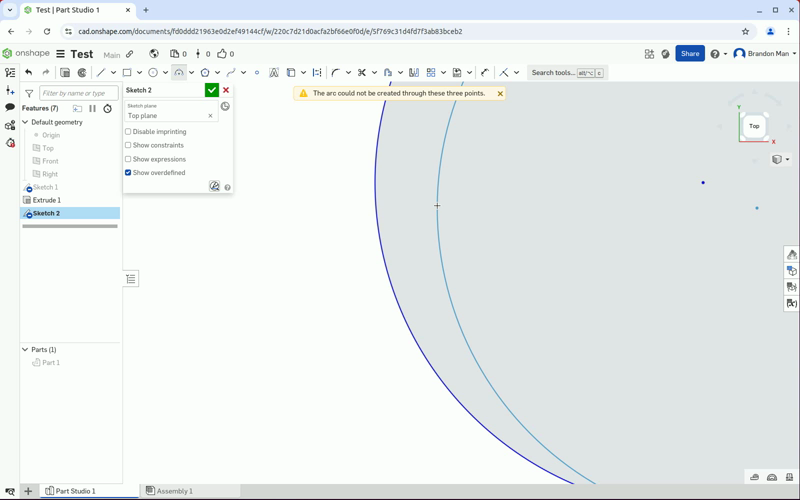
scroll(-6)
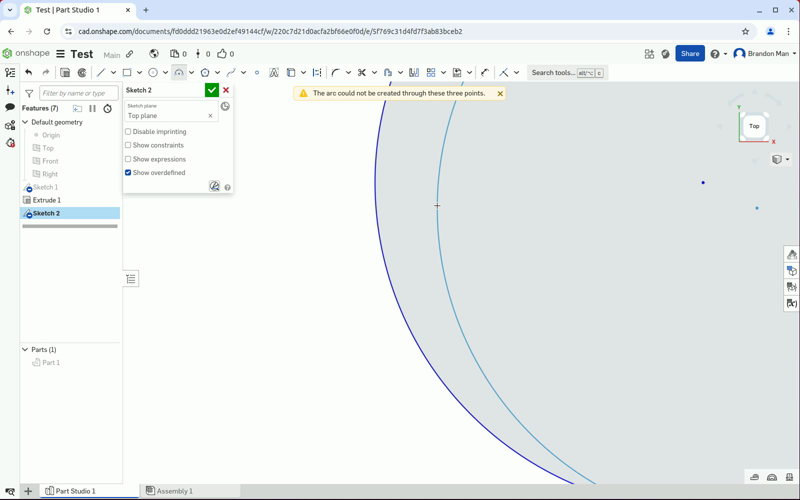
scroll(-6)
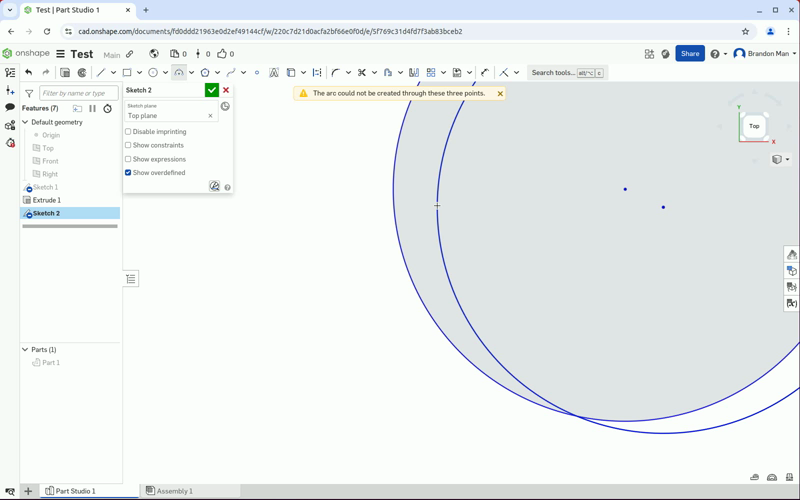
scroll(-6)
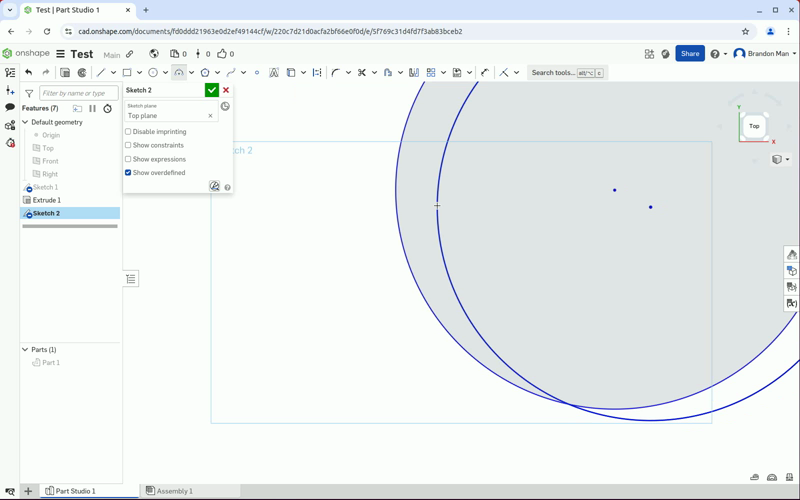
scroll(-6)
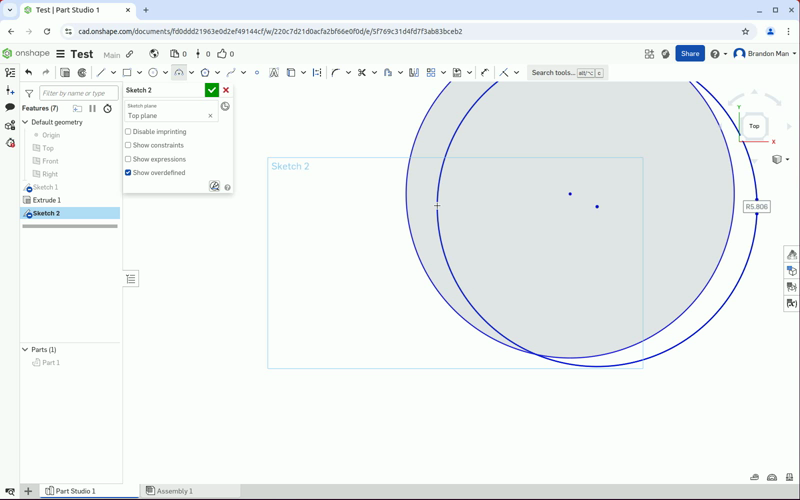
scroll(-6)
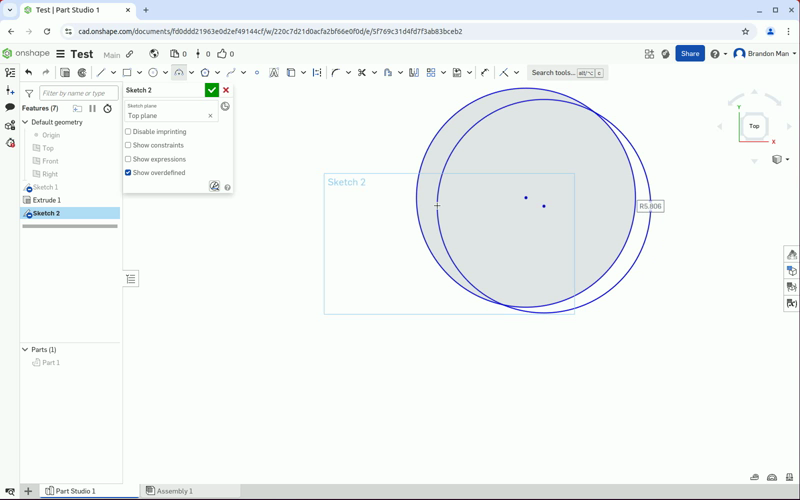
scroll(-6)
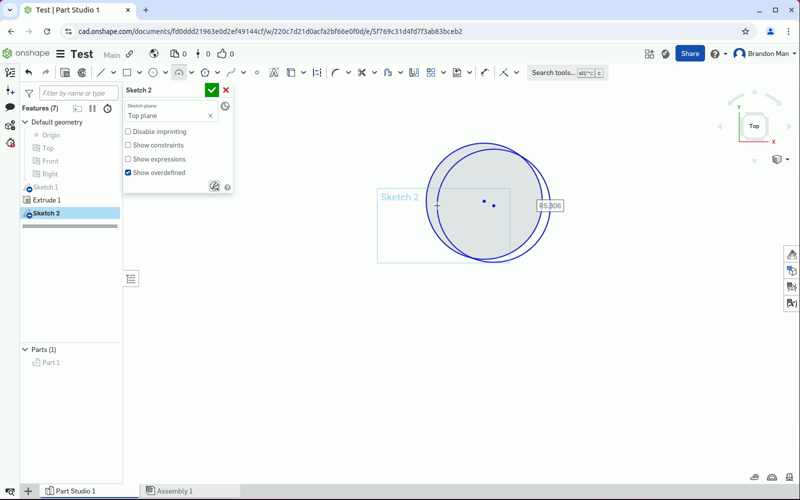
scroll(-6)
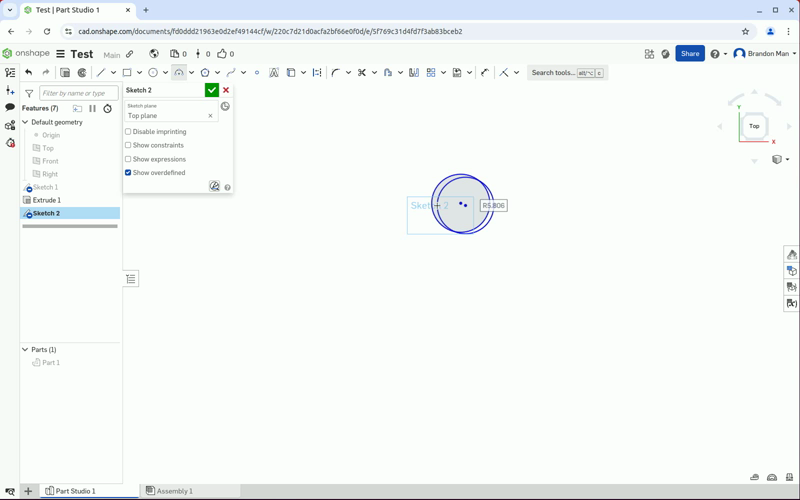
key_up(shift)
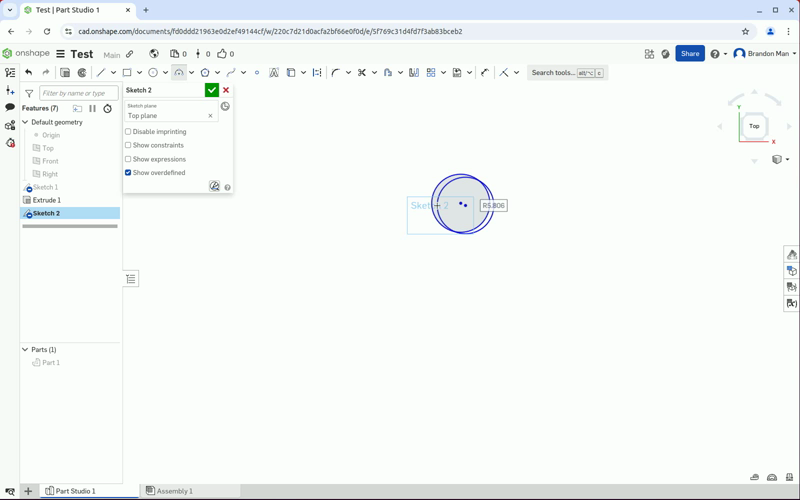
key(esc)
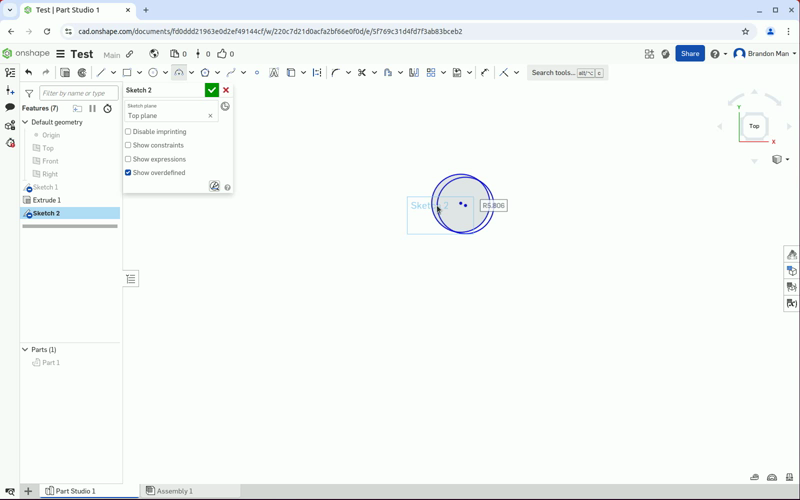
mouse_move(441, 222)
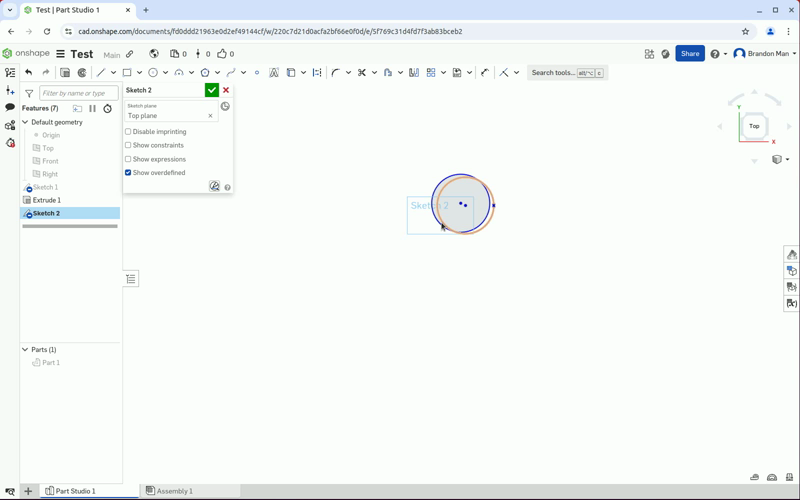
scroll(6)
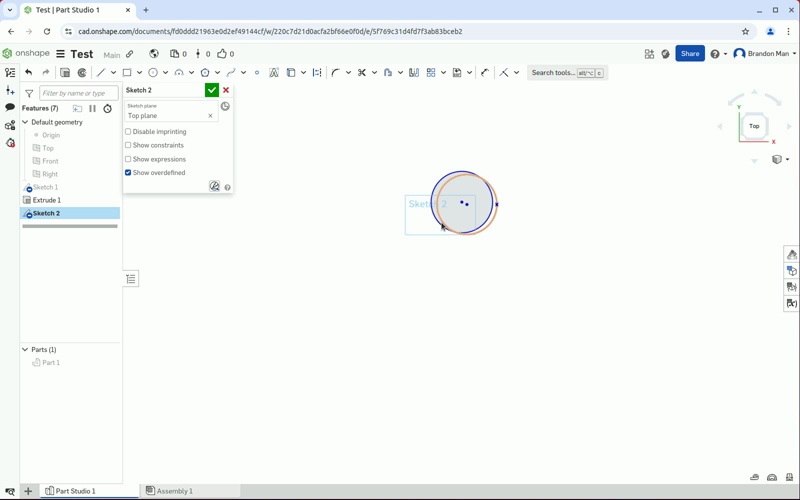
scroll(6)
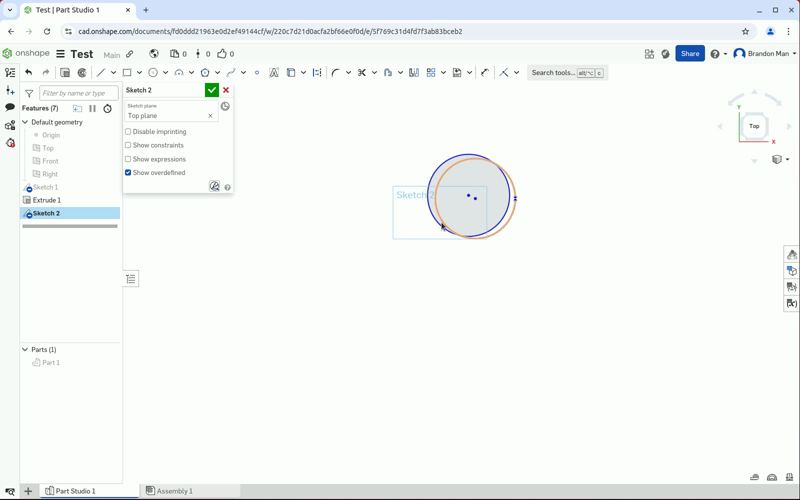
scroll(6)
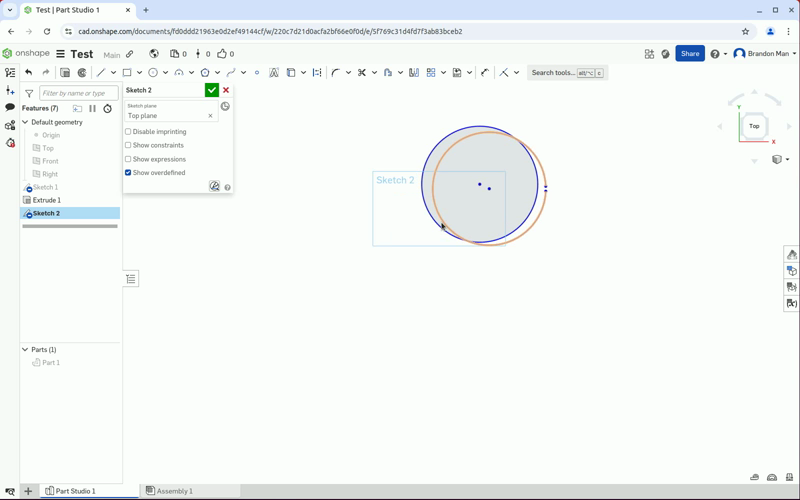
scroll(6)
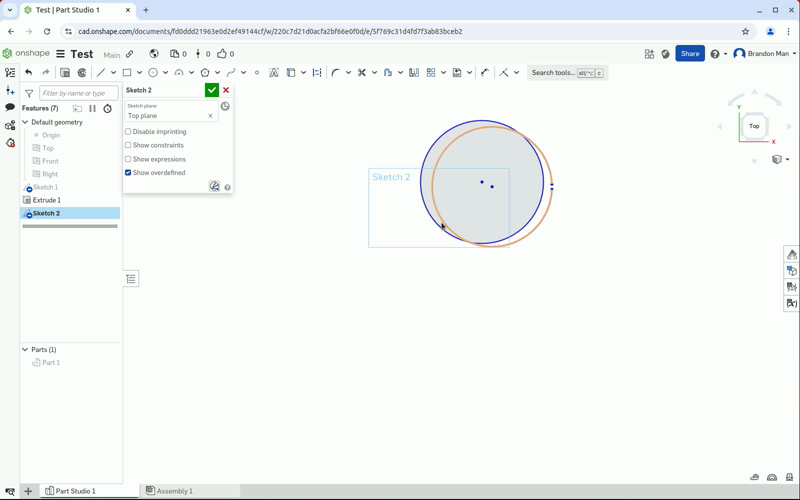
scroll(6)
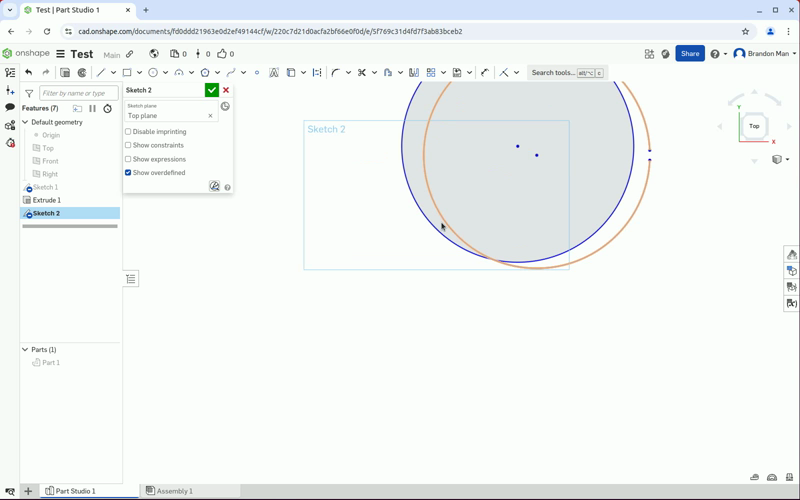
scroll(6)
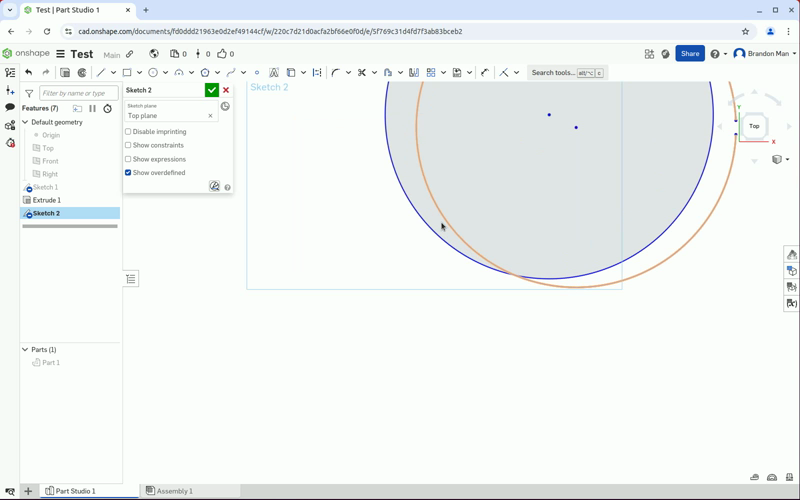
scroll(6)
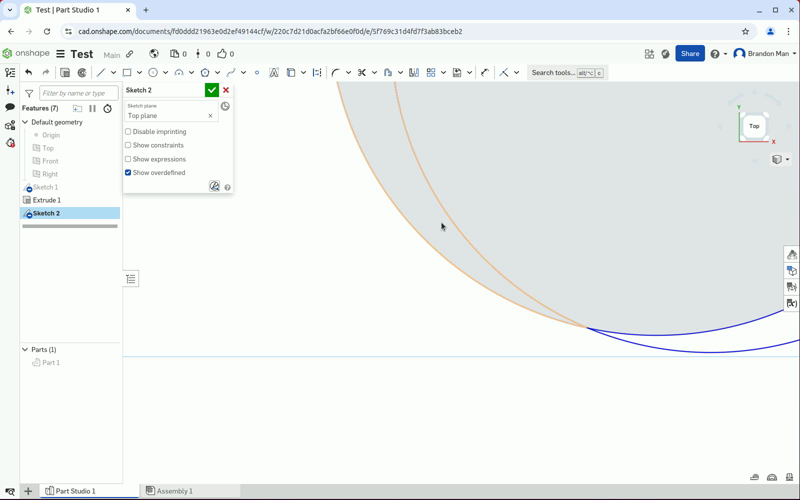
click(441, 222)
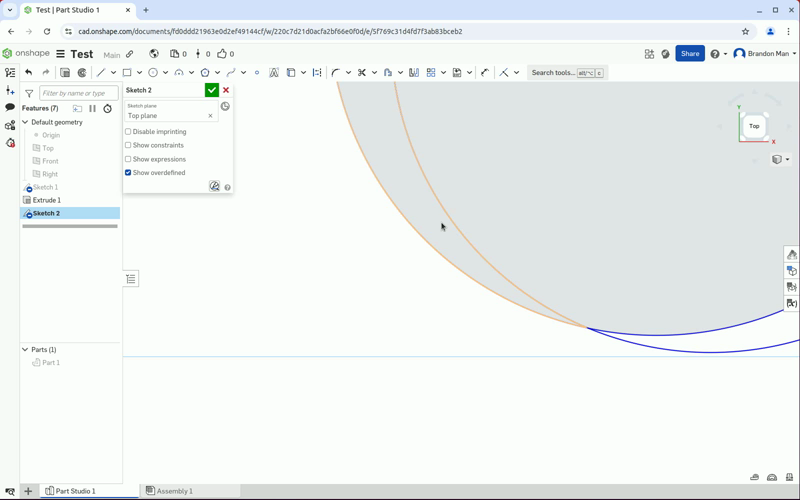
scroll(-6)
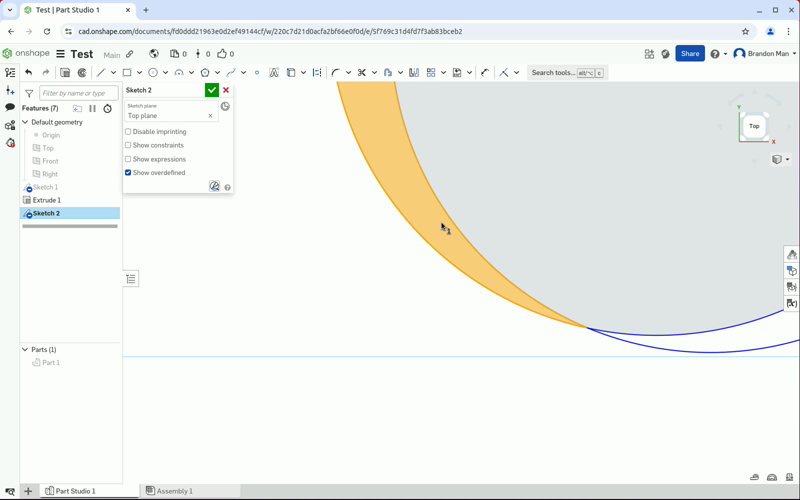
scroll(-6)
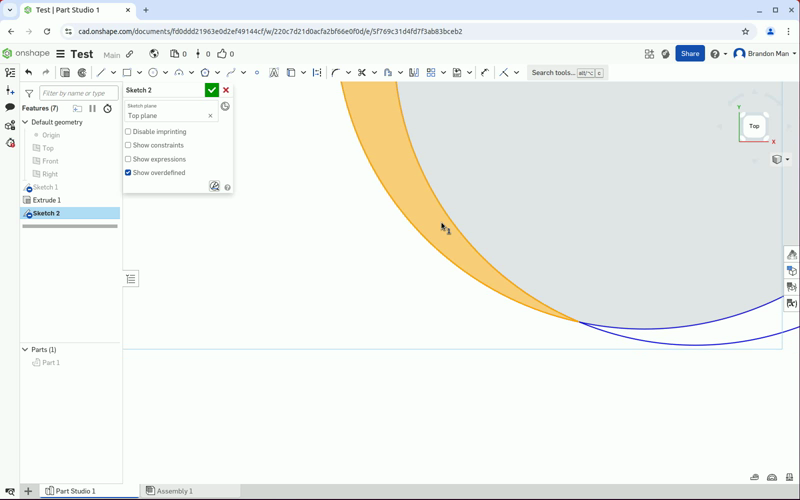
scroll(-6)
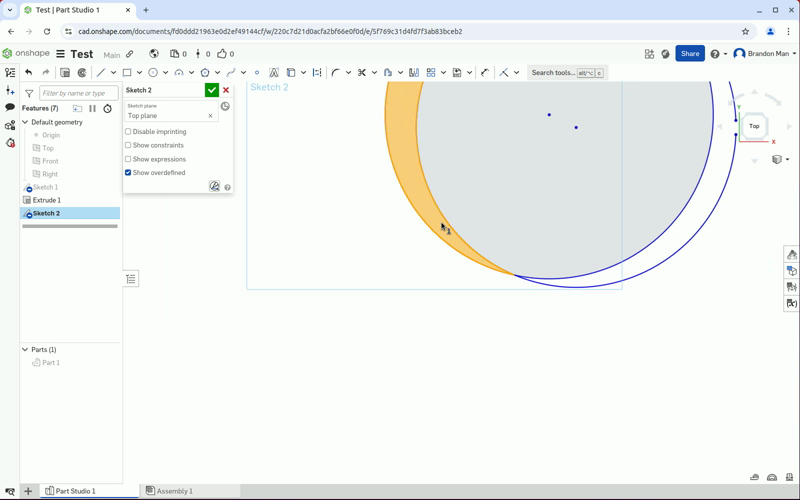
scroll(-6)
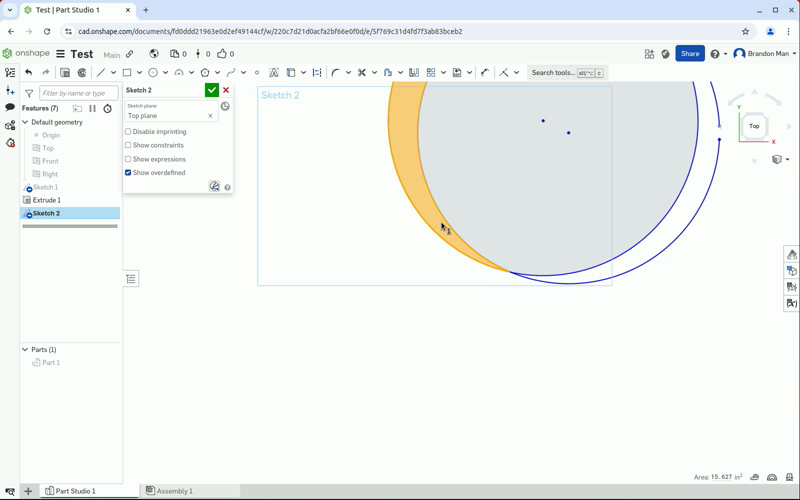
scroll(-6)
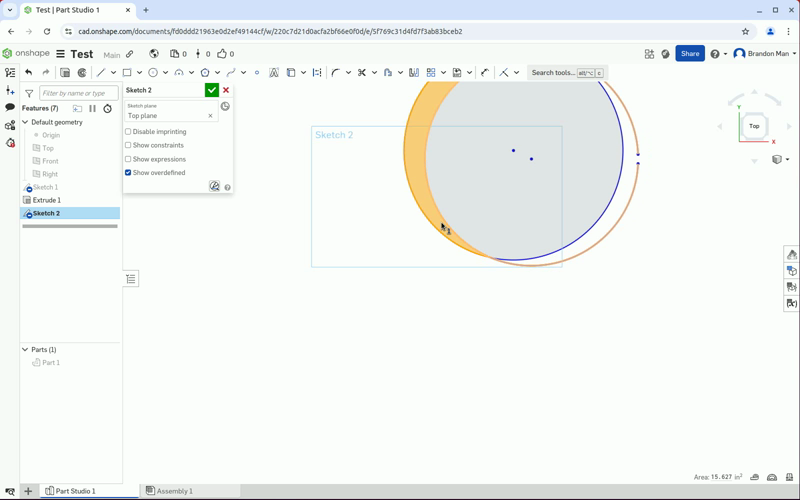
scroll(-6)
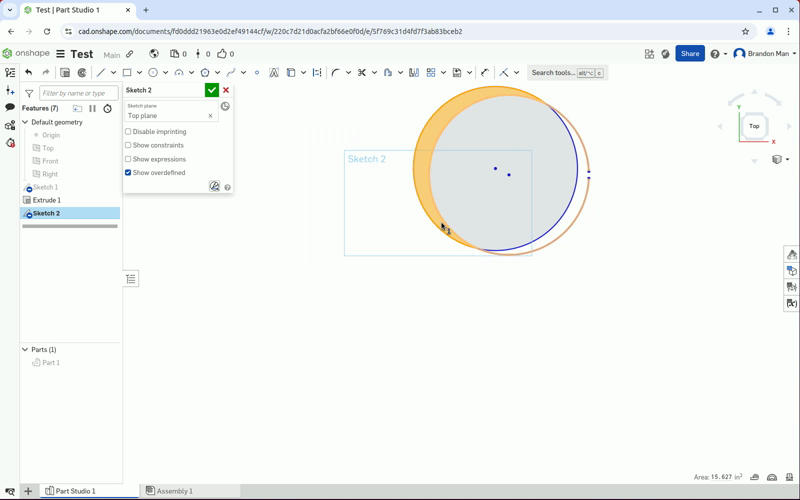
scroll(-6)
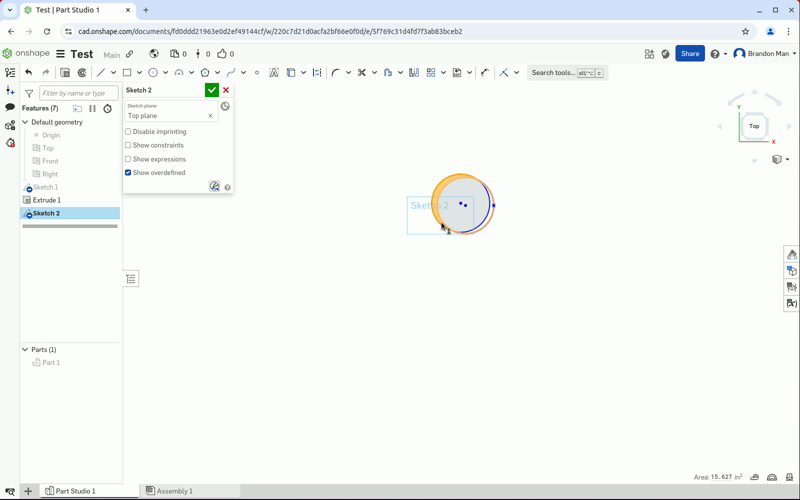
mouse_move(73, 352)
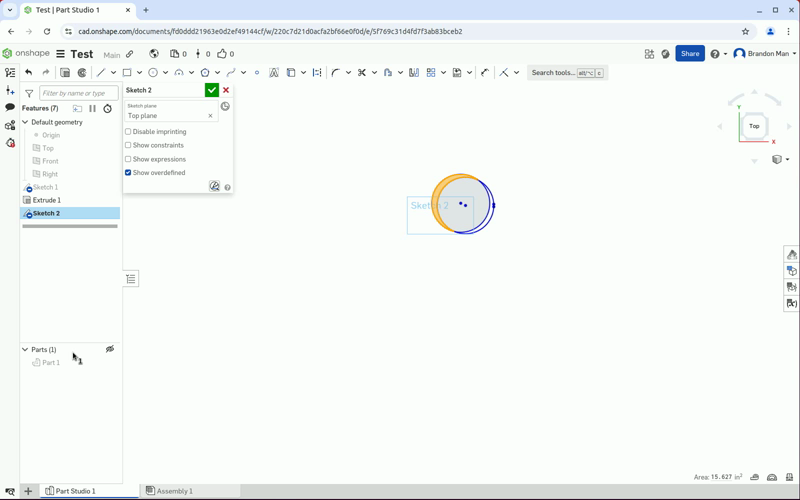
key(shift+y)
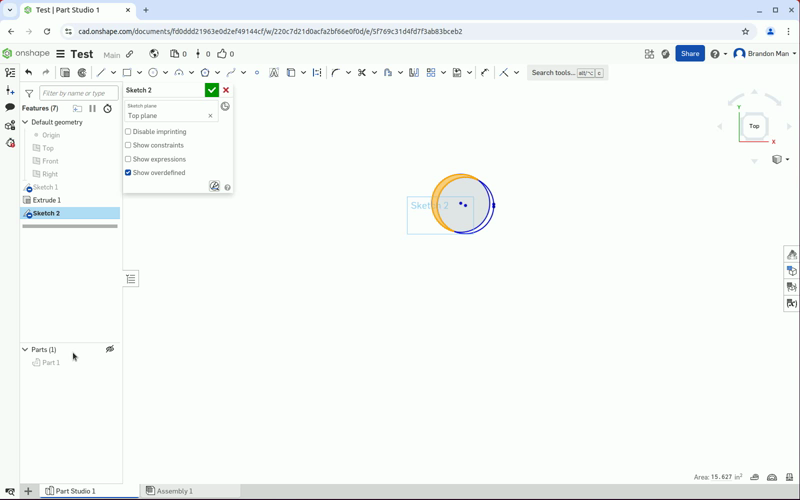
key(shift+e)
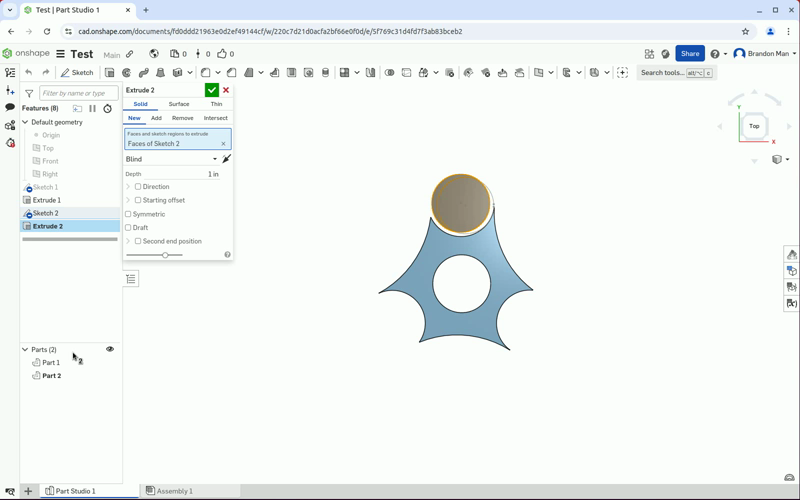
mouse_move(143, 106)
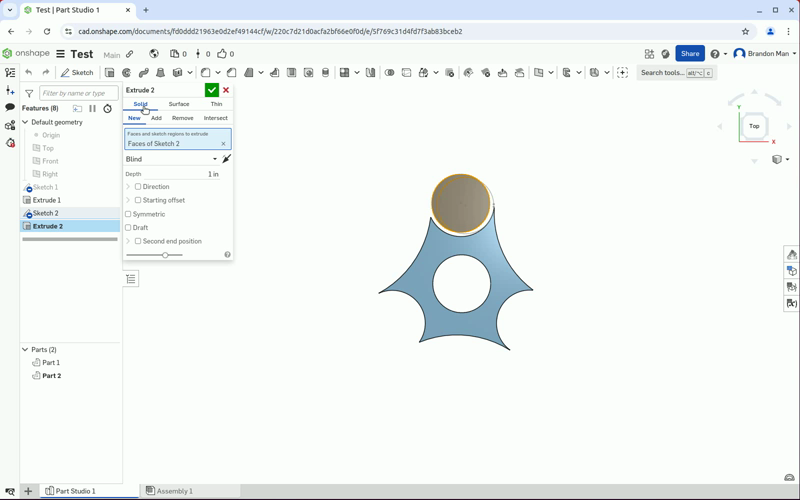
click(143, 106)
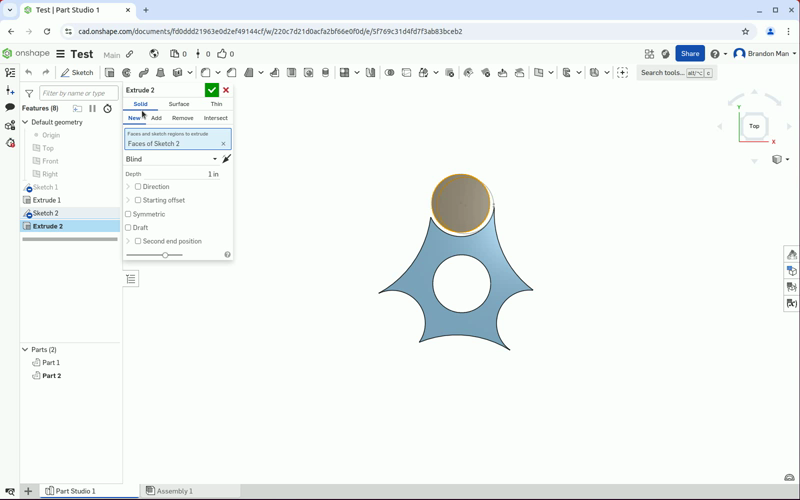
mouse_move(137, 120)
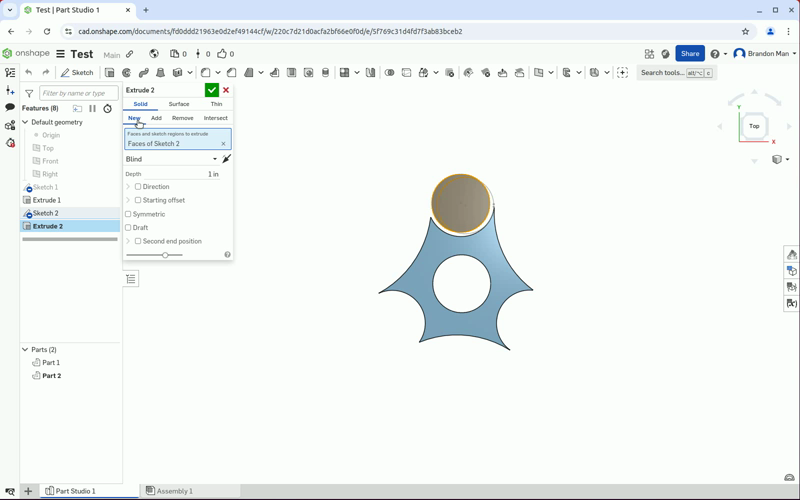
click(137, 120)
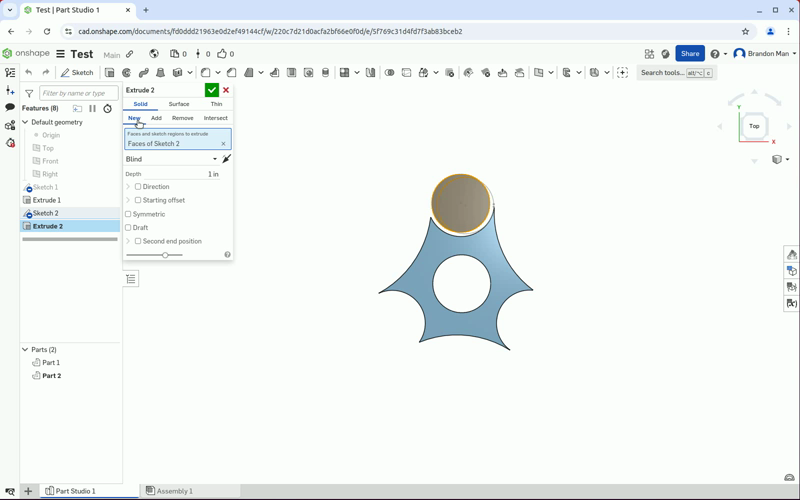
key(tab, 4)
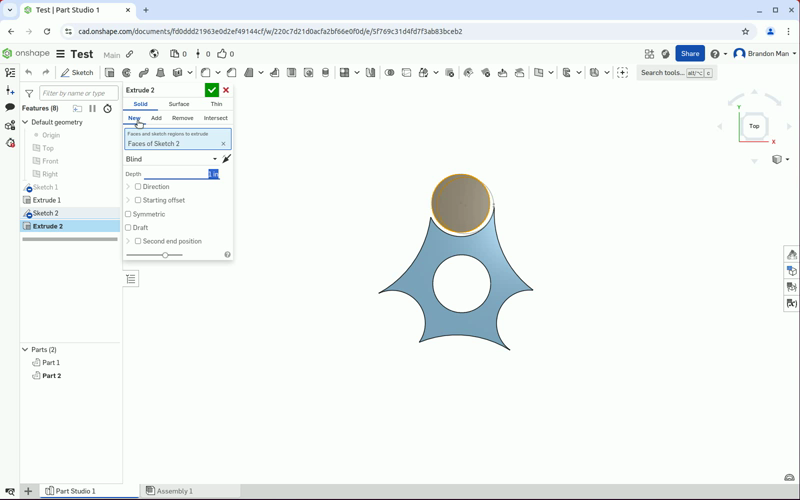
text(2.648)
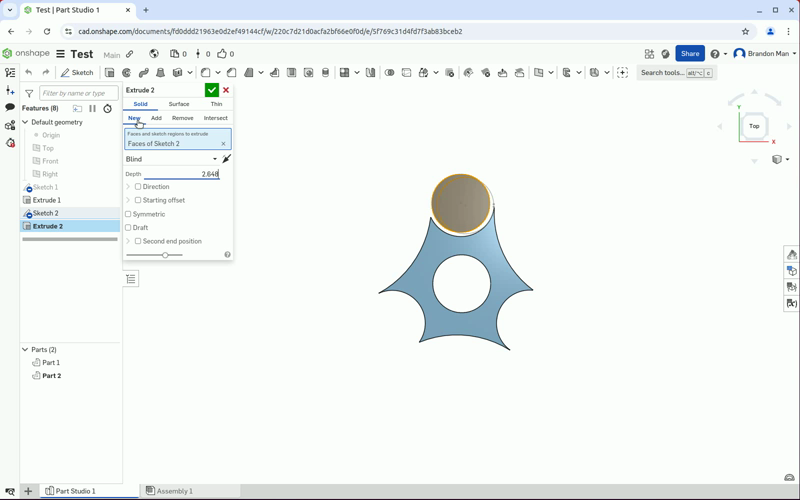
key(enter)
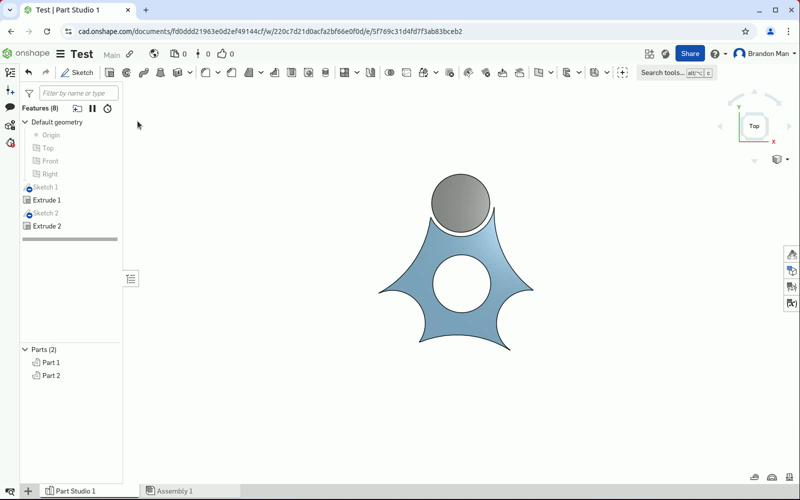
key(shift+h)
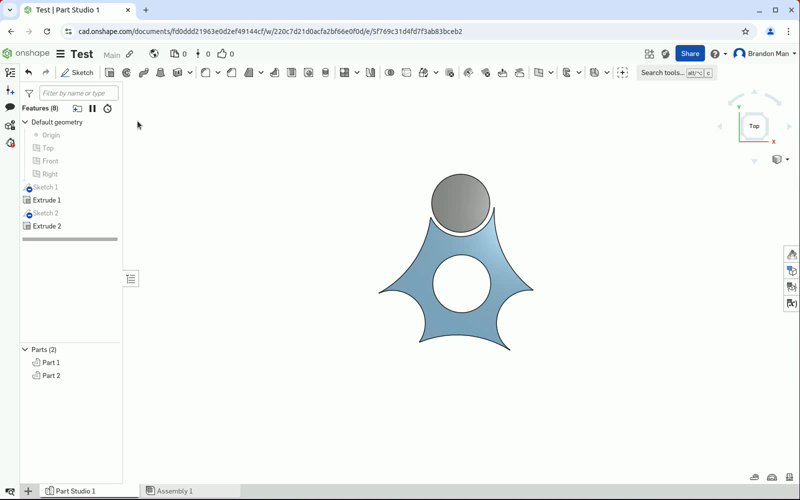
key(shift+h)
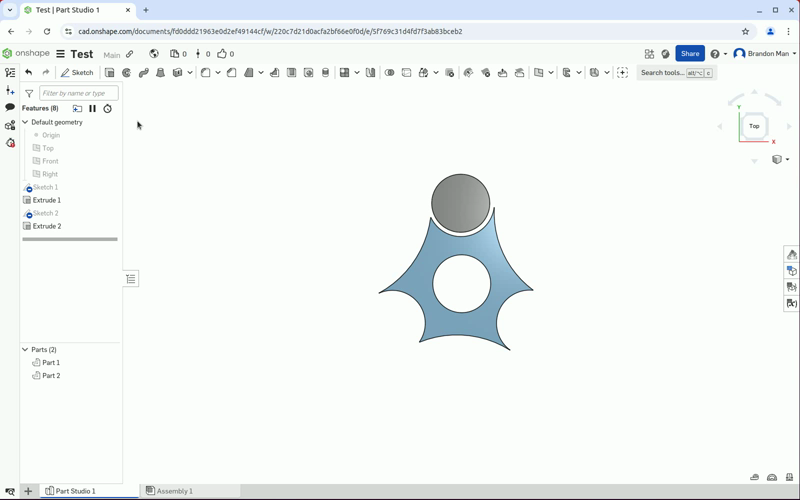
mouse_move(73, 189)
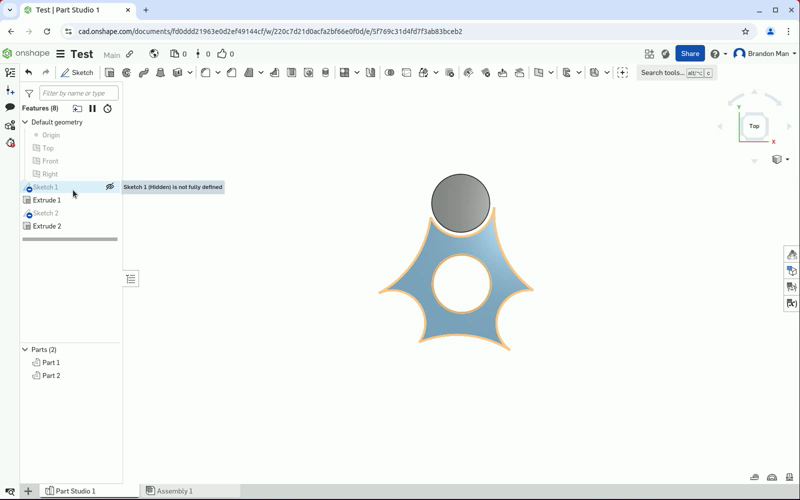
click(73, 189)
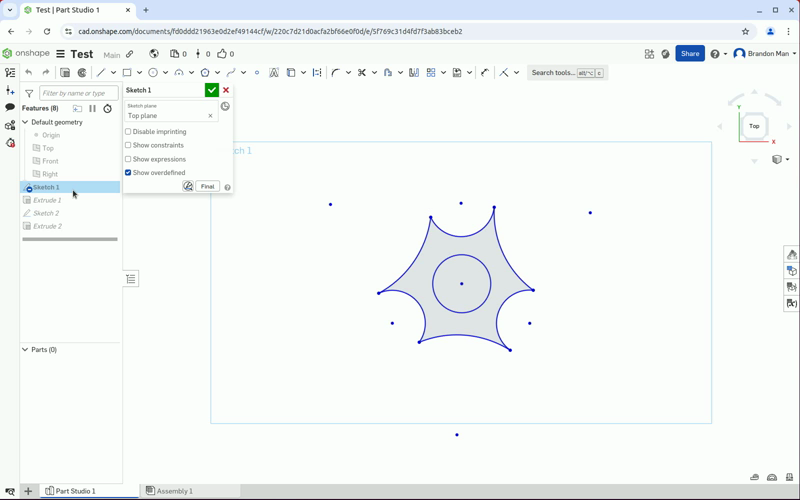
mouse_move(229, 92)
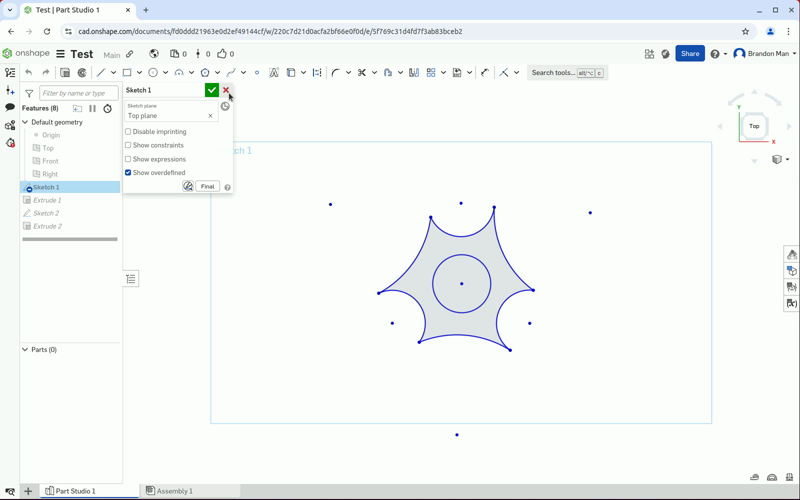
click(229, 92)
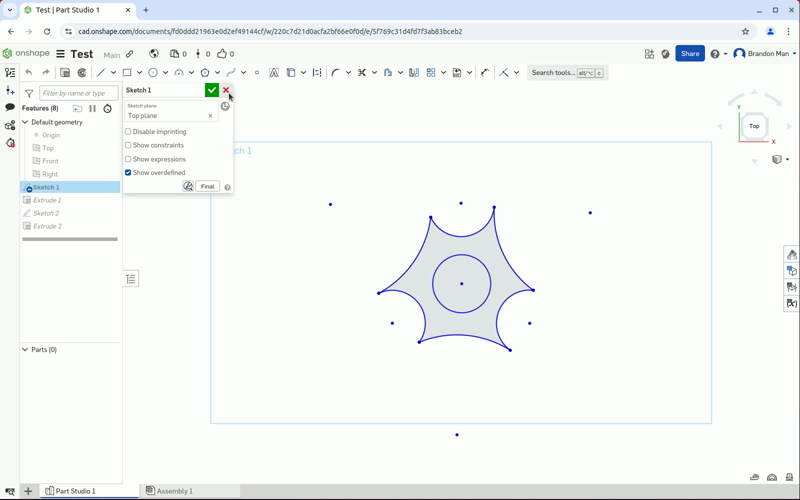
key(shift+s)
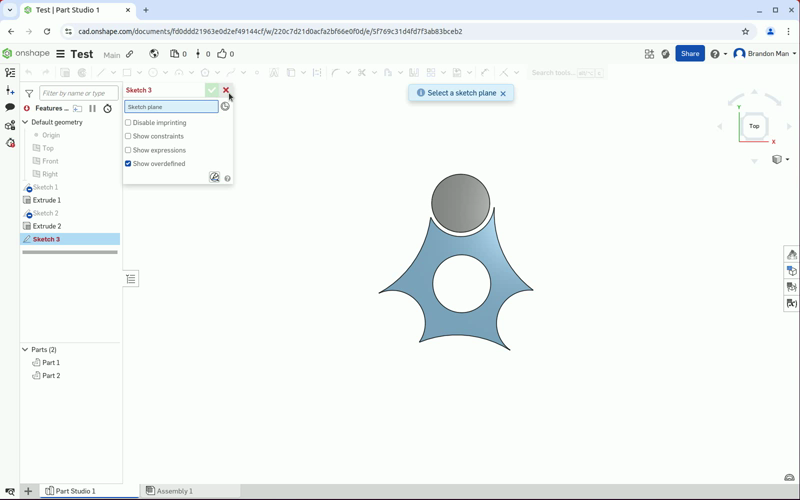
mouse_move(73, 150)
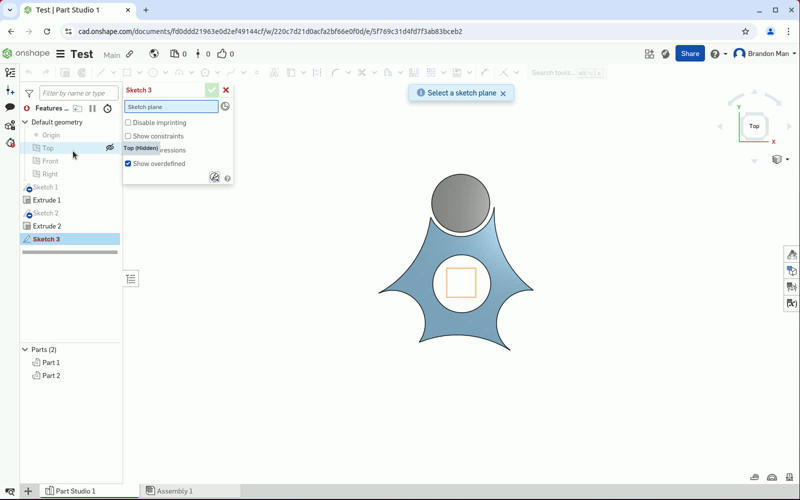
click(73, 150)
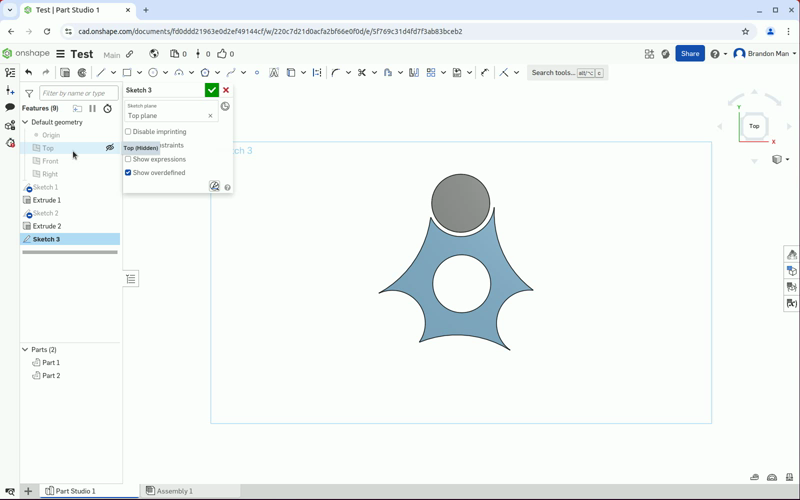
mouse_move(73, 352)
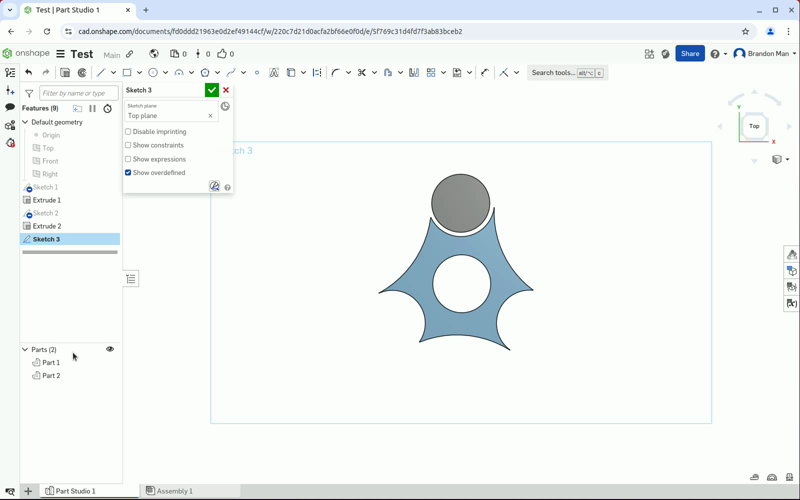
key(y)
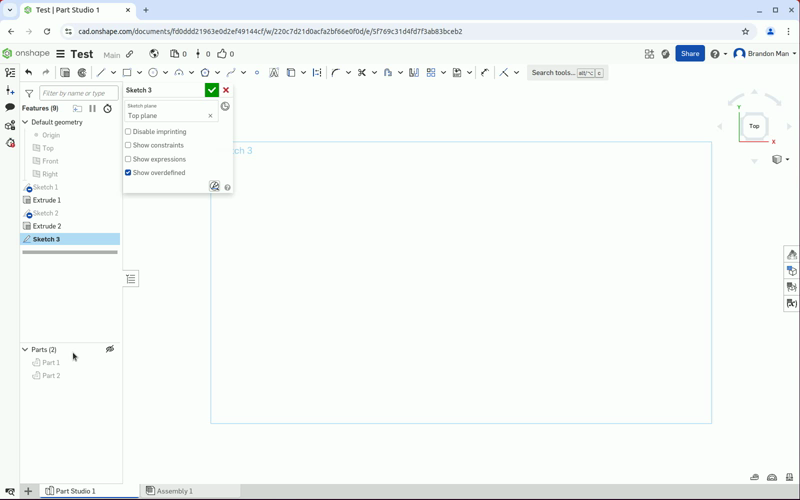
key(a)
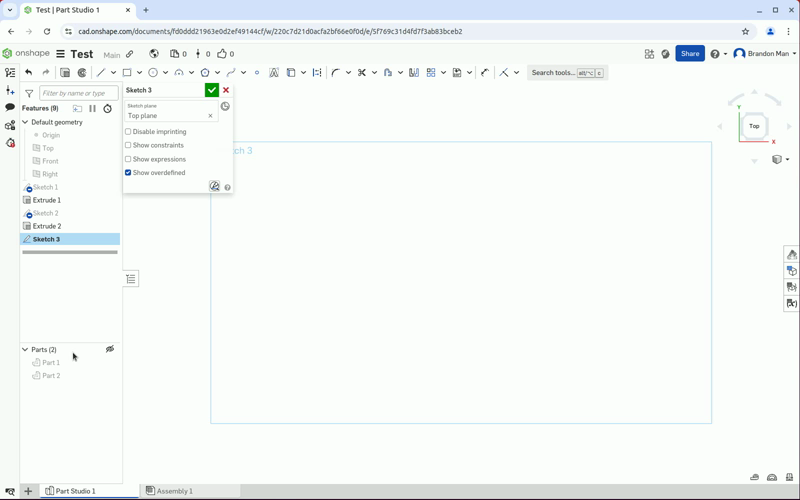
key_down(shift)
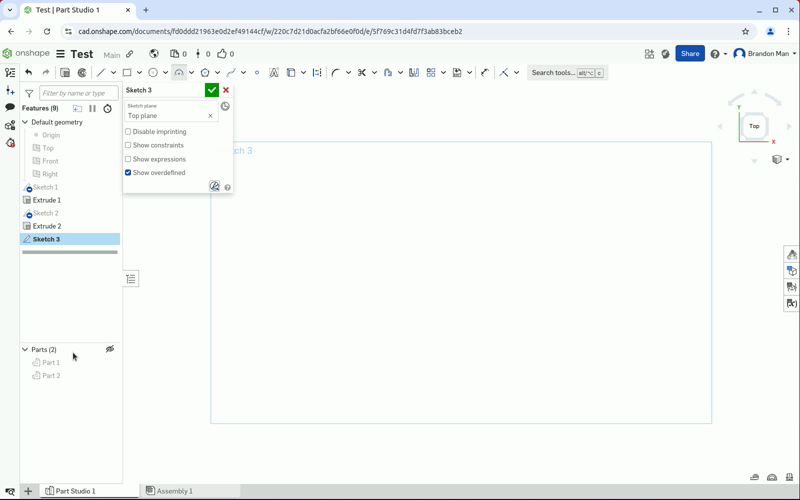
mouse_move(511, 349)
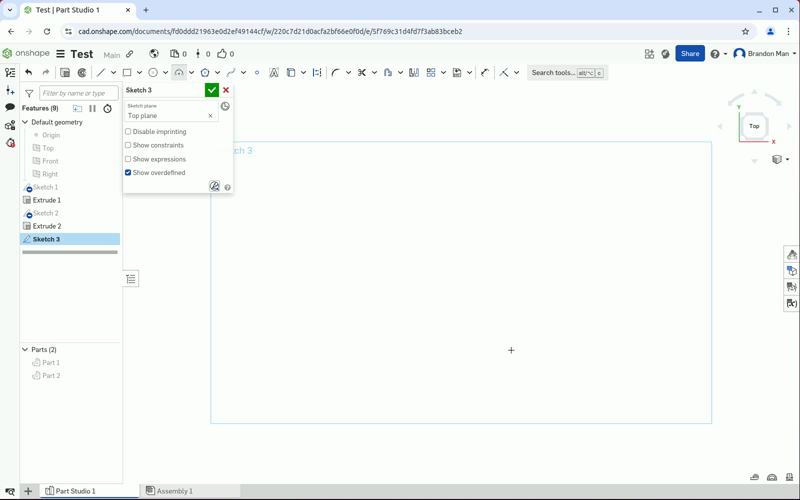
click(511, 349)
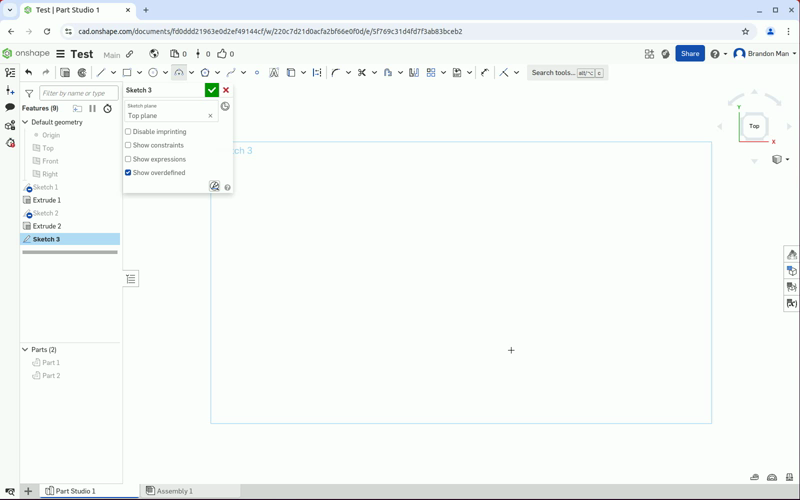
key_up(shift)
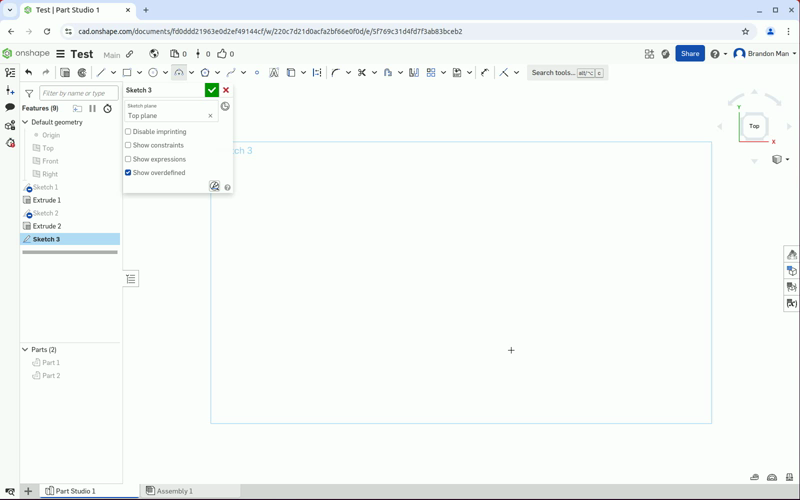
key_down(shift)
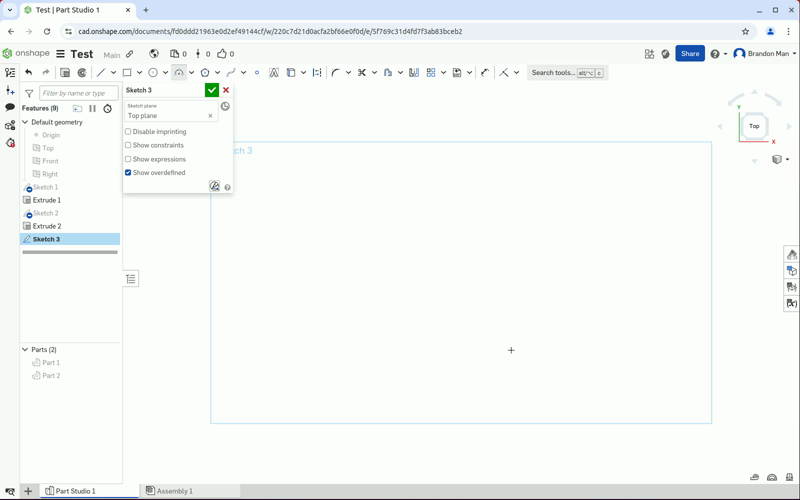
mouse_move(513, 351)
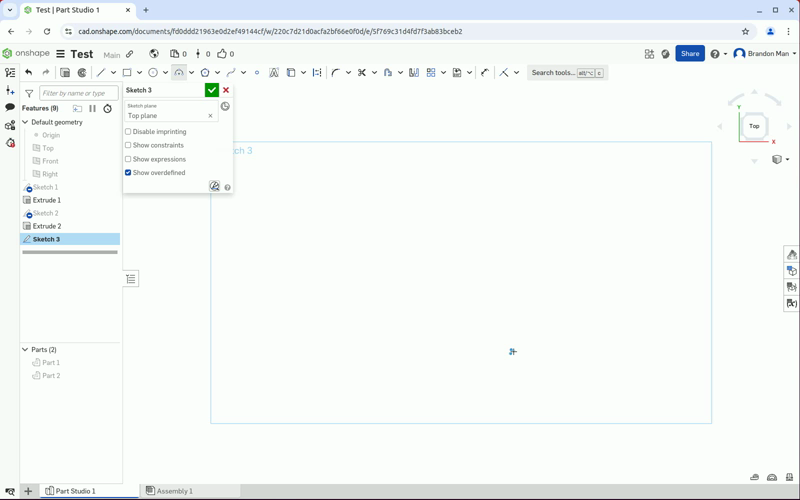
scroll(6)
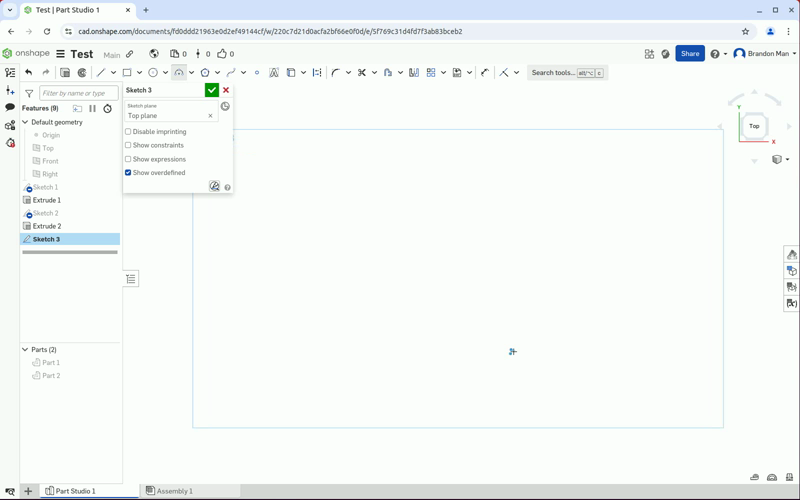
scroll(6)
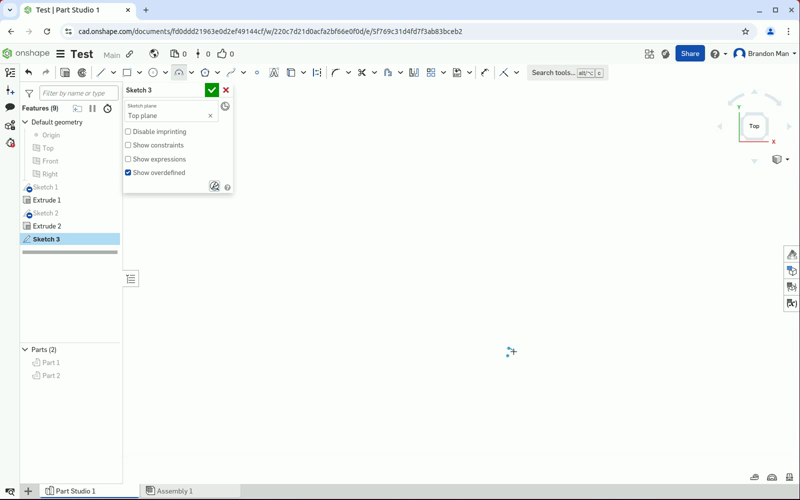
scroll(6)
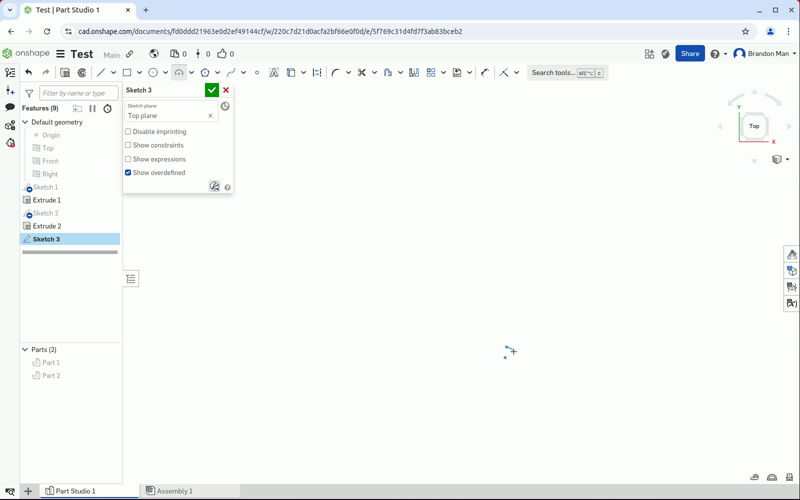
scroll(6)
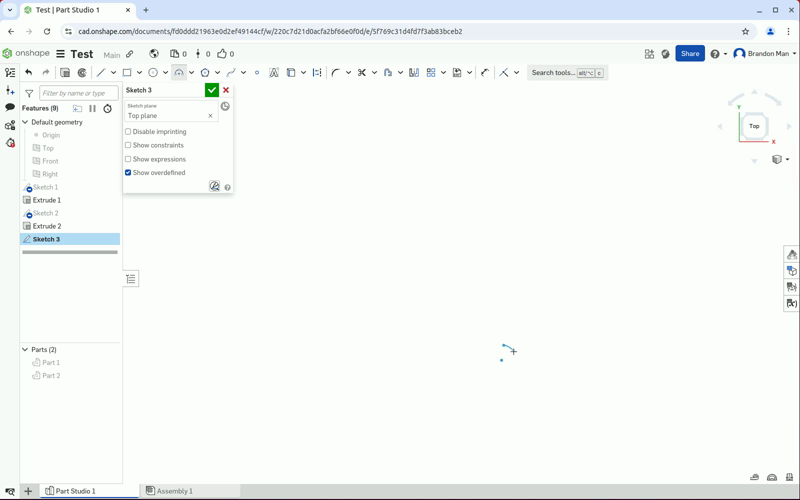
scroll(6)
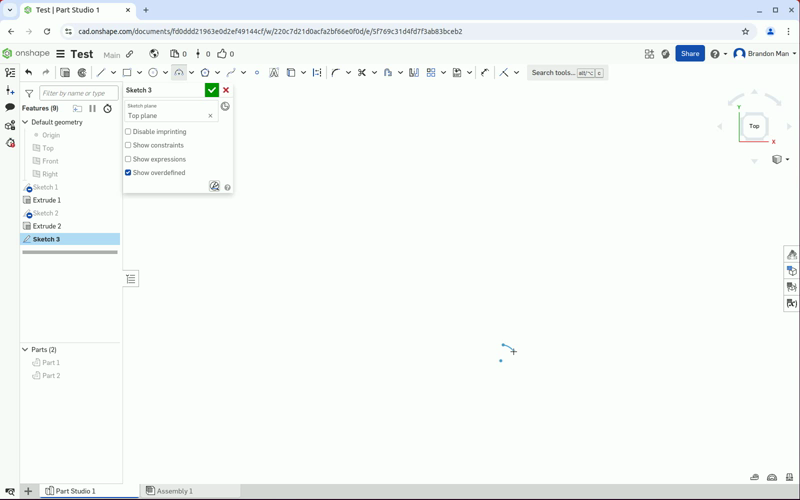
scroll(6)
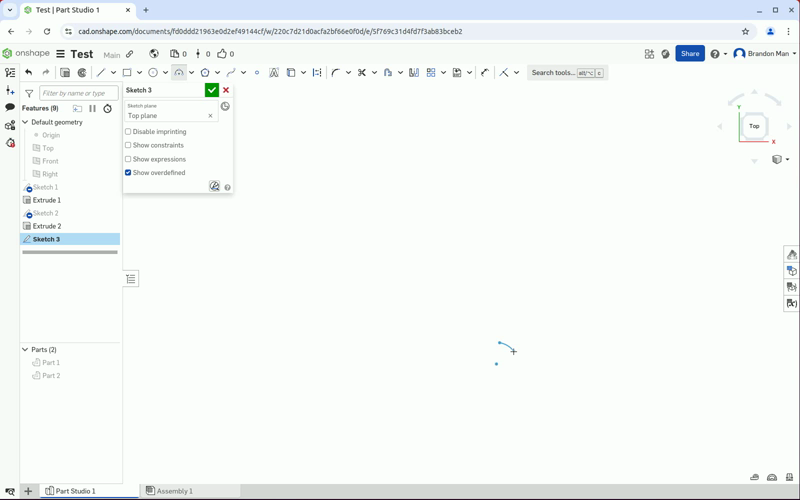
scroll(6)
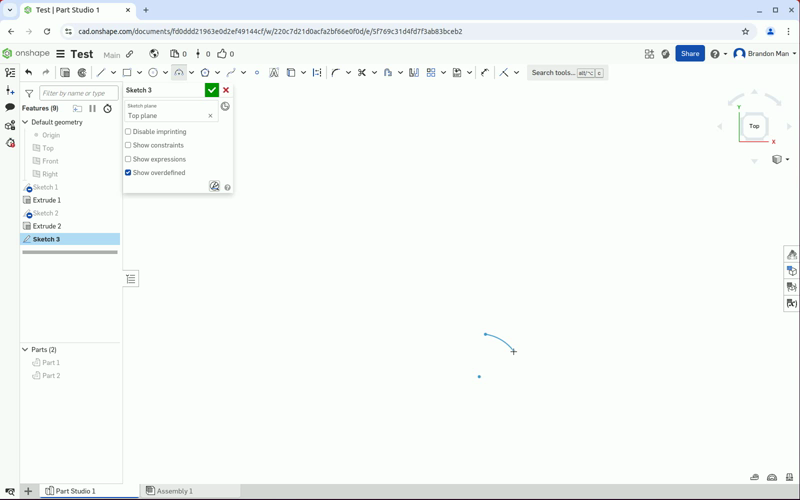
click(513, 351)
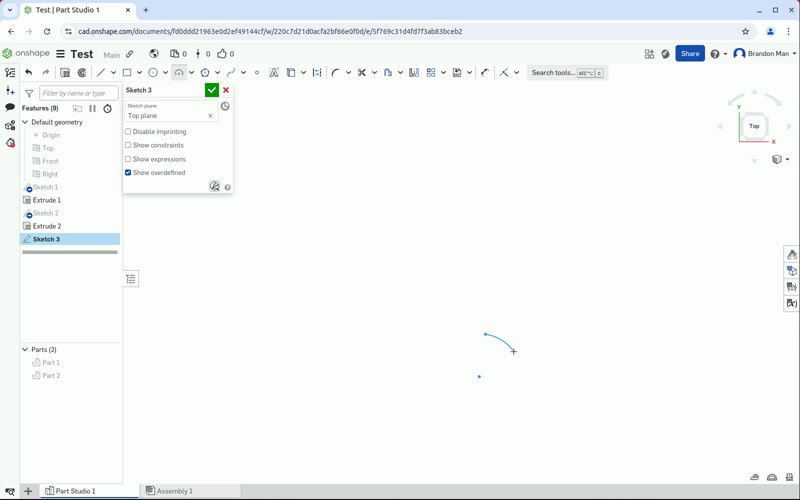
scroll(-6)
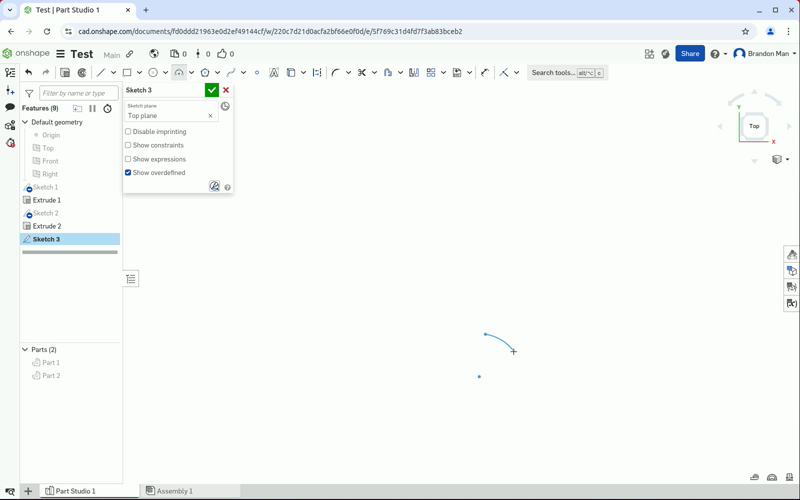
scroll(-6)
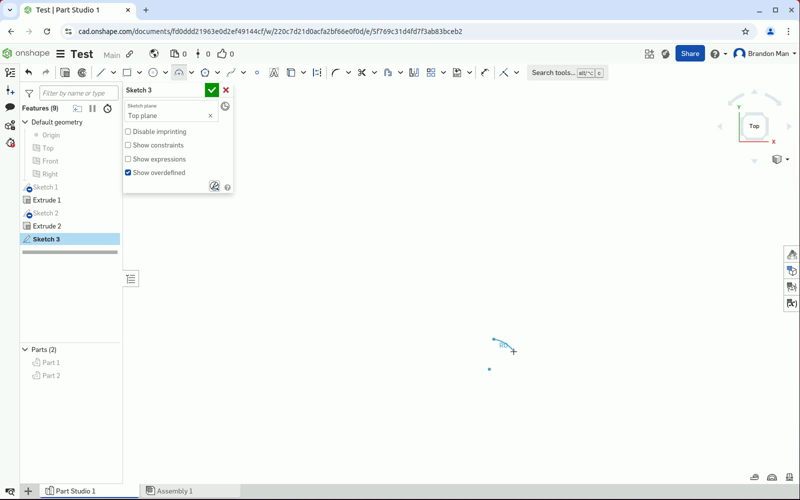
scroll(-6)
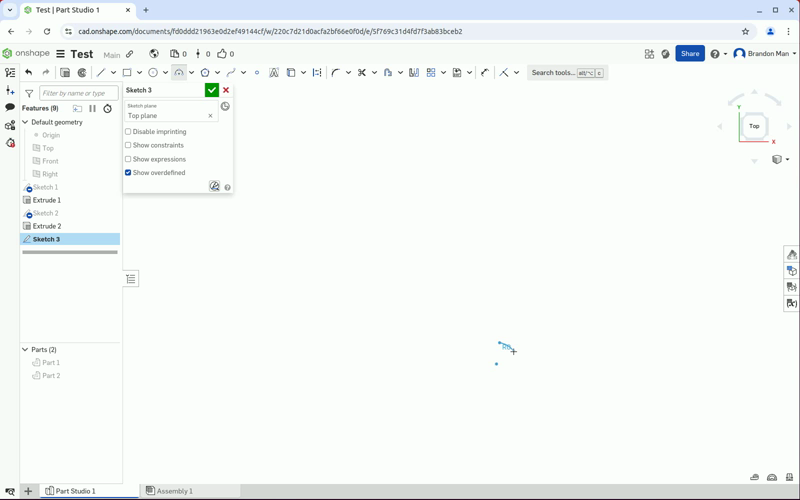
scroll(-6)
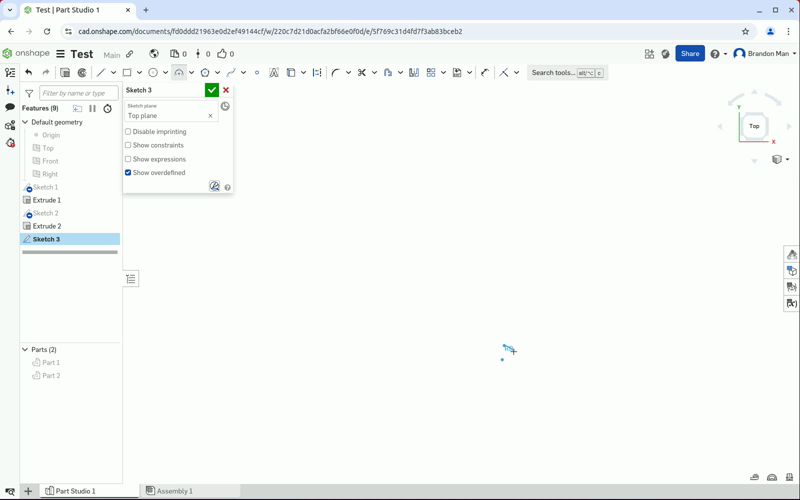
scroll(-6)
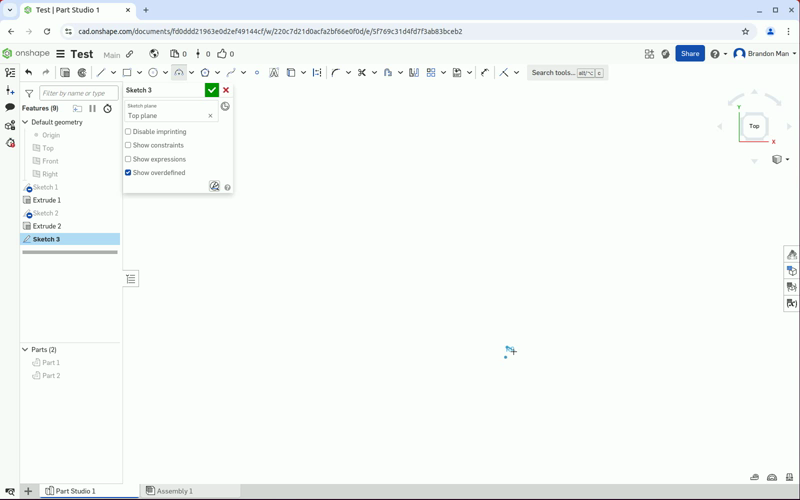
scroll(-6)
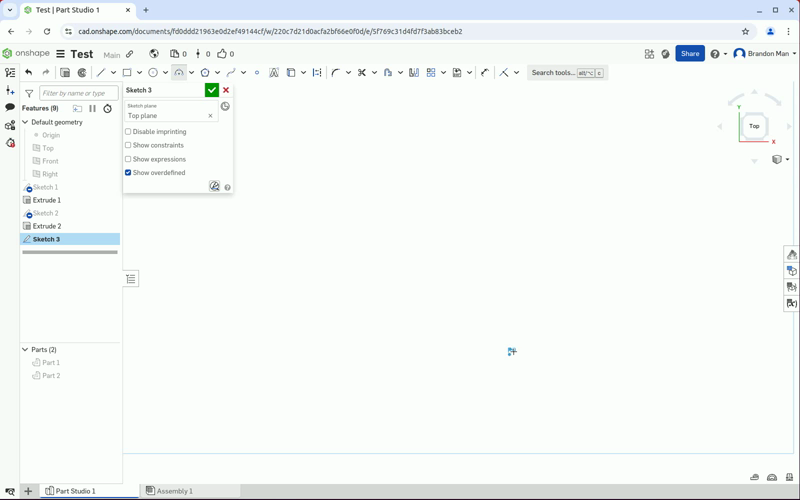
scroll(-6)
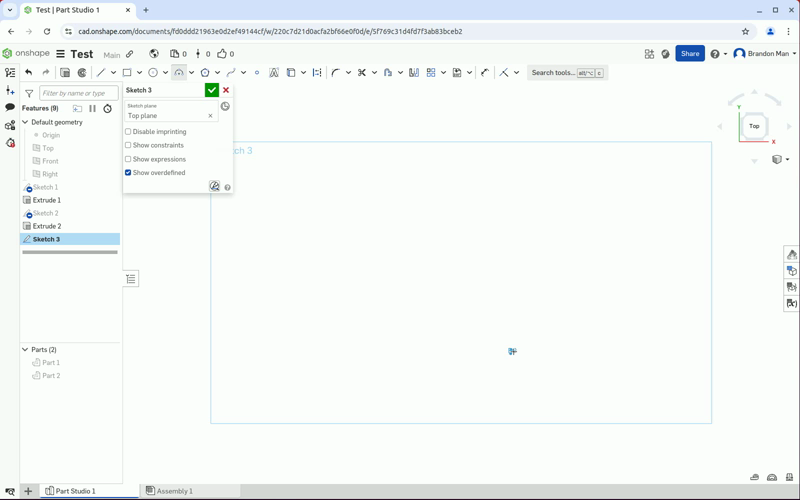
mouse_move(512, 350)
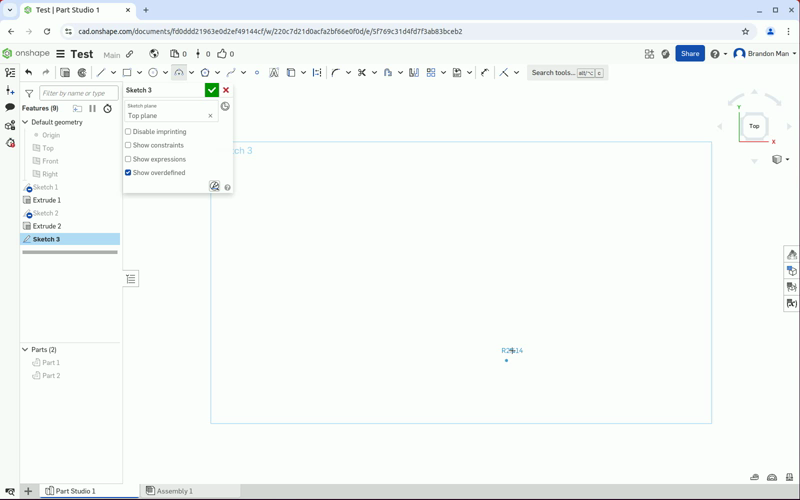
scroll(6)
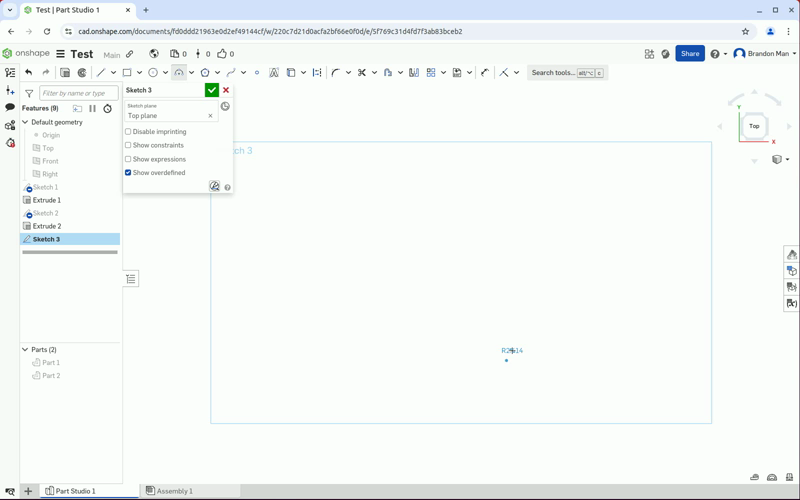
scroll(6)
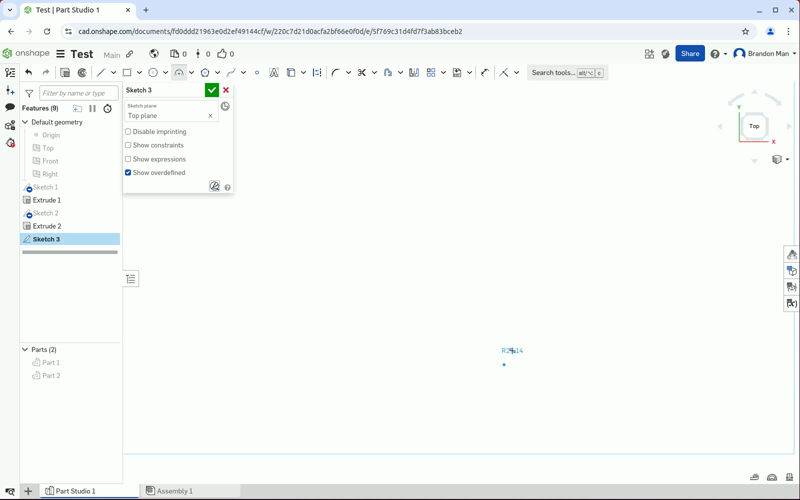
scroll(6)
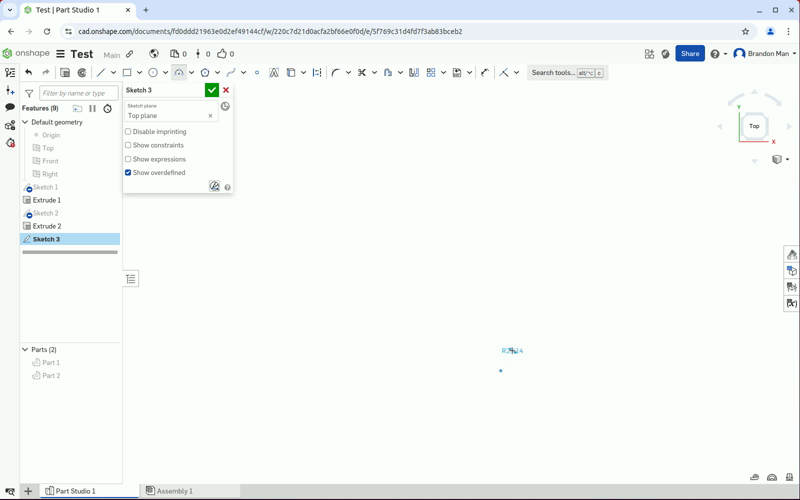
scroll(6)
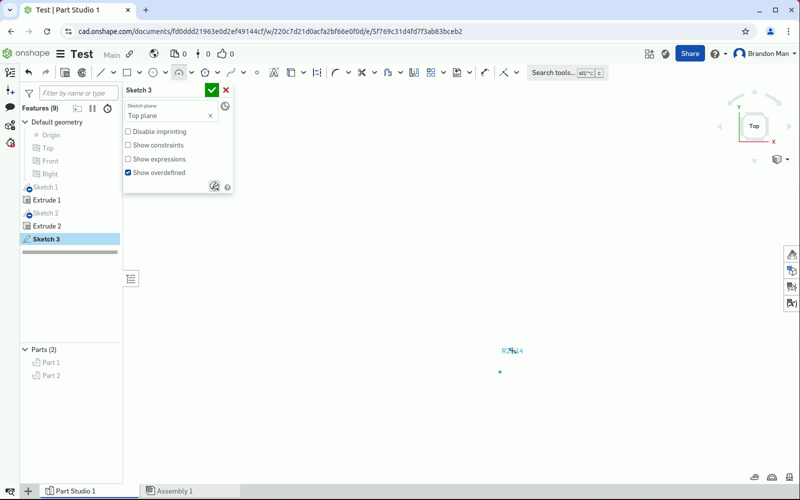
scroll(6)
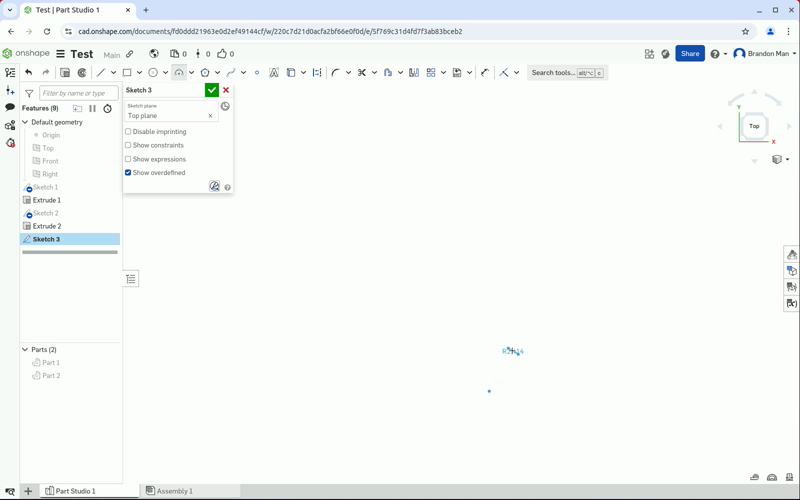
scroll(6)
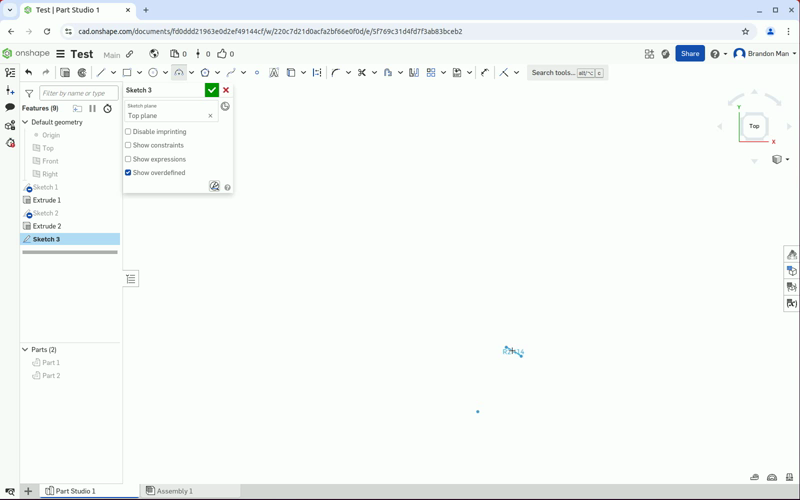
scroll(6)
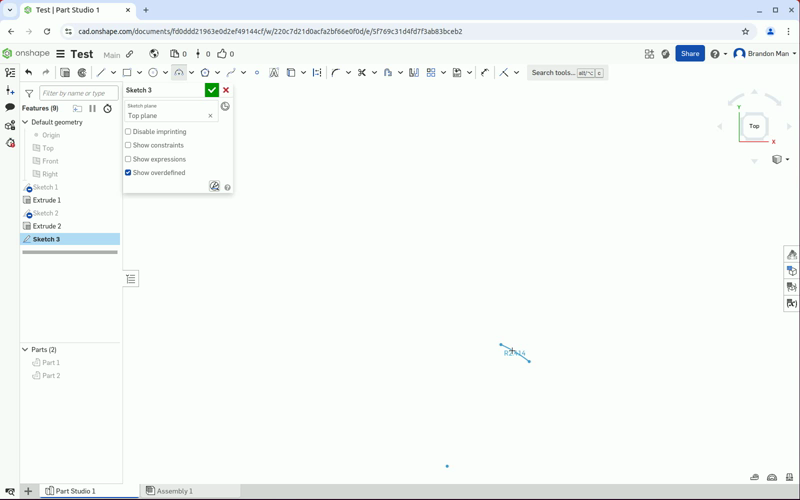
click(512, 350)
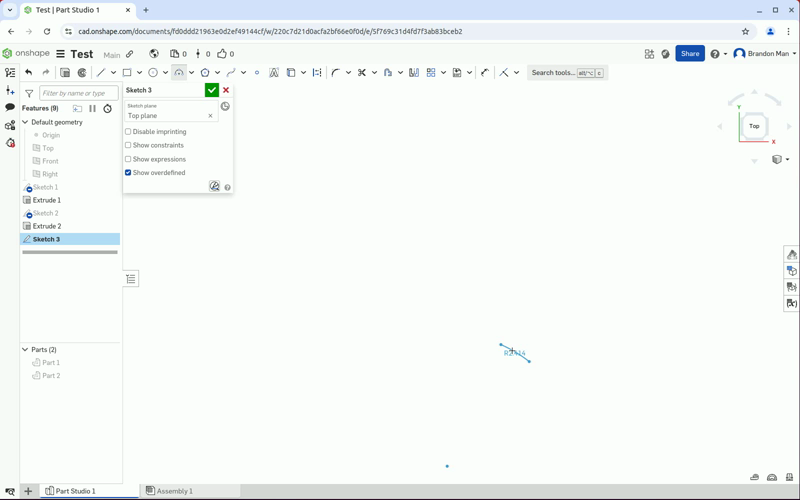
scroll(-6)
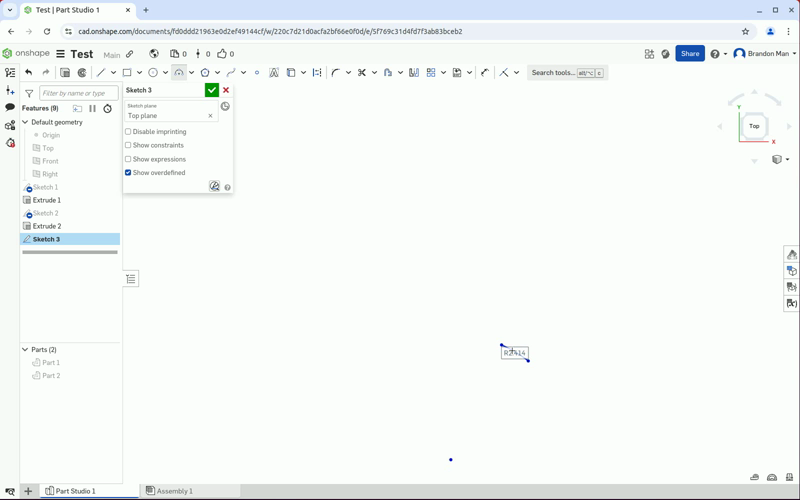
scroll(-6)
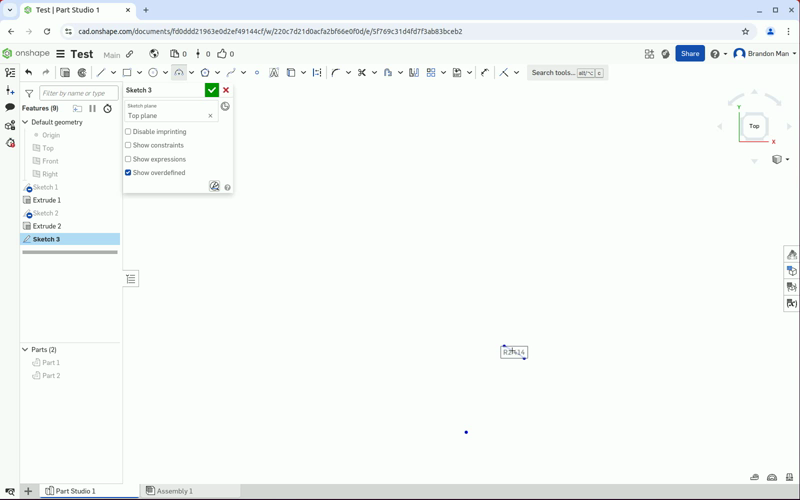
scroll(-6)
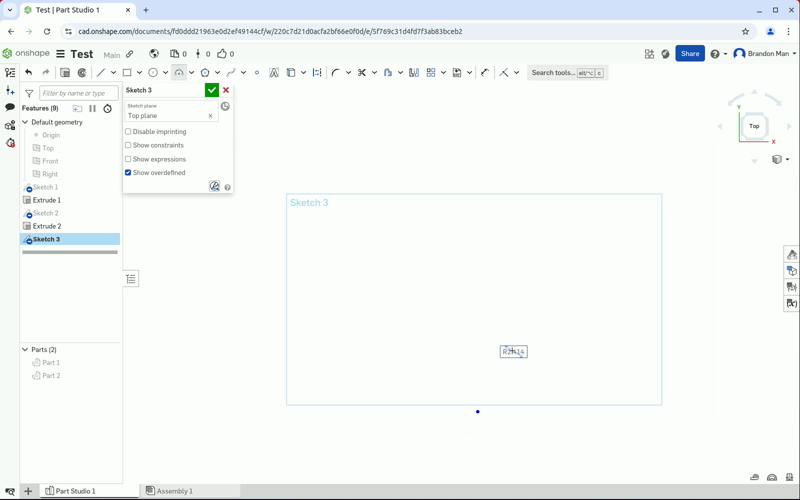
scroll(-6)
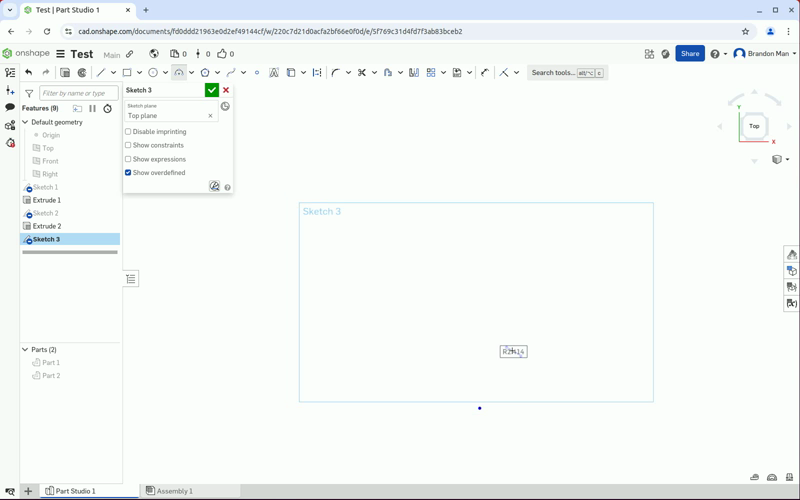
scroll(-6)
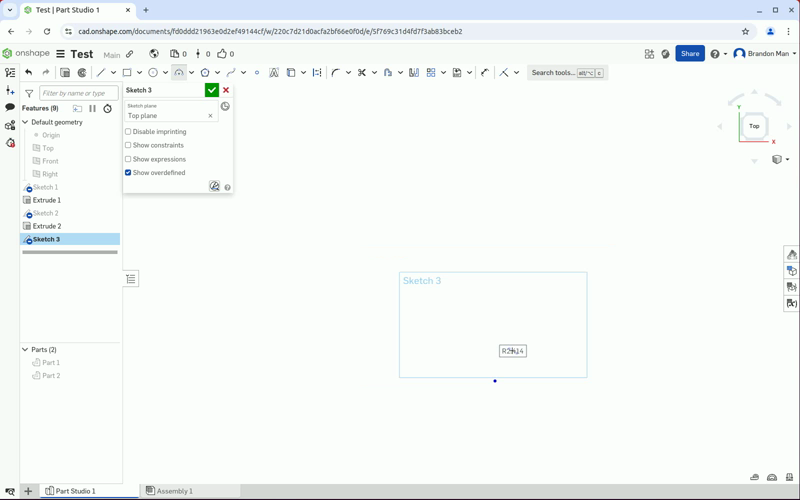
scroll(-6)
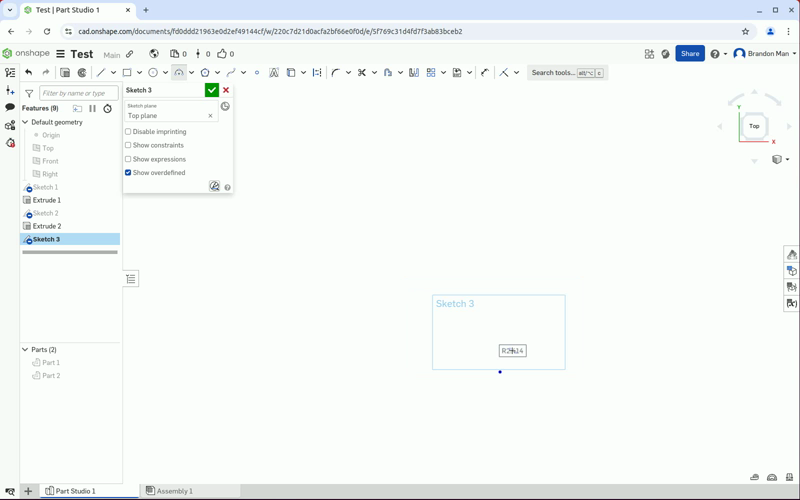
scroll(-6)
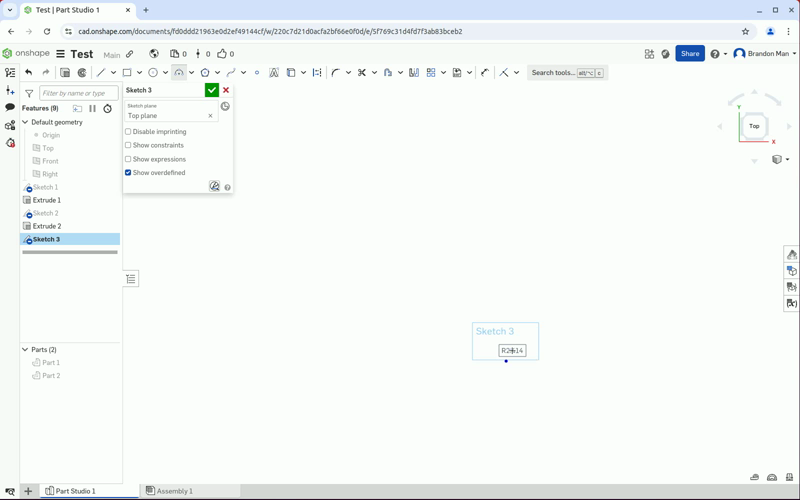
key_up(shift)
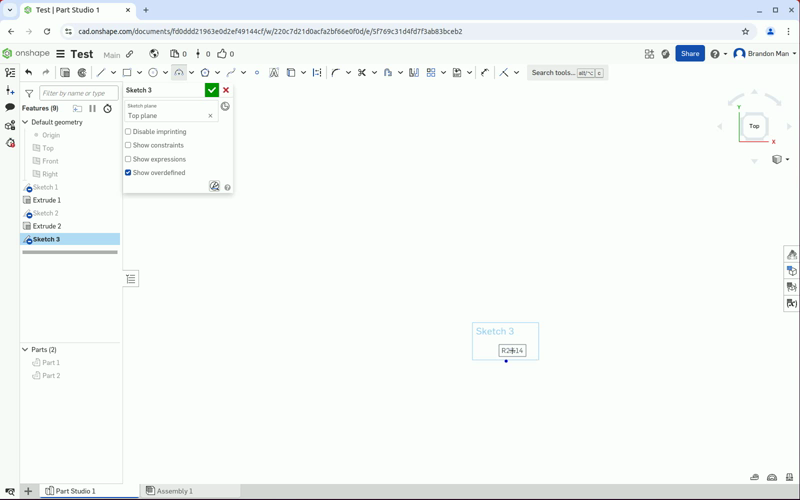
mouse_move(513, 351)
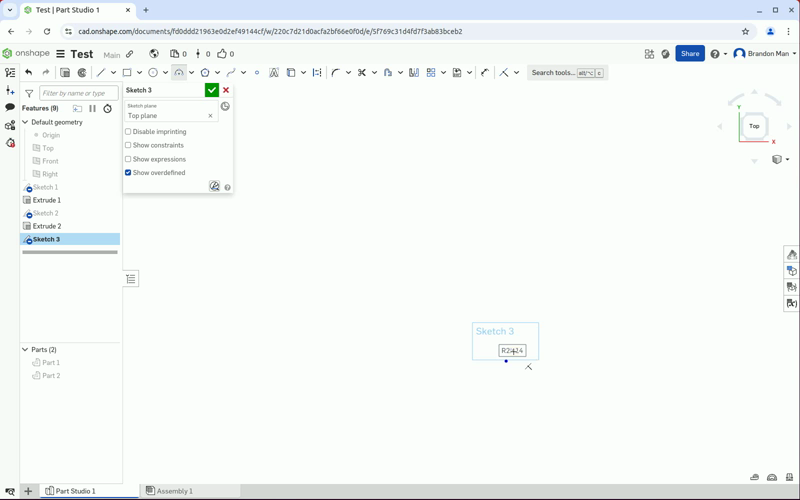
scroll(6)
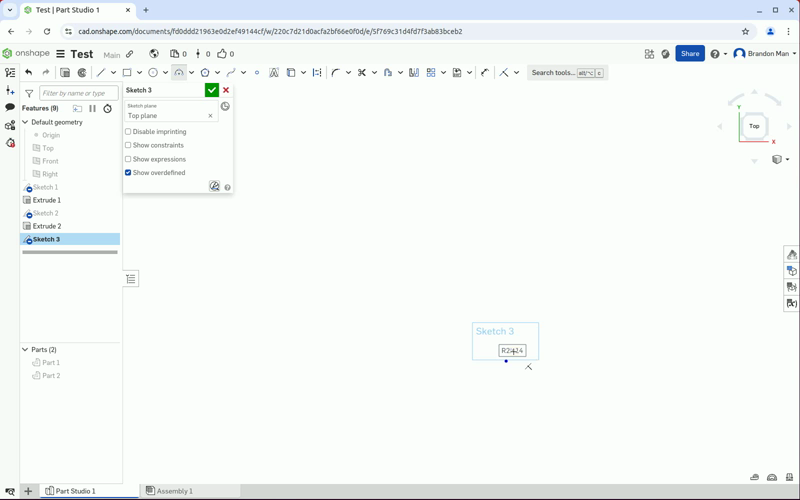
scroll(6)
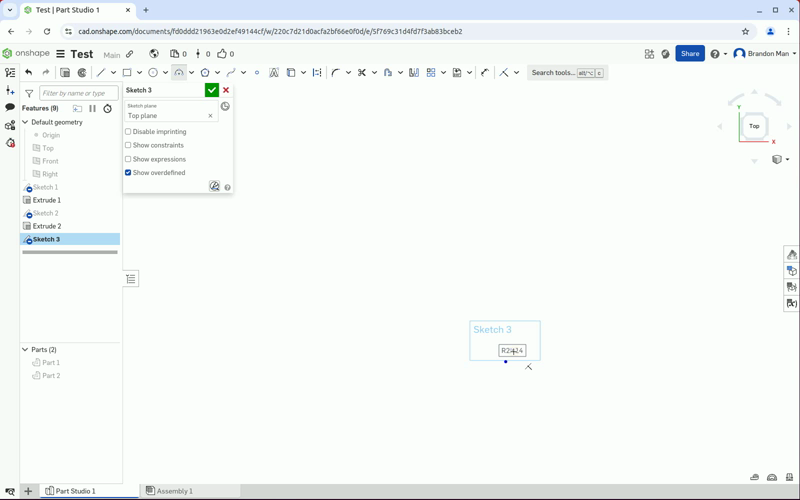
scroll(6)
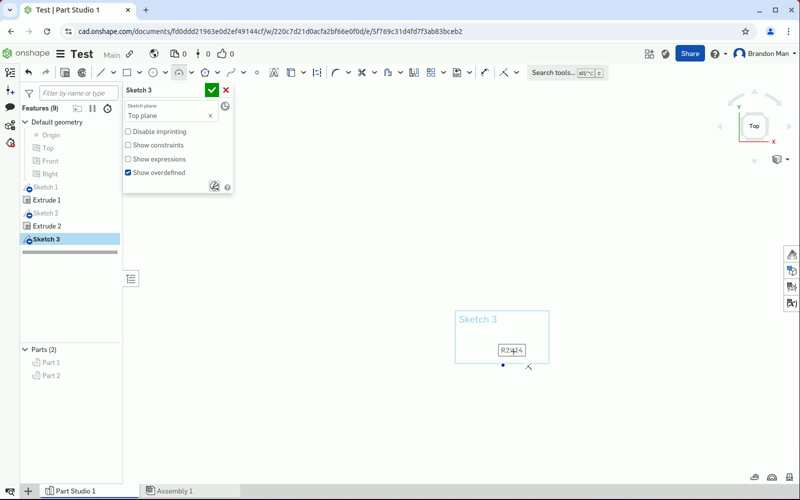
scroll(6)
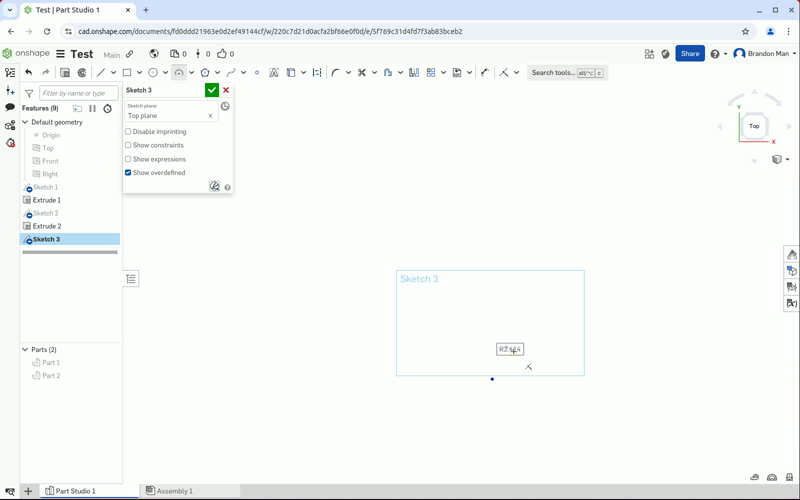
scroll(6)
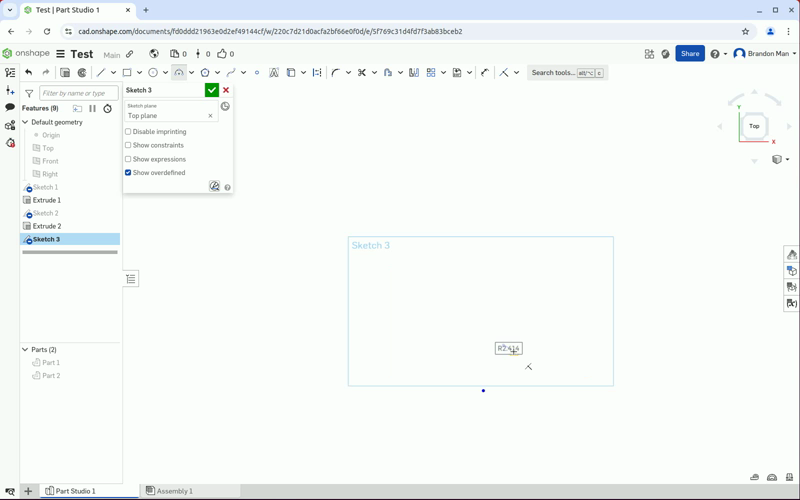
scroll(6)
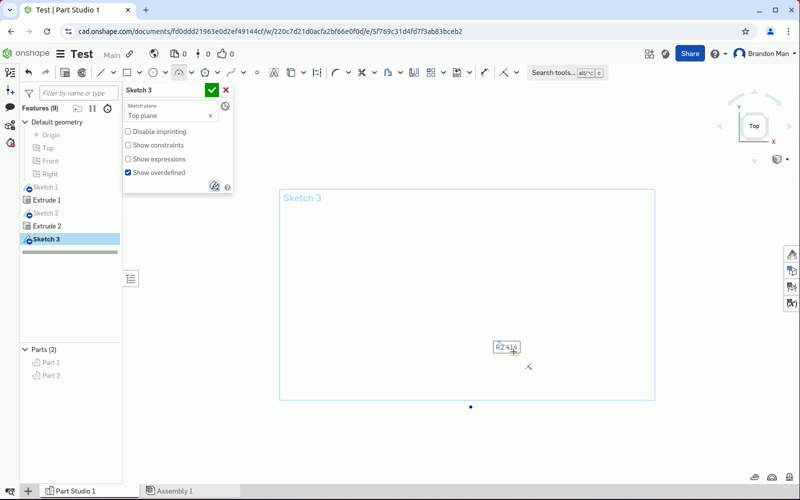
scroll(6)
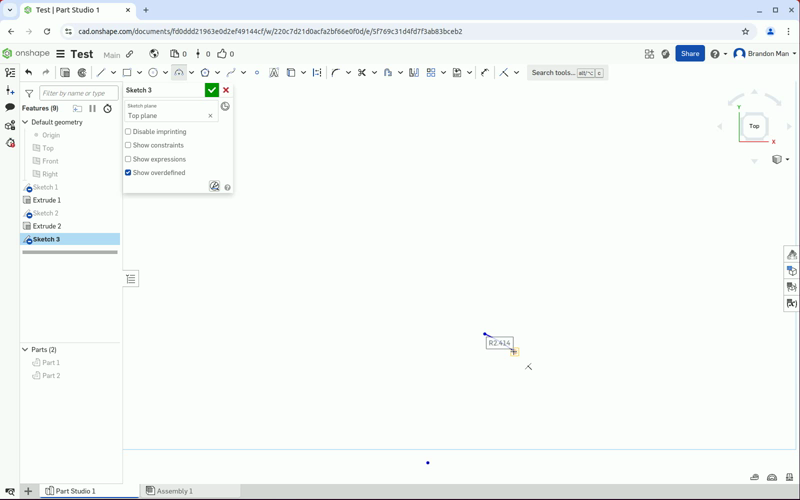
click(513, 351)
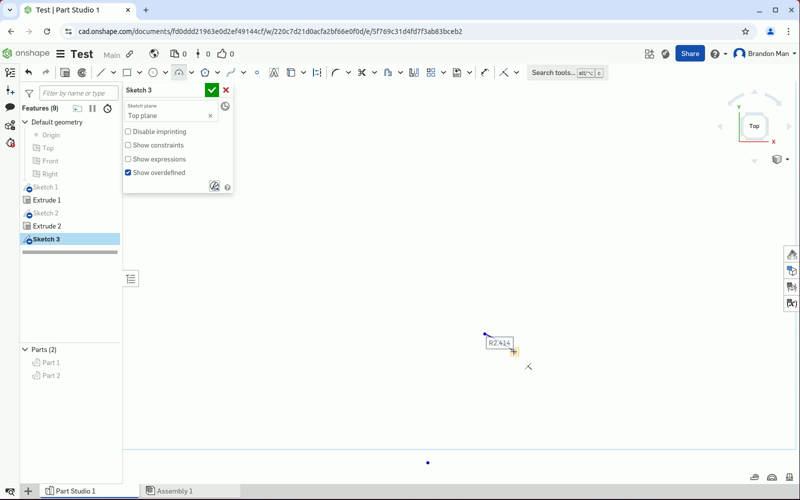
scroll(-6)
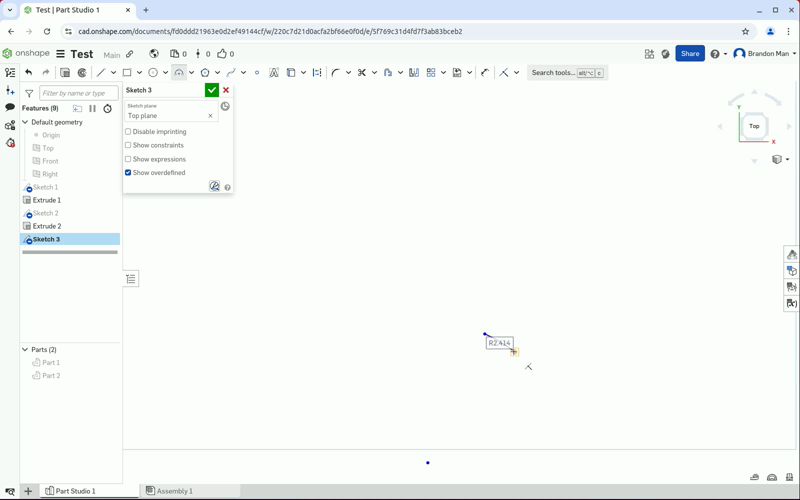
scroll(-6)
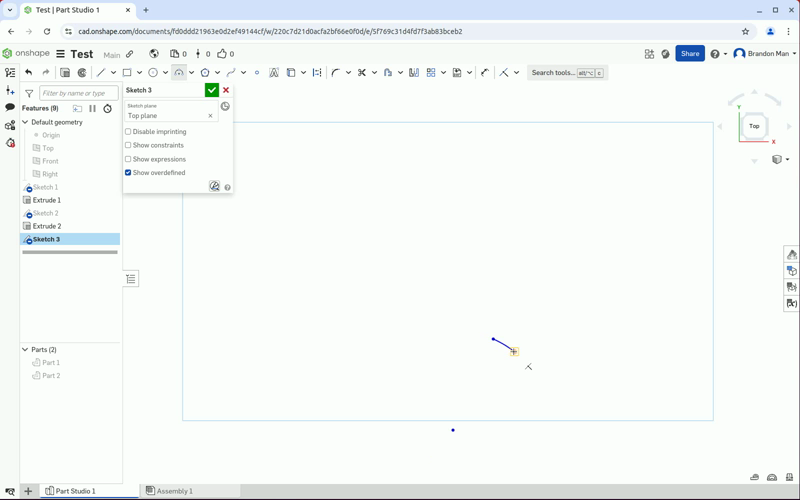
scroll(-6)
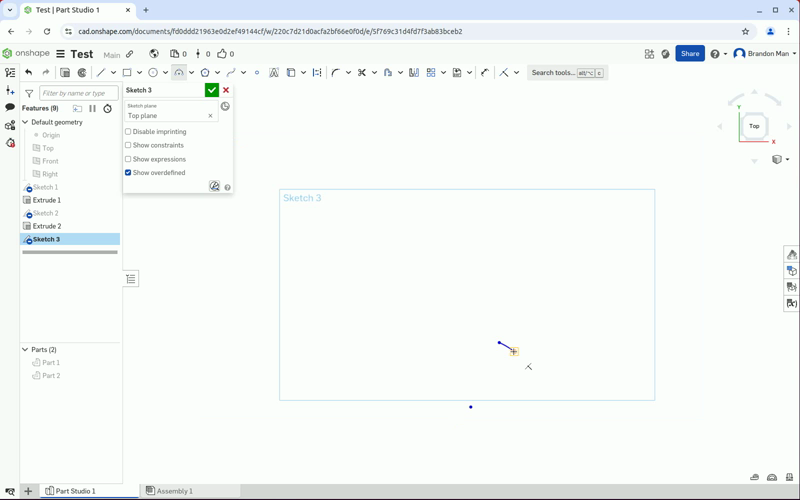
scroll(-6)
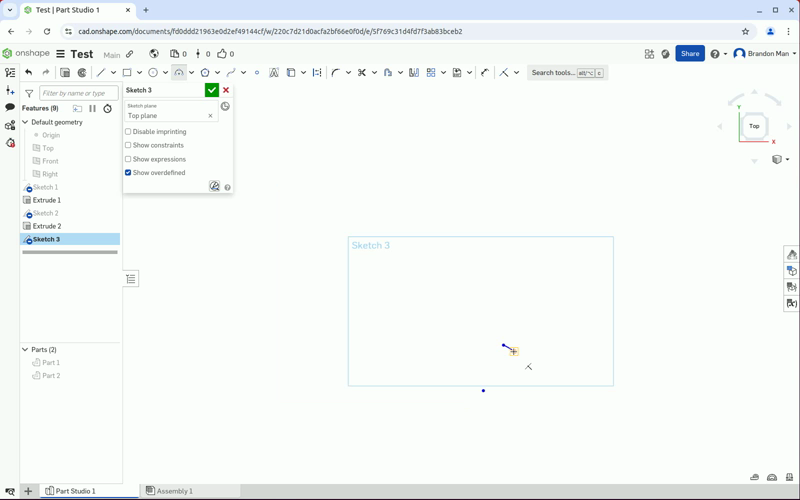
scroll(-6)
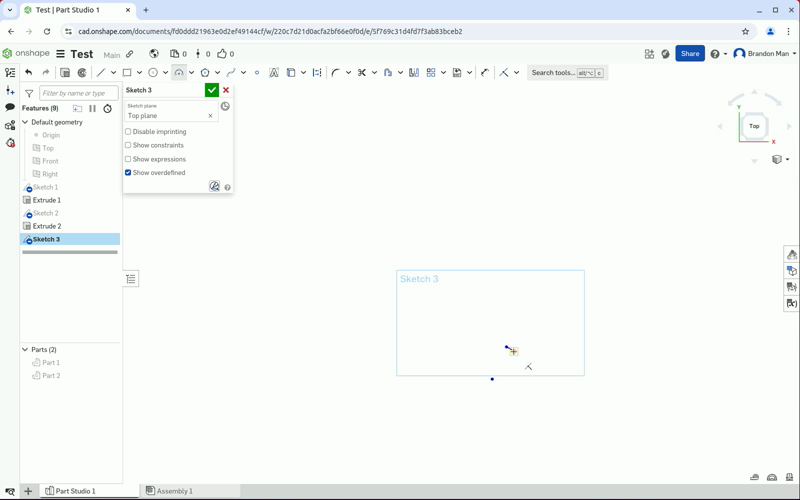
scroll(-6)
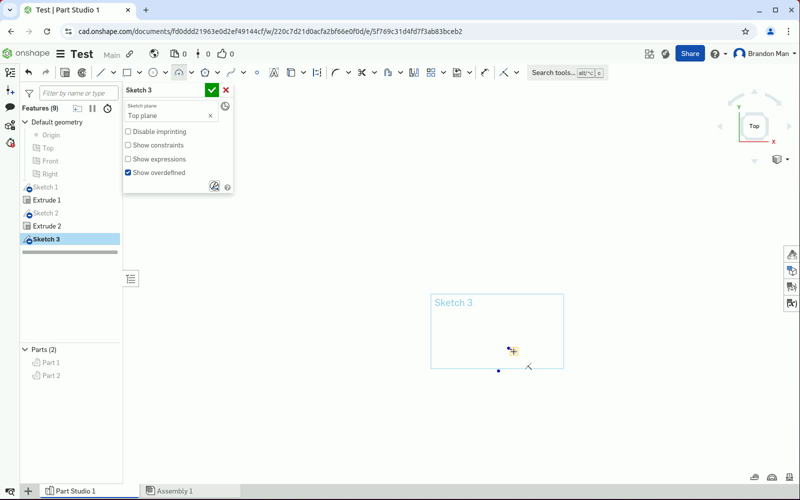
scroll(-6)
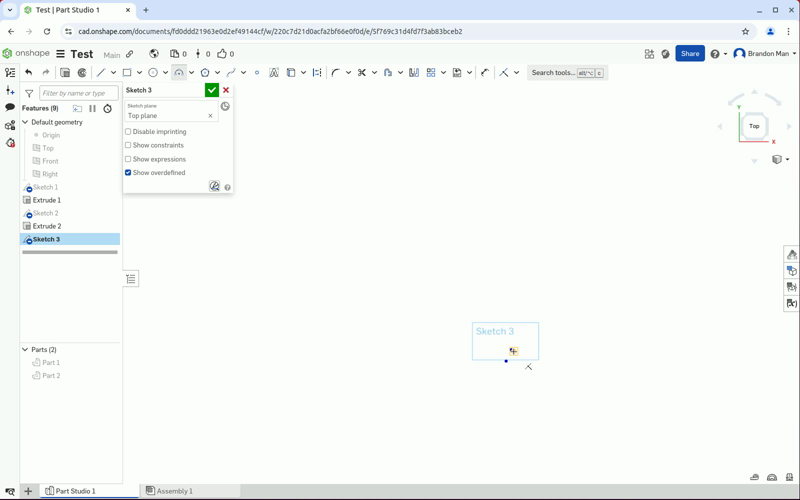
mouse_move(511, 349)
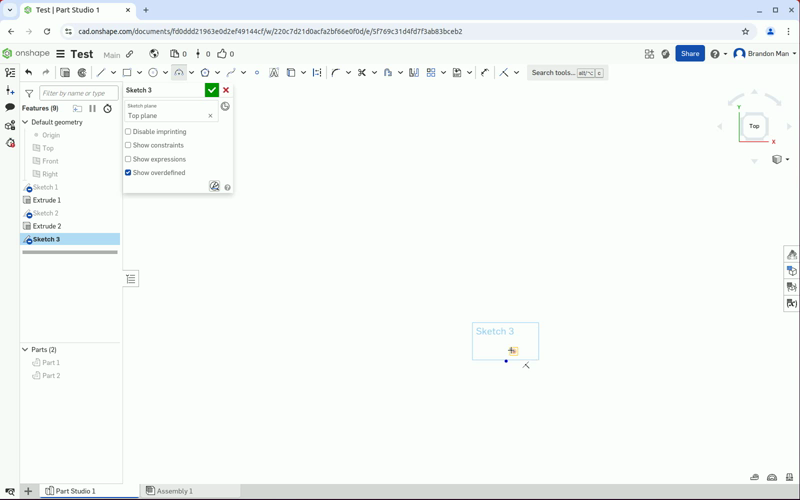
scroll(6)
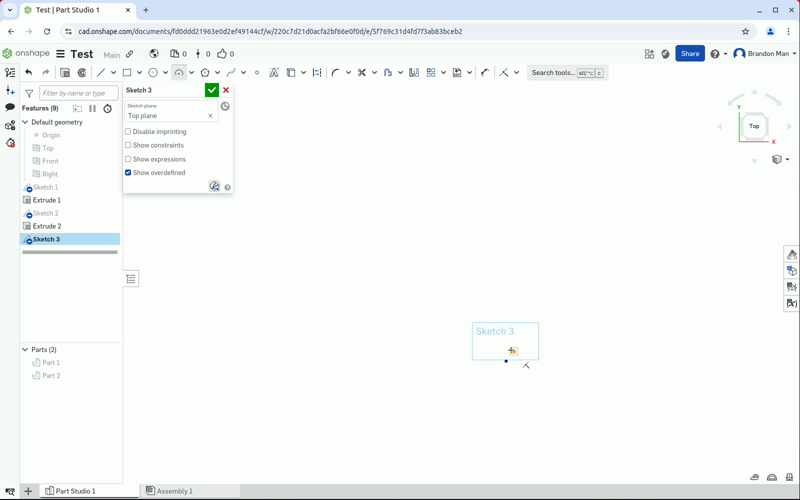
scroll(6)
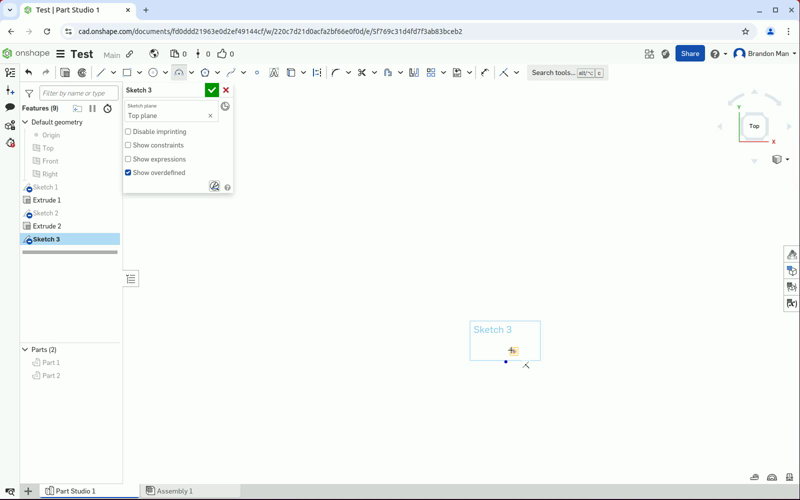
scroll(6)
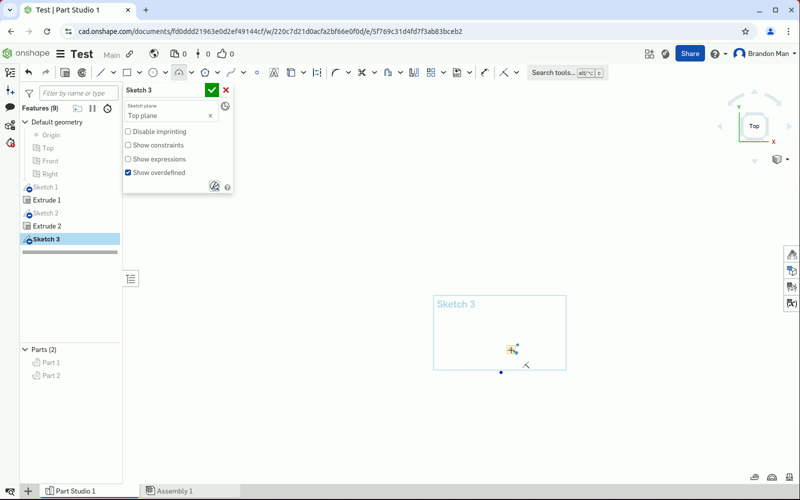
scroll(6)
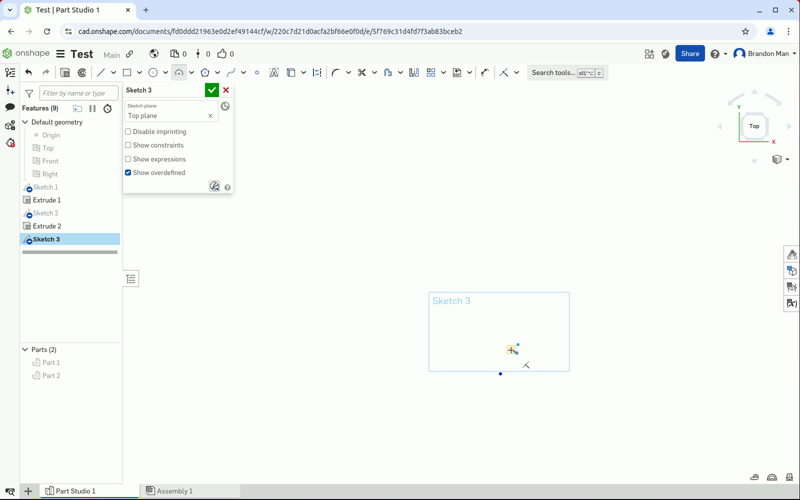
scroll(6)
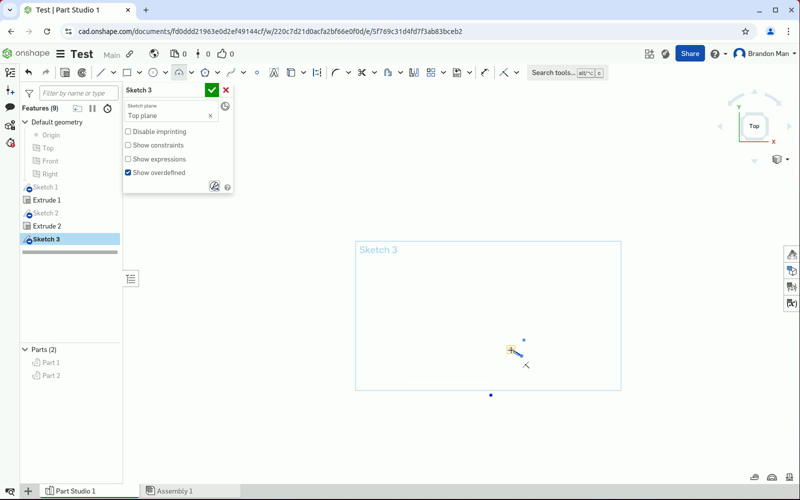
scroll(6)
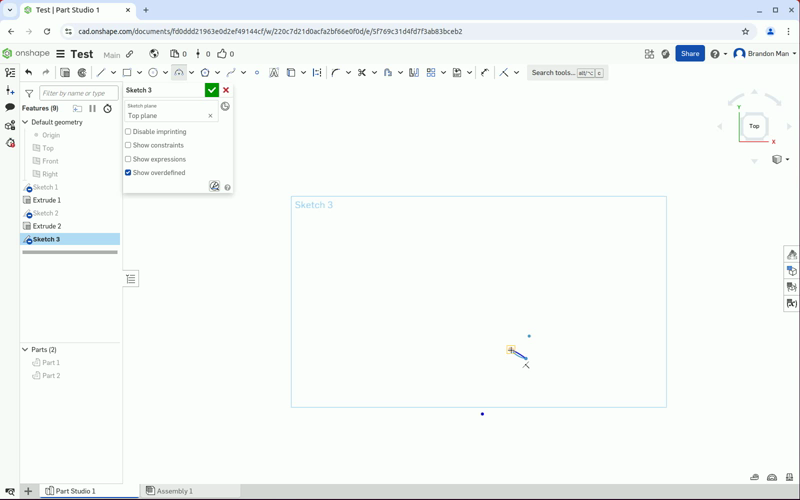
scroll(6)
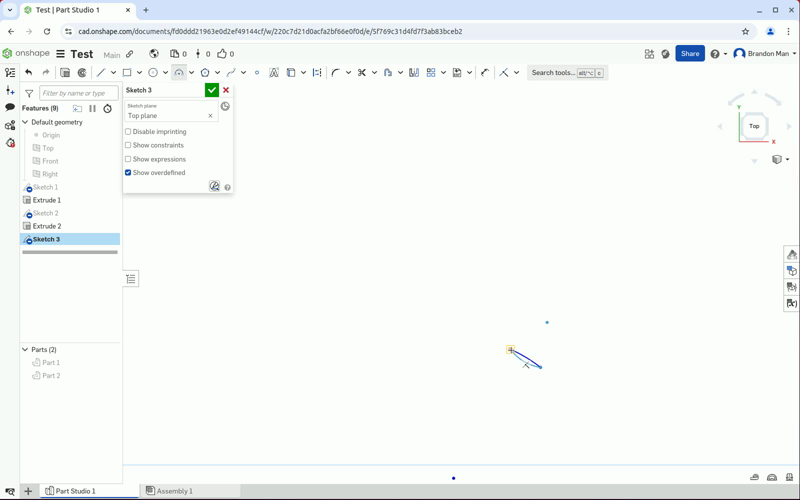
click(511, 349)
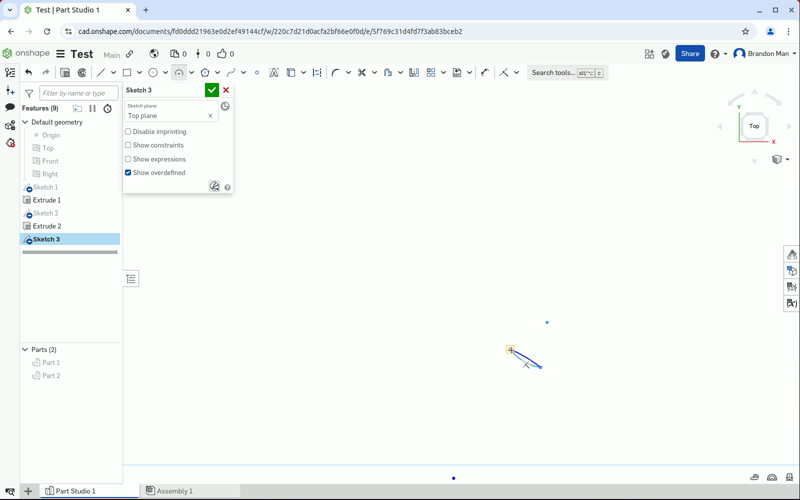
scroll(-6)
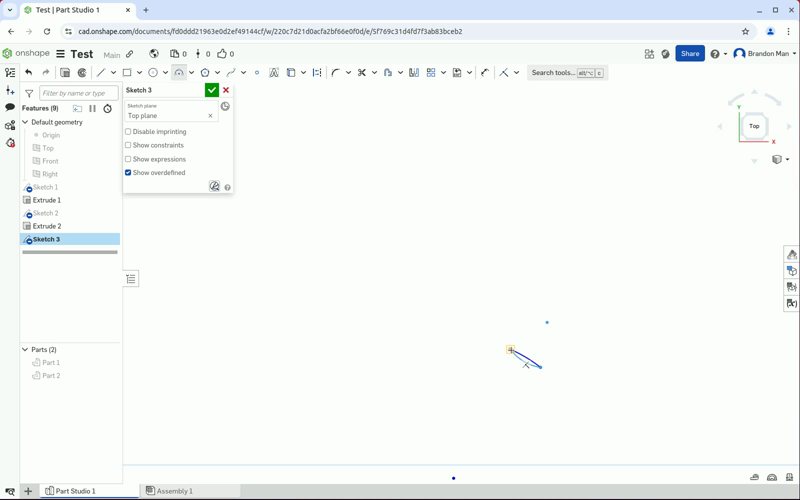
scroll(-6)
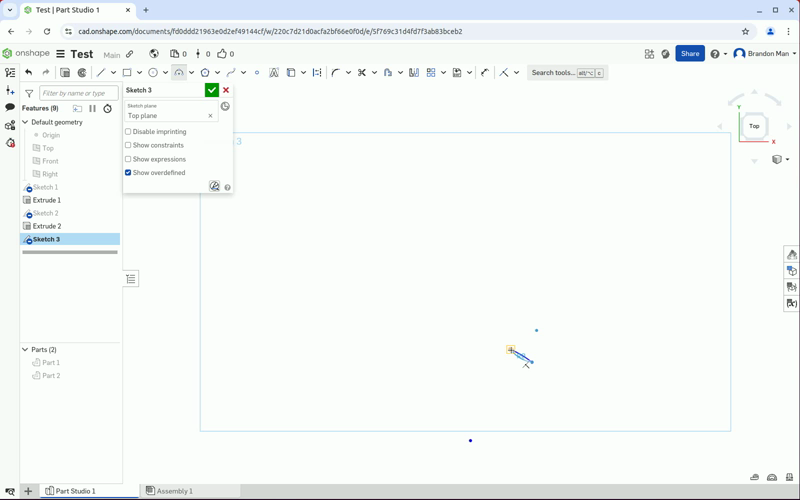
scroll(-6)
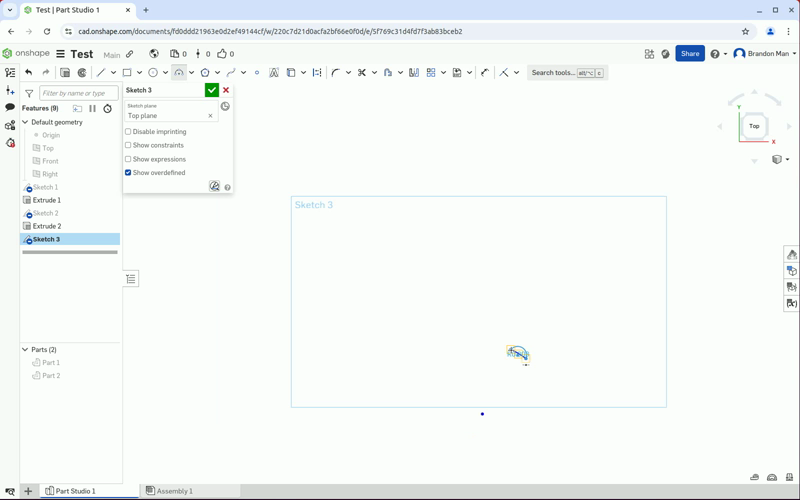
scroll(-6)
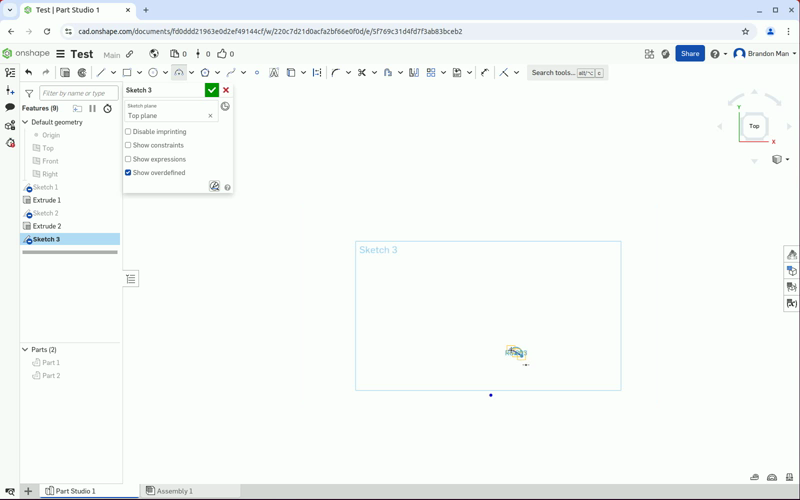
scroll(-6)
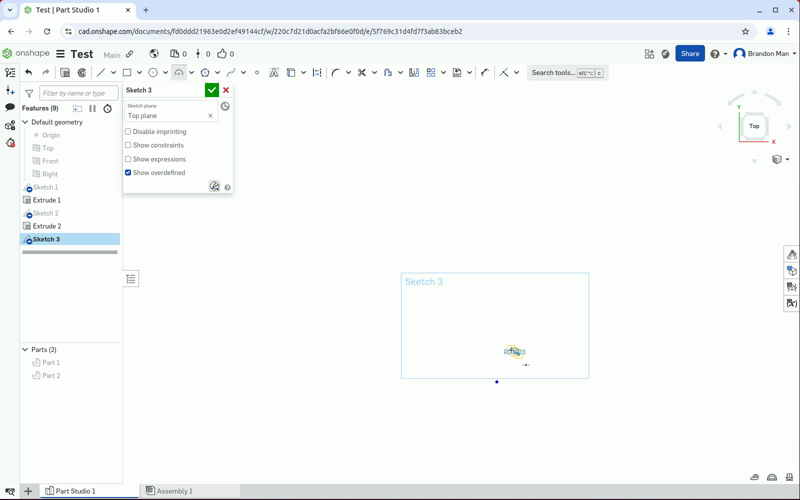
scroll(-6)
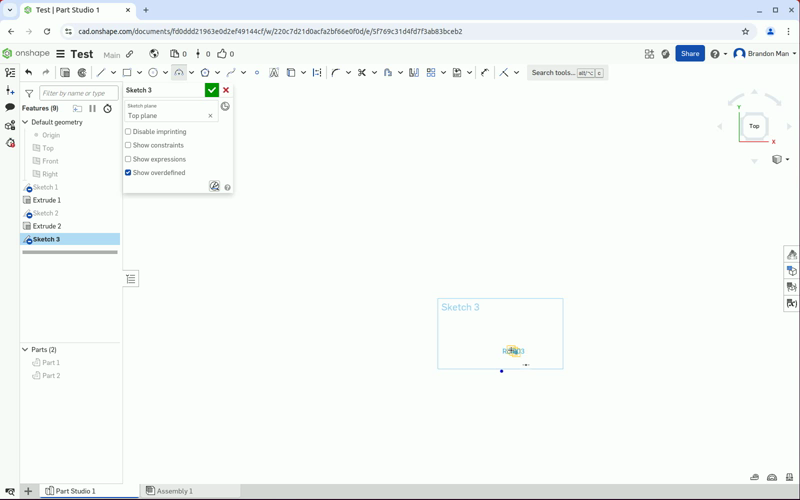
scroll(-6)
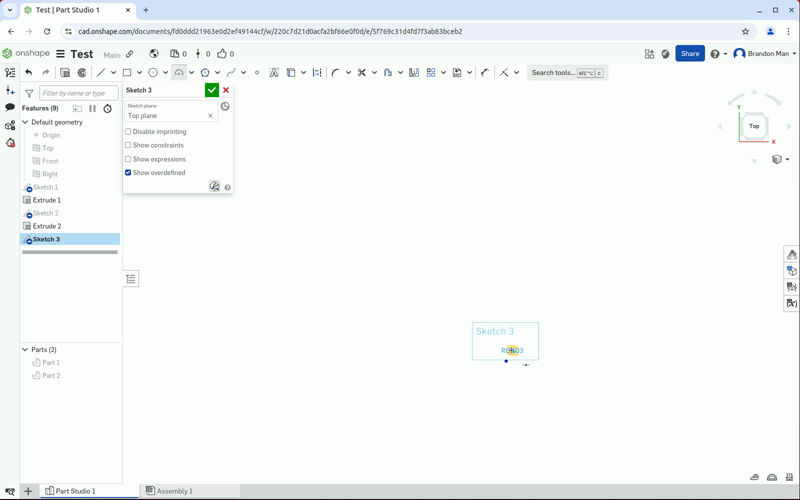
key_down(shift)
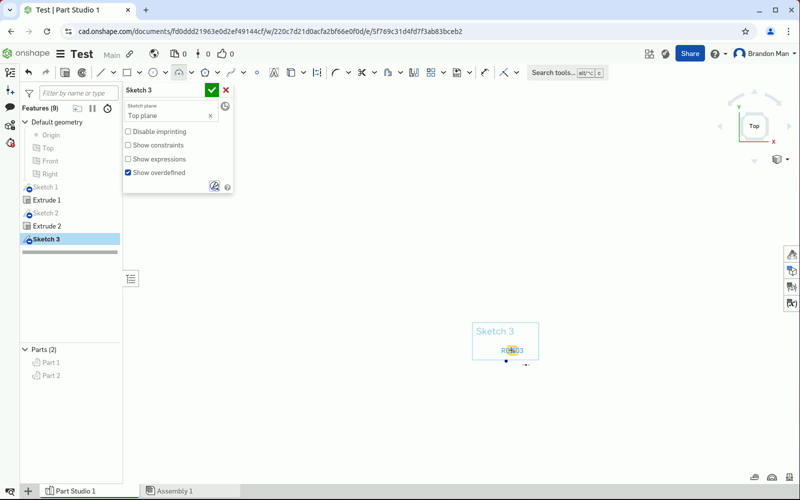
mouse_move(538, 298)
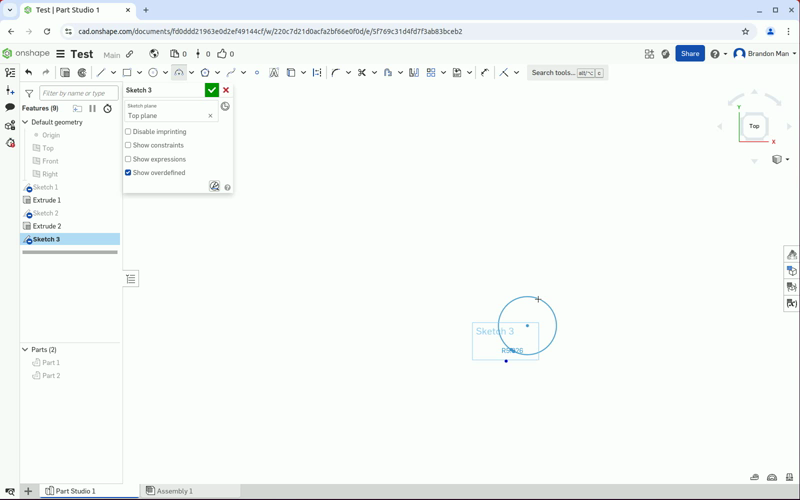
scroll(6)
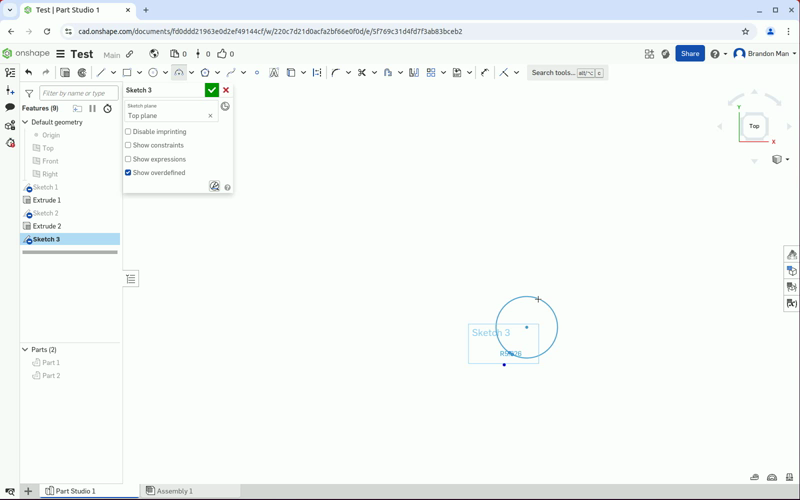
scroll(6)
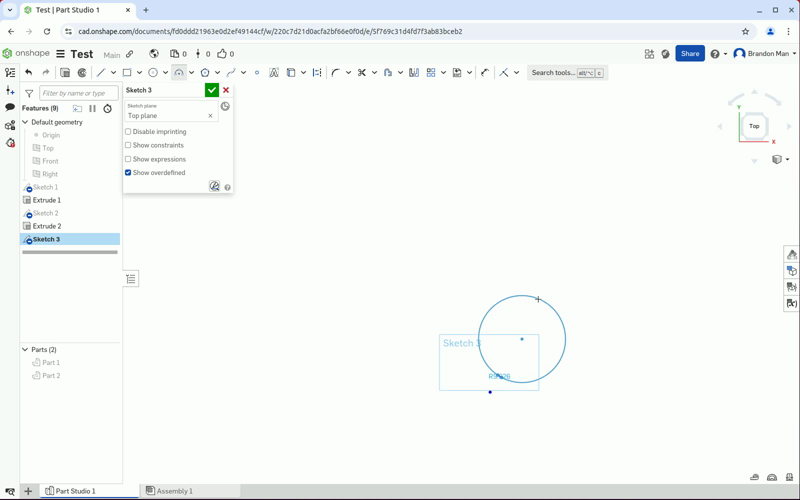
scroll(6)
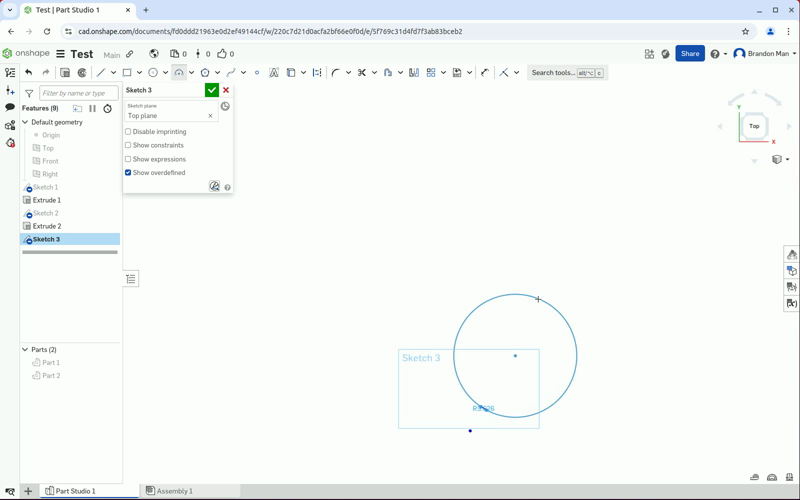
scroll(6)
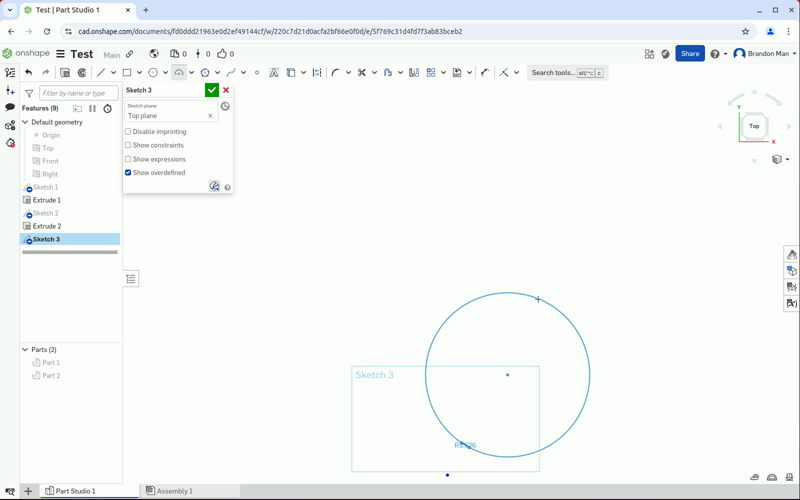
scroll(6)
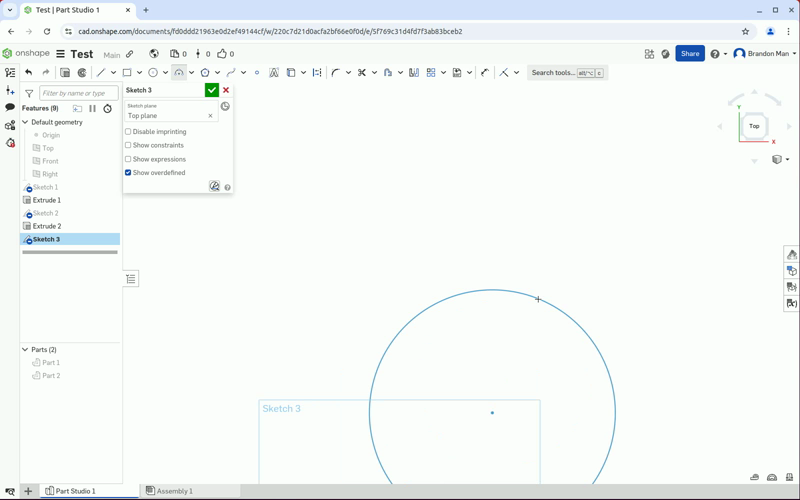
scroll(6)
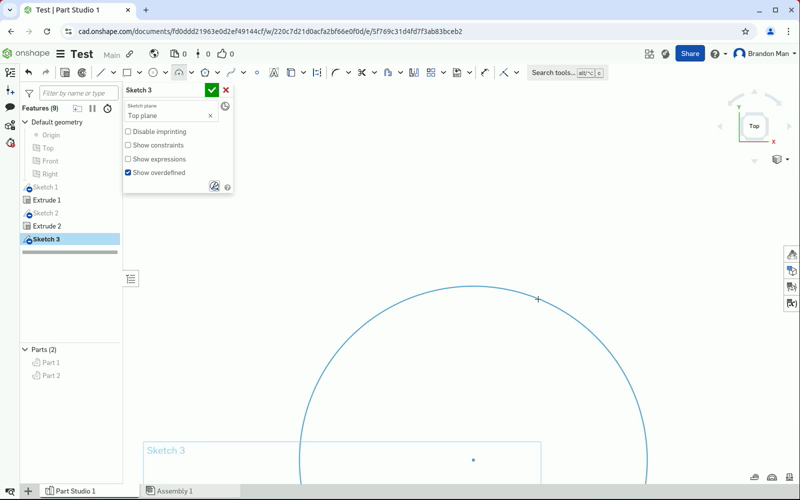
scroll(6)
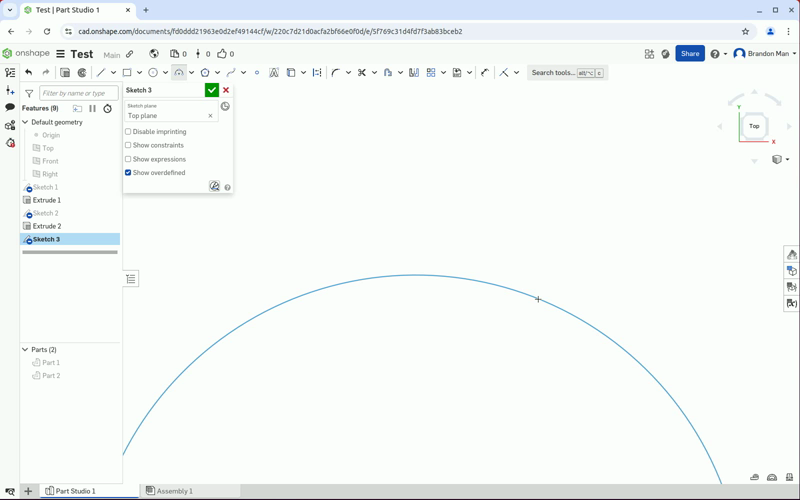
click(538, 298)
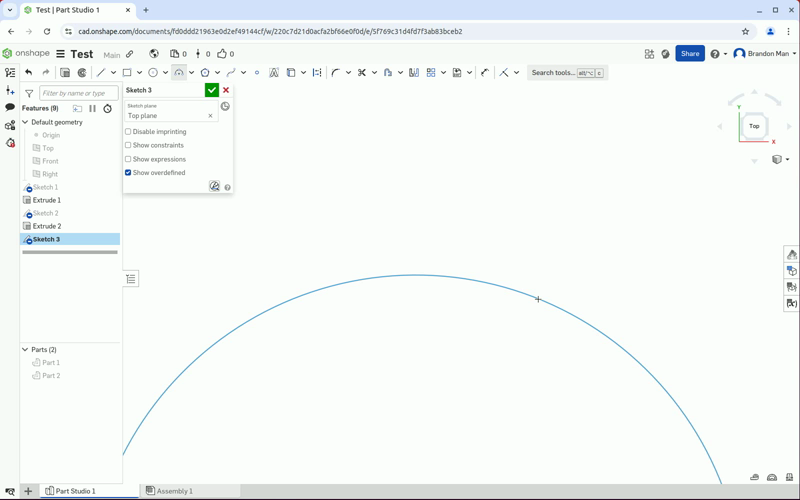
scroll(-6)
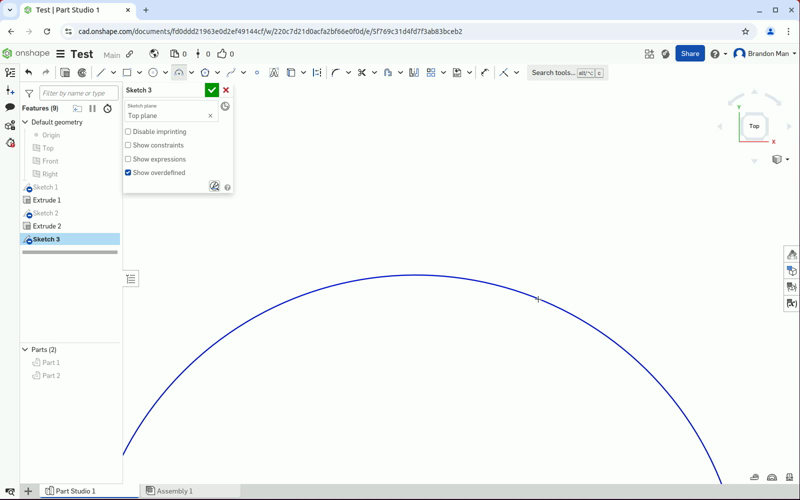
scroll(-6)
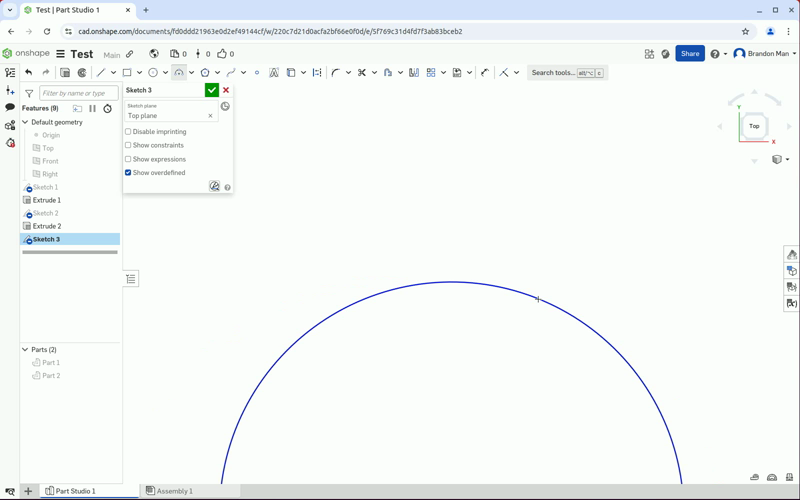
scroll(-6)
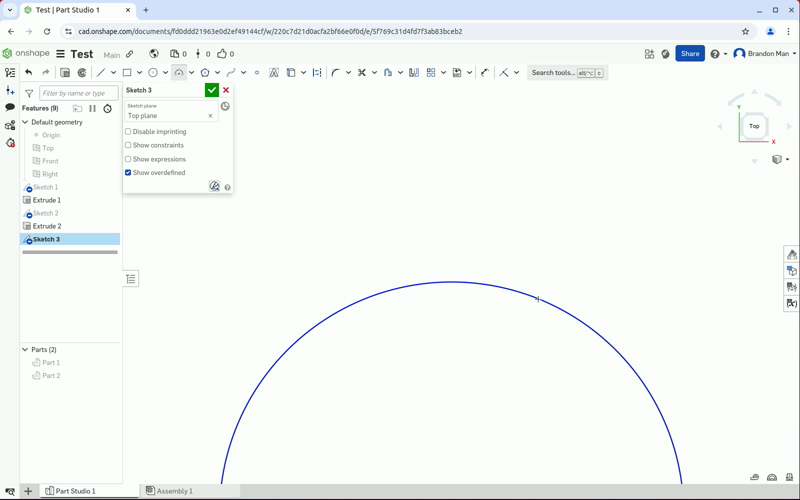
scroll(-6)
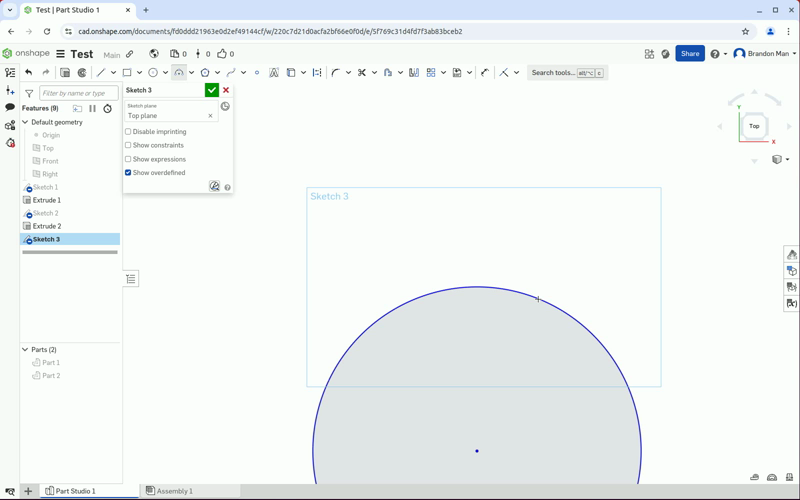
scroll(-6)
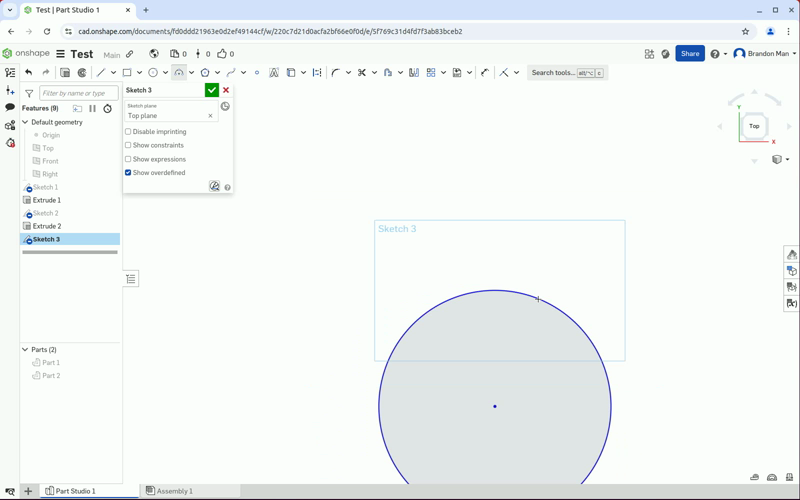
scroll(-6)
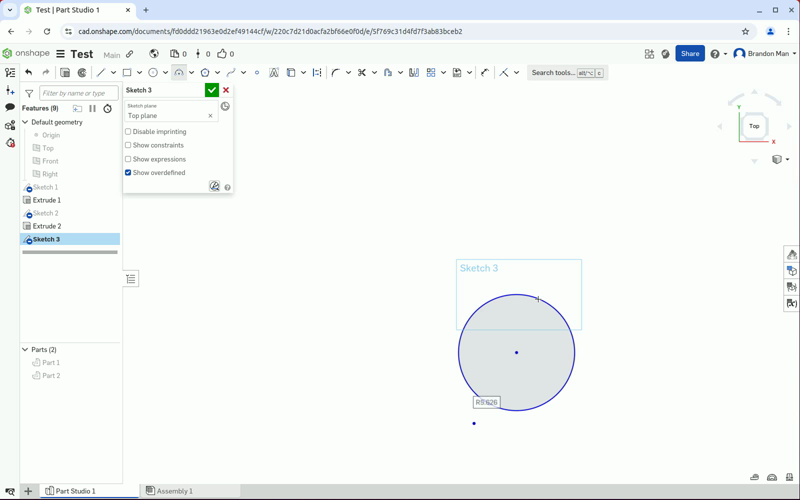
scroll(-6)
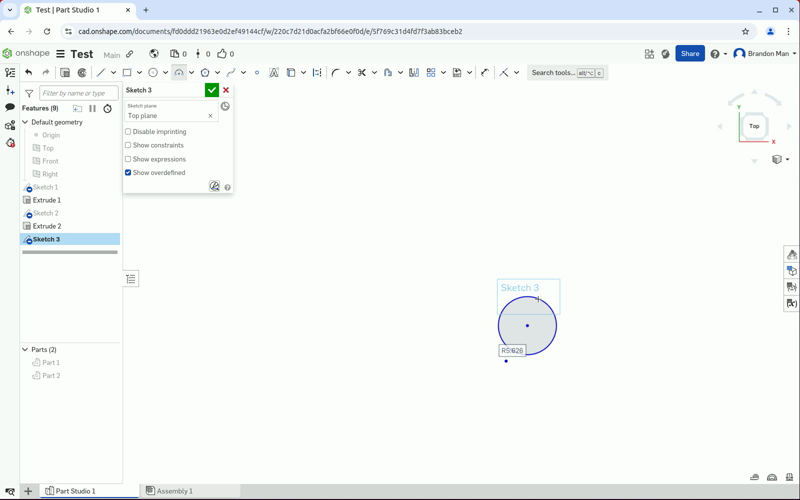
key_up(shift)
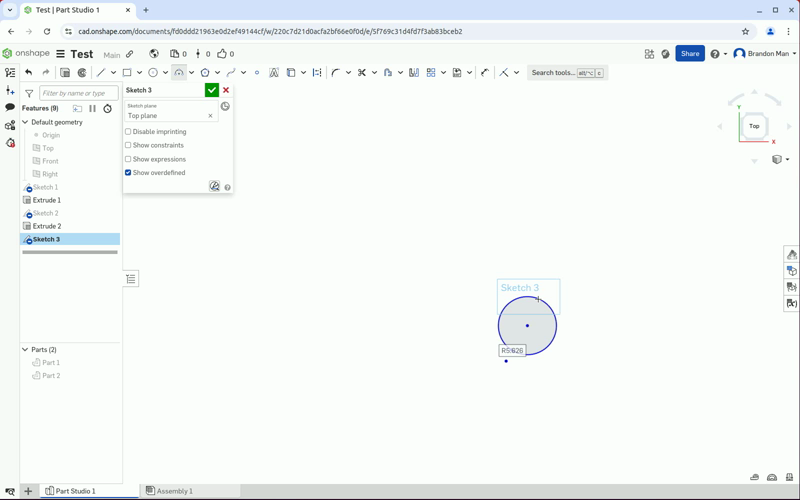
key(esc)
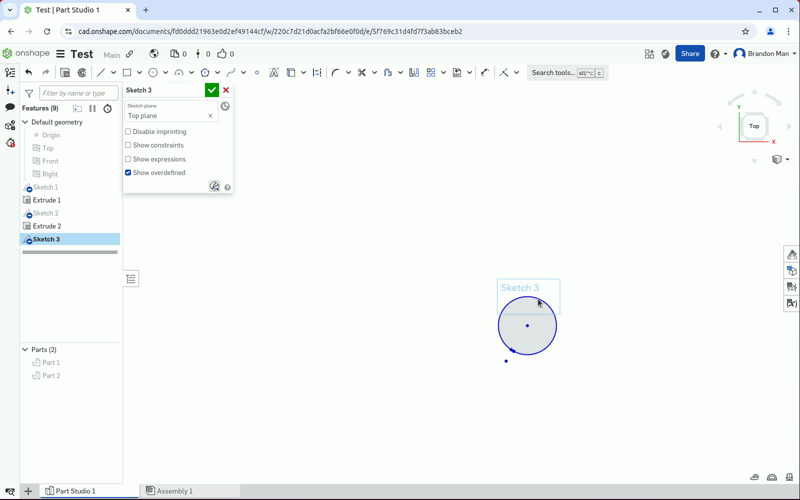
key(c)
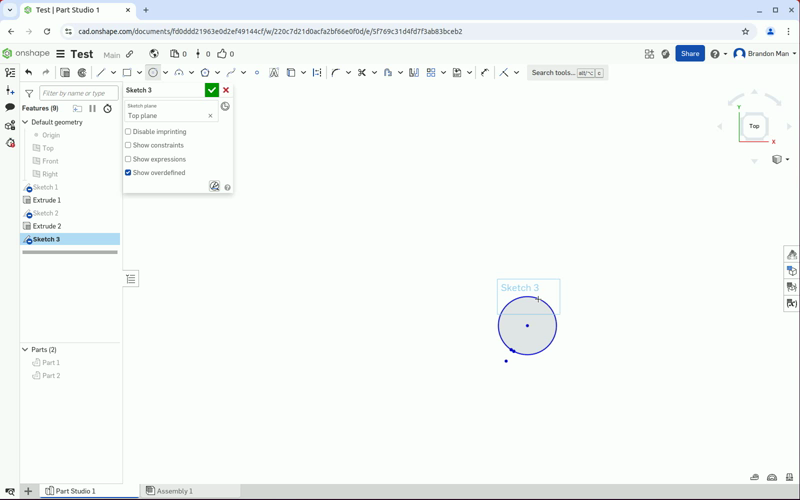
key_down(shift)
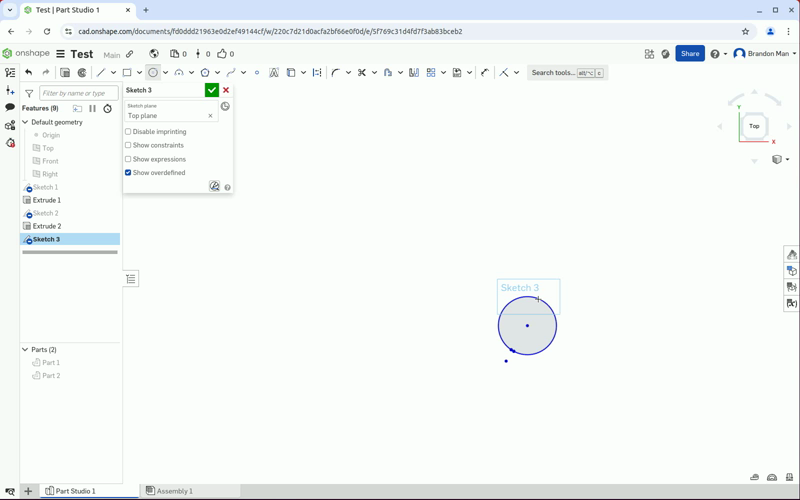
mouse_move(531, 322)
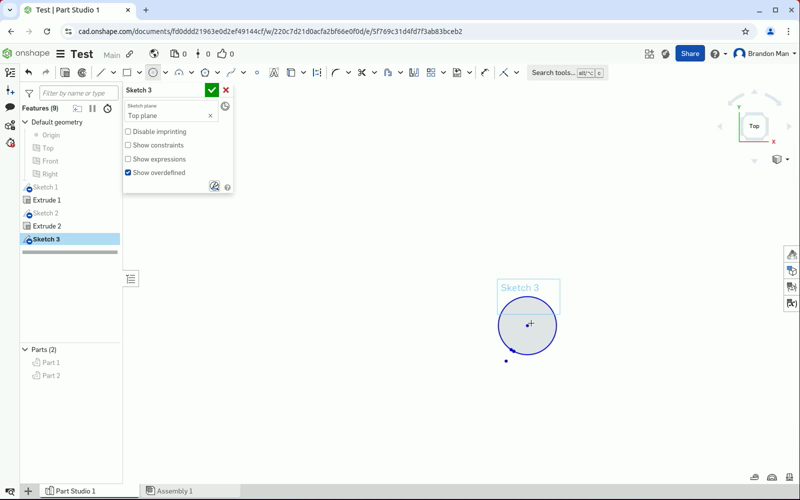
click(531, 322)
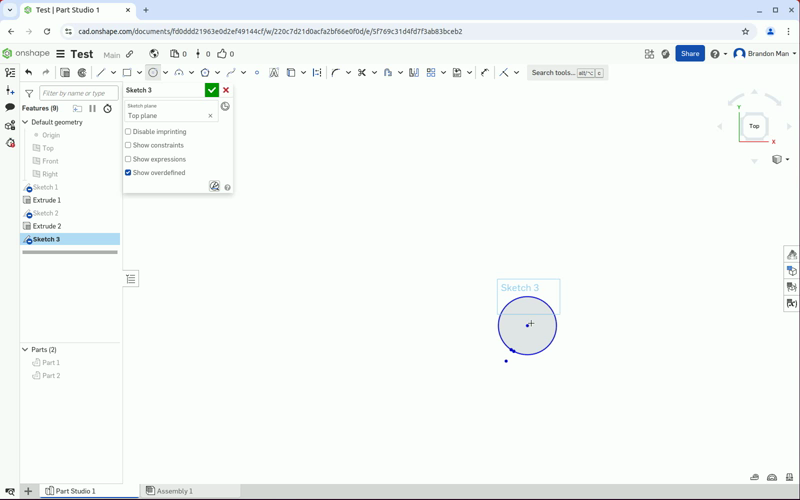
key_up(shift)
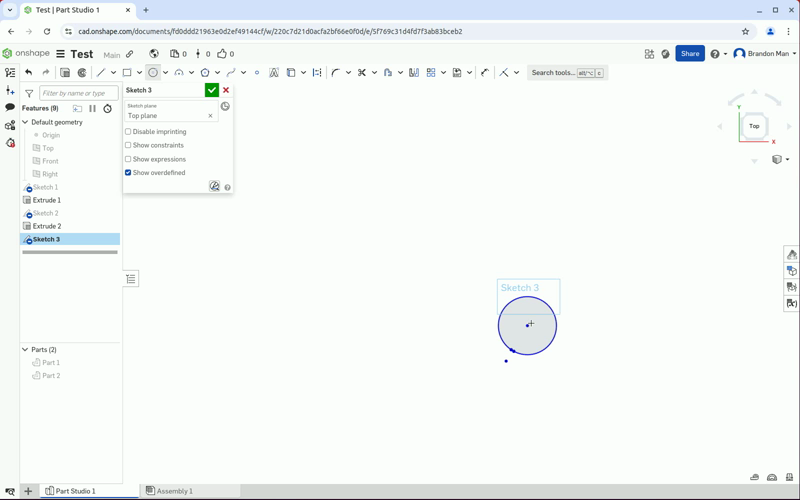
mouse_move(560, 322)
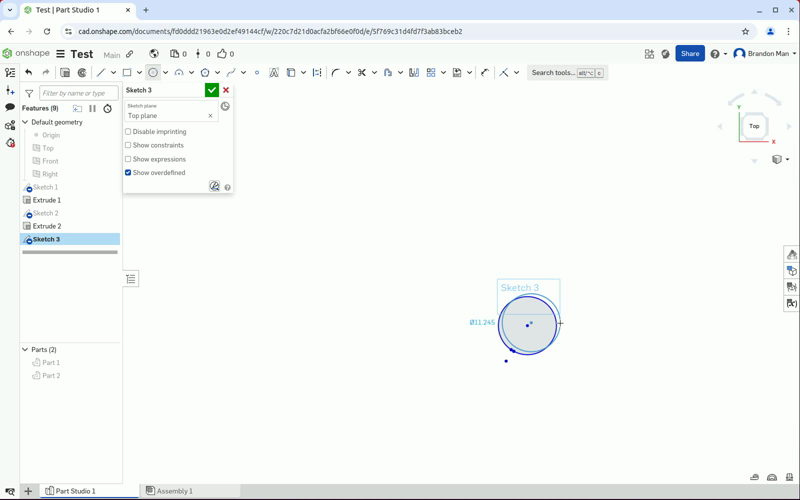
click(560, 322)
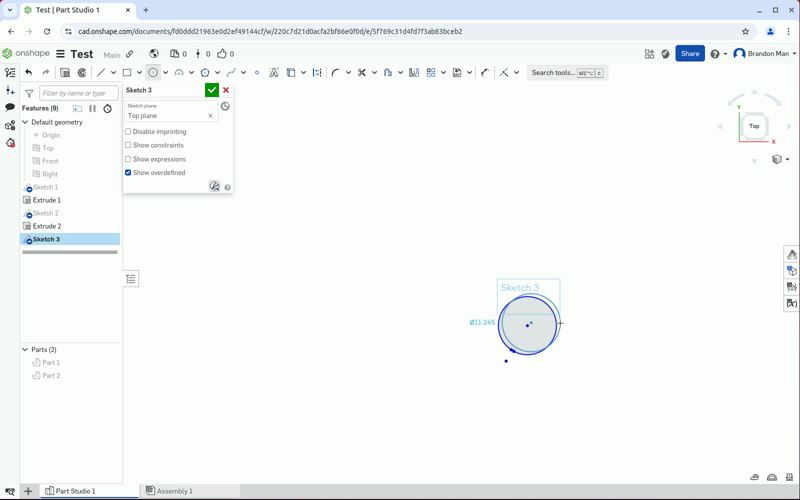
key(esc)
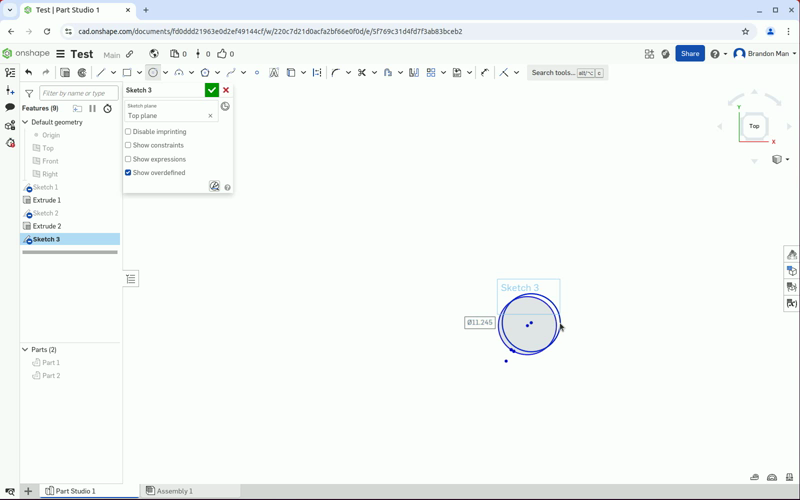
mouse_move(528, 294)
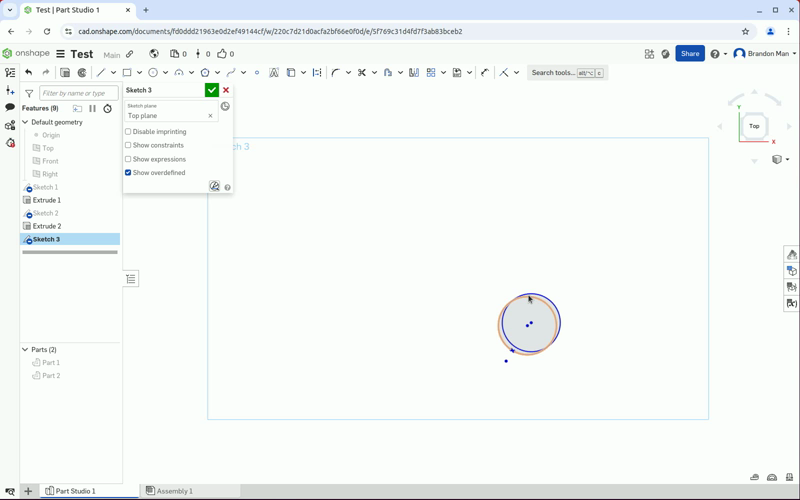
scroll(6)
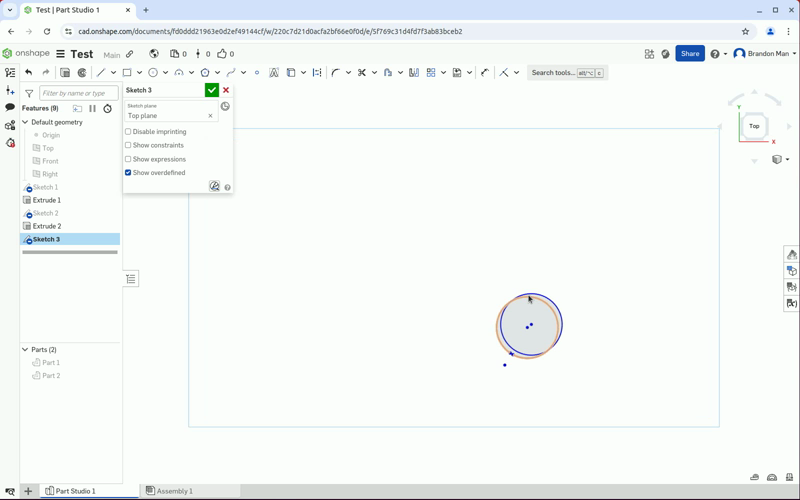
scroll(6)
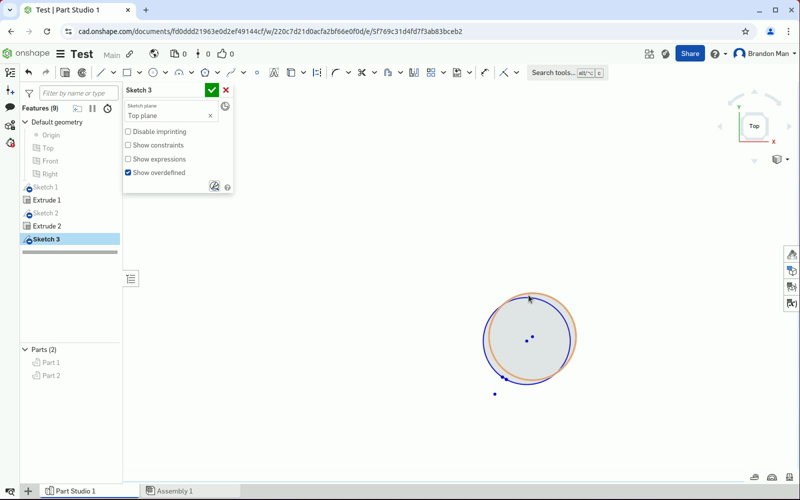
scroll(6)
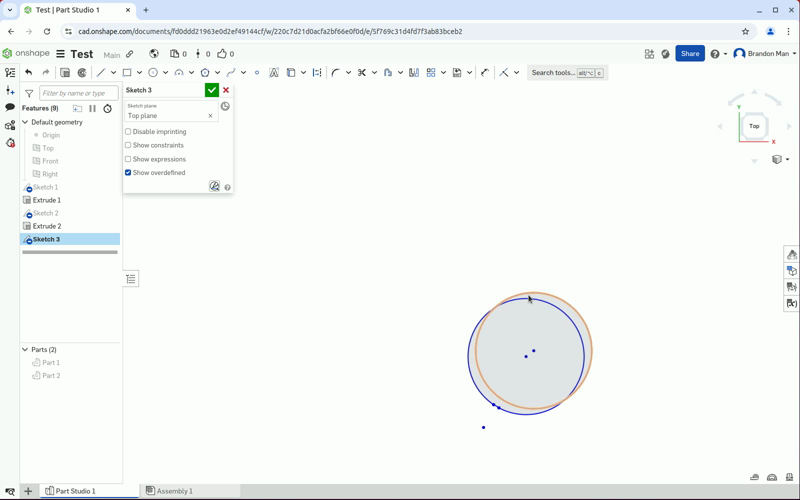
scroll(6)
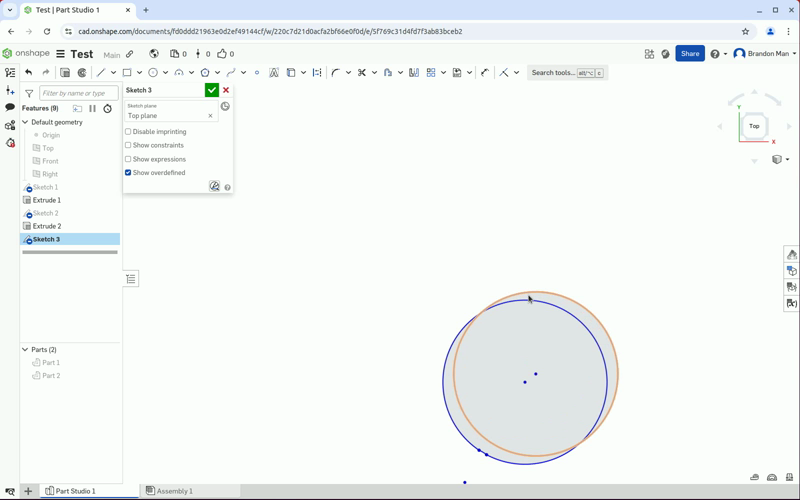
scroll(6)
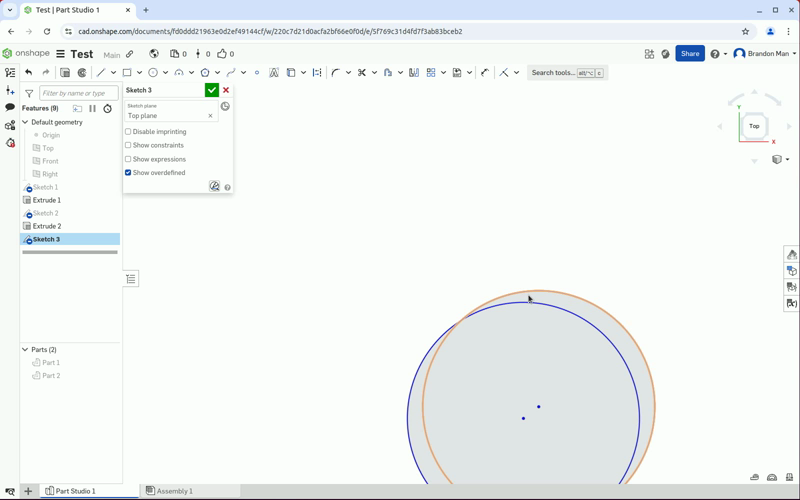
scroll(6)
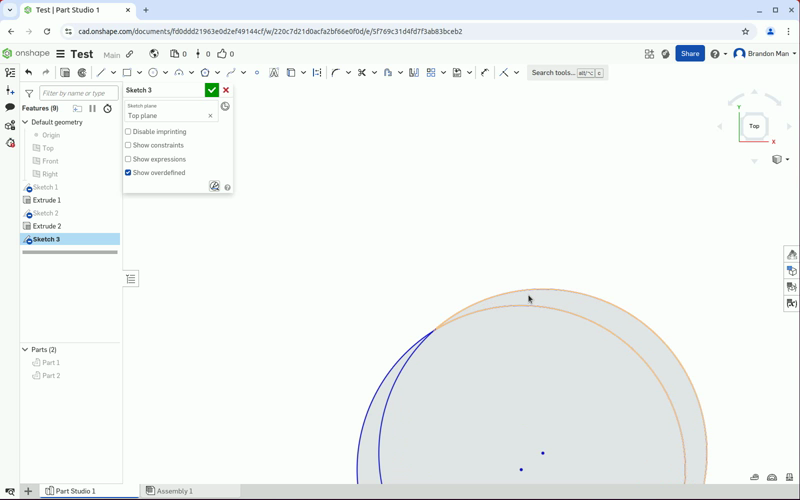
scroll(6)
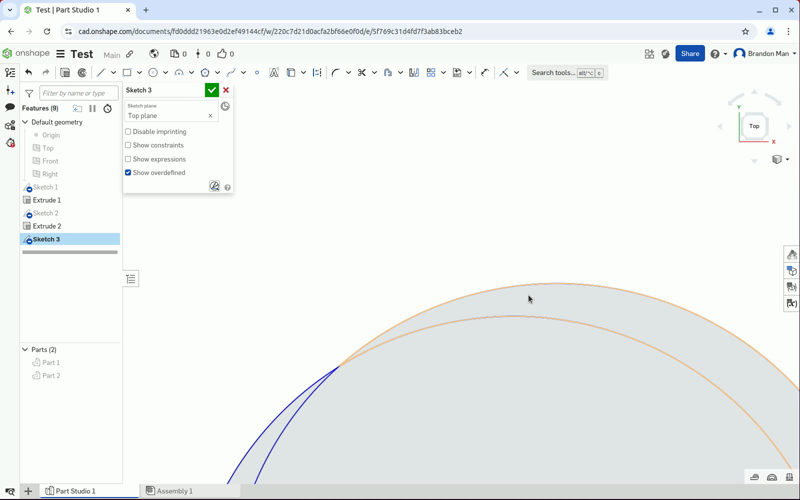
click(528, 294)
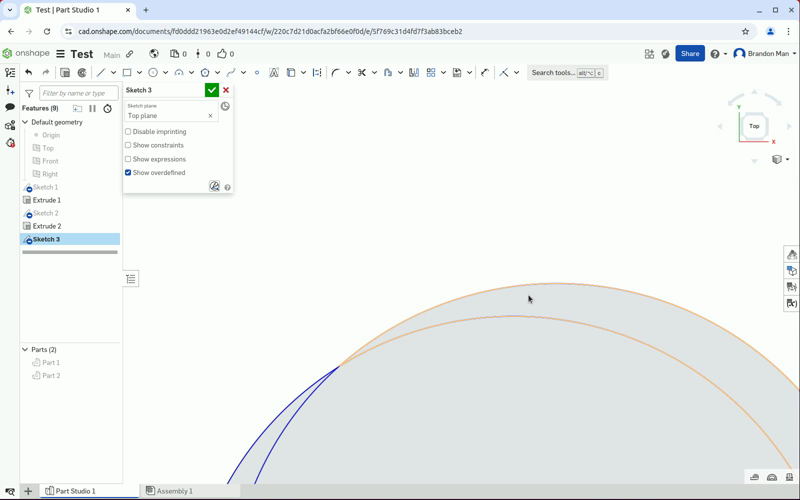
scroll(-6)
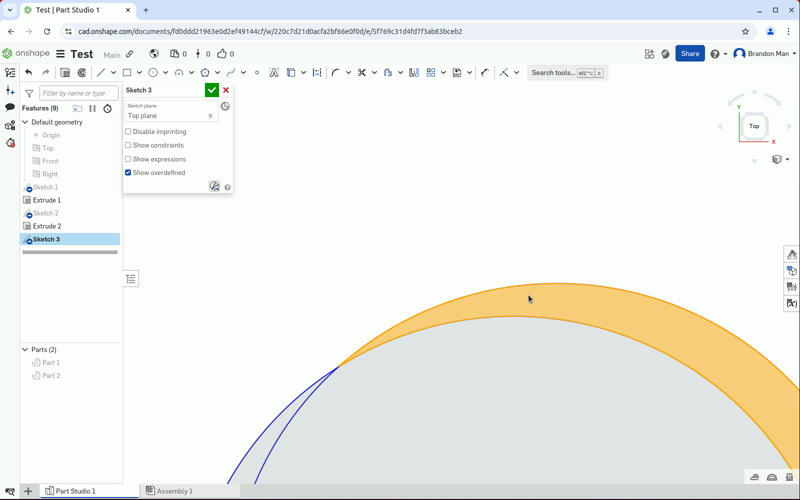
scroll(-6)
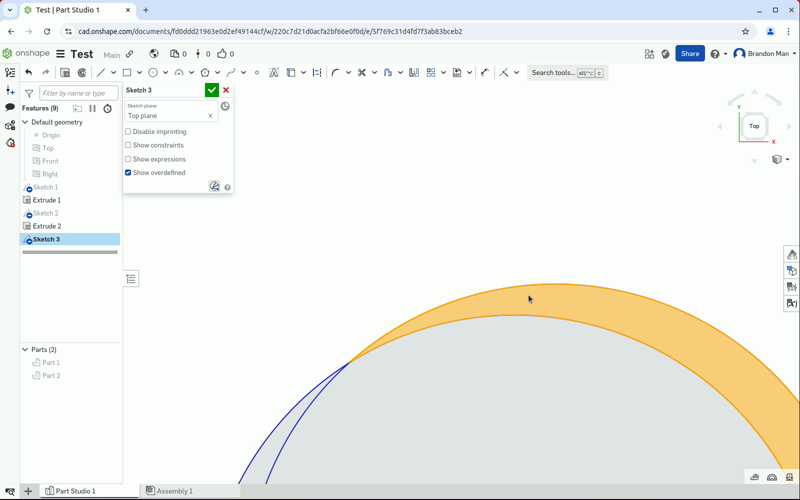
scroll(-6)
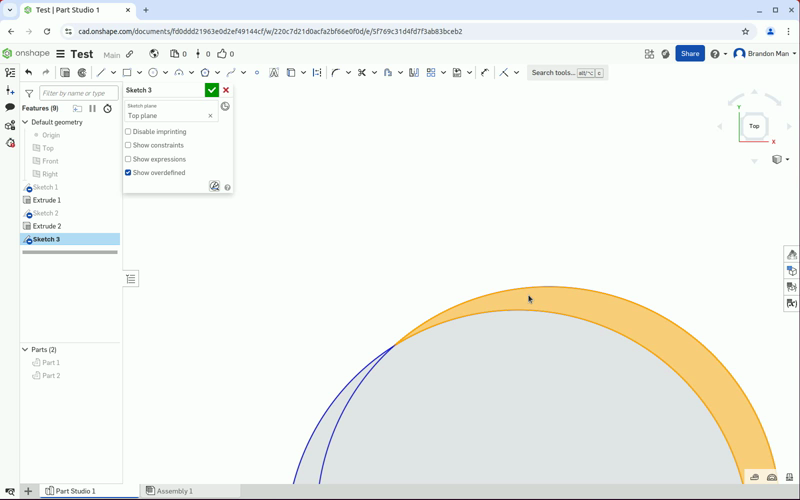
scroll(-6)
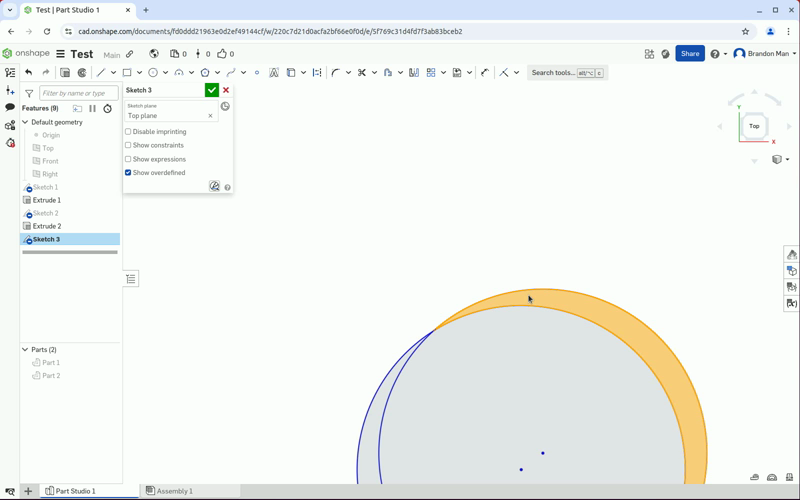
scroll(-6)
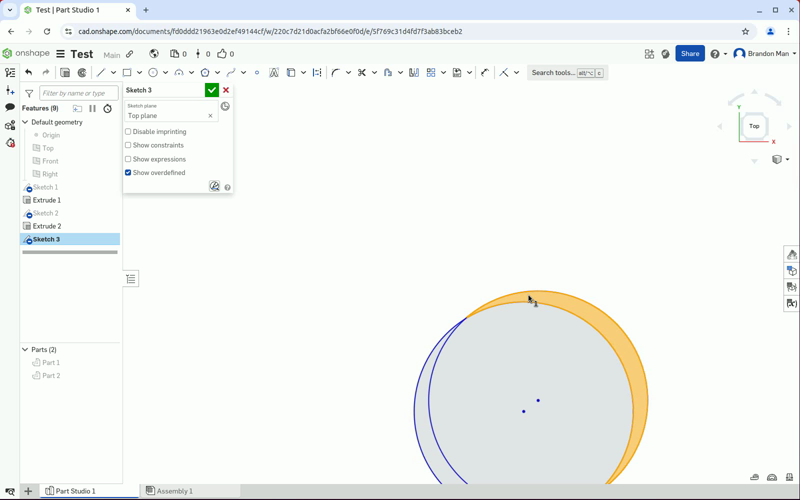
scroll(-6)
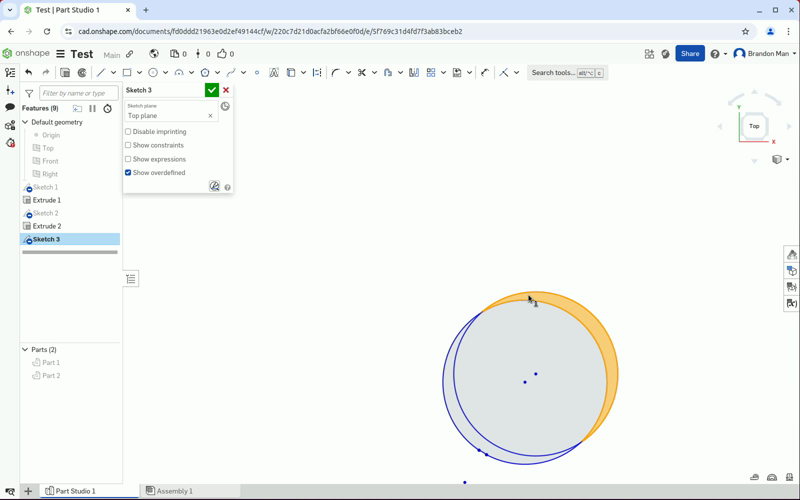
scroll(-6)
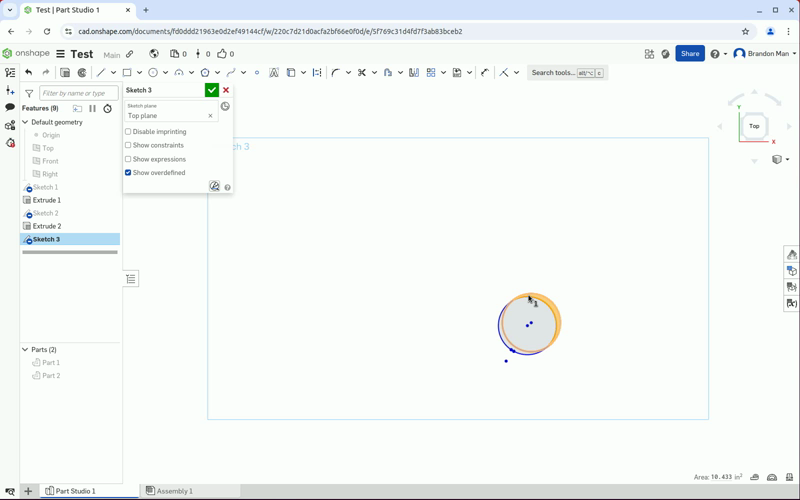
mouse_move(73, 352)
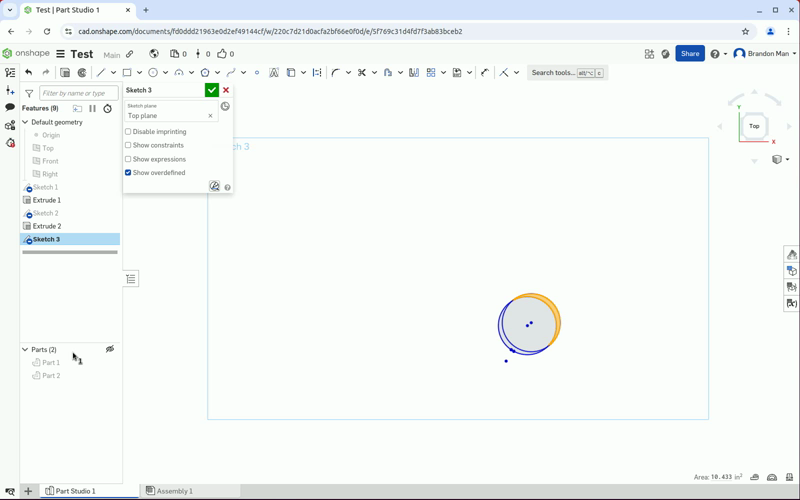
key(shift+y)
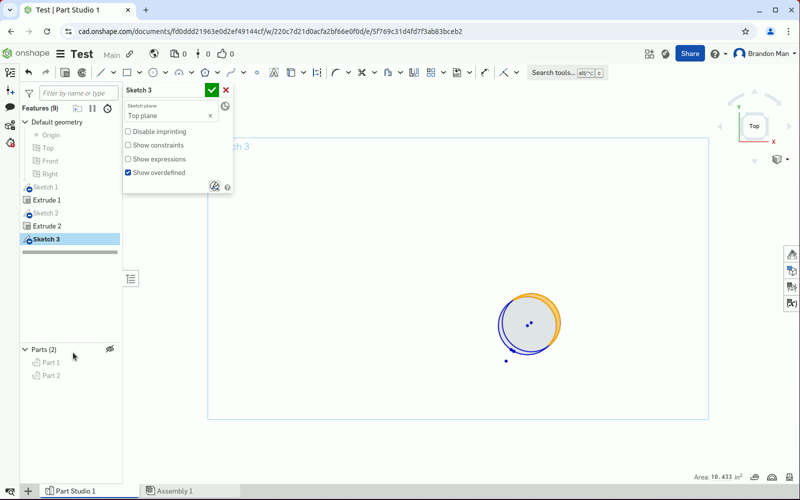
key(shift+e)
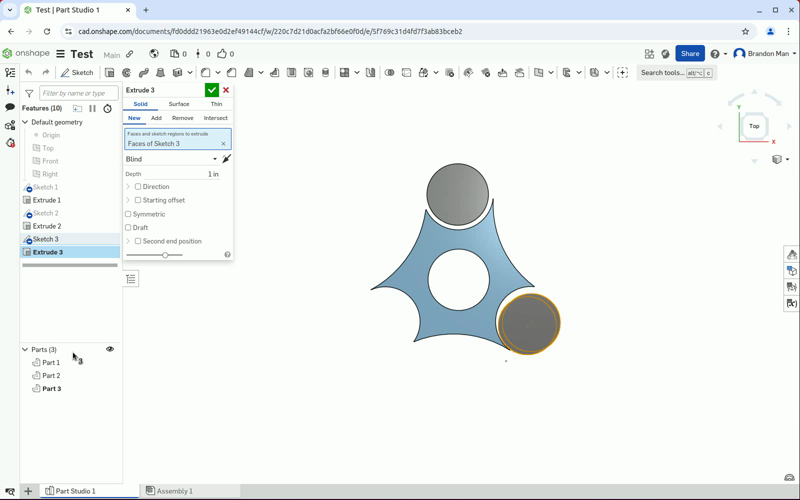
mouse_move(143, 106)
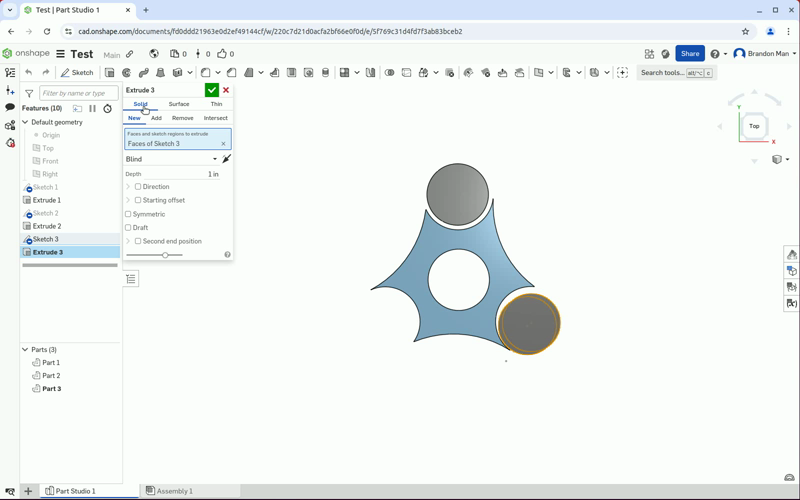
click(143, 106)
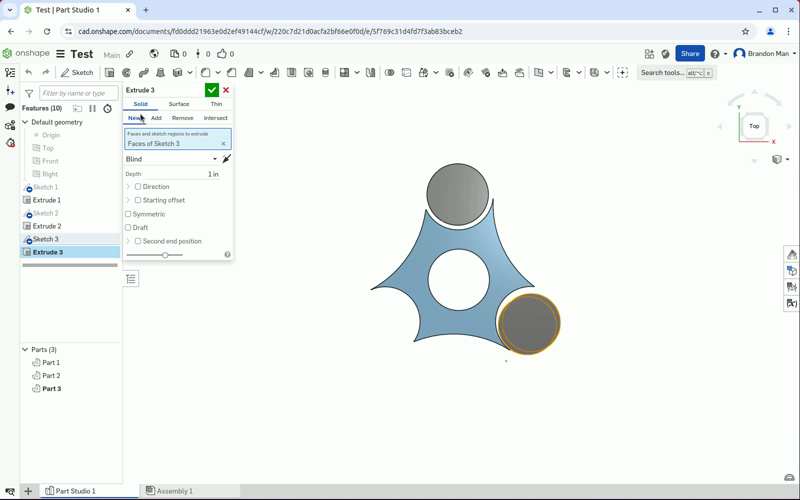
mouse_move(137, 120)
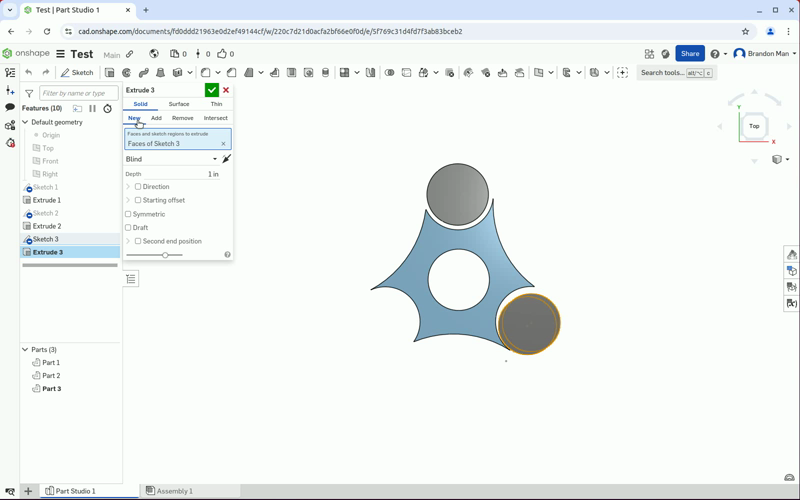
click(137, 120)
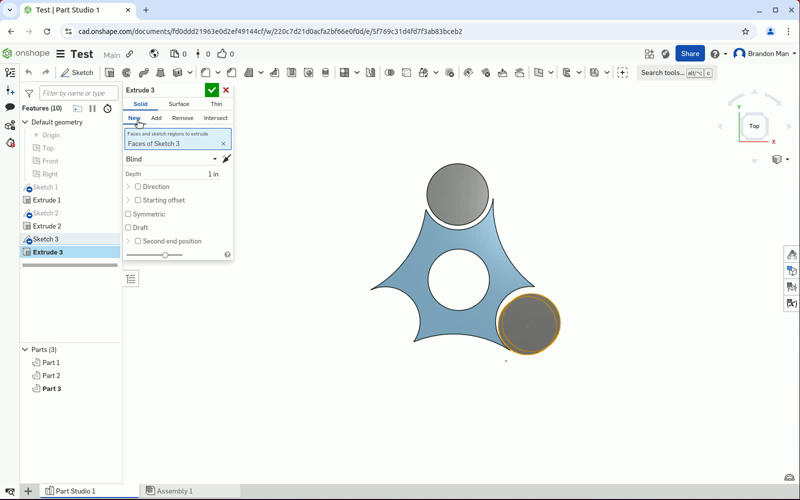
key(tab, 4)
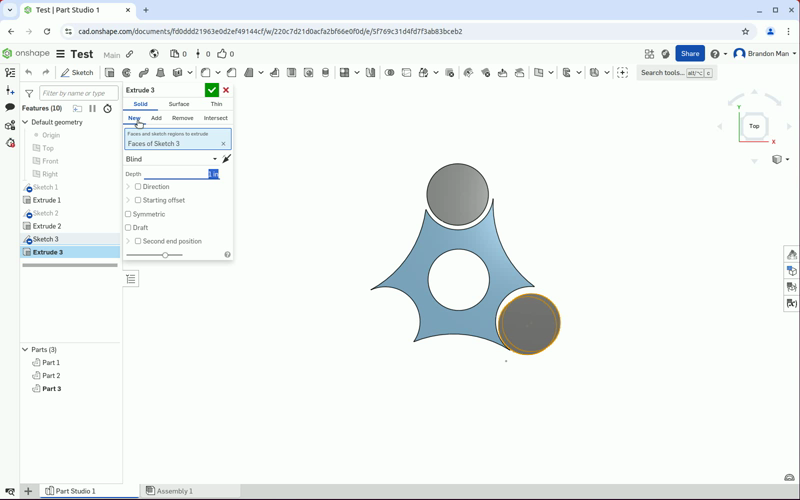
text(2.648)
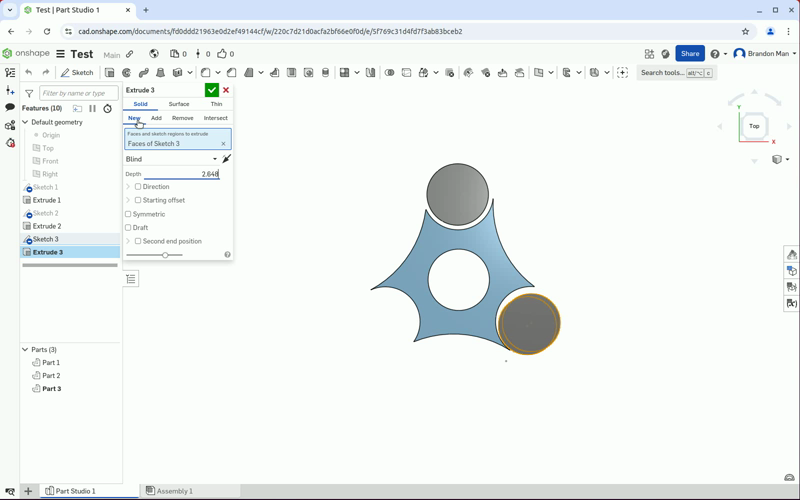
key(enter)
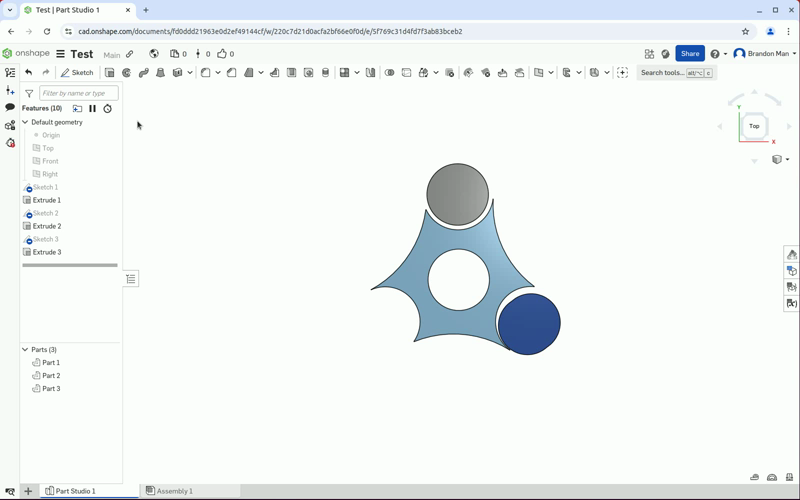
key(shift+h)
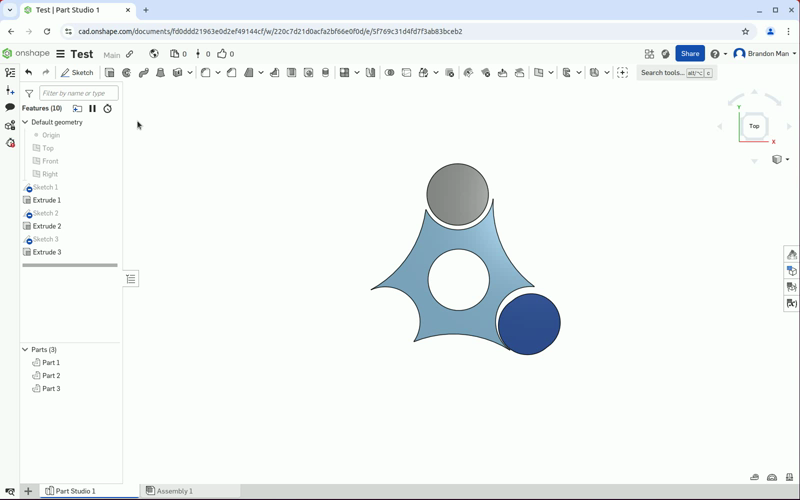
key(shift+h)
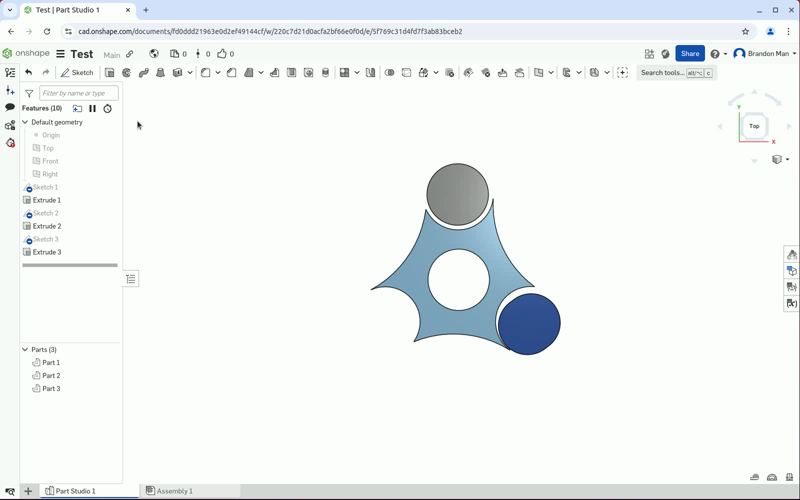
mouse_move(73, 189)
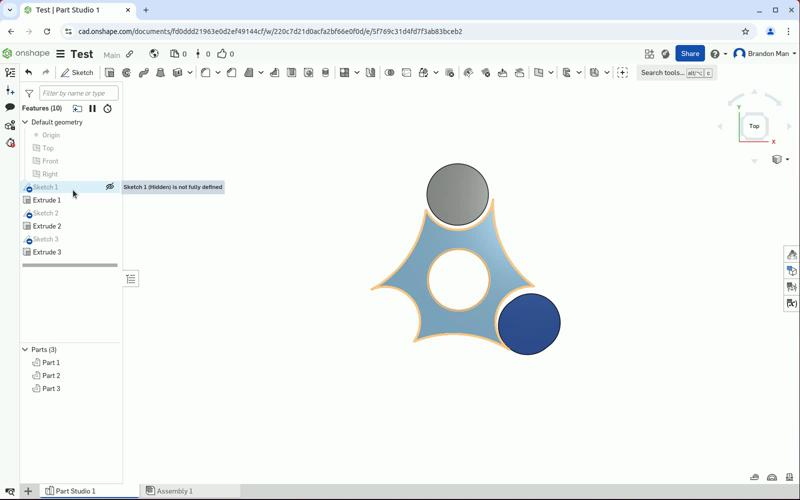
click(73, 189)
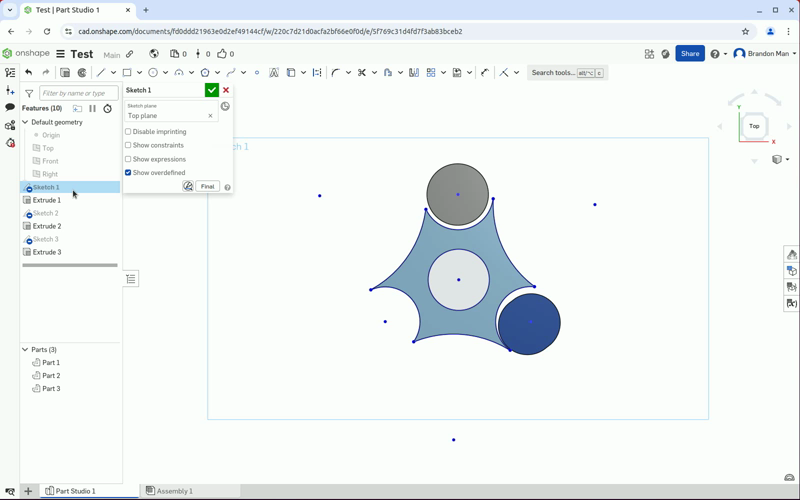
mouse_move(229, 92)
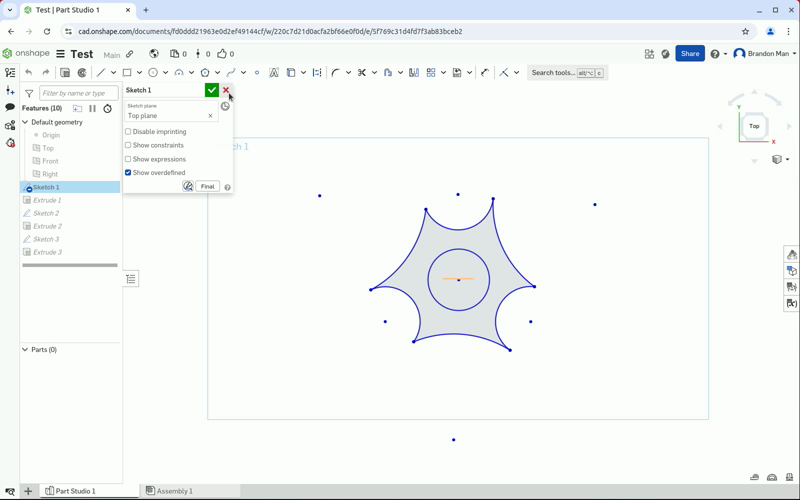
click(229, 92)
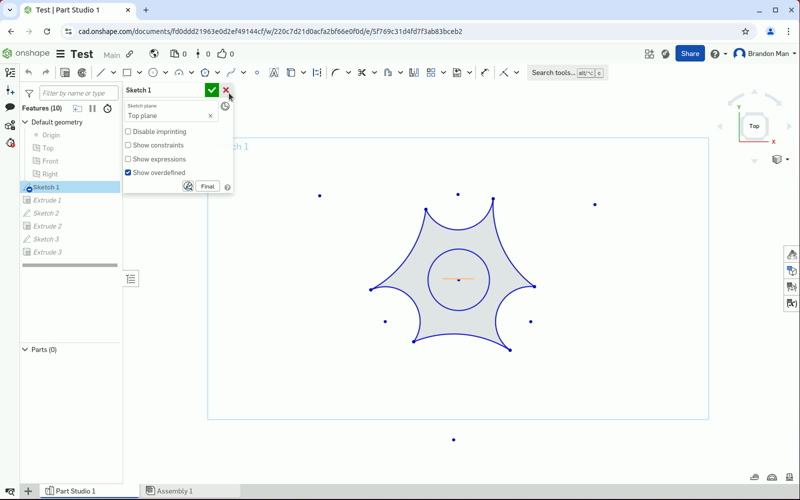
key(shift+s)
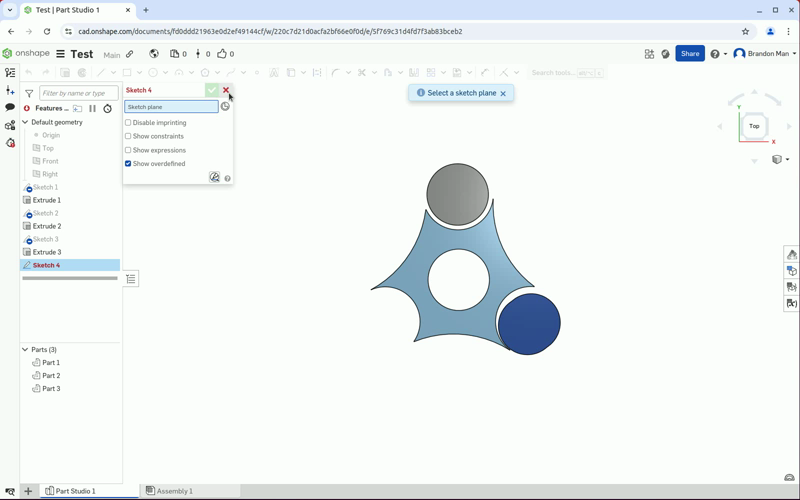
mouse_move(73, 150)
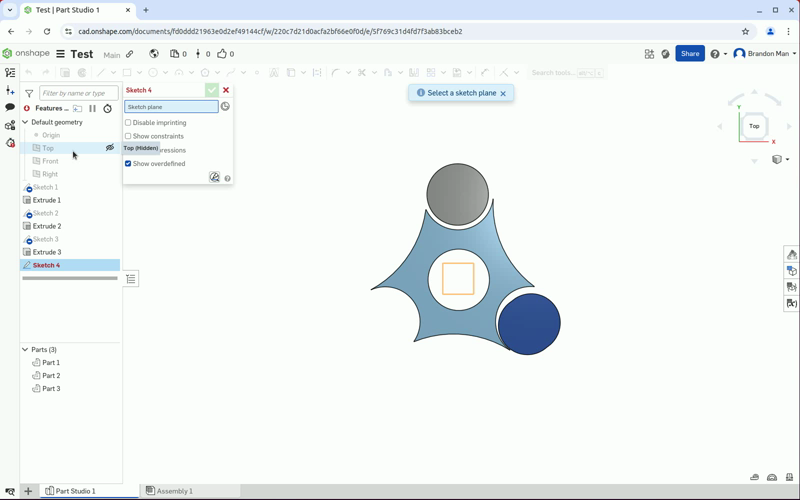
click(73, 150)
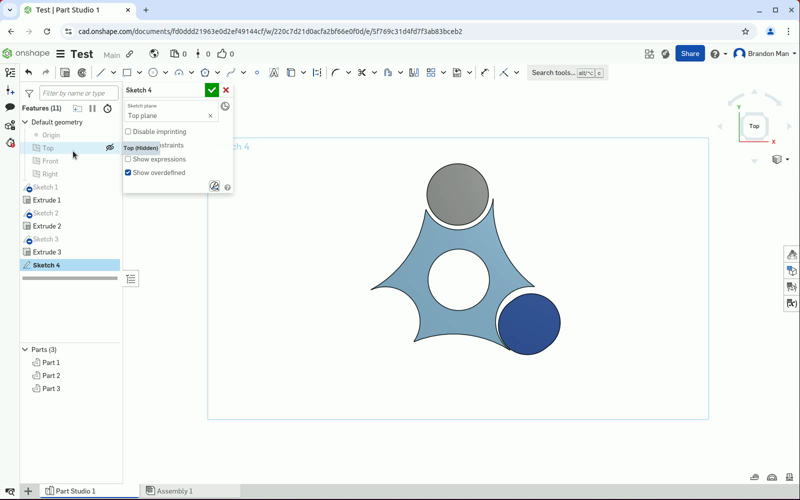
mouse_move(73, 352)
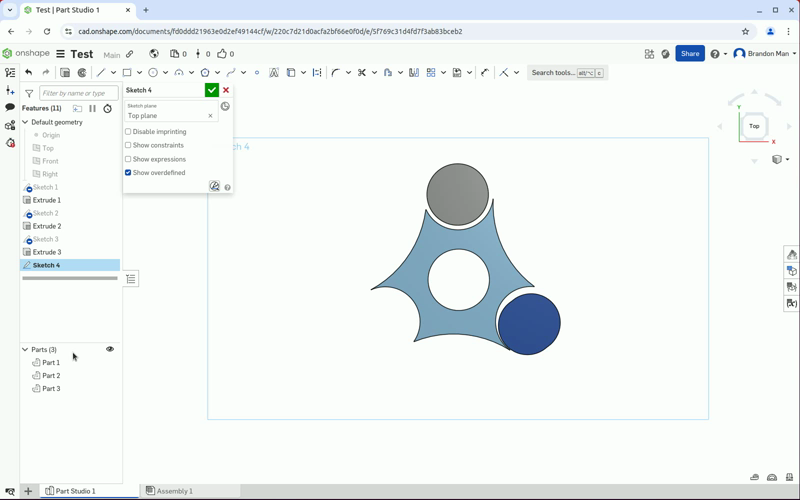
key(y)
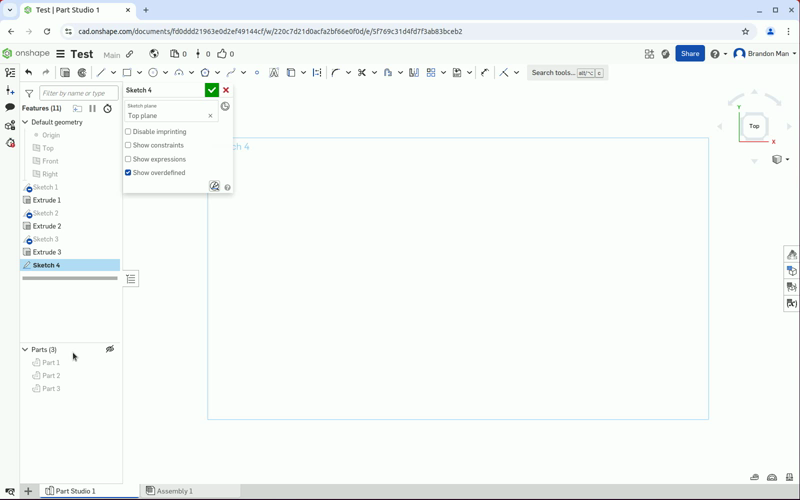
key(a)
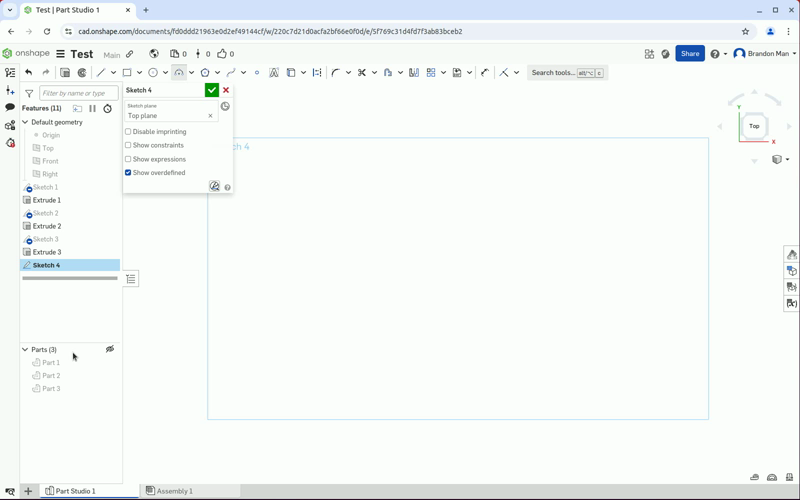
key_down(shift)
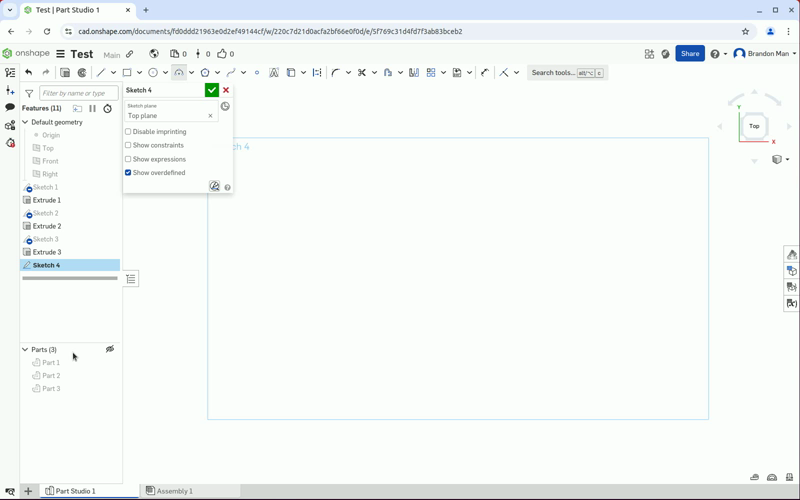
mouse_move(375, 294)
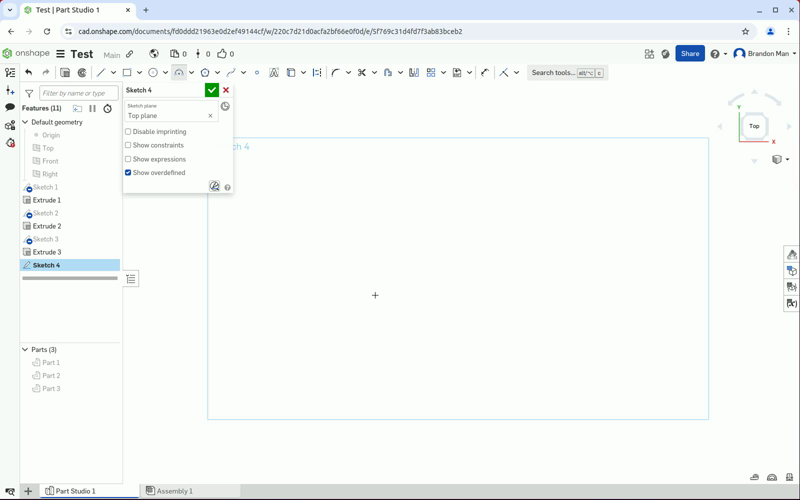
click(375, 294)
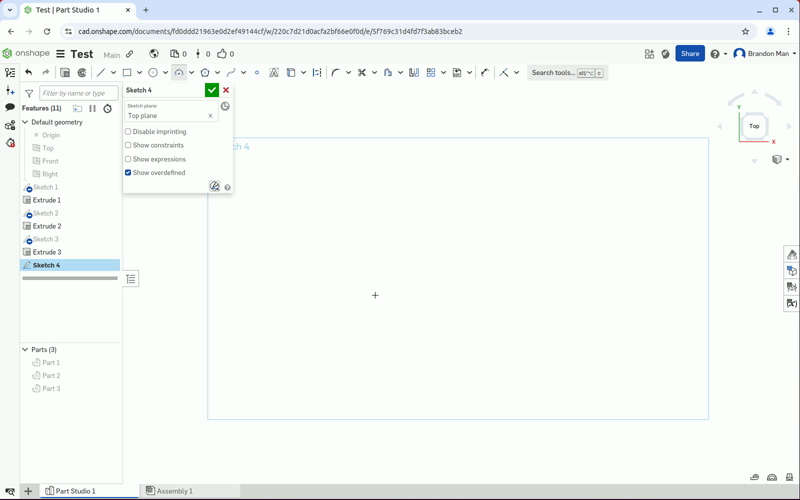
key_up(shift)
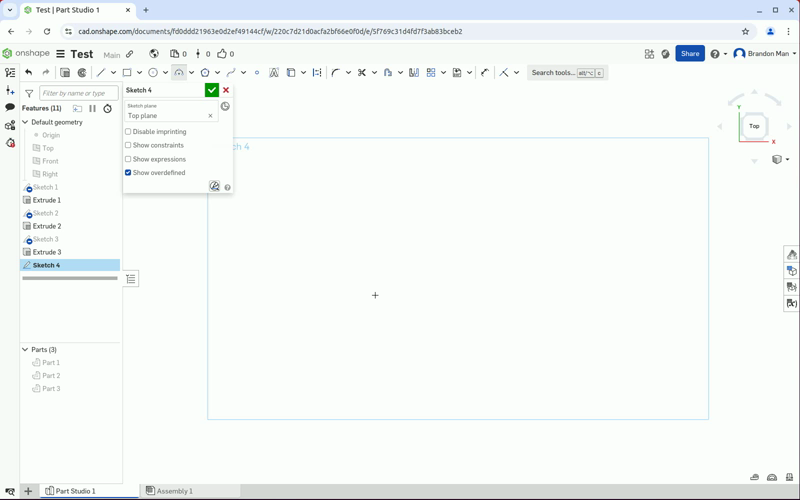
key_down(shift)
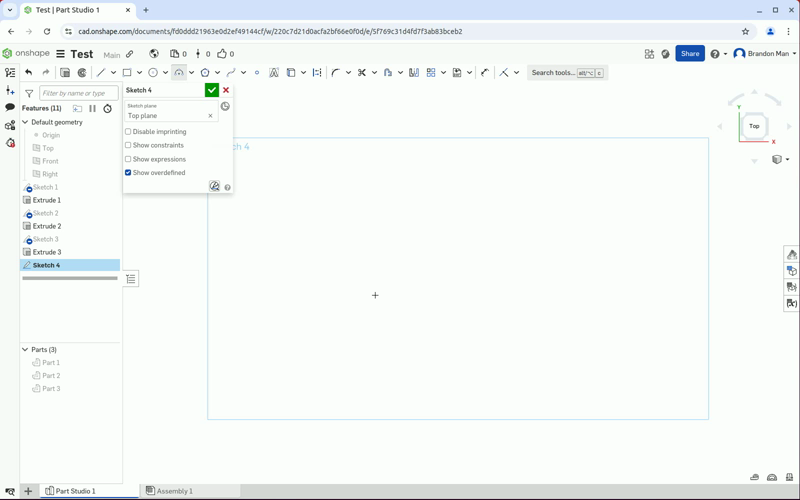
mouse_move(377, 293)
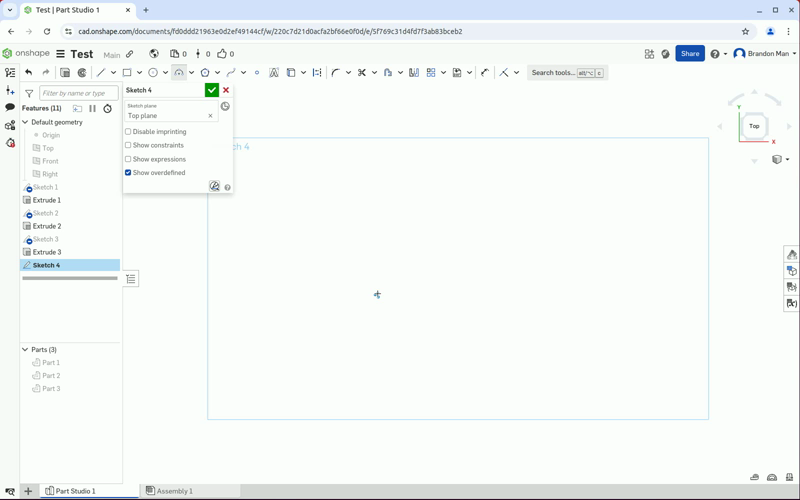
scroll(6)
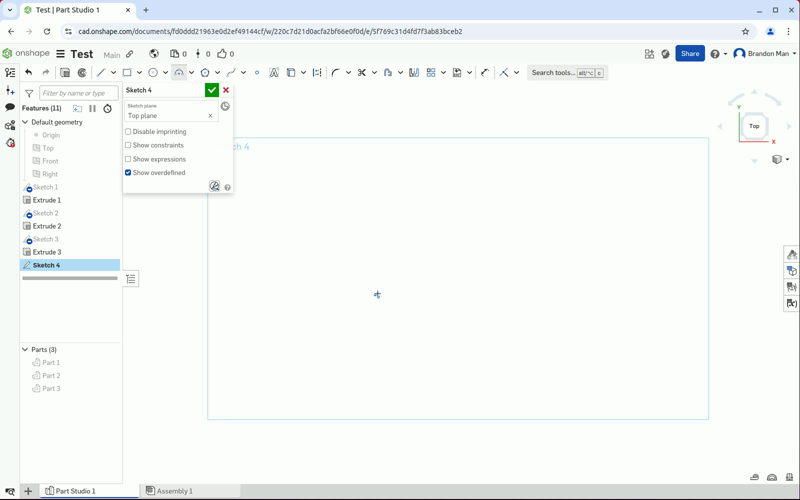
scroll(6)
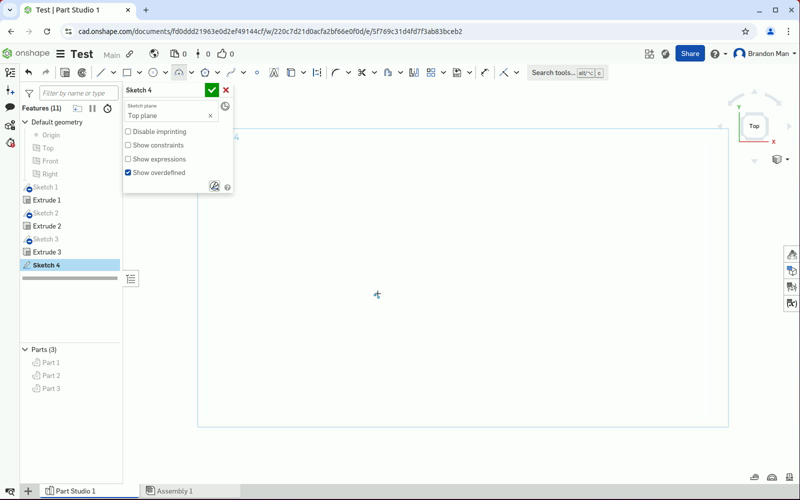
scroll(6)
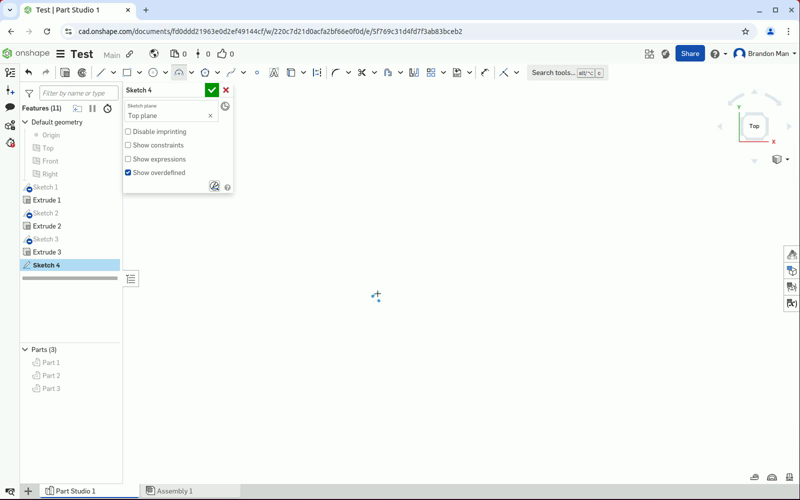
scroll(6)
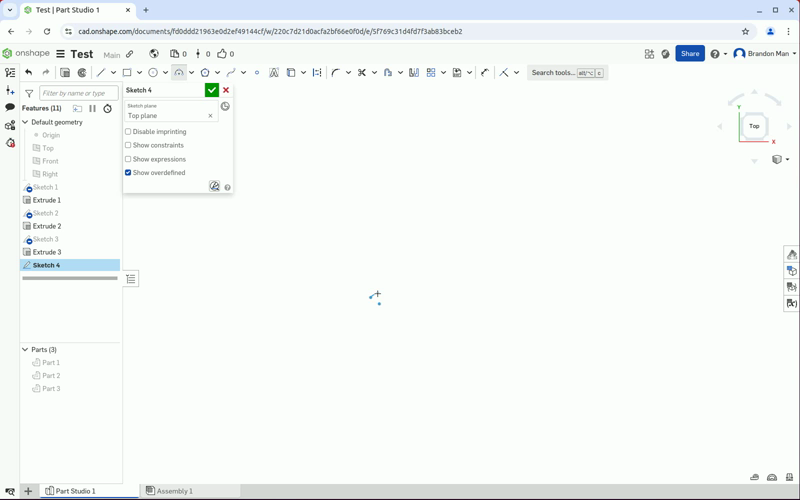
scroll(6)
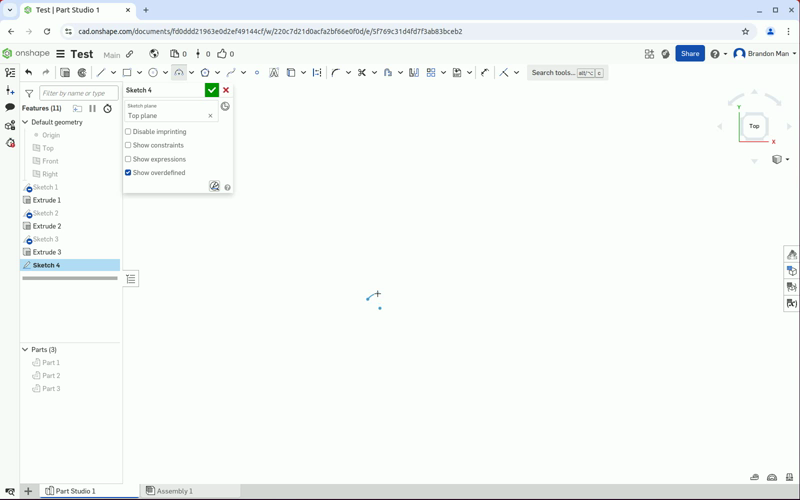
scroll(6)
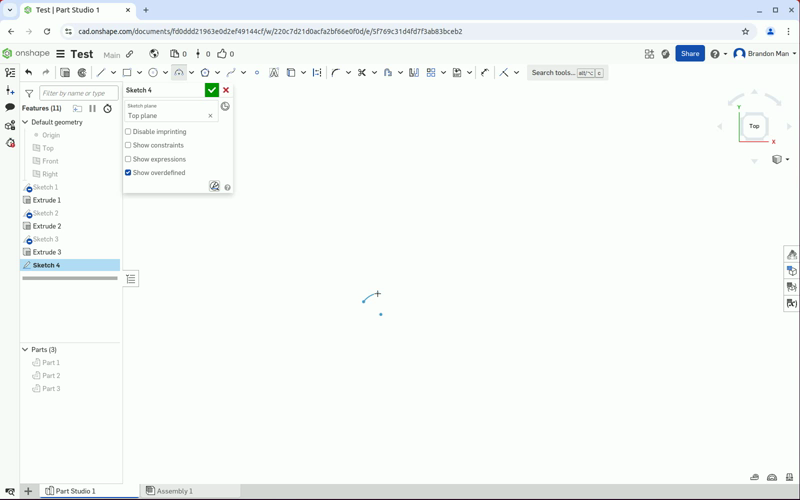
scroll(6)
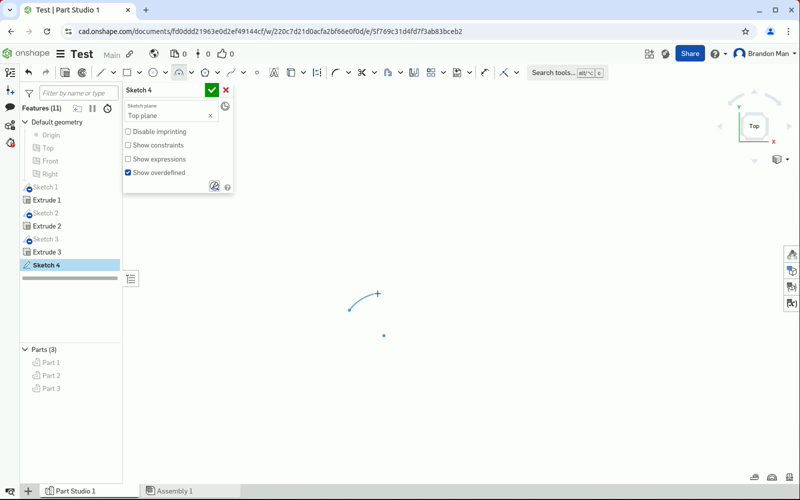
click(377, 293)
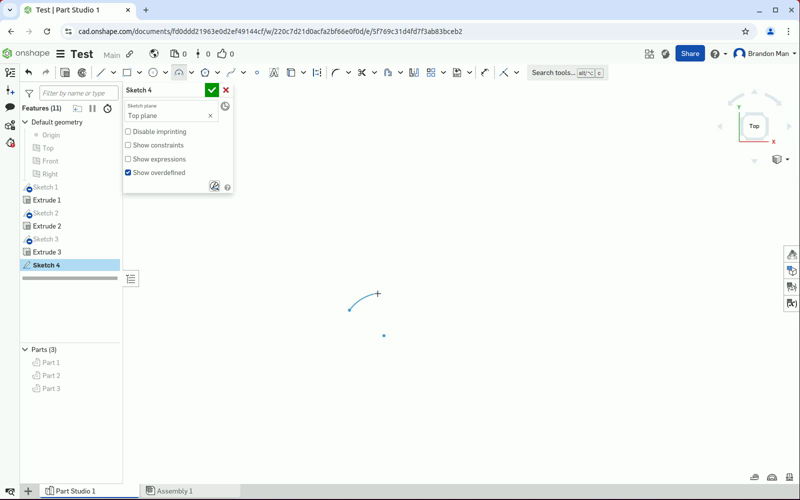
scroll(-6)
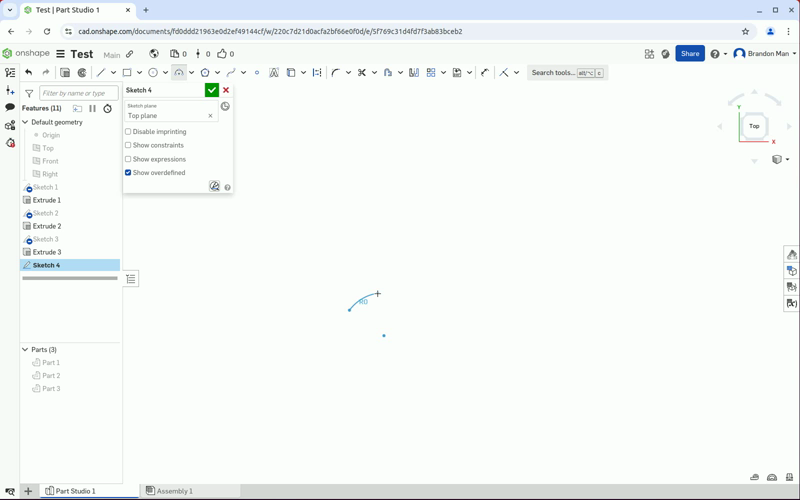
scroll(-6)
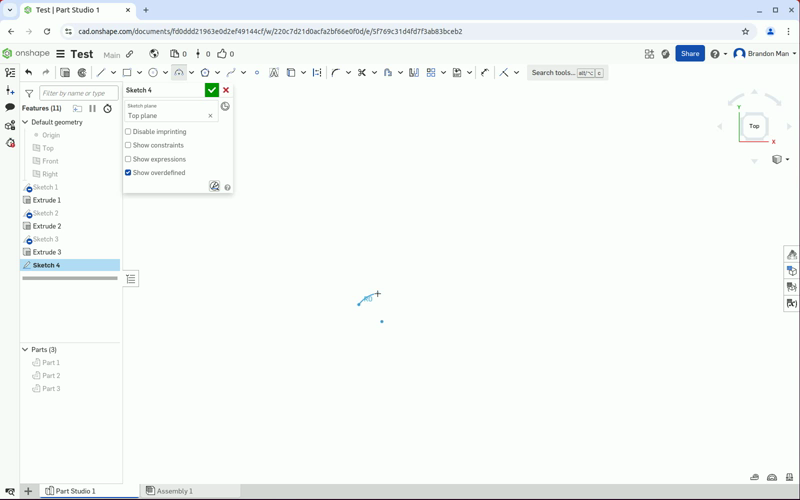
scroll(-6)
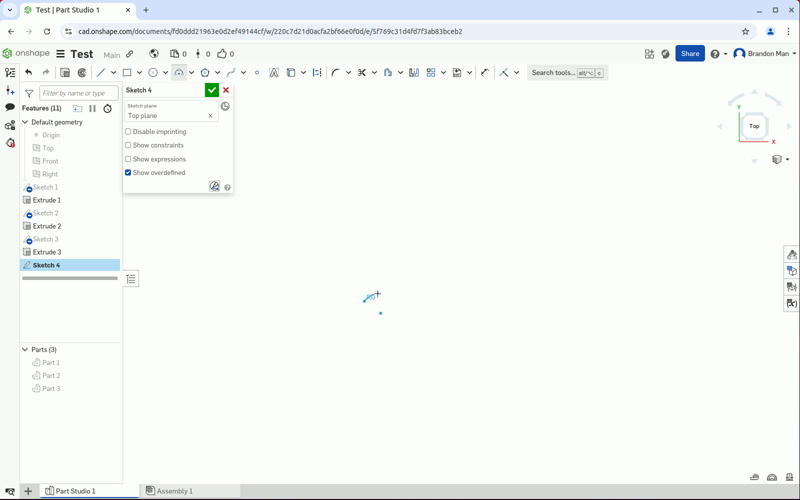
scroll(-6)
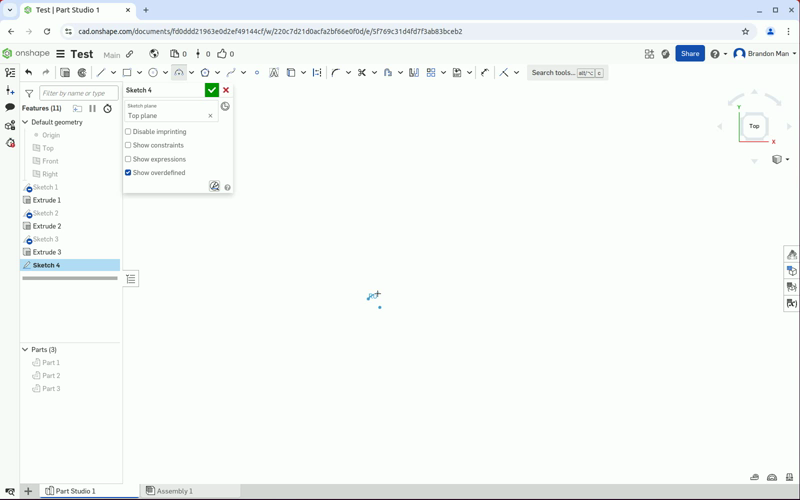
scroll(-6)
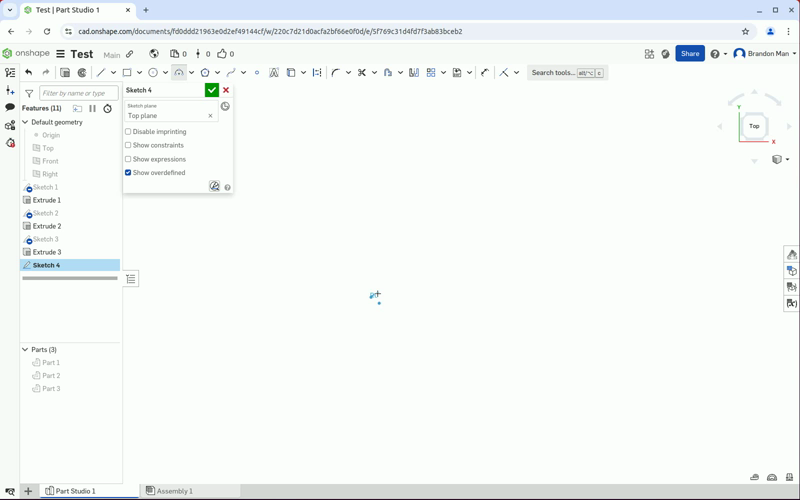
scroll(-6)
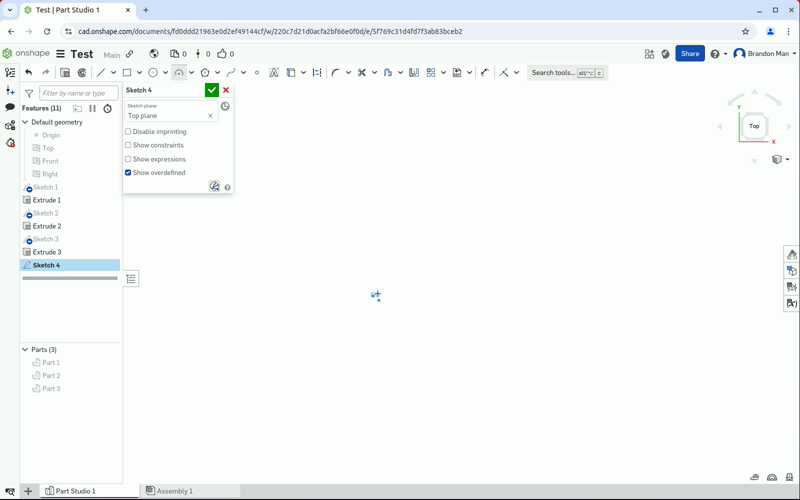
scroll(-6)
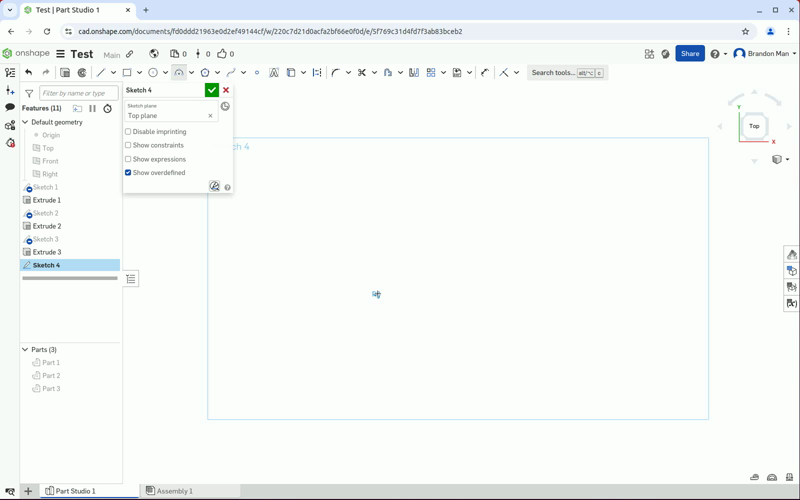
mouse_move(402, 346)
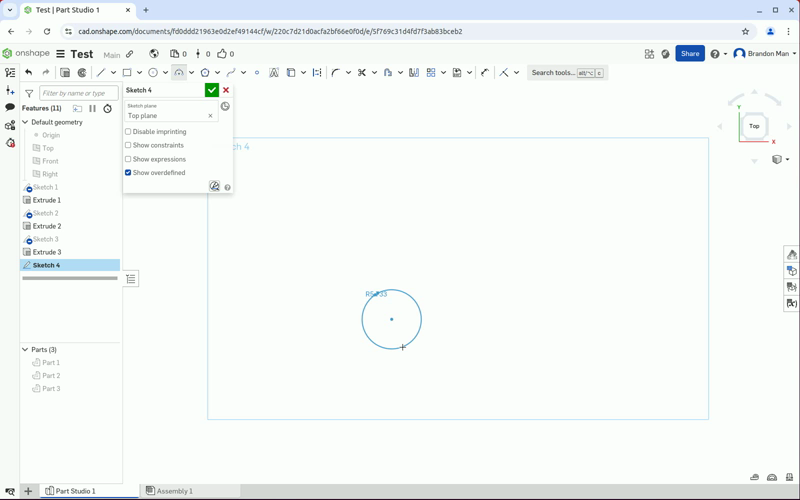
scroll(6)
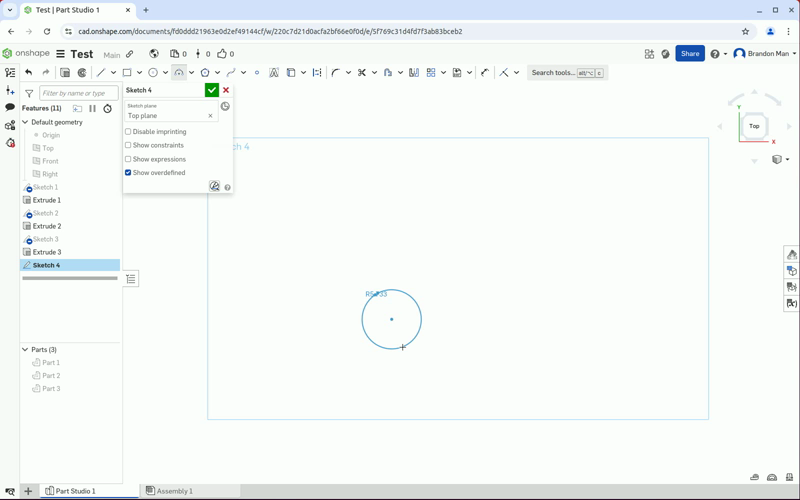
scroll(6)
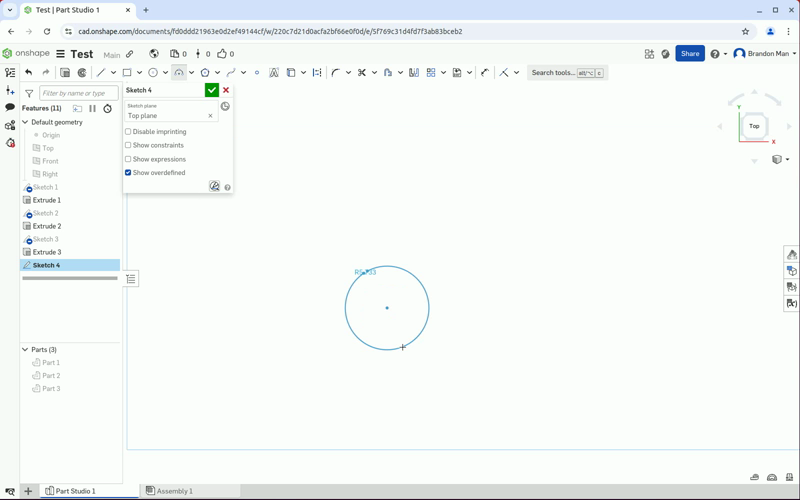
scroll(6)
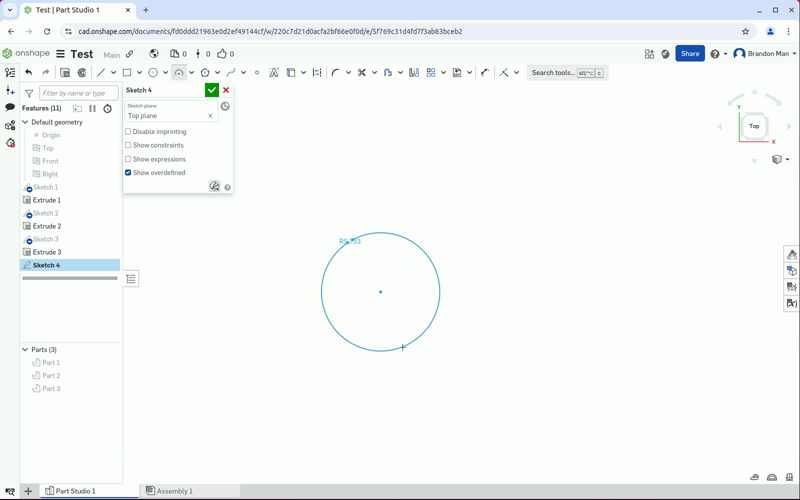
scroll(6)
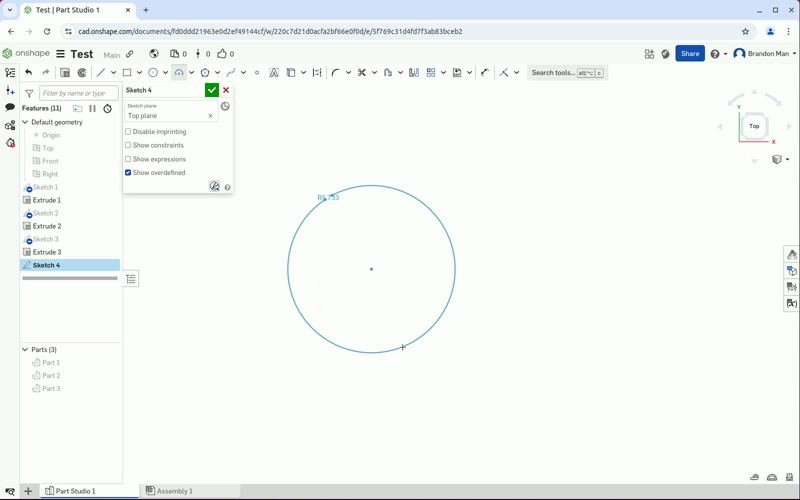
scroll(6)
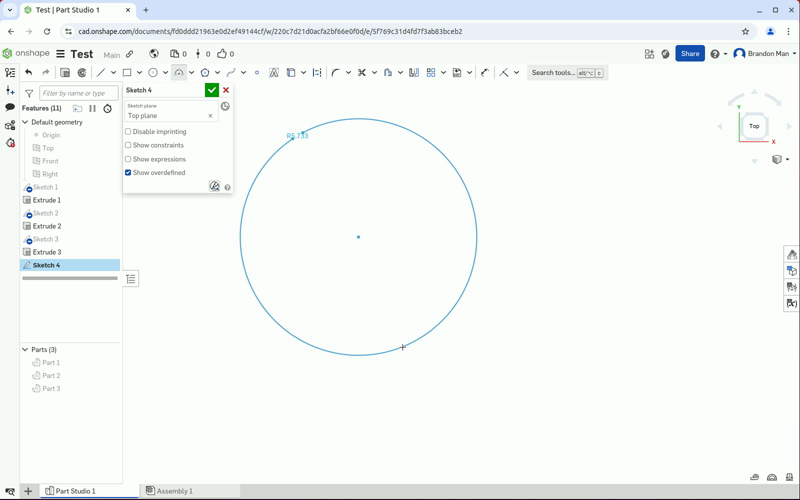
scroll(6)
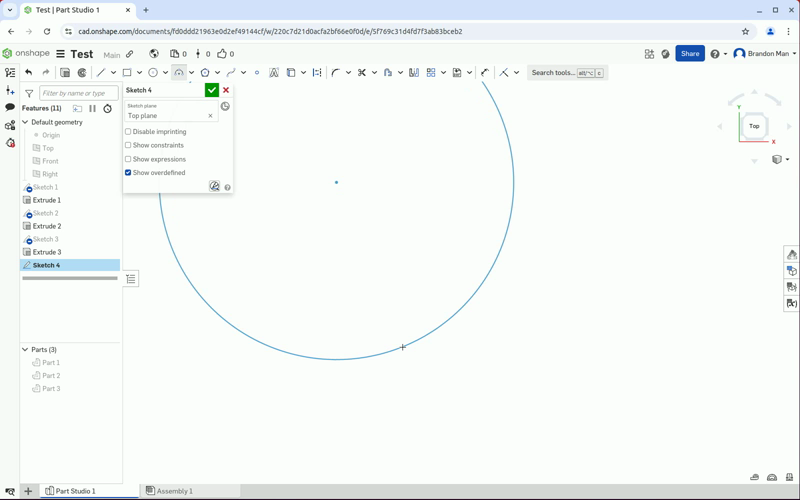
scroll(6)
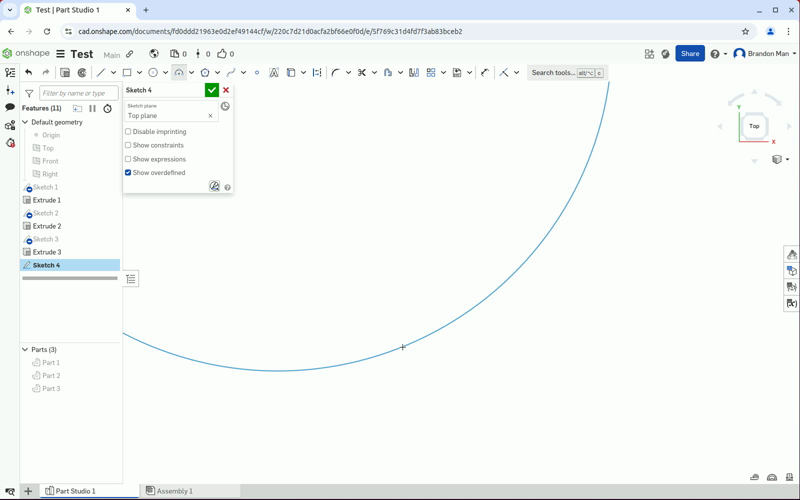
click(402, 346)
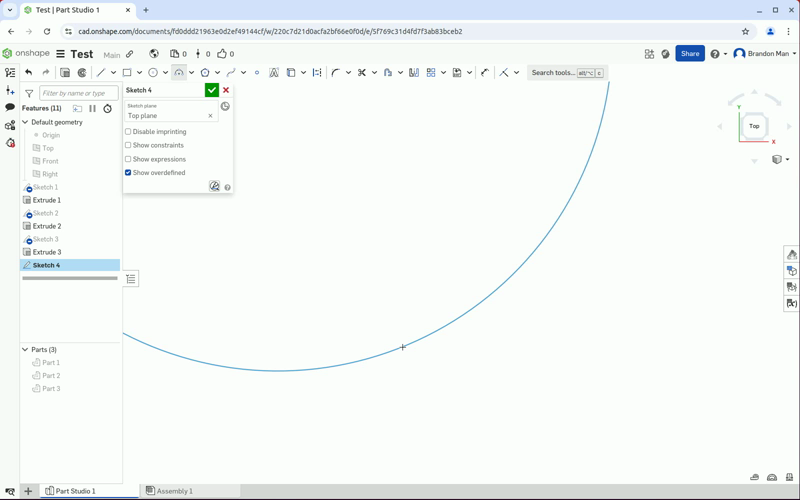
scroll(-6)
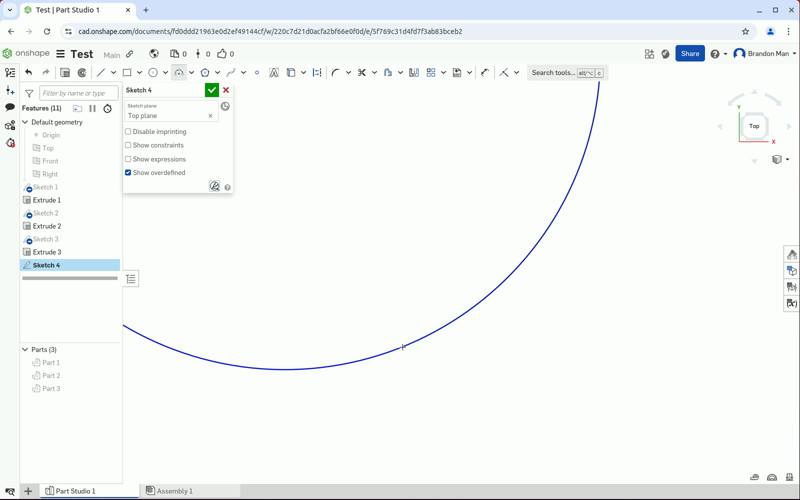
scroll(-6)
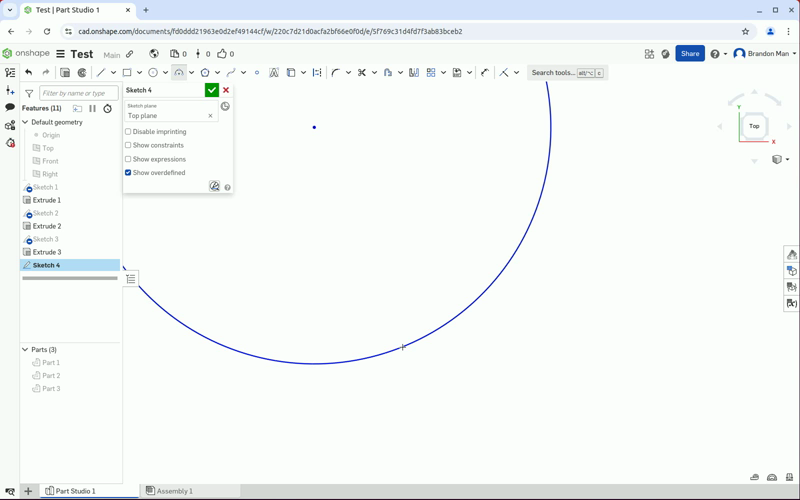
scroll(-6)
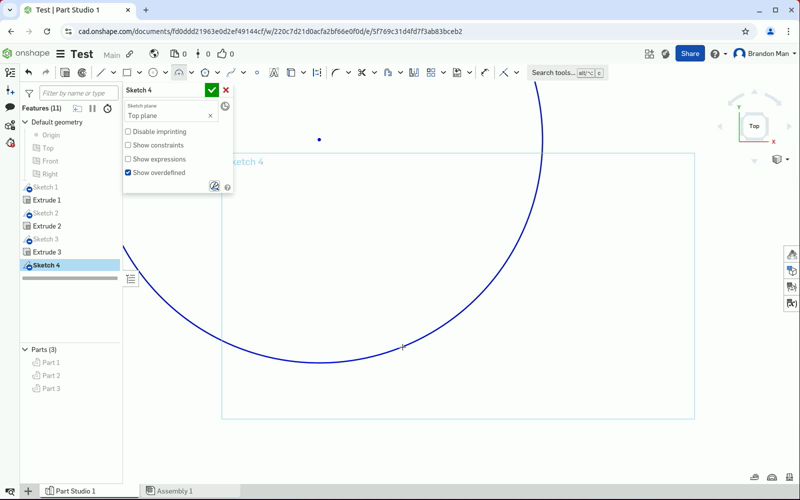
scroll(-6)
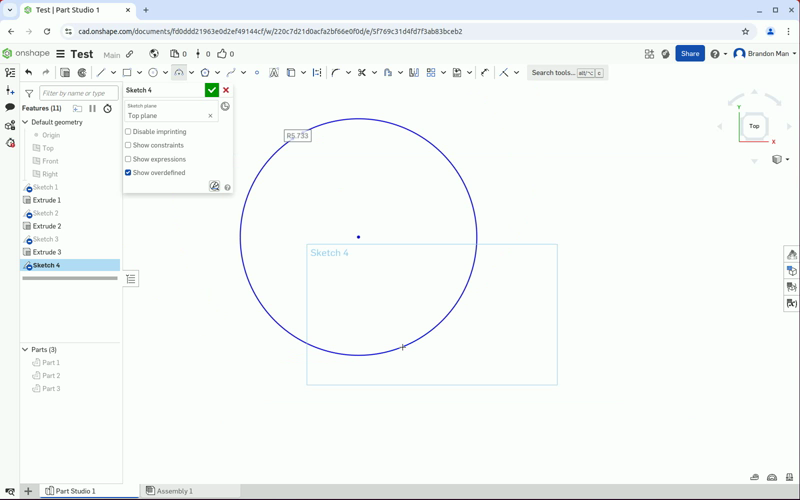
scroll(-6)
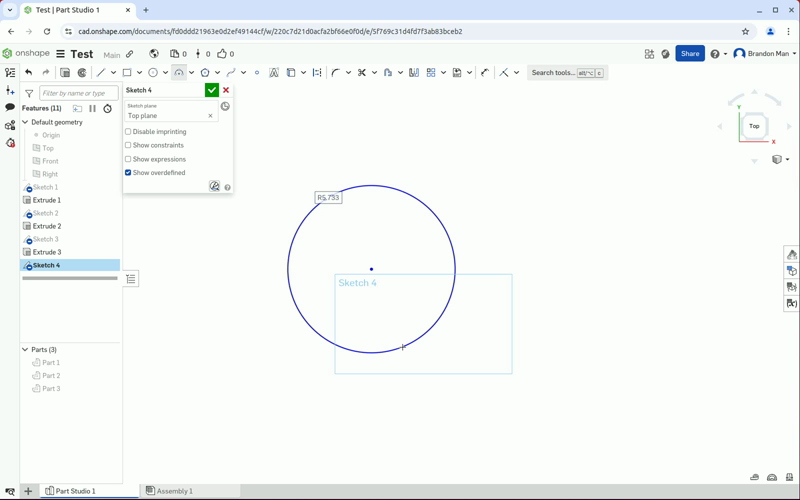
scroll(-6)
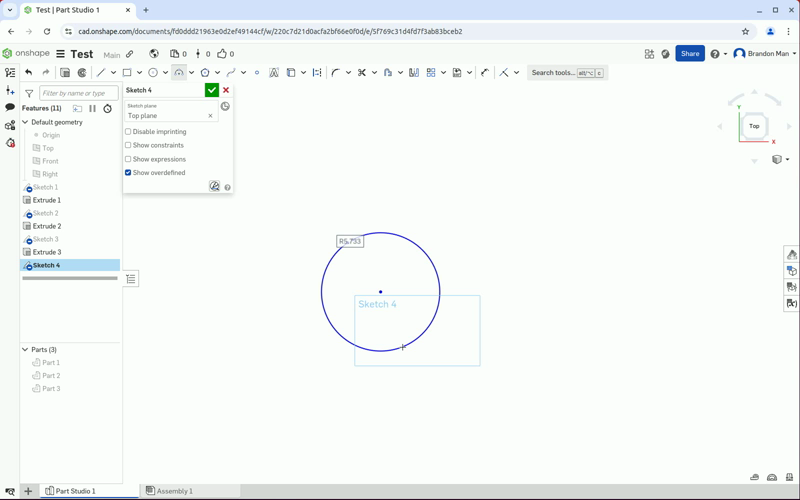
scroll(-6)
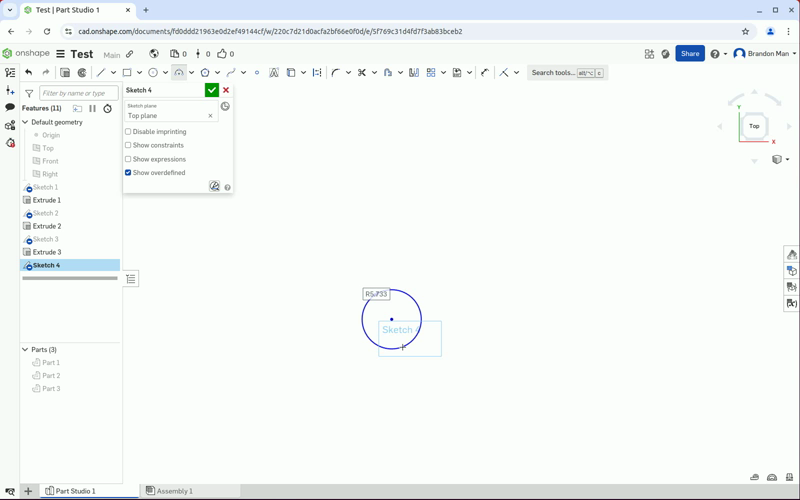
key_up(shift)
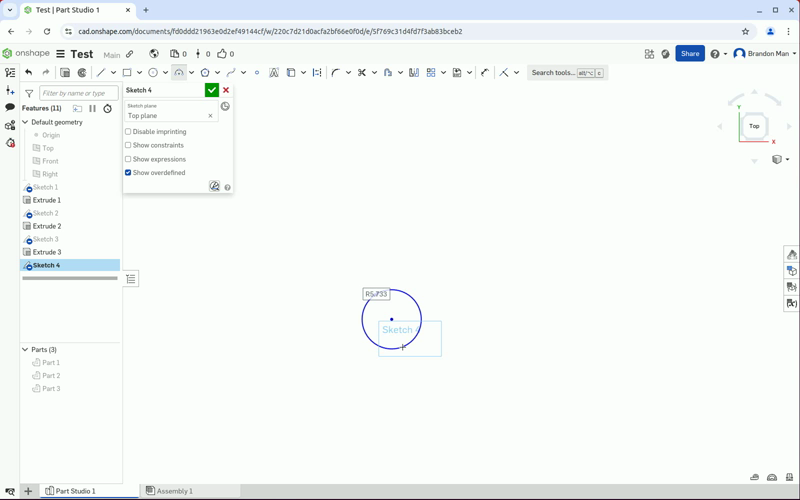
mouse_move(377, 293)
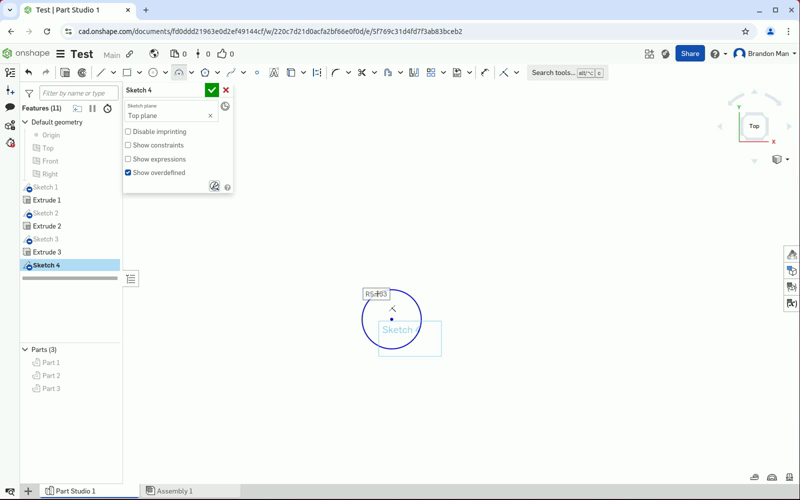
scroll(6)
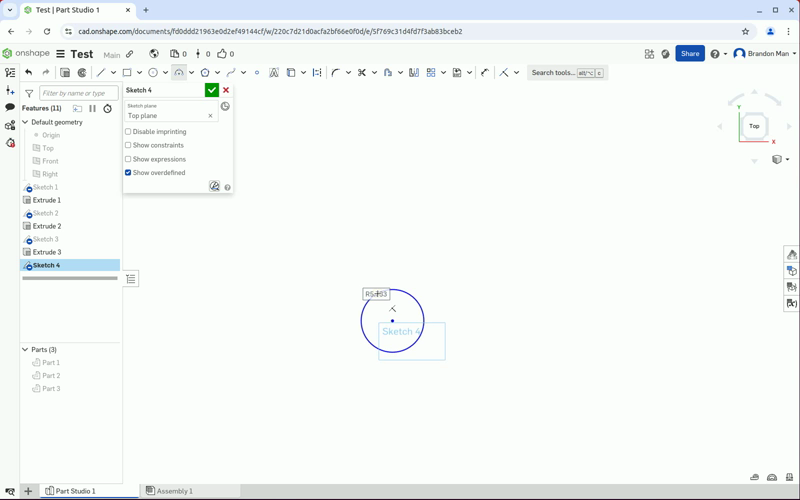
scroll(6)
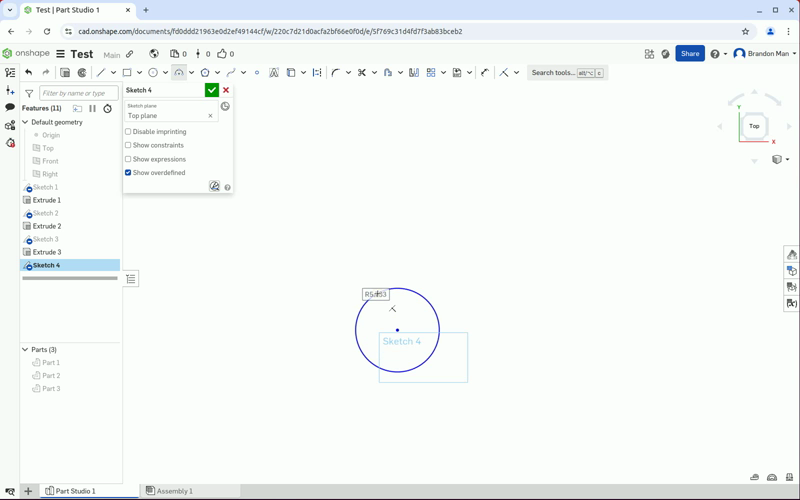
scroll(6)
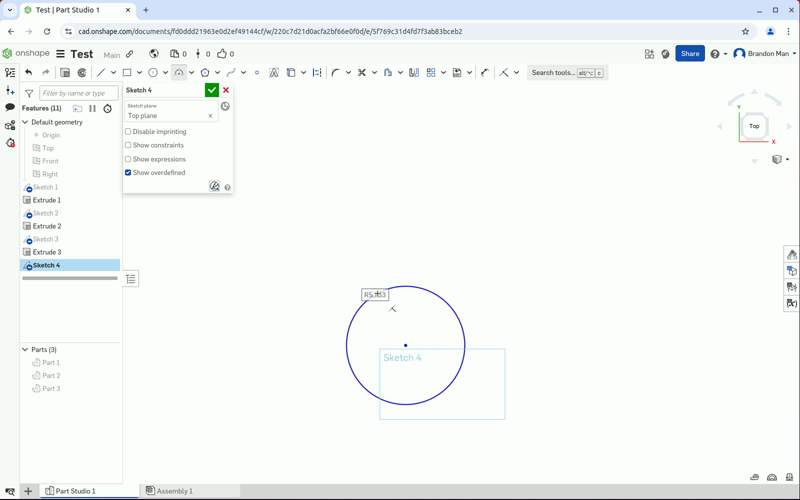
scroll(6)
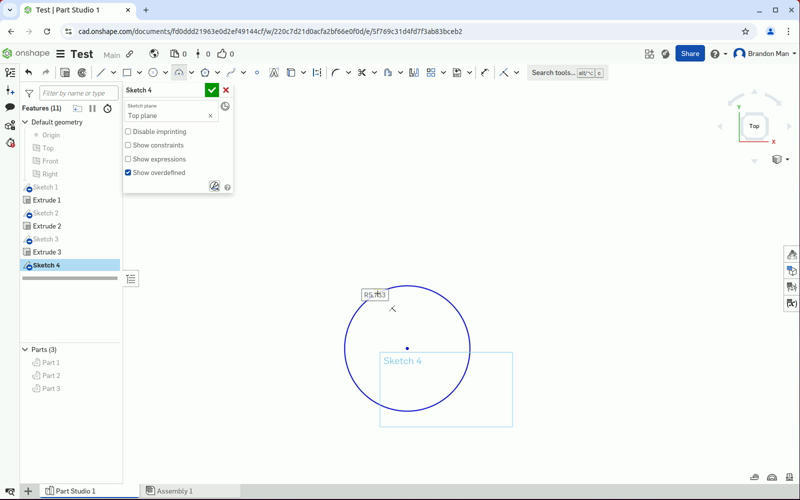
scroll(6)
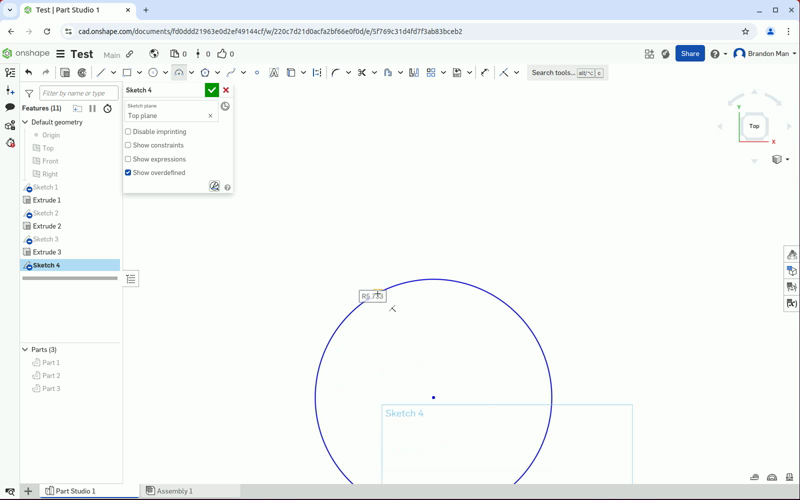
scroll(6)
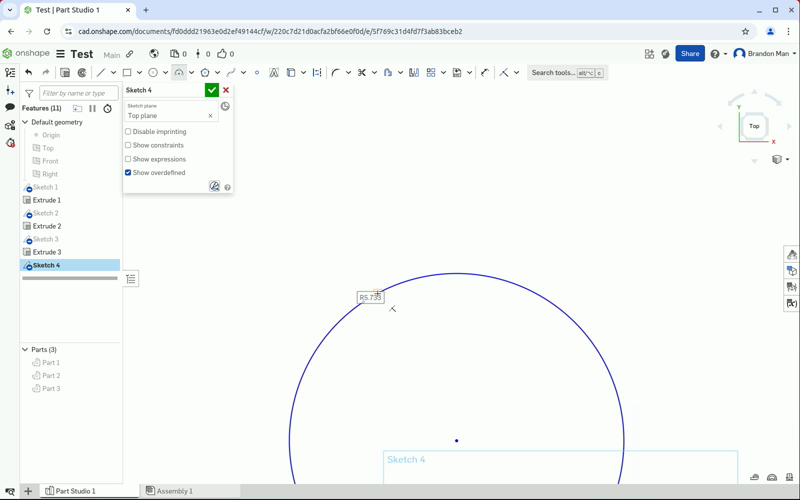
scroll(6)
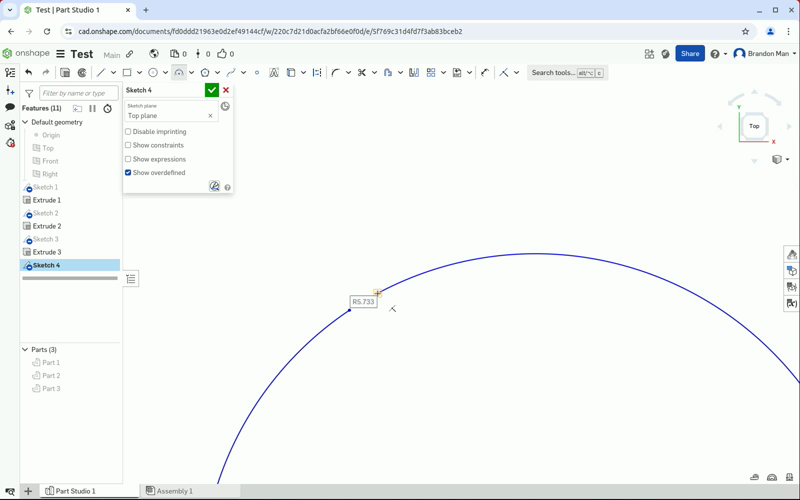
click(377, 293)
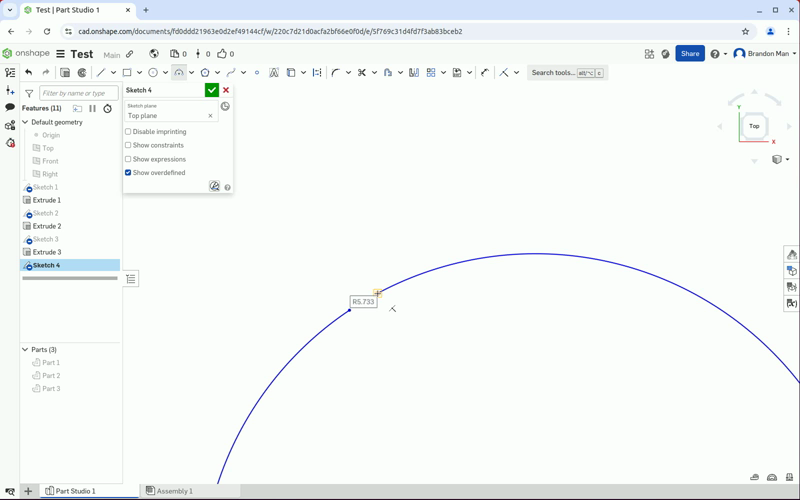
scroll(-6)
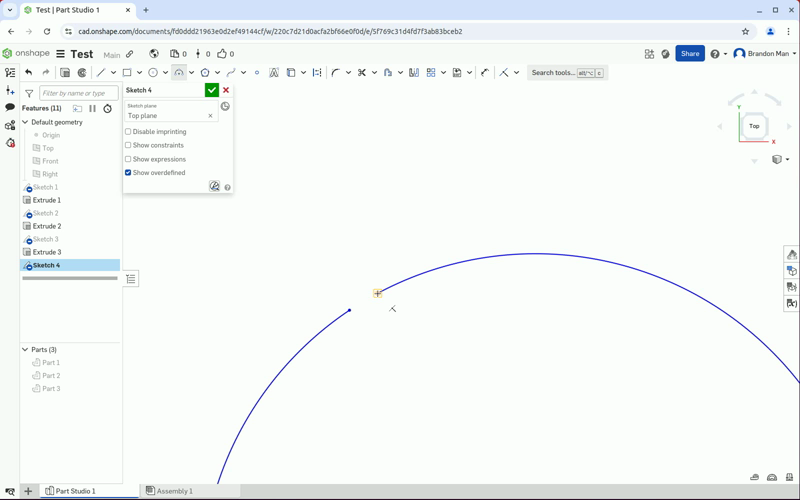
scroll(-6)
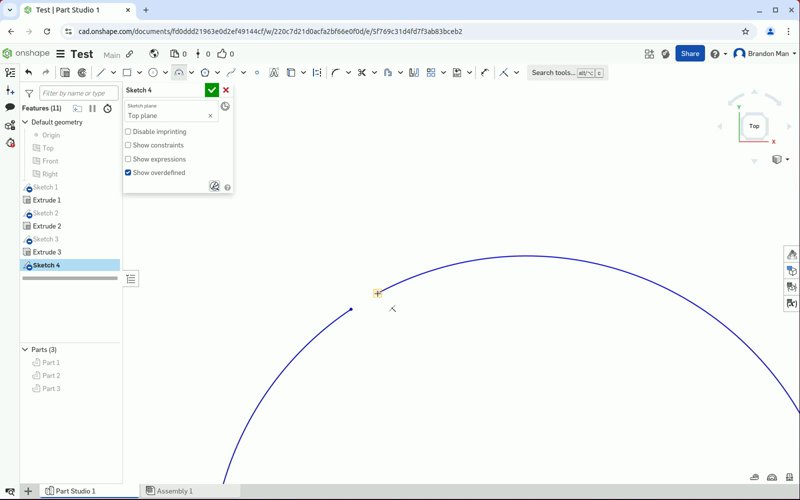
scroll(-6)
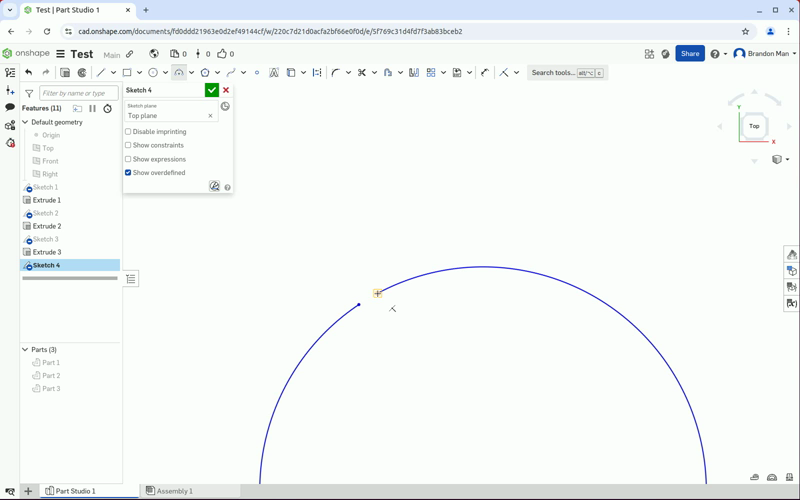
scroll(-6)
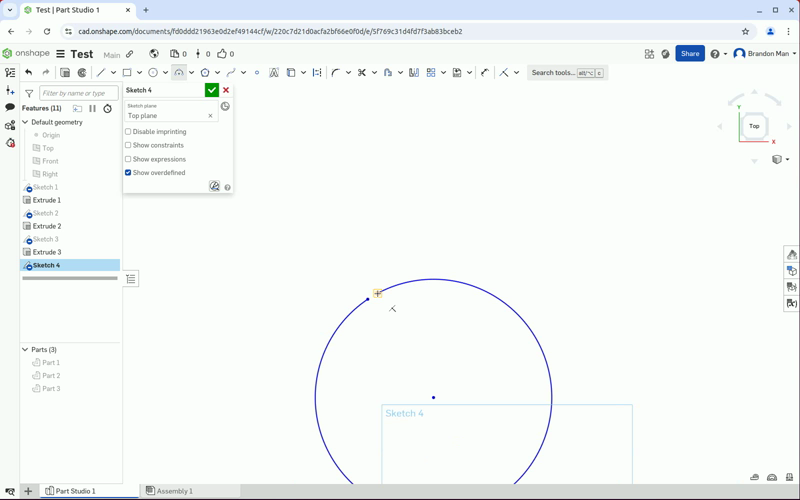
scroll(-6)
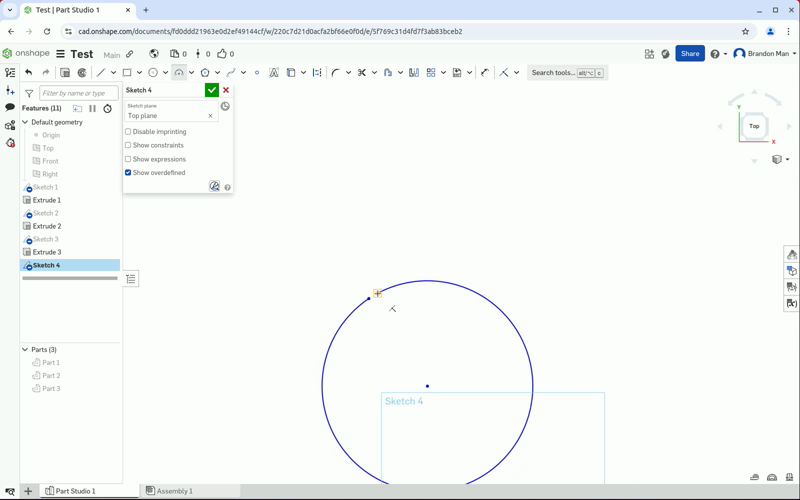
scroll(-6)
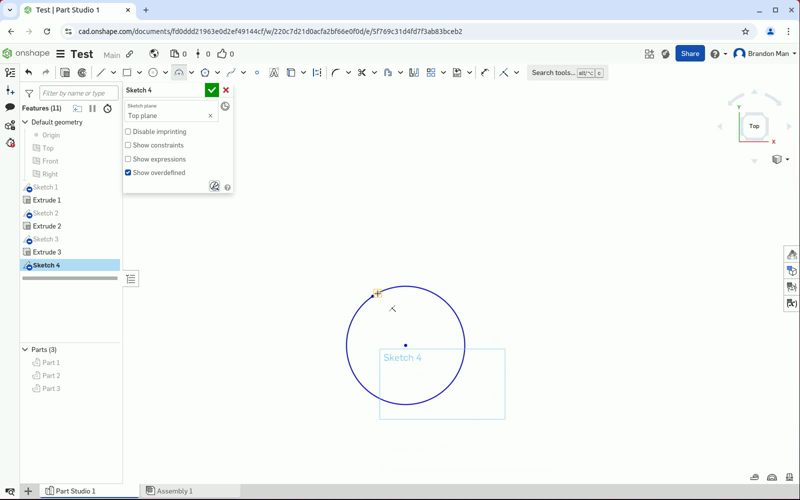
scroll(-6)
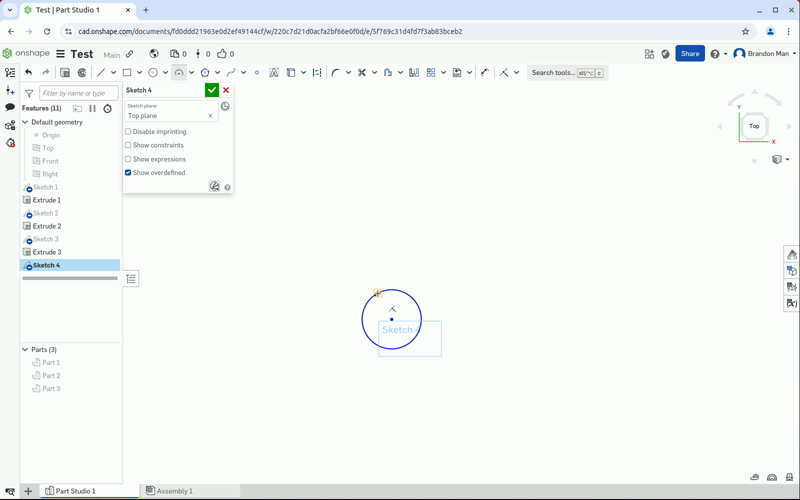
mouse_move(375, 294)
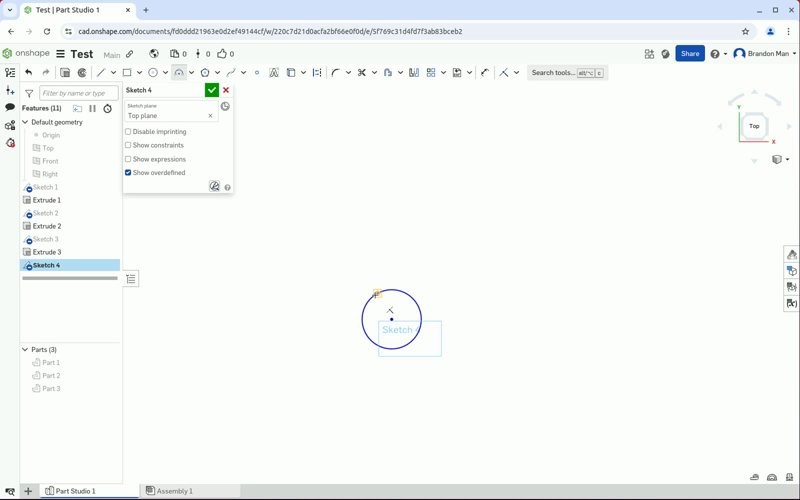
scroll(6)
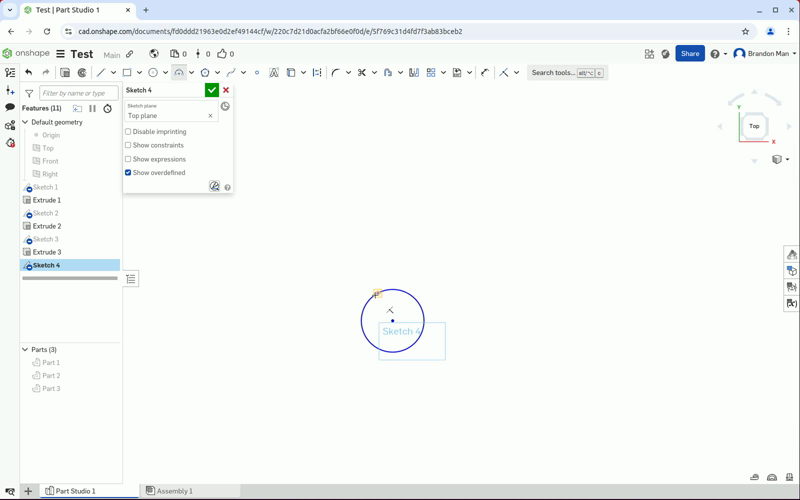
scroll(6)
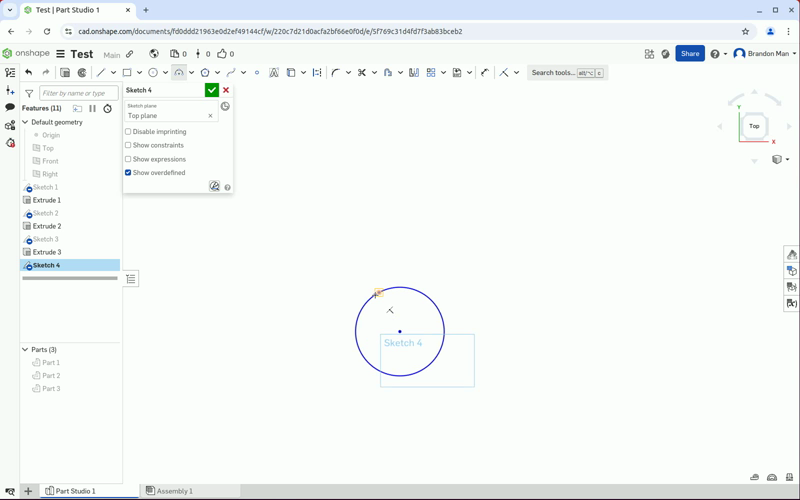
scroll(6)
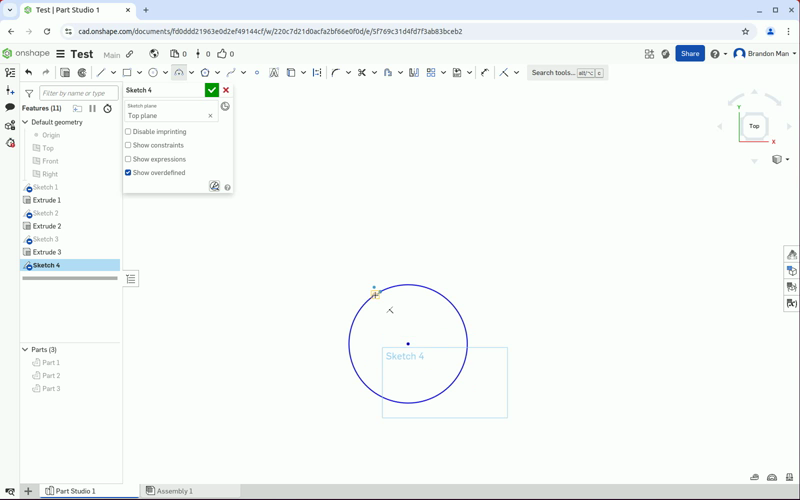
scroll(6)
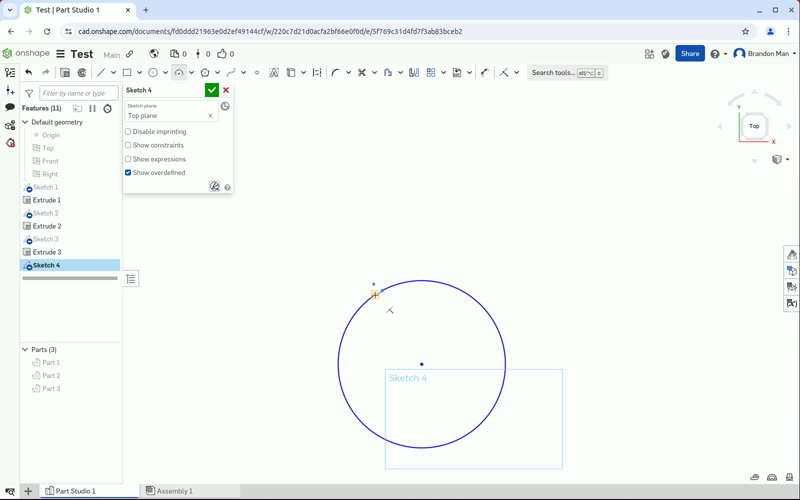
scroll(6)
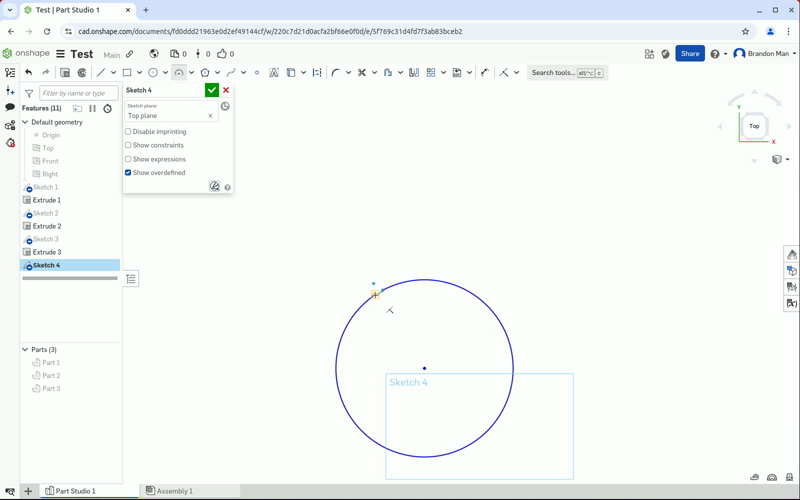
scroll(6)
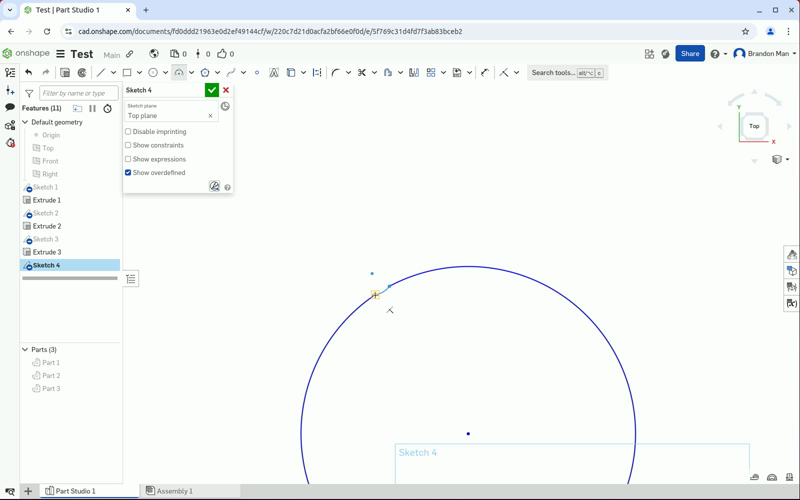
scroll(6)
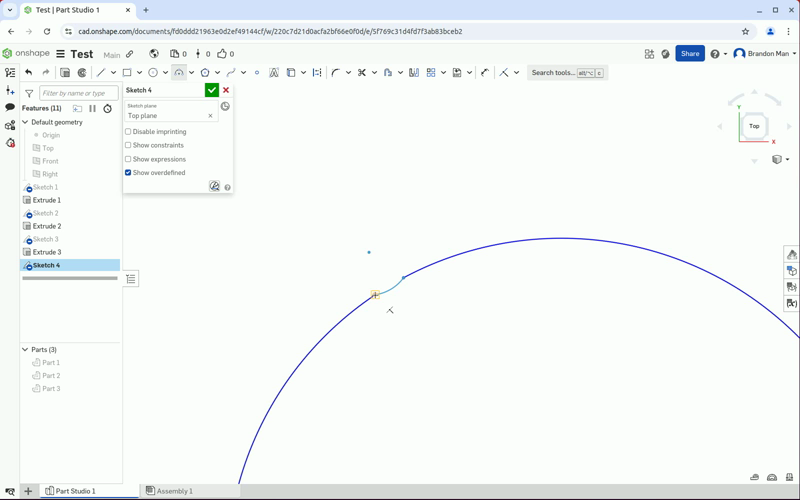
click(375, 294)
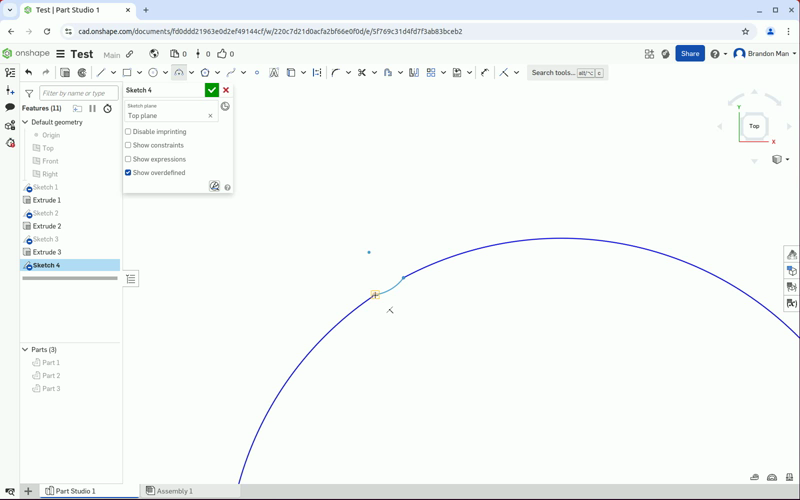
scroll(-6)
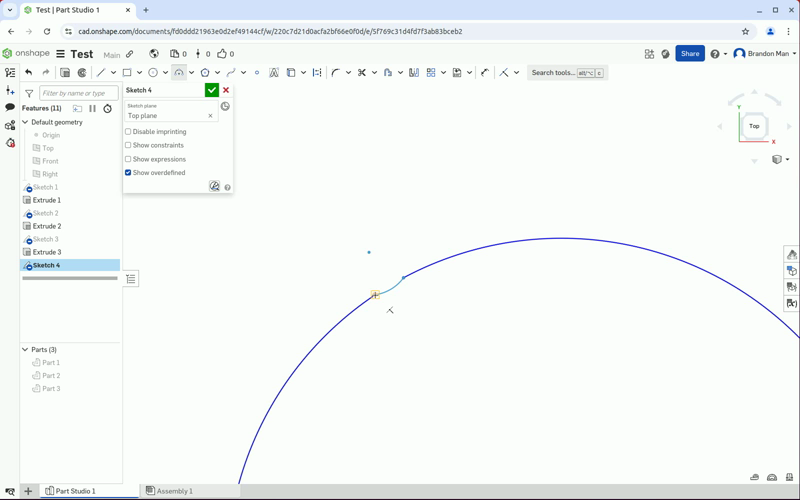
scroll(-6)
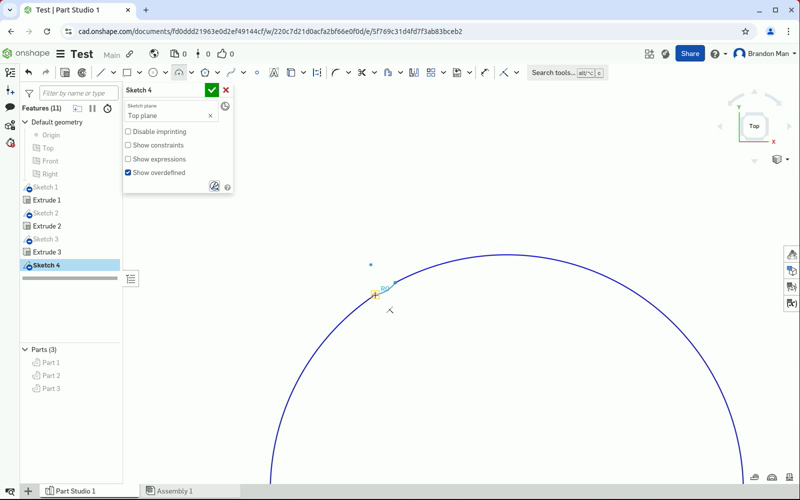
scroll(-6)
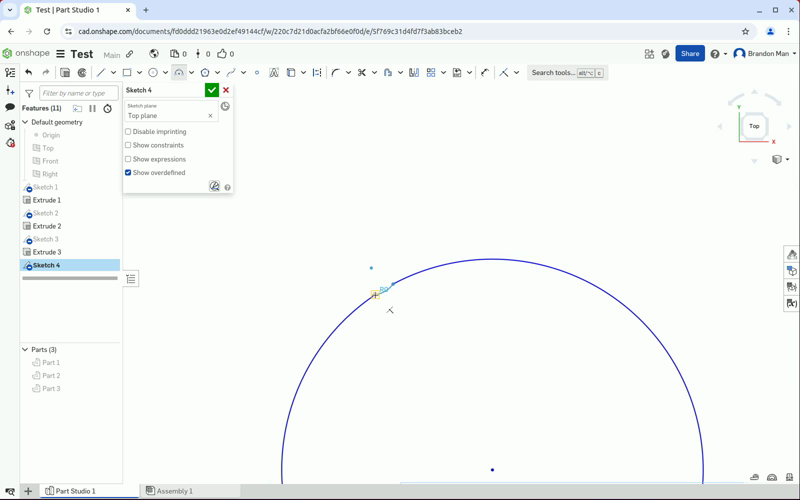
scroll(-6)
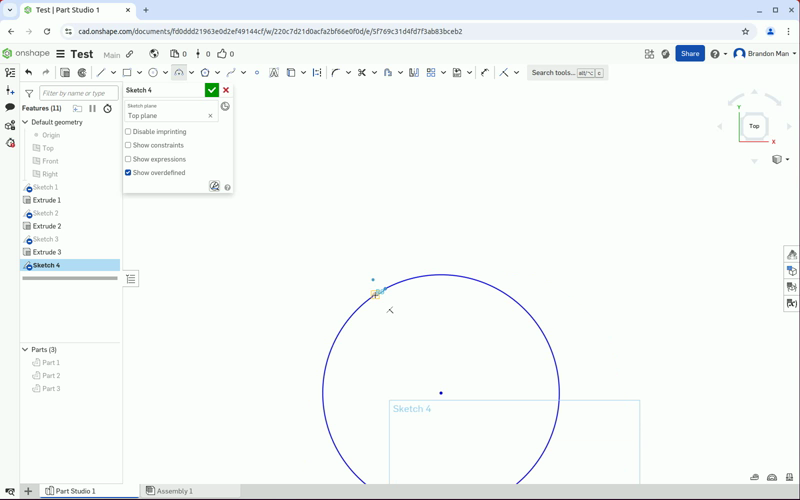
scroll(-6)
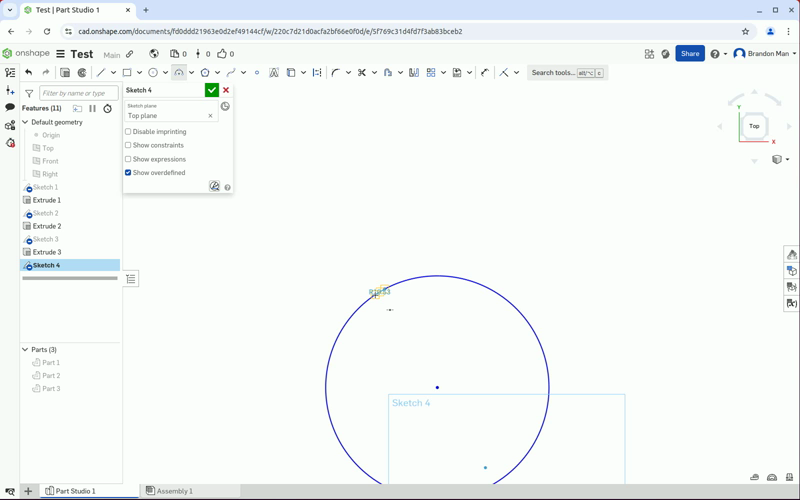
scroll(-6)
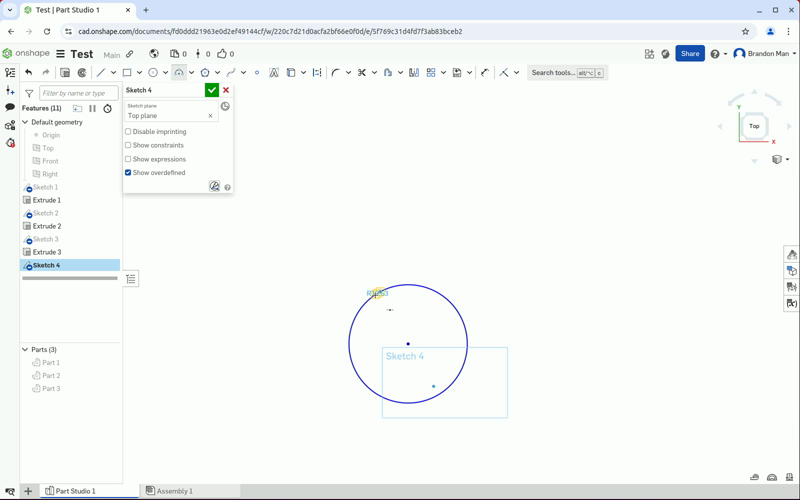
scroll(-6)
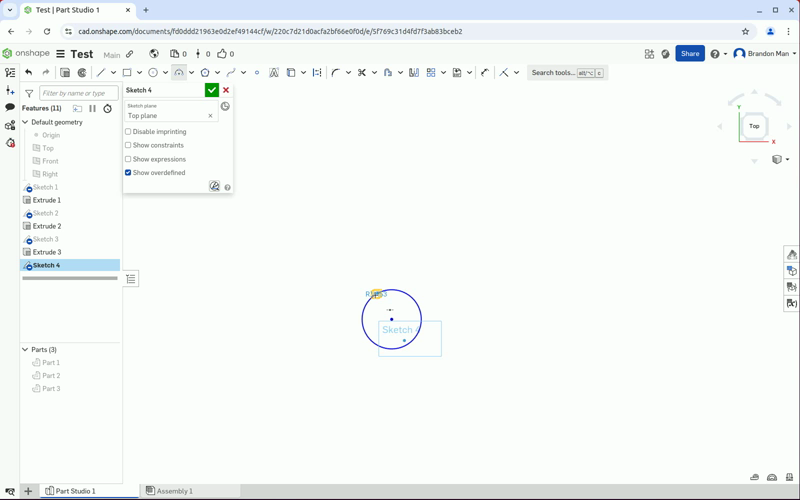
key_down(shift)
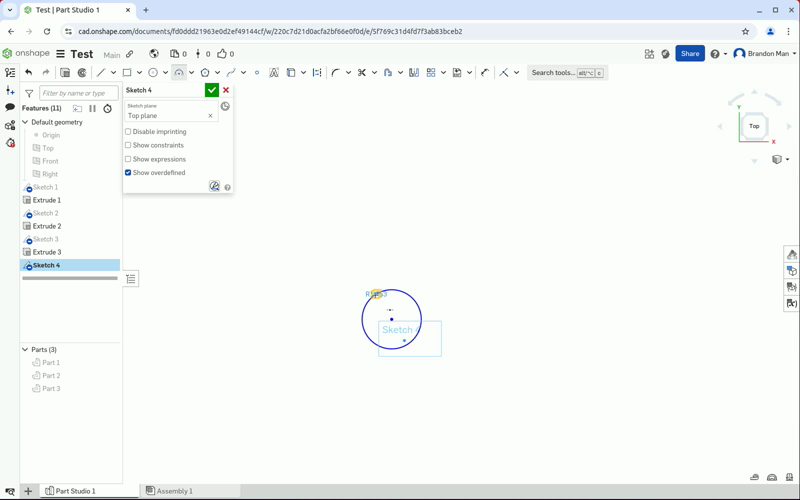
mouse_move(376, 294)
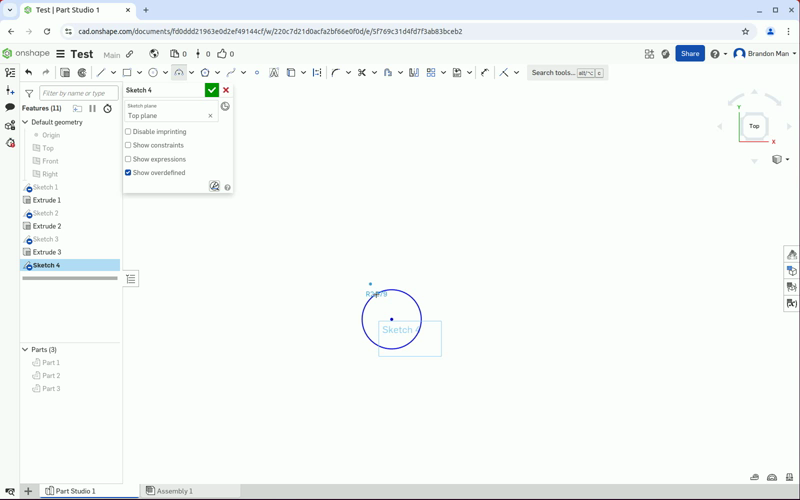
scroll(6)
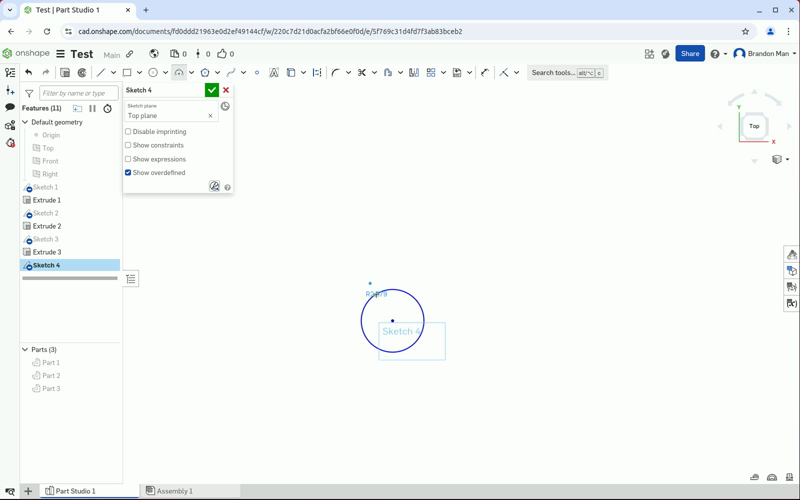
scroll(6)
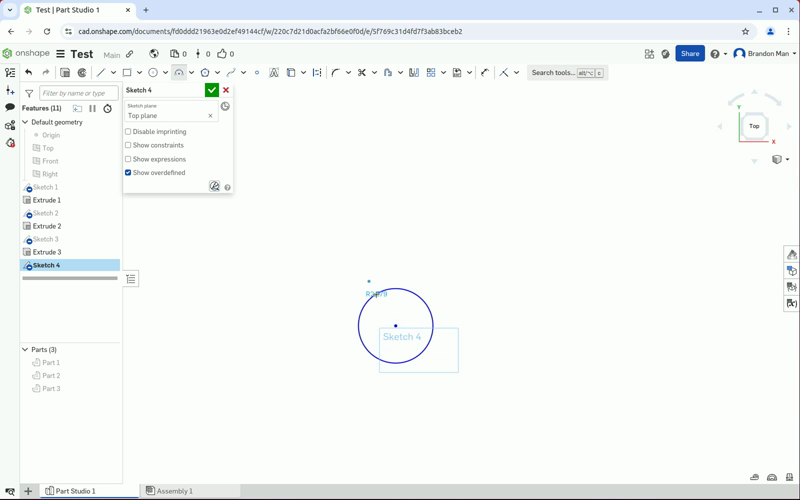
scroll(6)
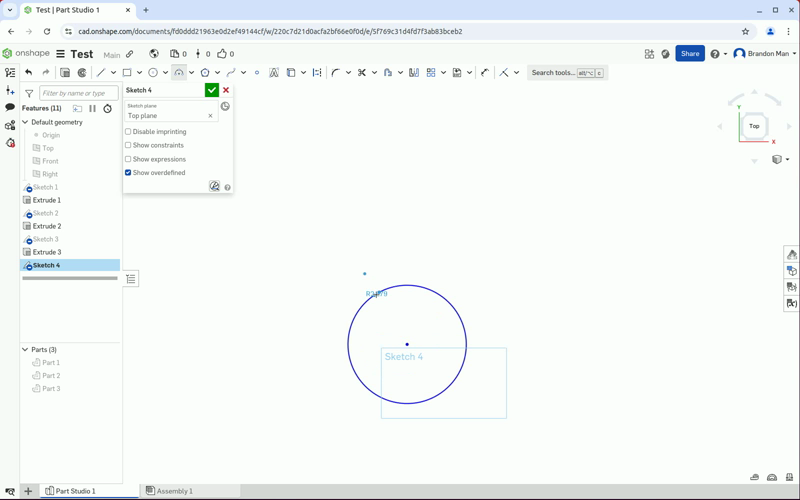
scroll(6)
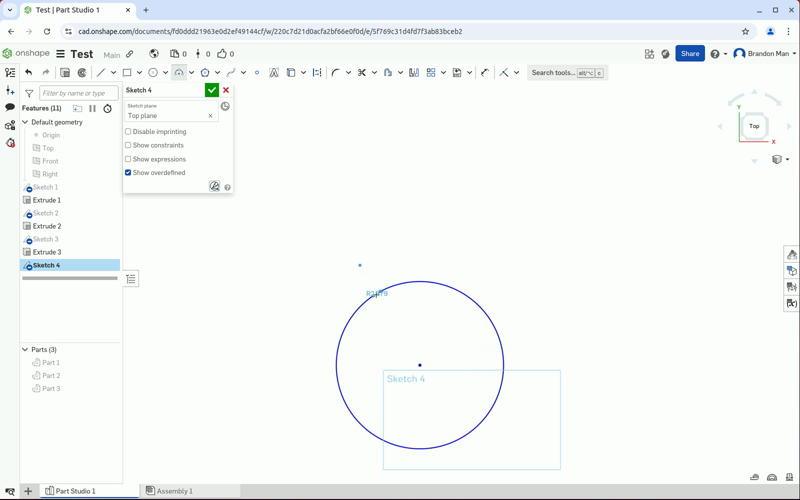
scroll(6)
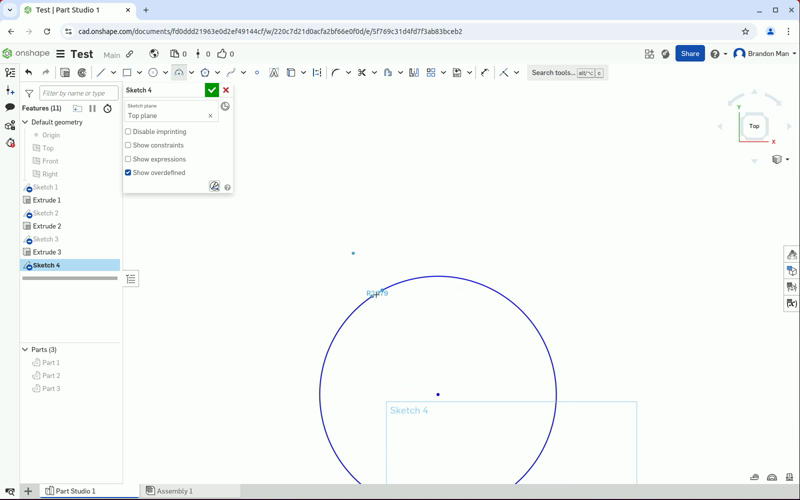
scroll(6)
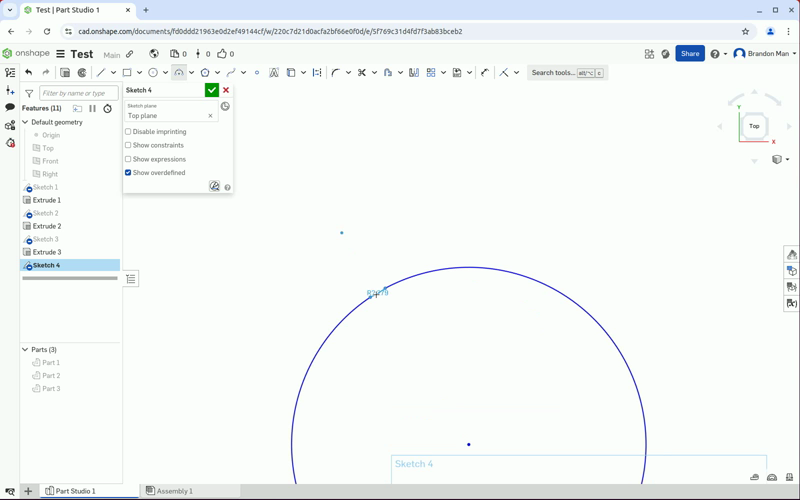
scroll(6)
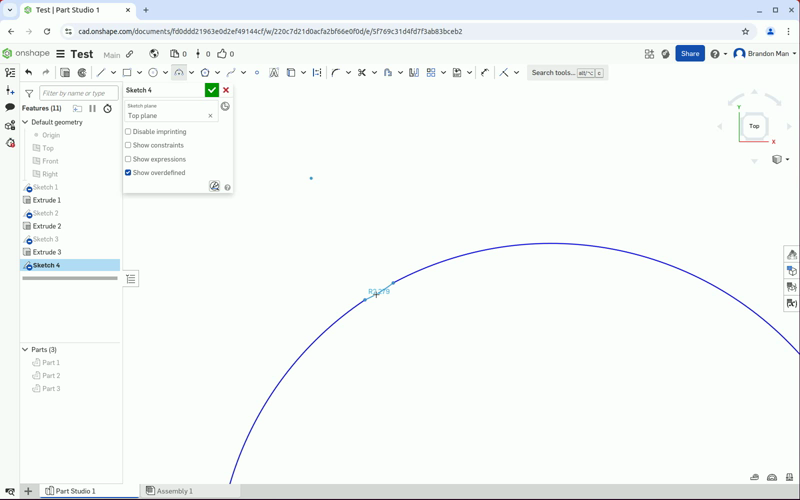
click(376, 294)
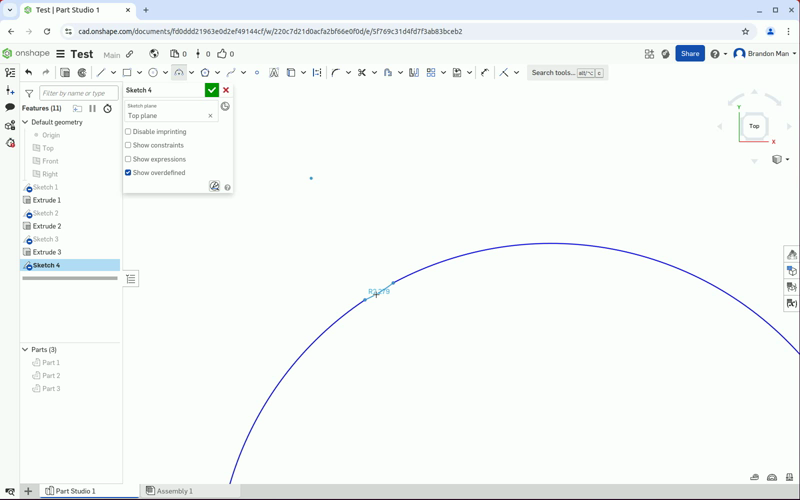
scroll(-6)
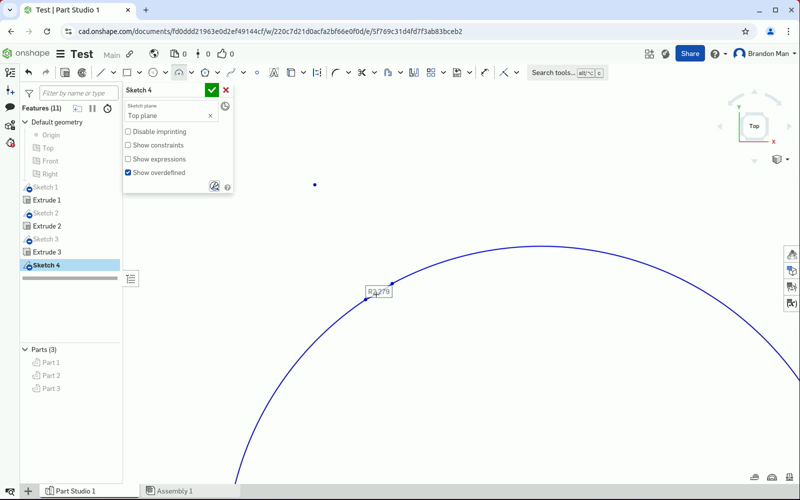
scroll(-6)
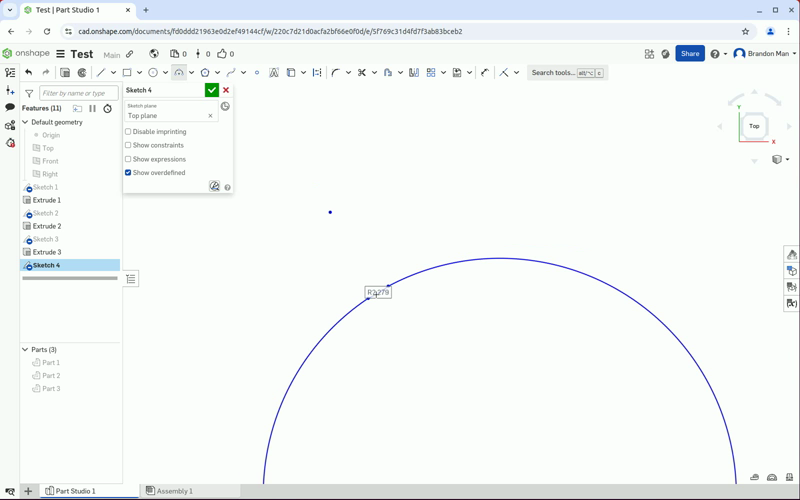
scroll(-6)
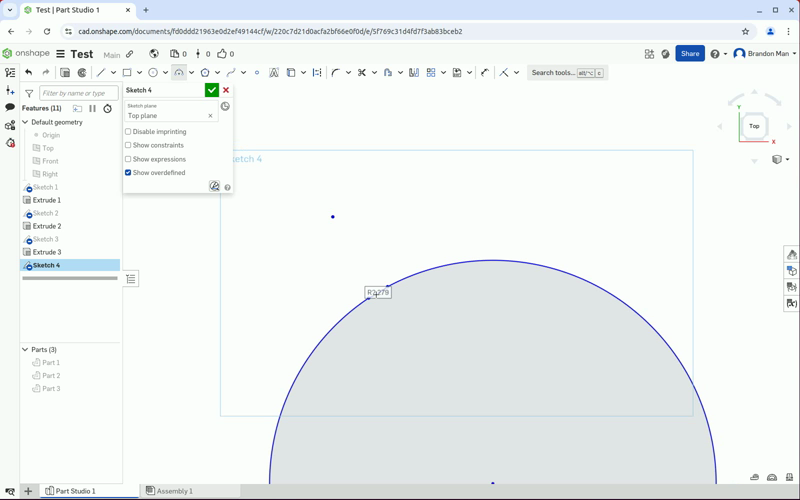
scroll(-6)
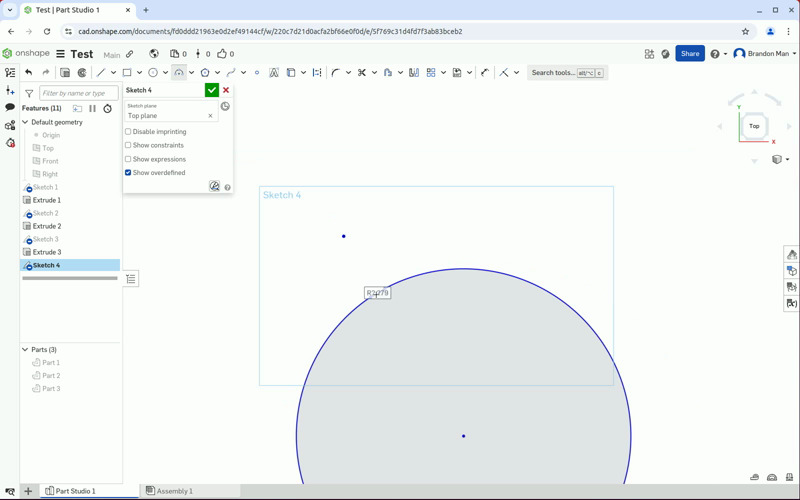
scroll(-6)
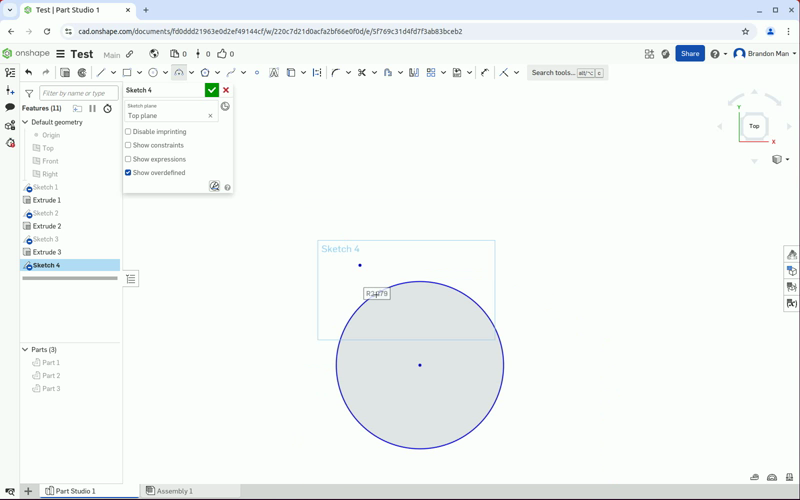
scroll(-6)
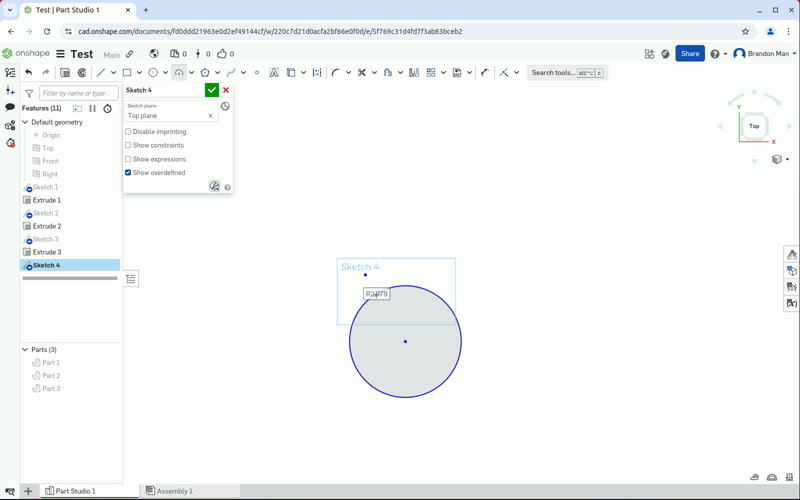
scroll(-6)
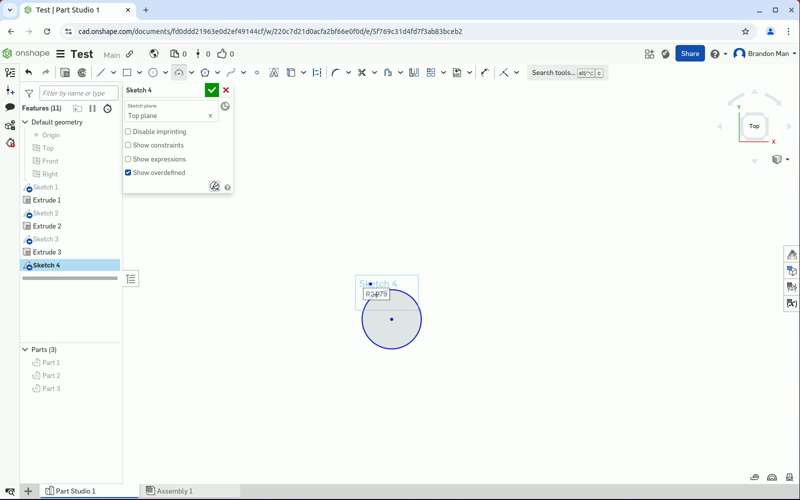
key_up(shift)
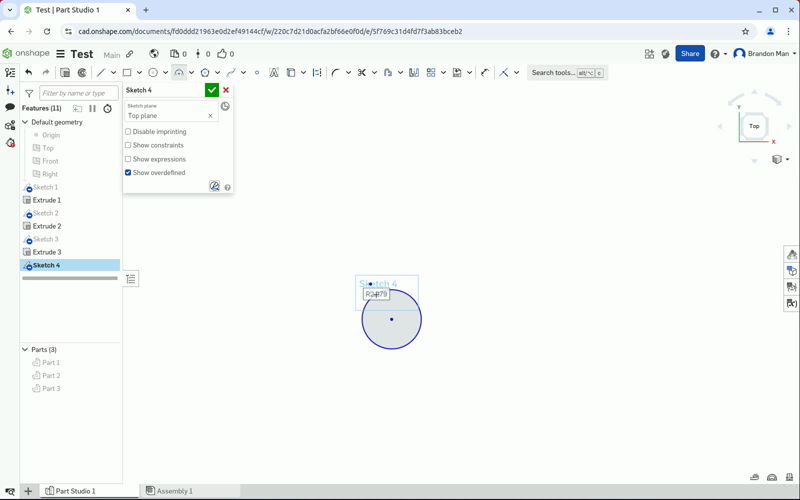
key(esc)
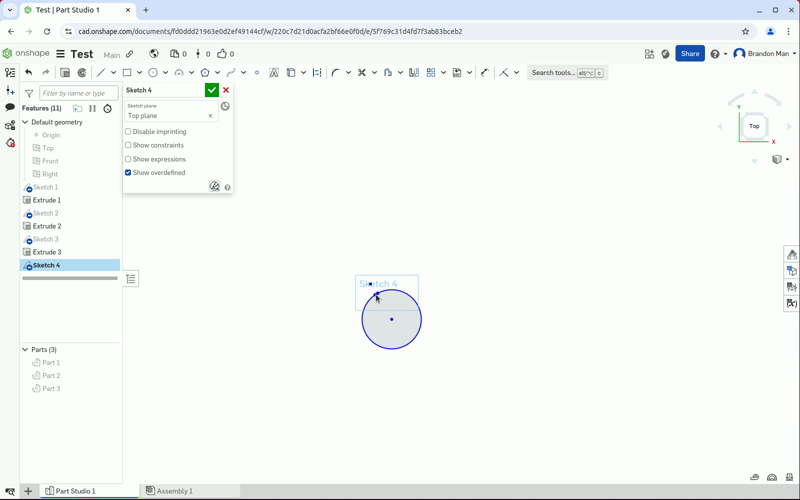
key(c)
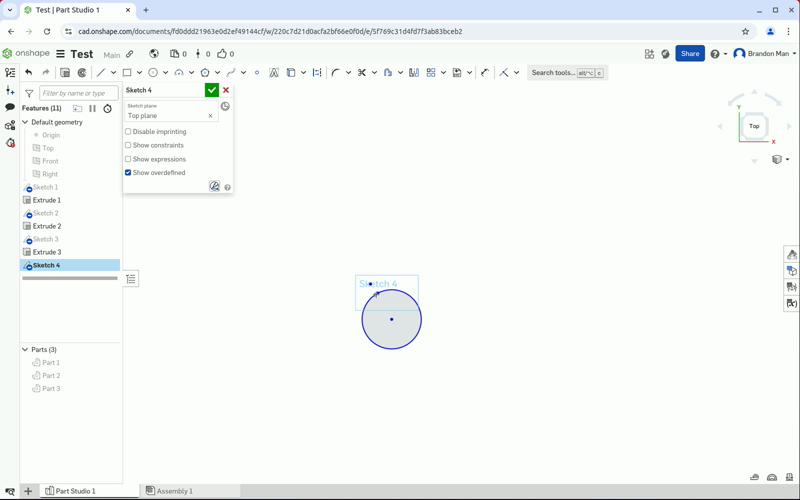
key_down(shift)
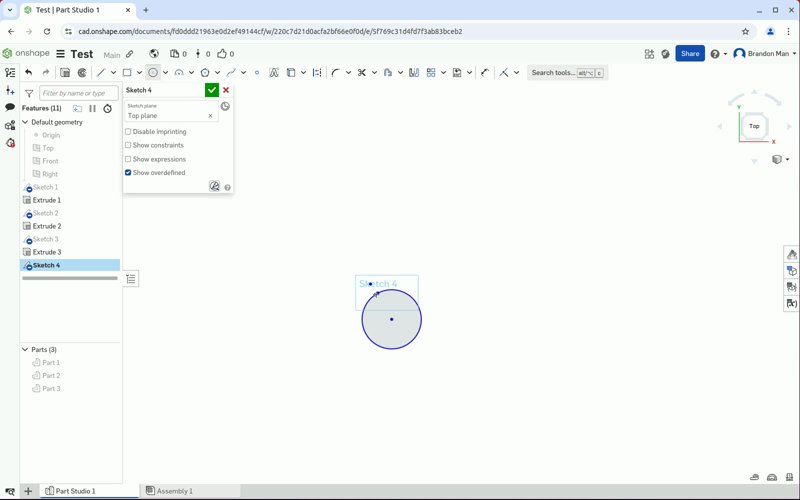
mouse_move(391, 323)
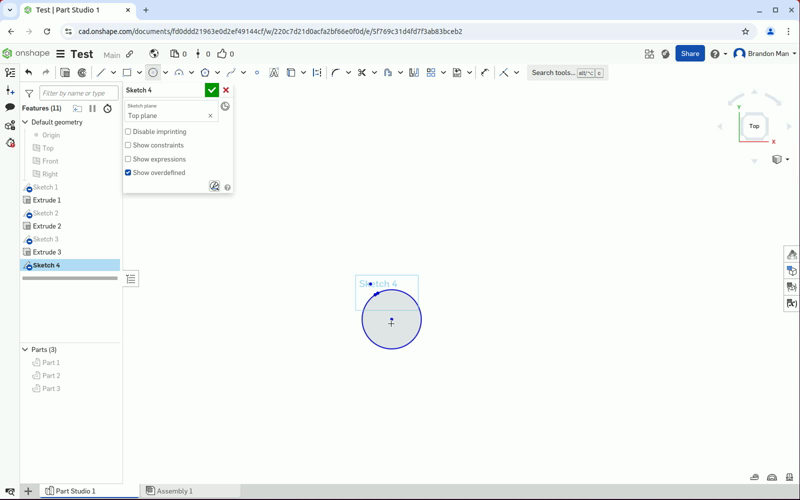
scroll(6)
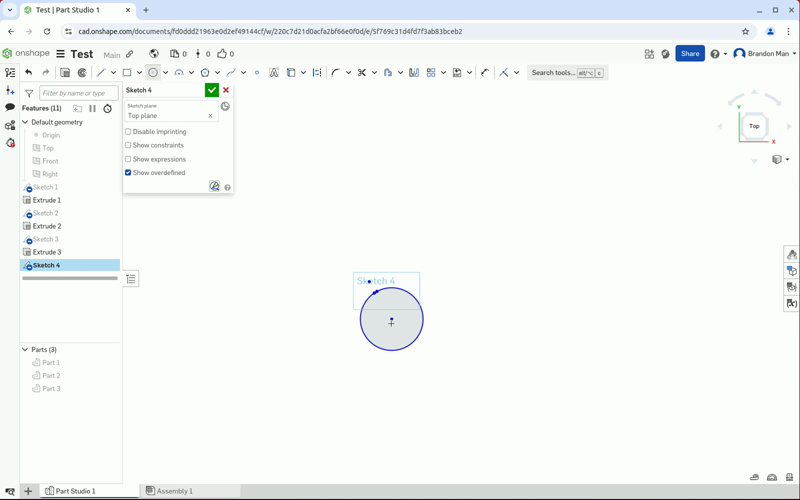
scroll(6)
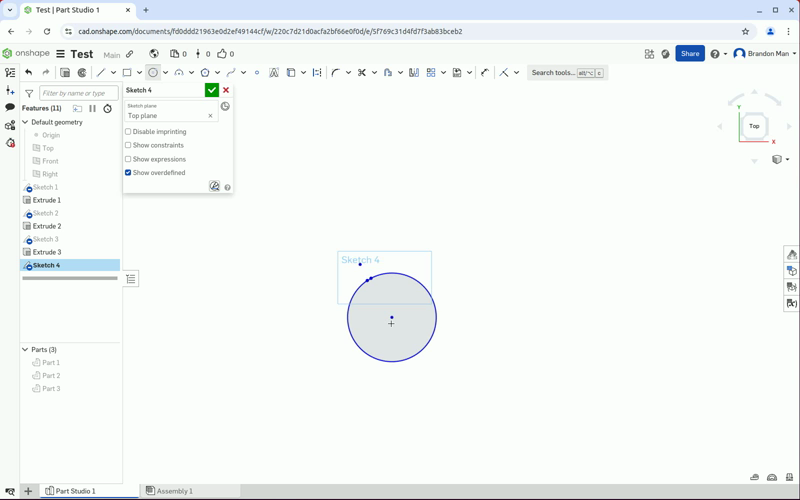
scroll(6)
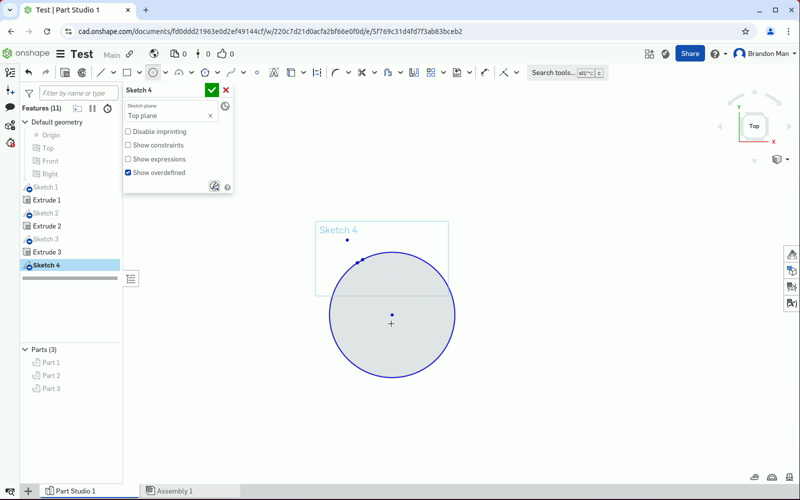
scroll(6)
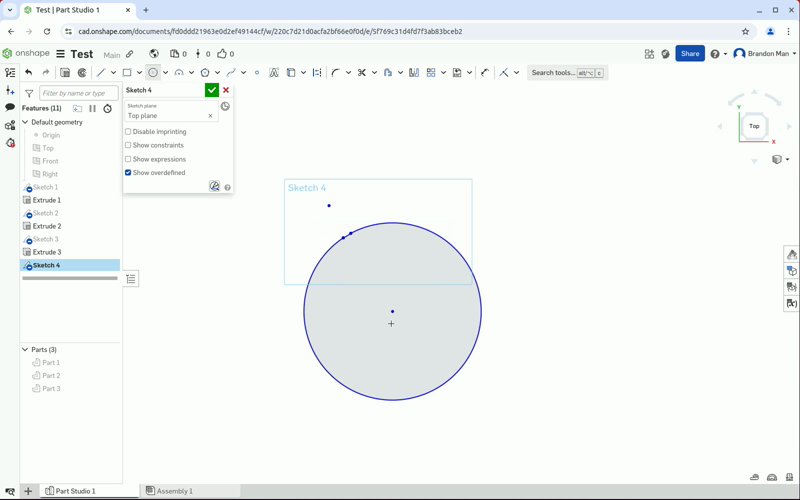
scroll(6)
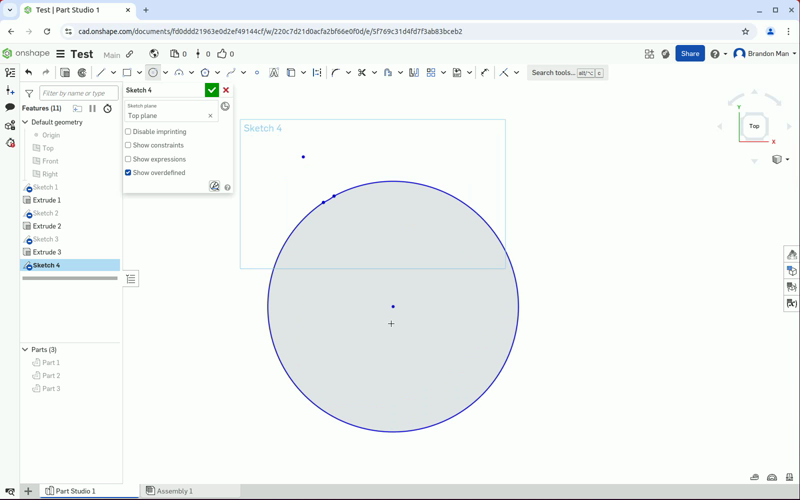
scroll(6)
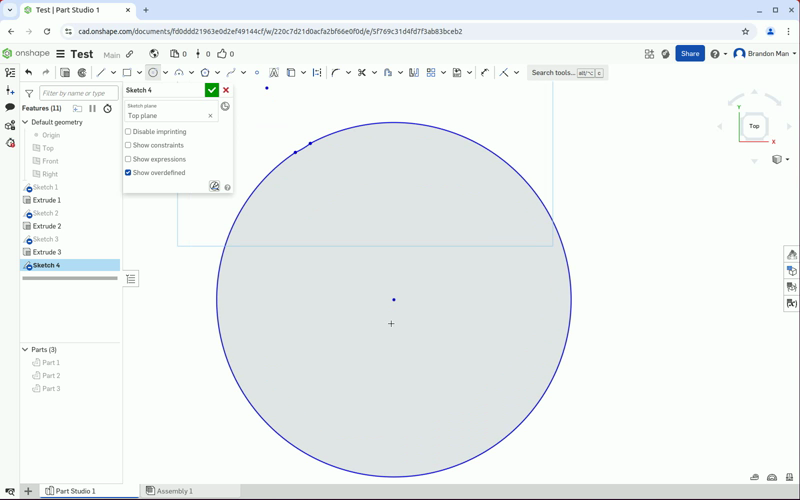
scroll(6)
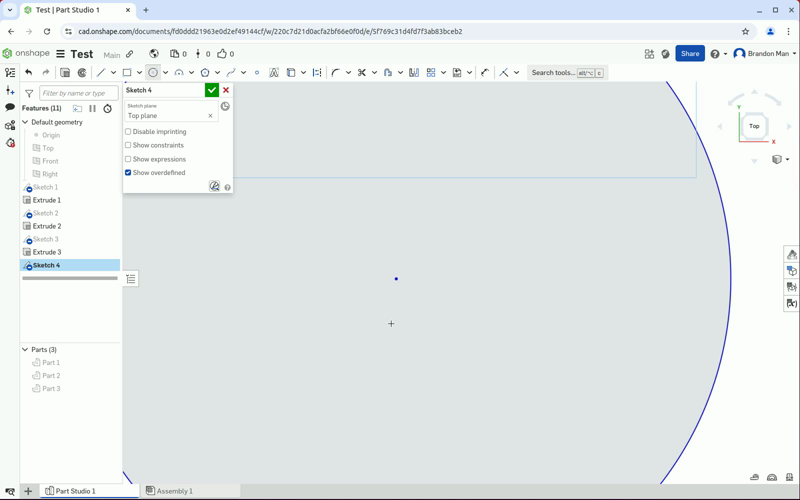
click(391, 323)
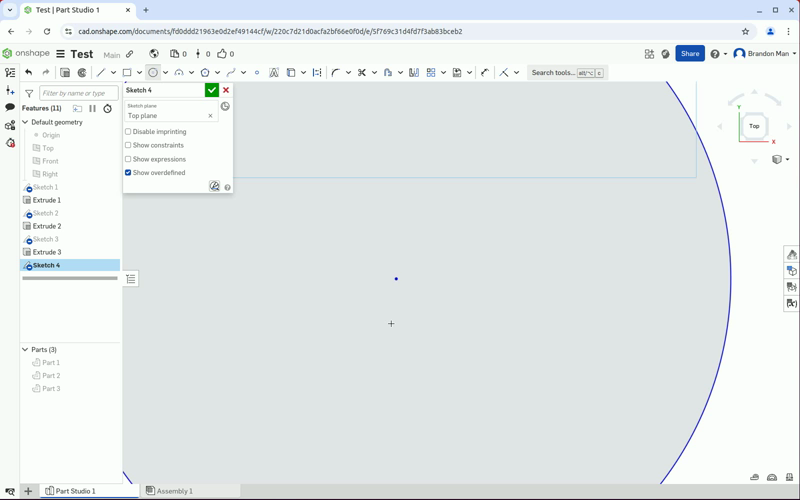
scroll(-6)
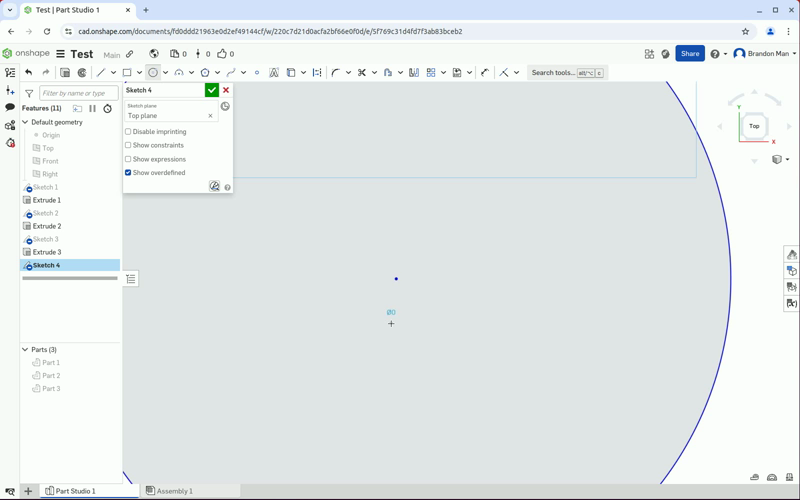
scroll(-6)
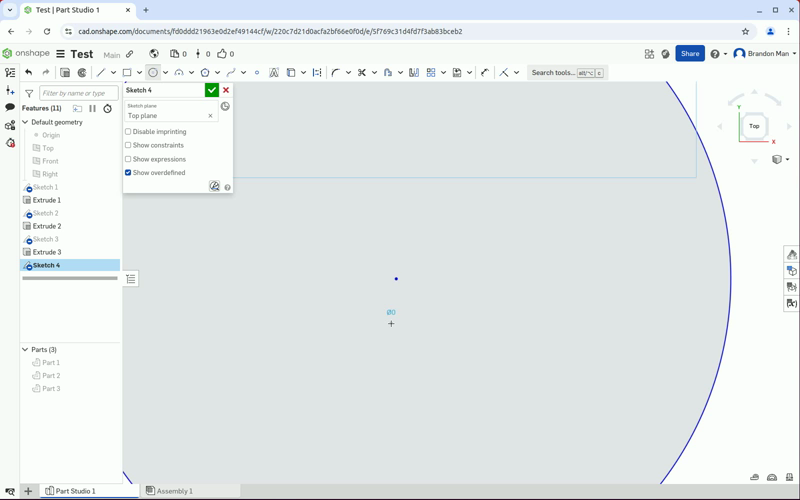
scroll(-6)
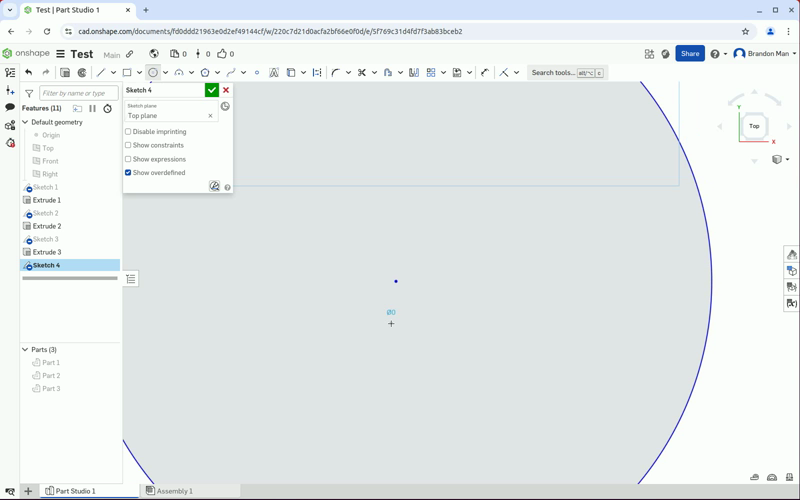
scroll(-6)
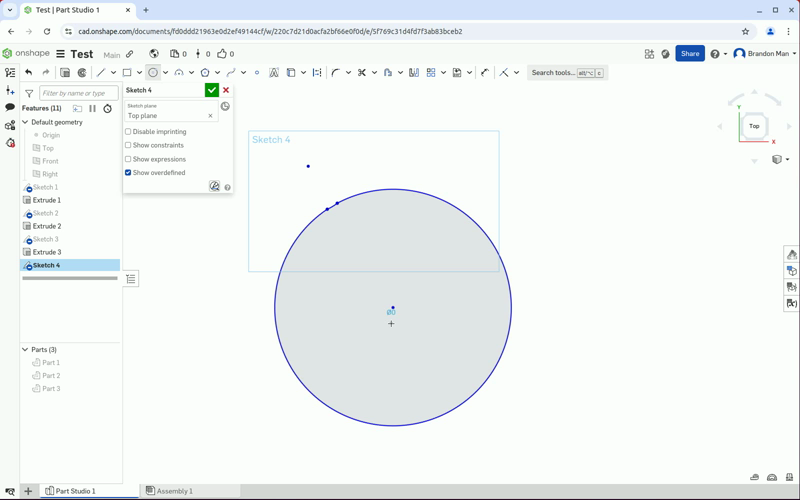
scroll(-6)
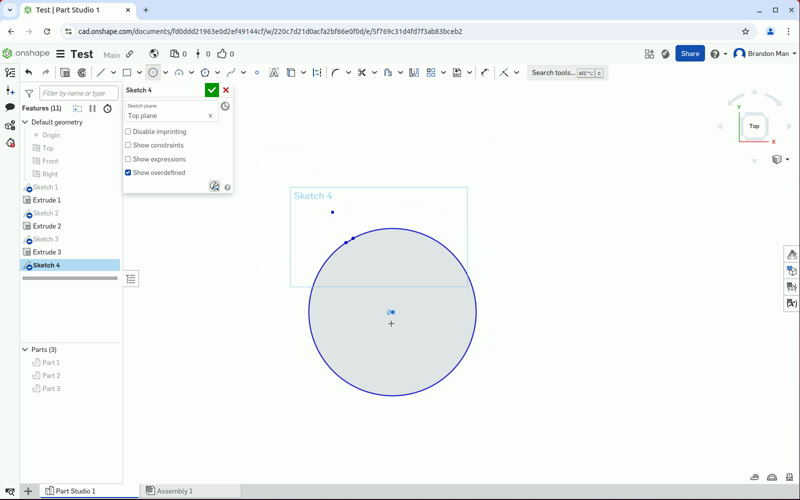
scroll(-6)
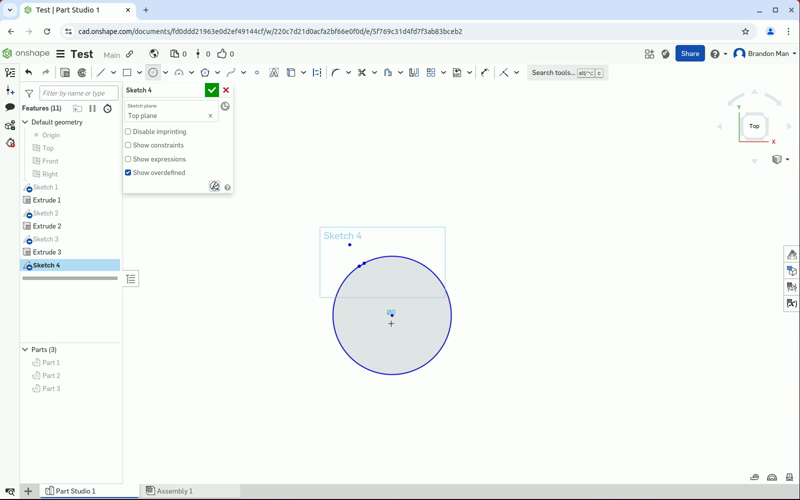
scroll(-6)
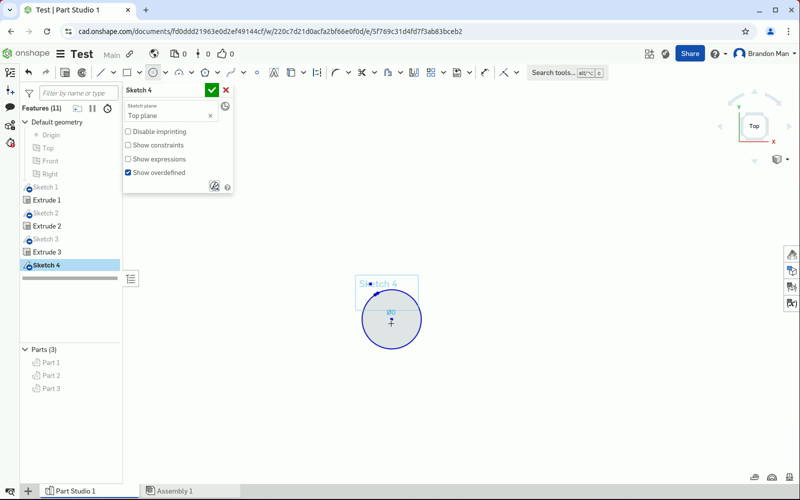
key_up(shift)
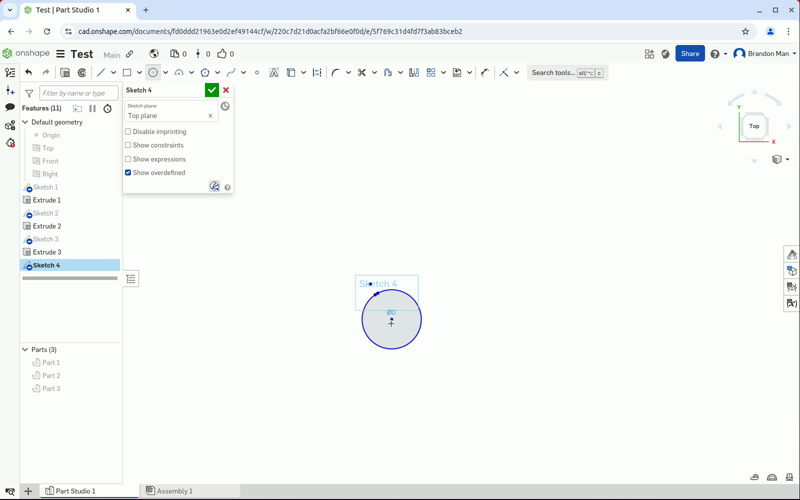
mouse_move(420, 323)
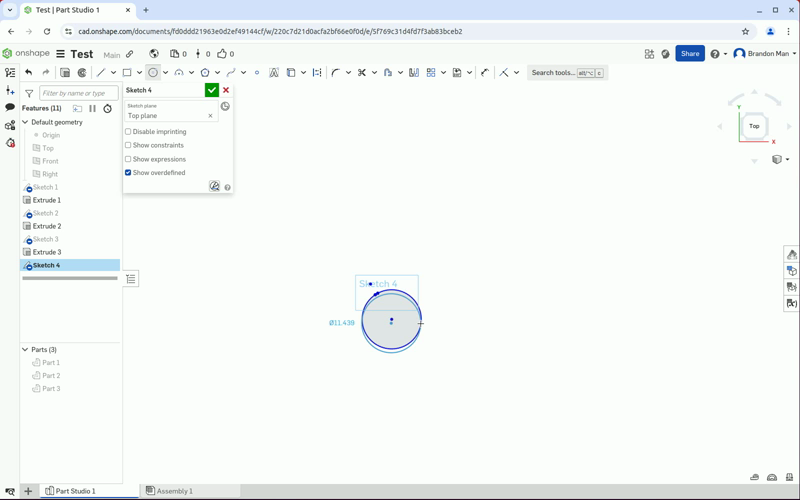
click(420, 323)
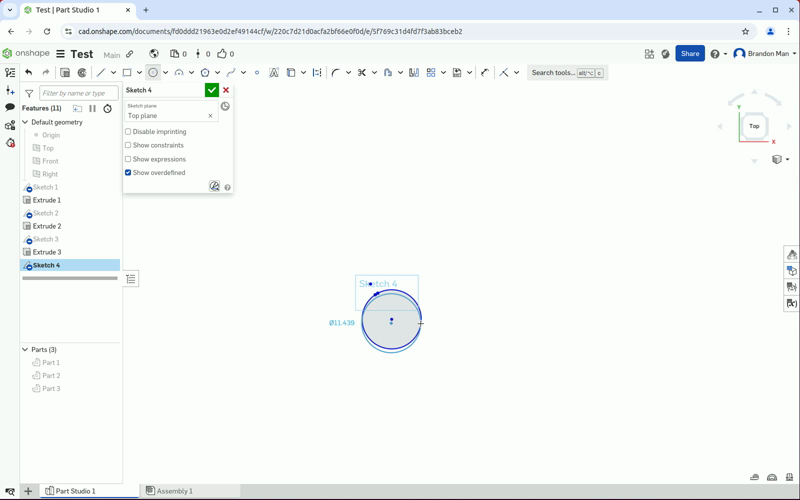
key(esc)
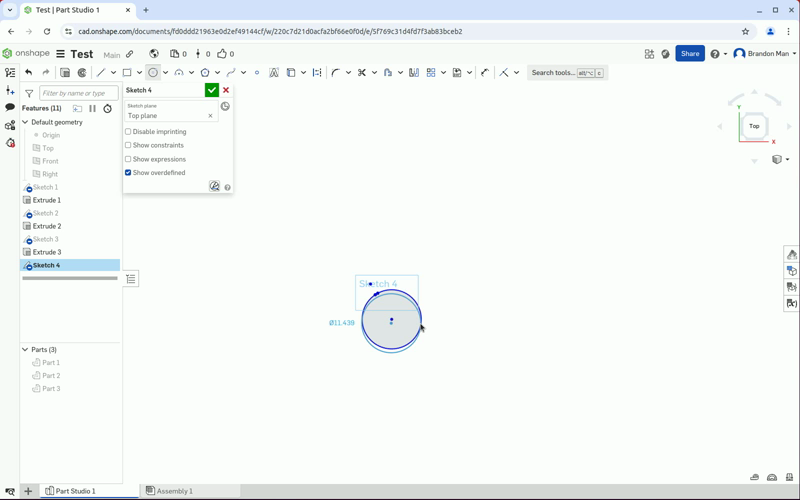
mouse_move(398, 292)
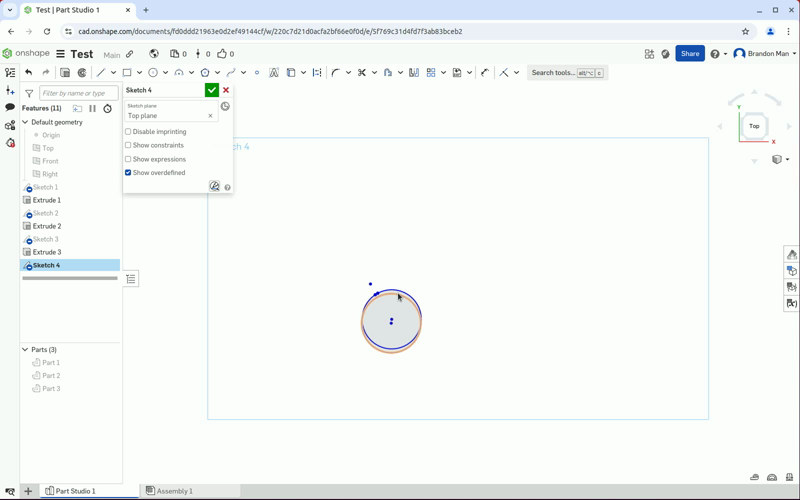
scroll(6)
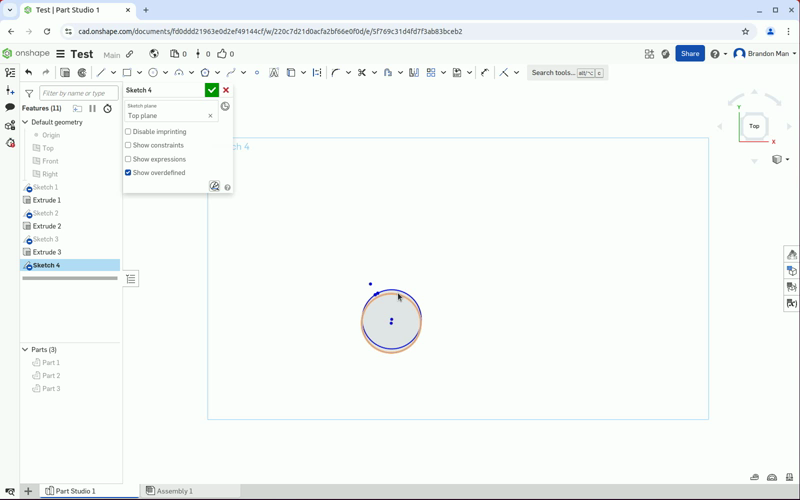
scroll(6)
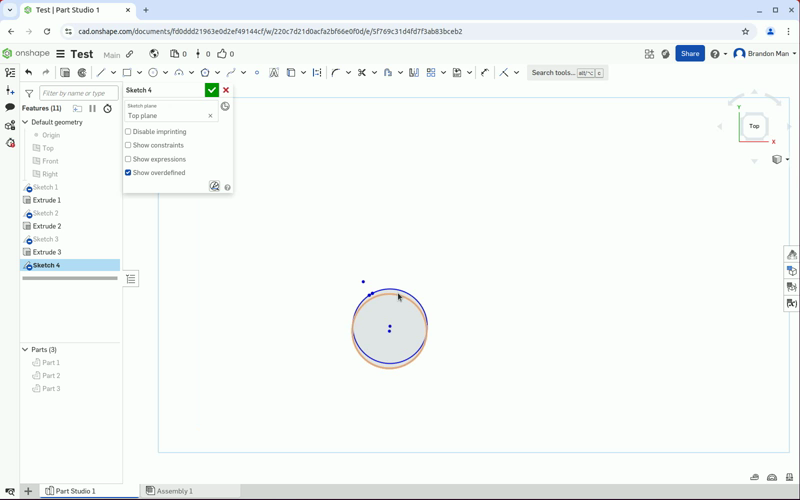
scroll(6)
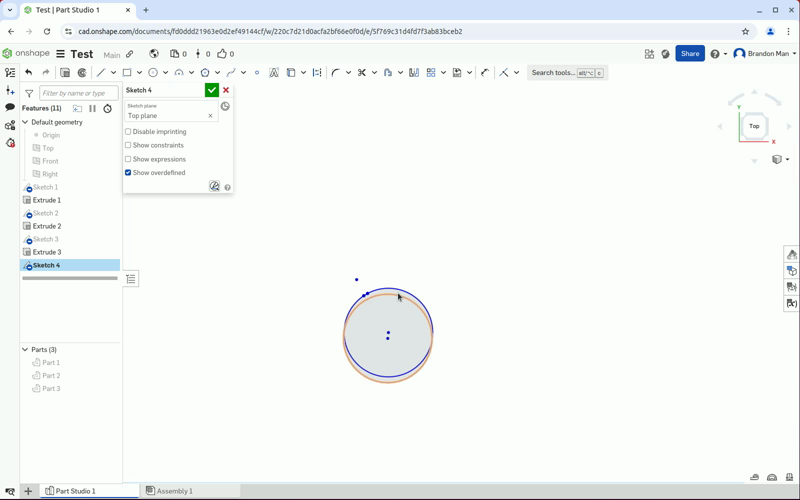
scroll(6)
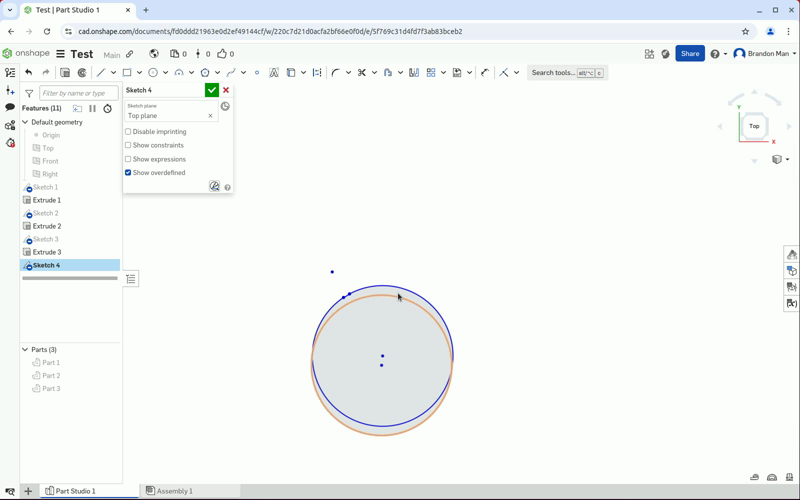
scroll(6)
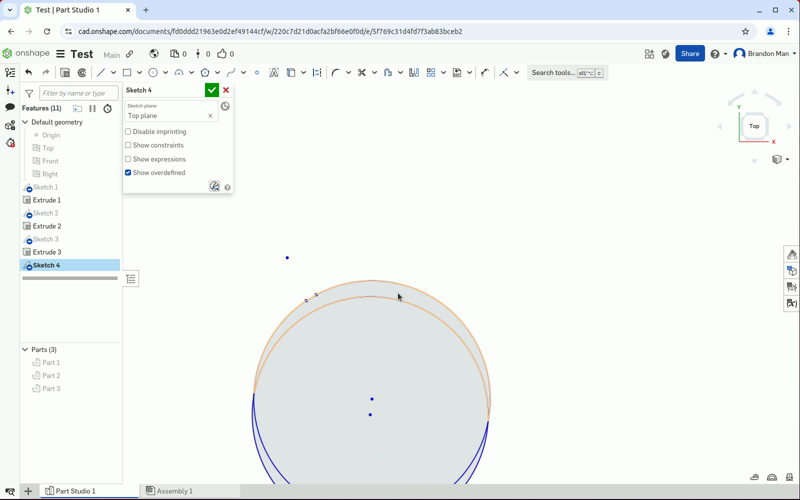
scroll(6)
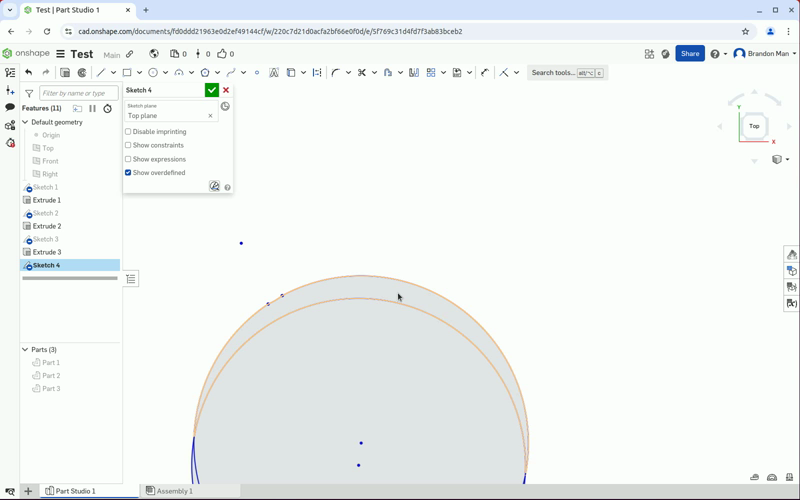
scroll(6)
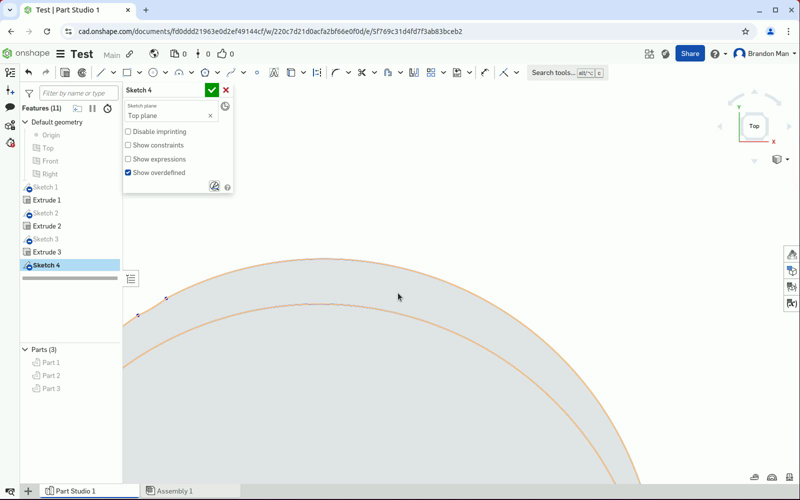
click(398, 292)
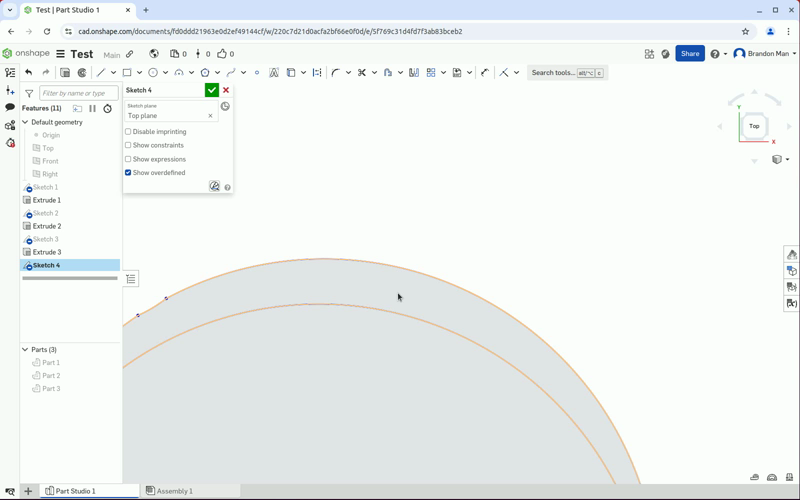
scroll(-6)
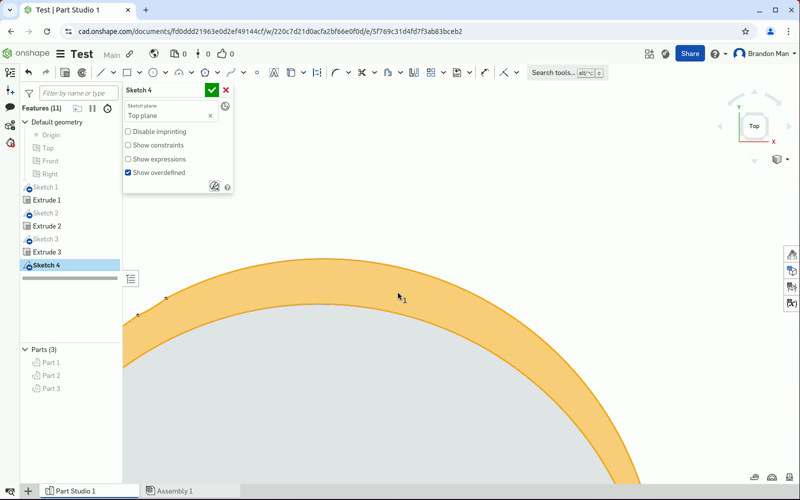
scroll(-6)
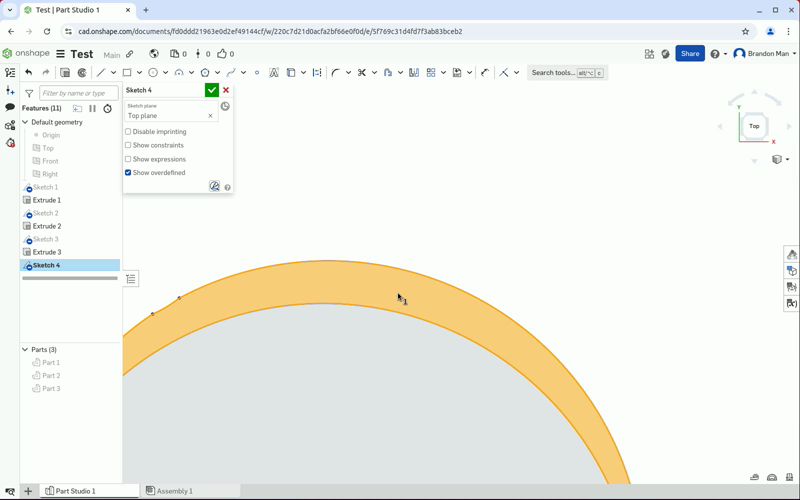
scroll(-6)
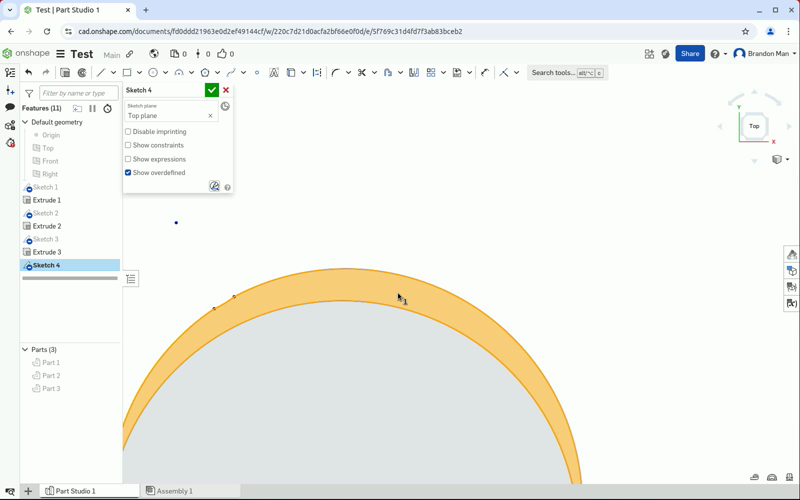
scroll(-6)
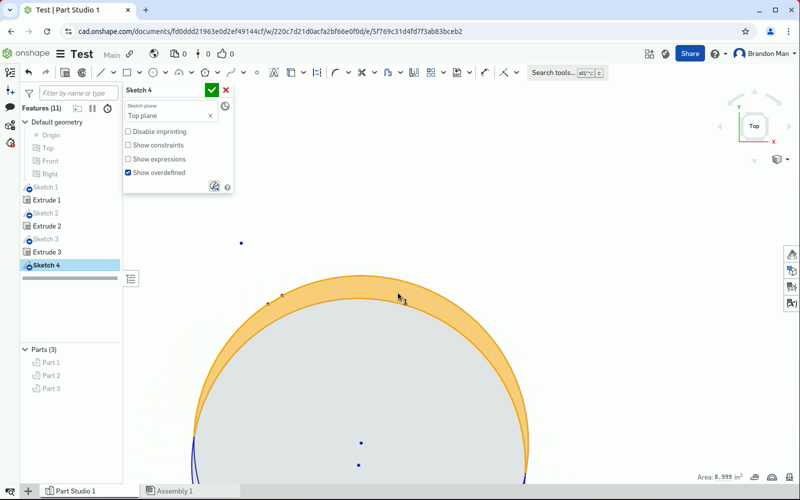
scroll(-6)
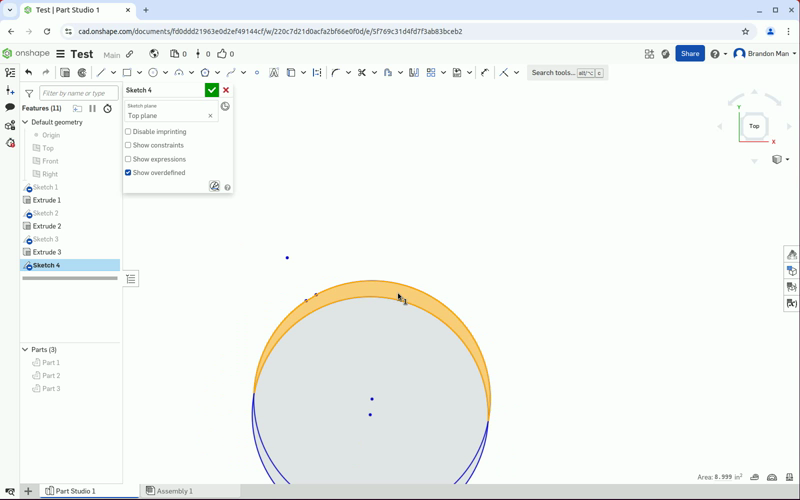
scroll(-6)
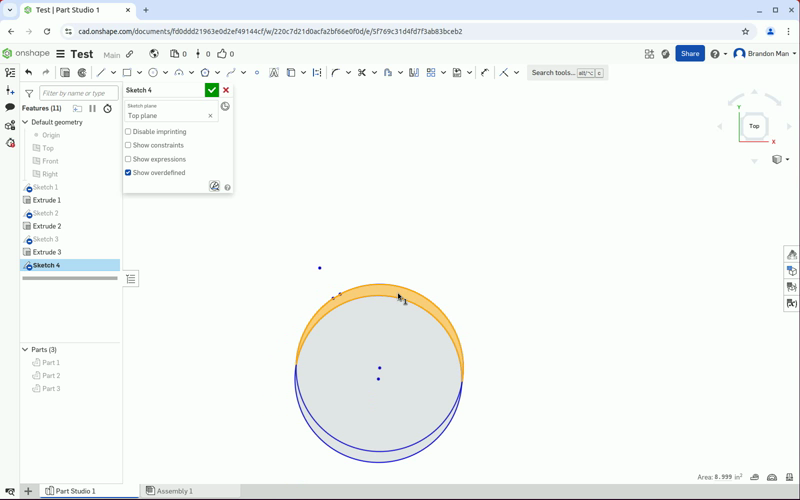
scroll(-6)
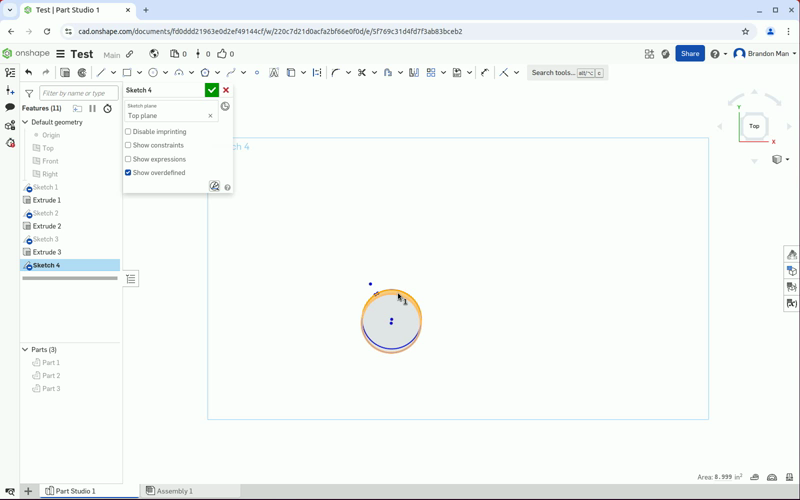
mouse_move(73, 352)
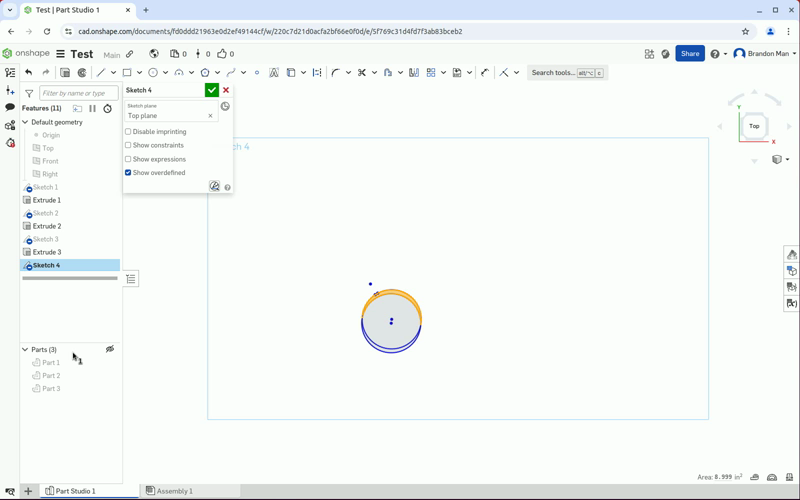
key(shift+y)
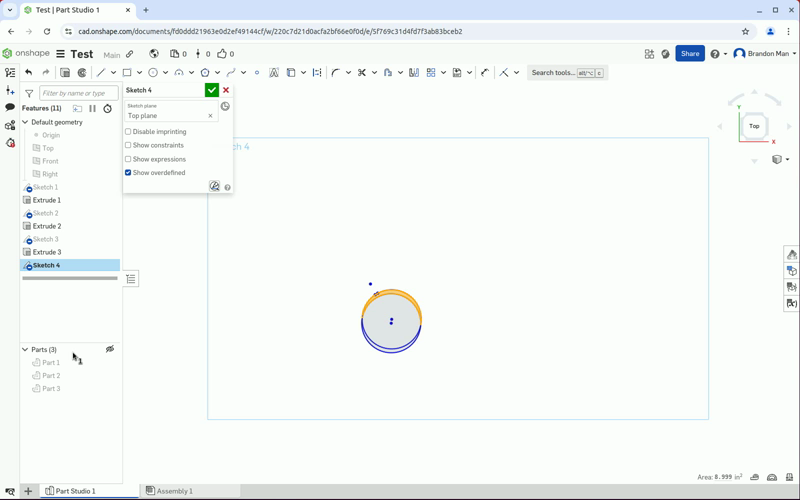
key(shift+e)
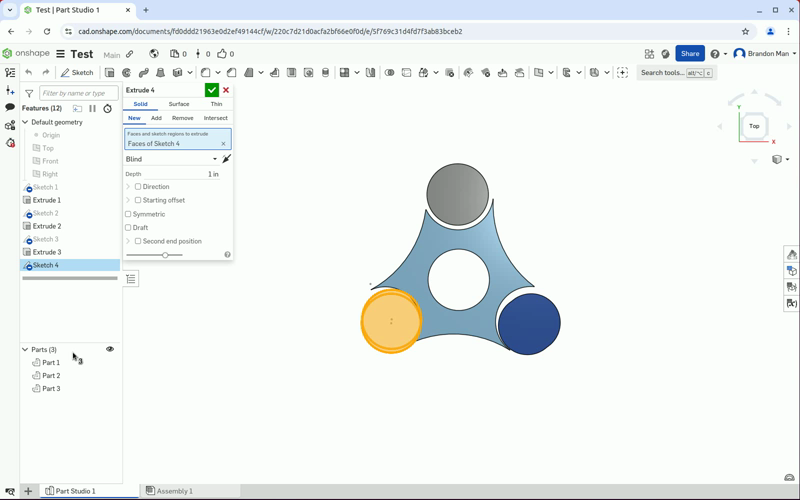
mouse_move(143, 106)
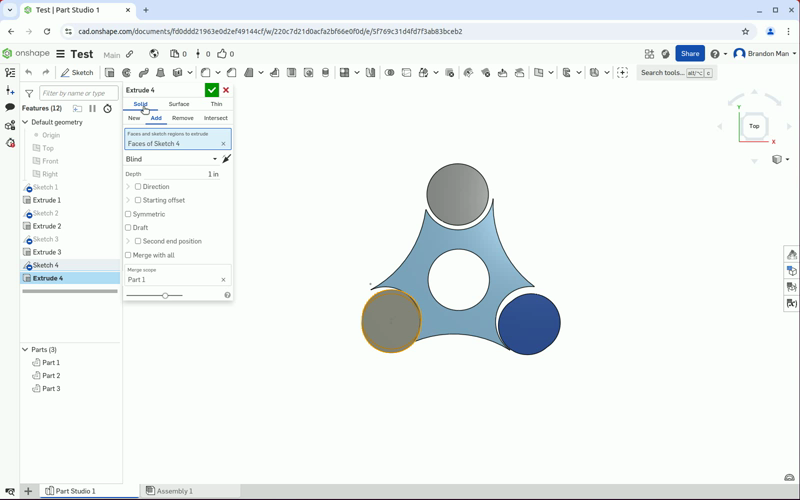
click(143, 106)
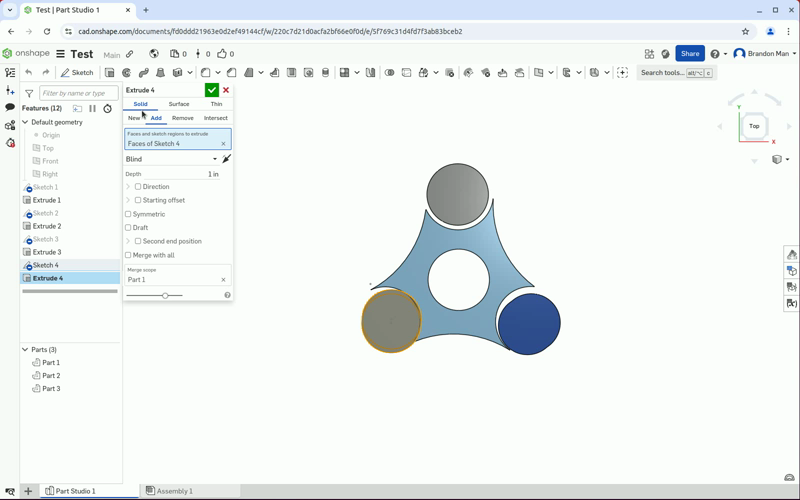
mouse_move(137, 120)
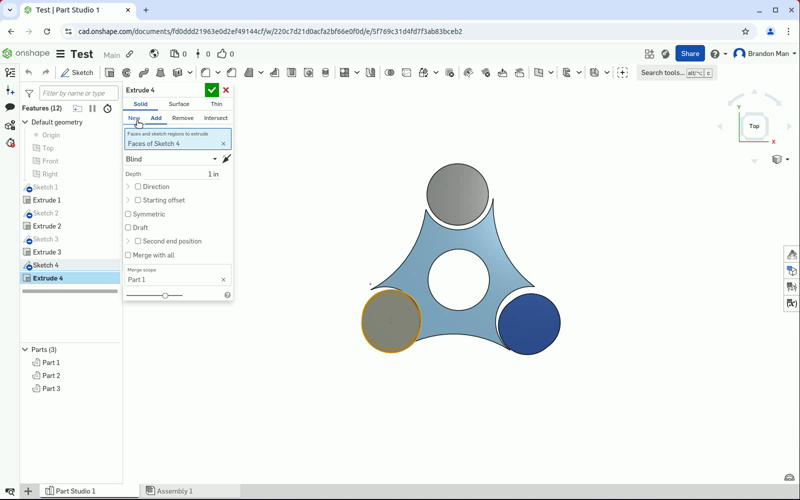
click(137, 120)
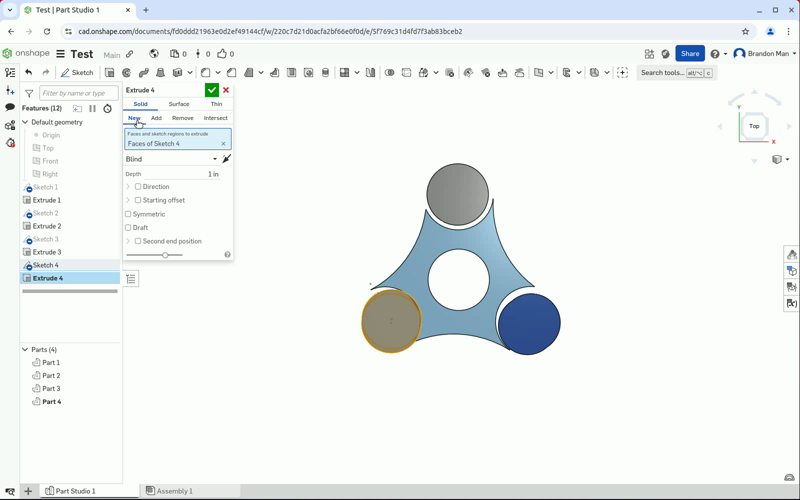
key(tab, 4)
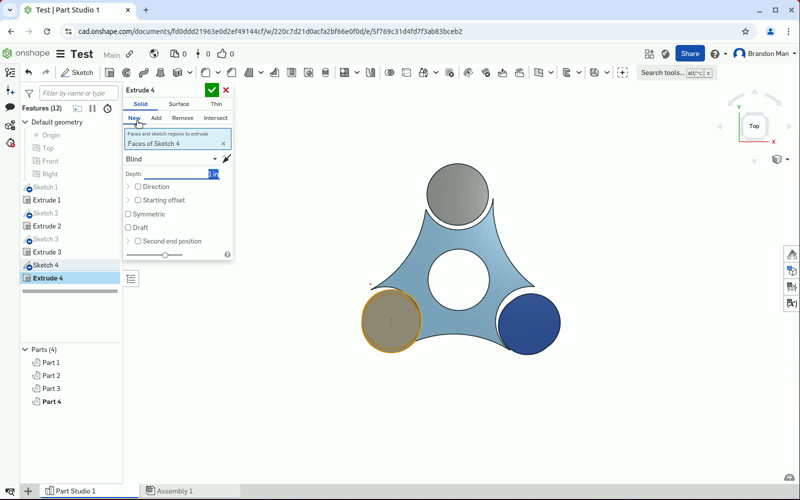
text(2.648)
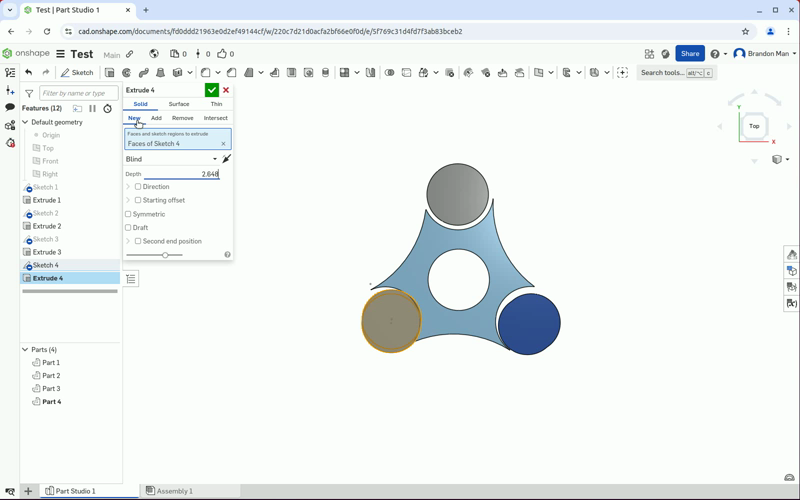
key(enter)
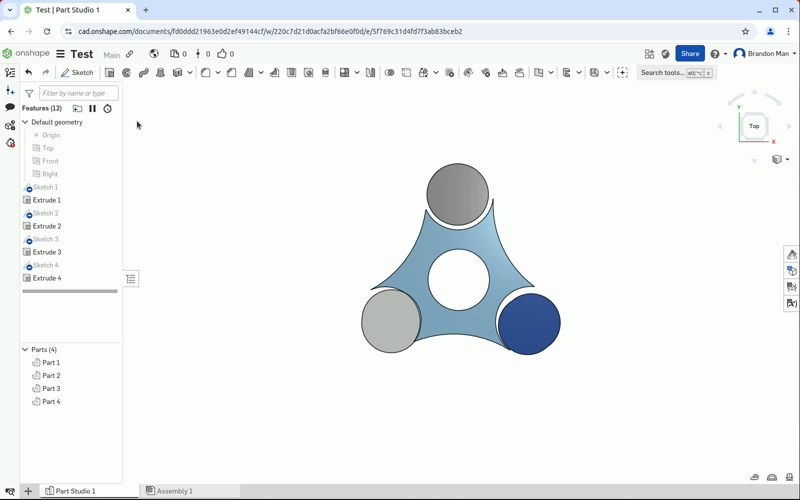
key(shift+h)
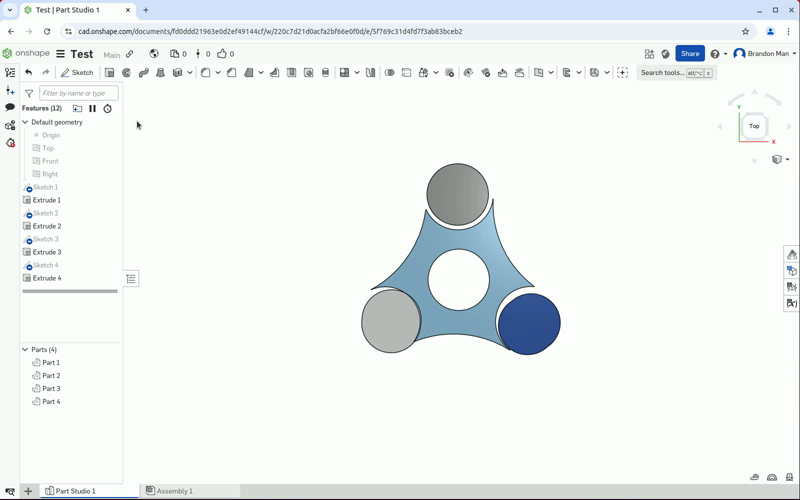
key(shift+h)
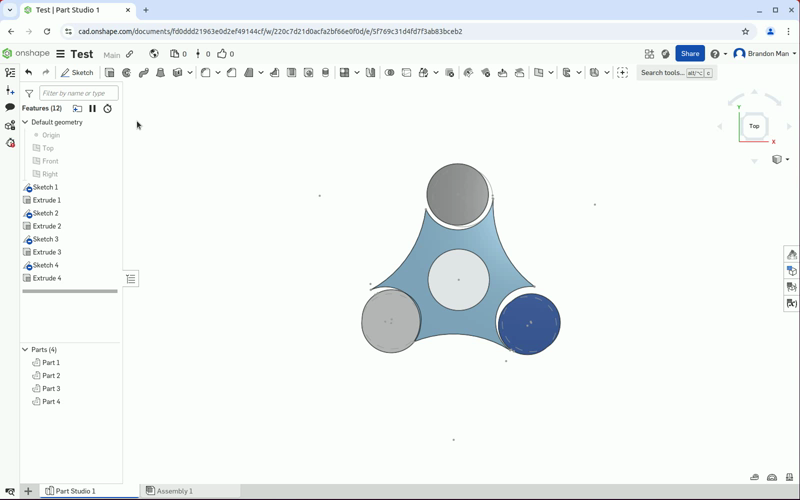
key(shift+7)
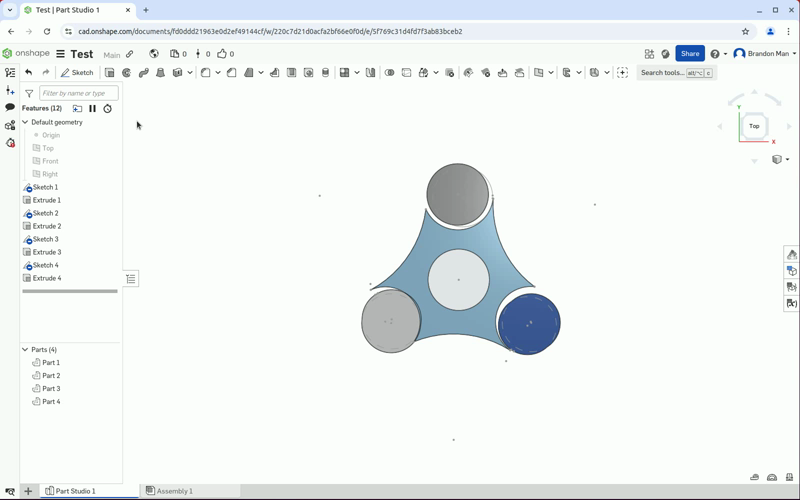
key(up, 3)
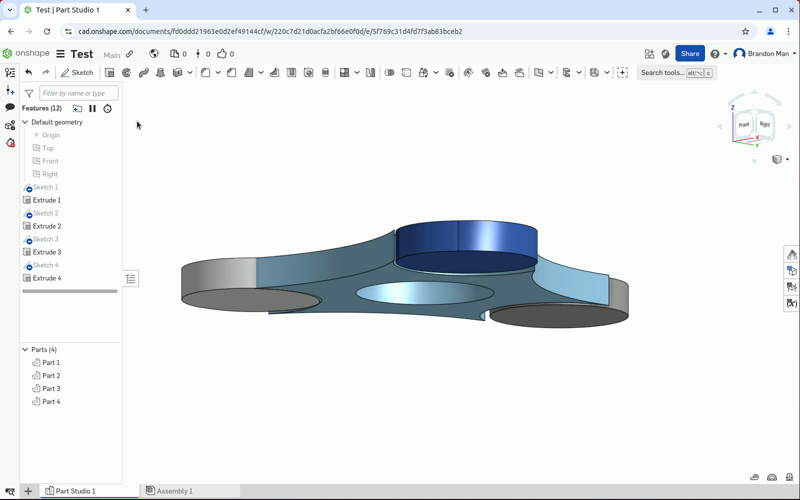
key(left, 3)
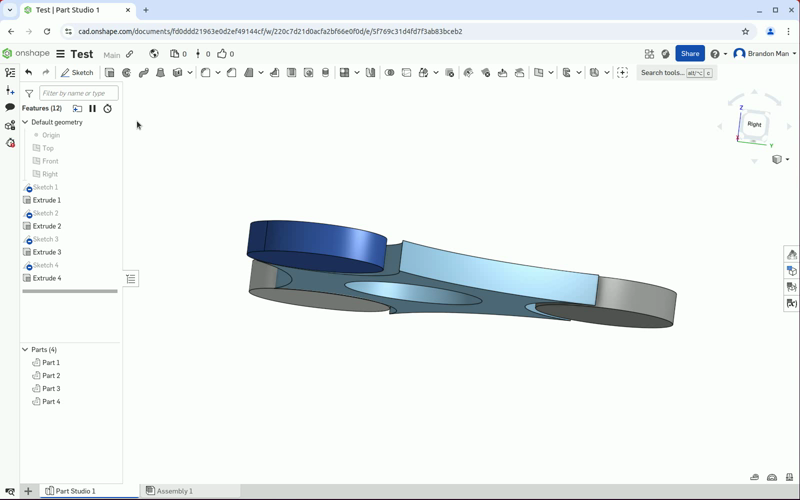
key(right, 3)
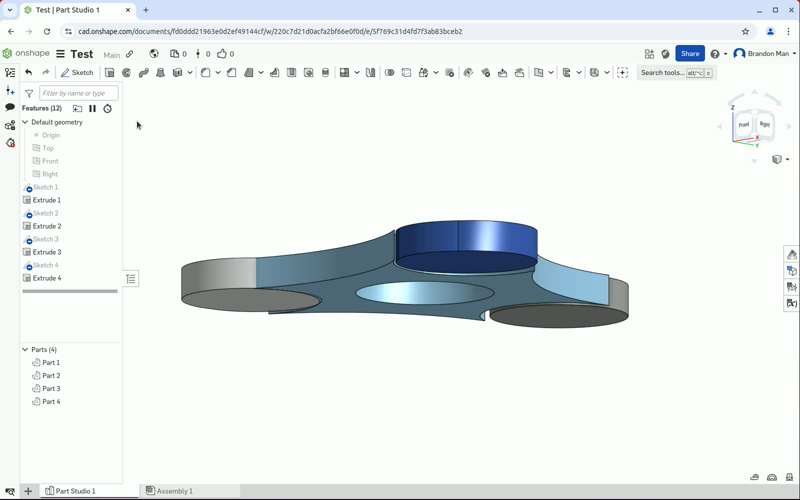
key(down, 3)
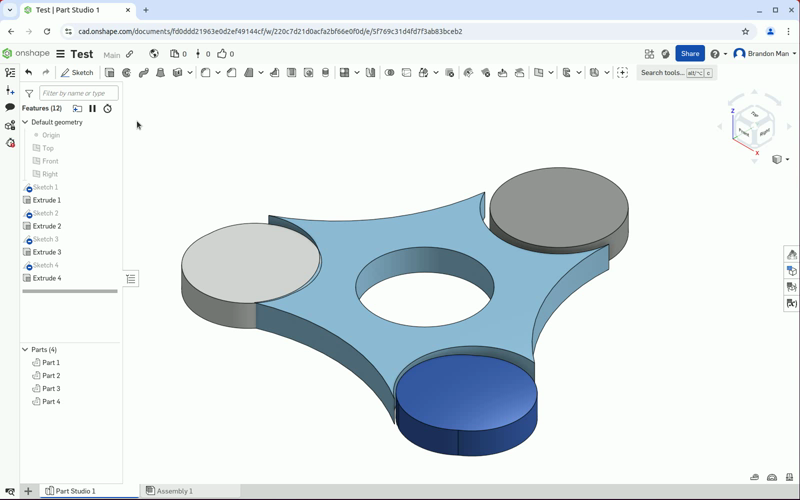
mouse_move(73, 189)
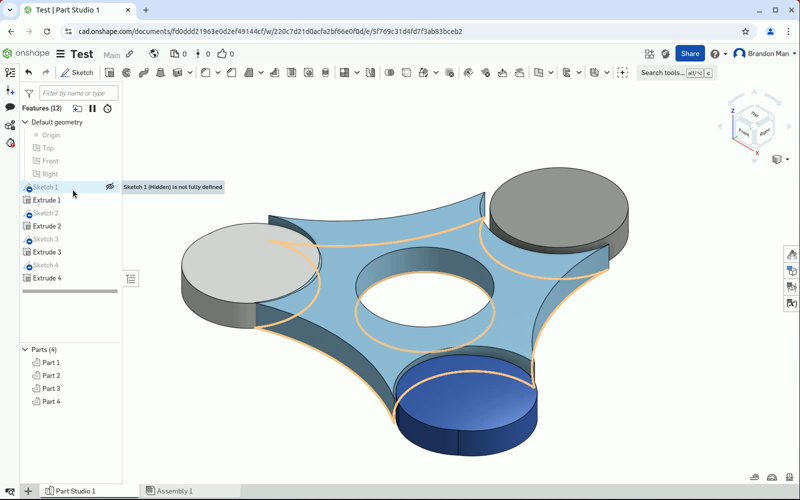
click(73, 189)